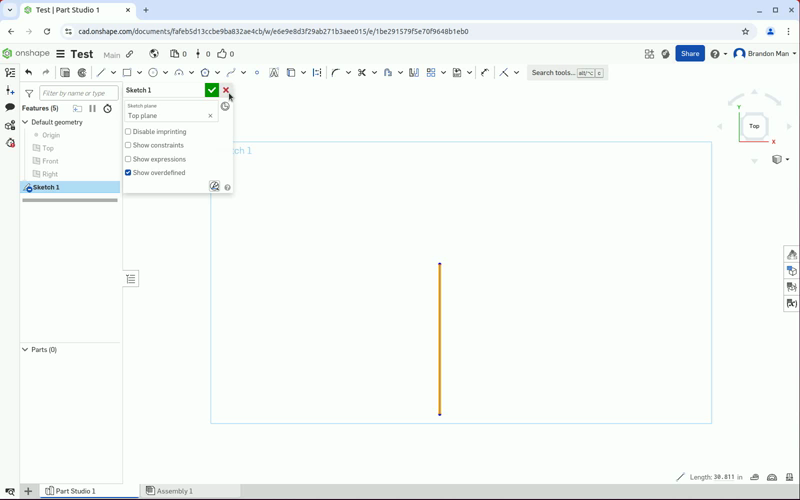
key(shift+h)
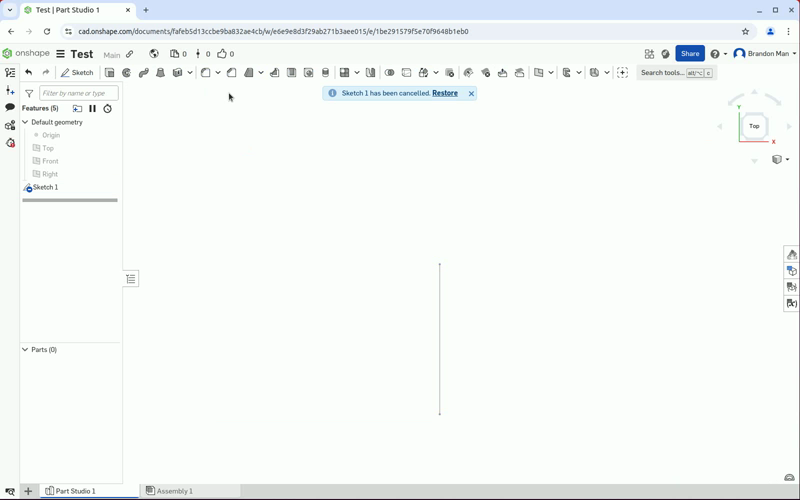
key(shift+s)
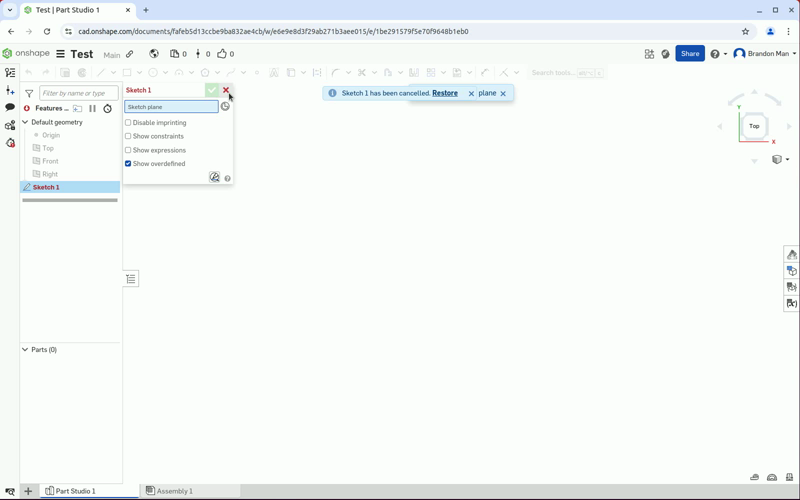
mouse_move(73, 150)
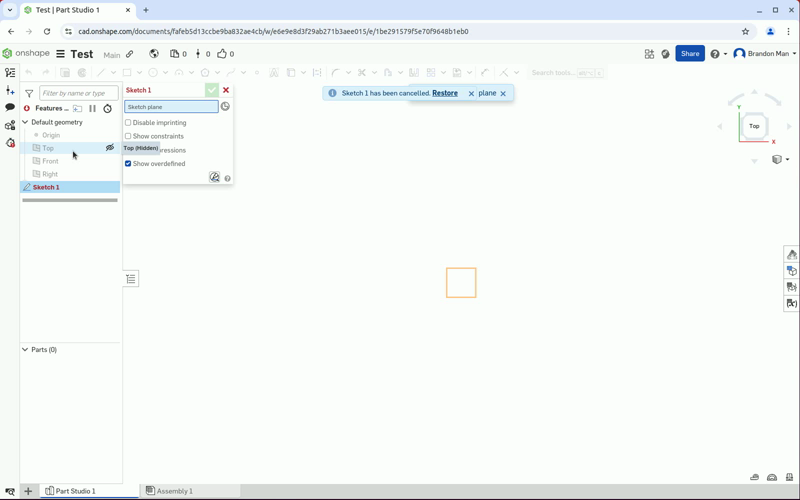
click(73, 150)
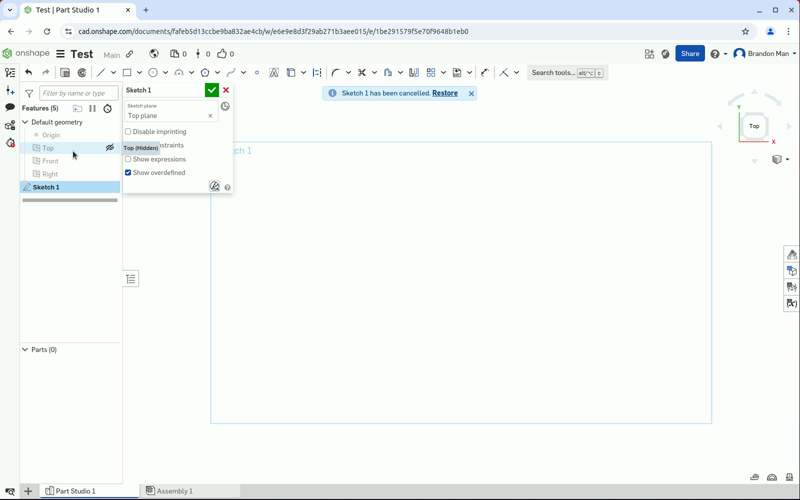
mouse_move(73, 352)
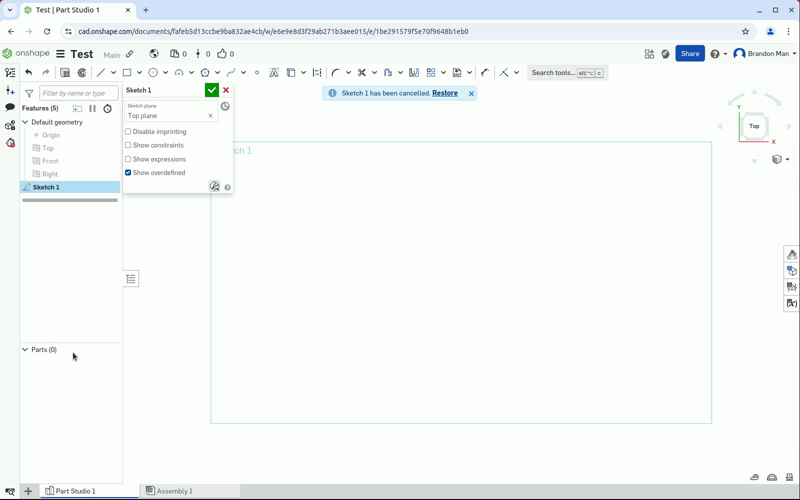
key(y)
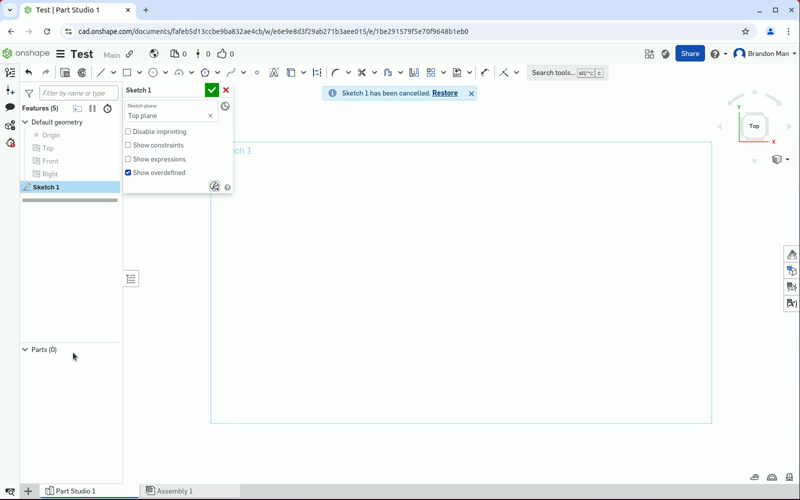
key(a)
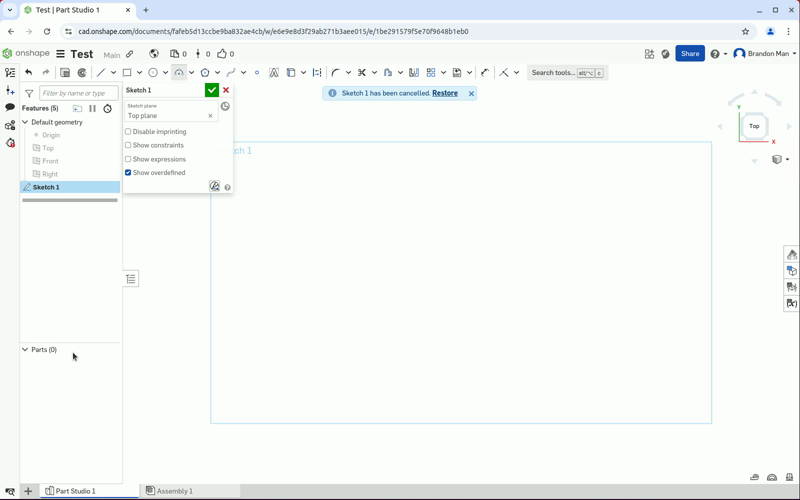
key_down(shift)
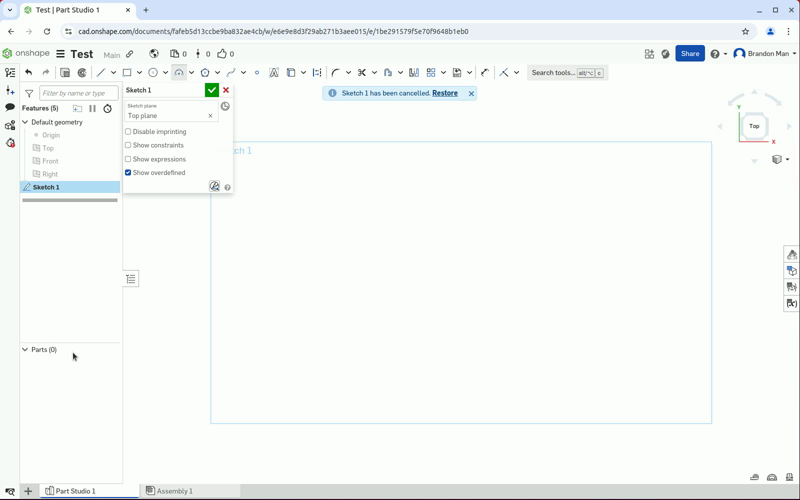
mouse_move(405, 259)
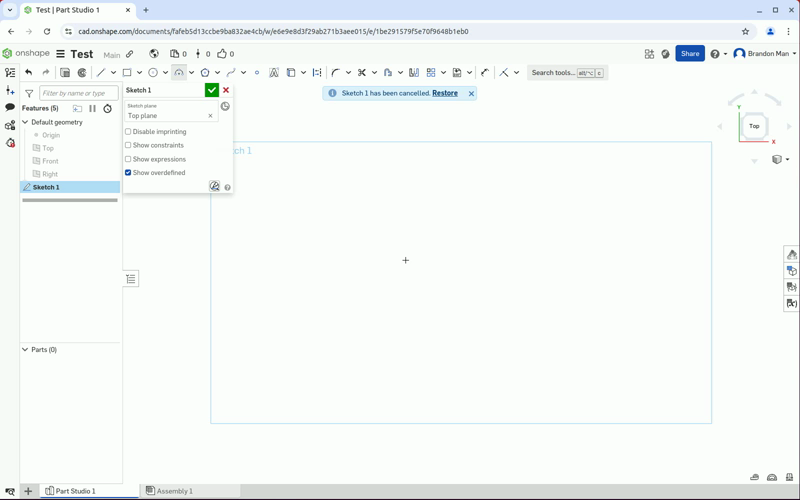
click(405, 259)
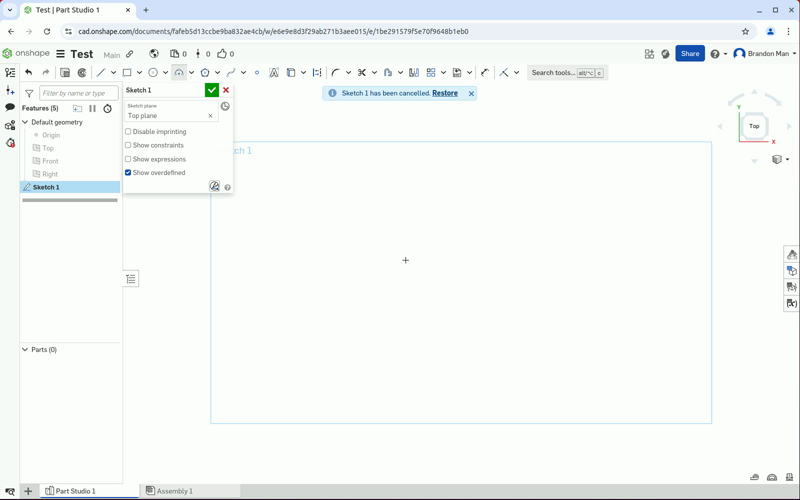
key_up(shift)
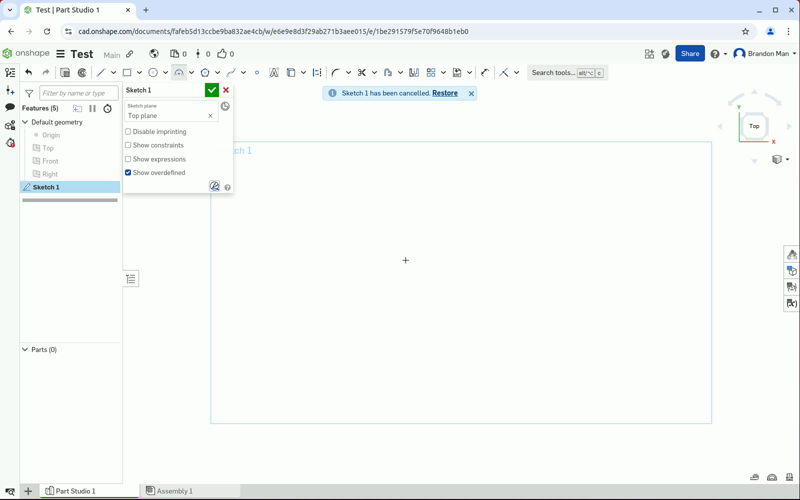
key_down(shift)
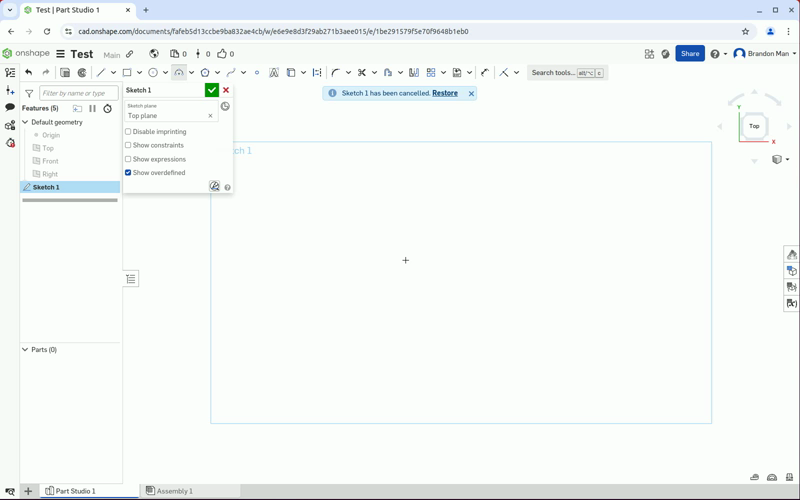
mouse_move(517, 259)
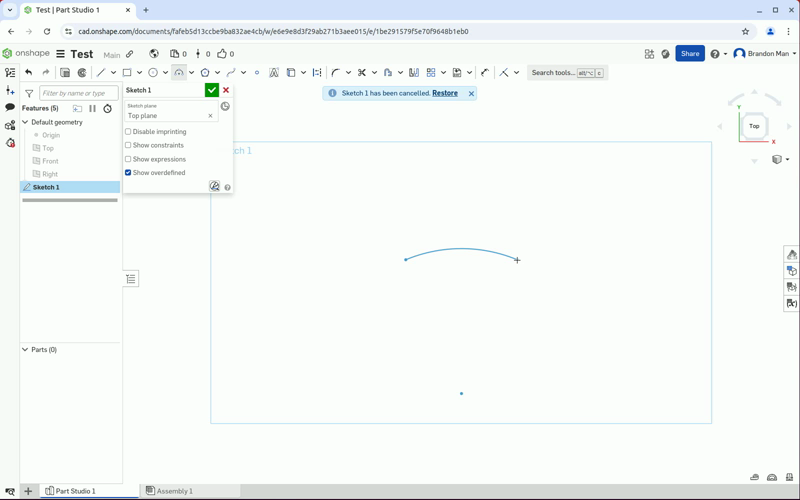
click(517, 259)
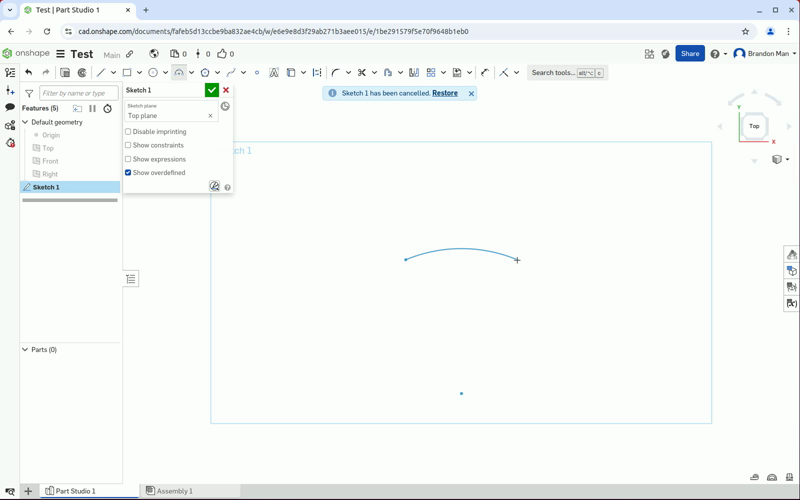
mouse_move(461, 203)
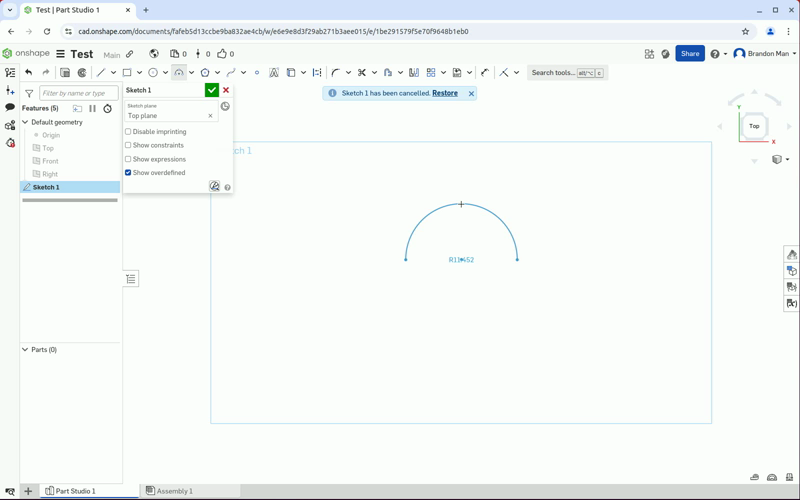
click(461, 203)
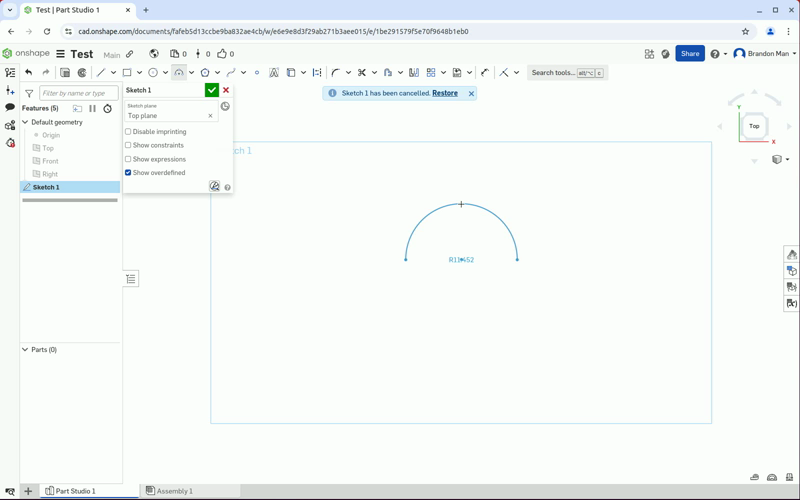
key_up(shift)
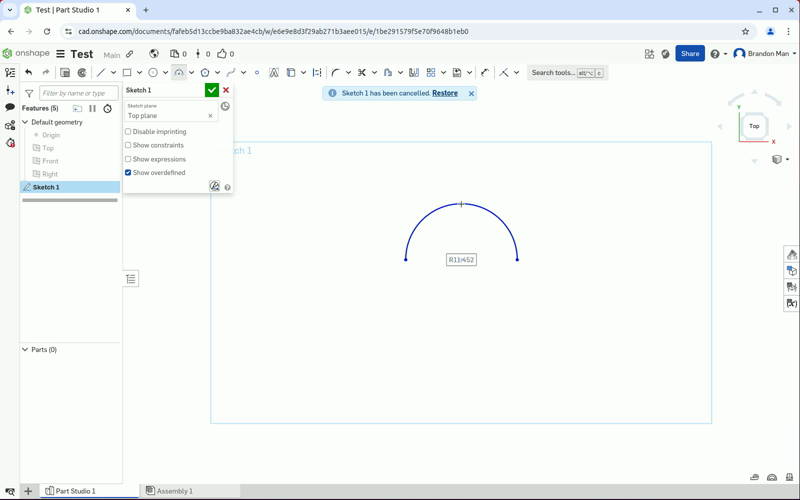
key(esc)
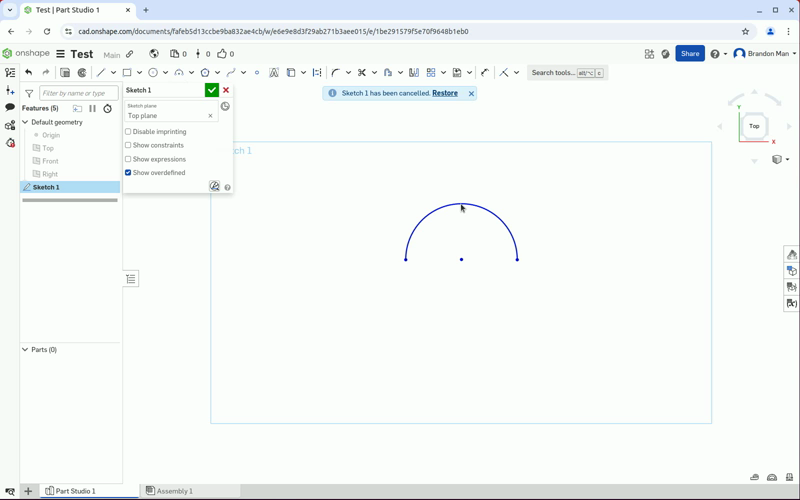
key(l)
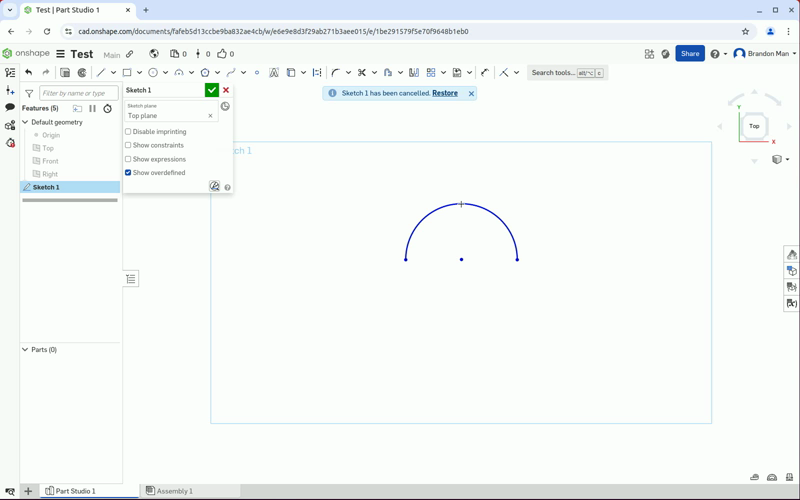
mouse_move(517, 259)
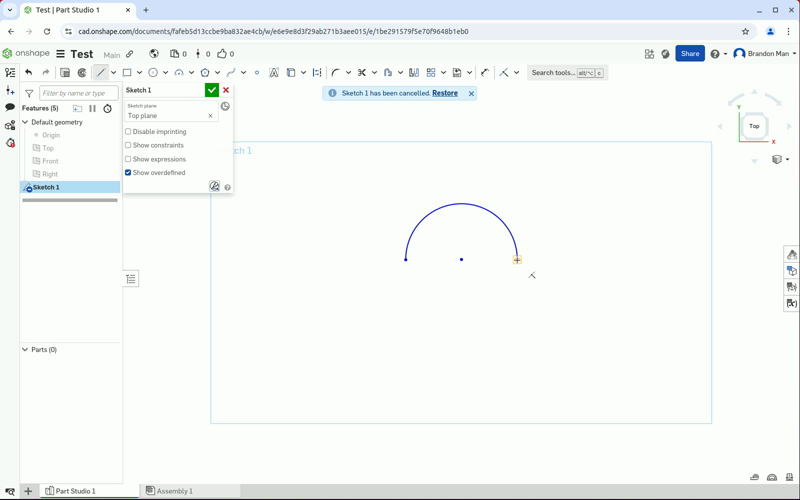
click(517, 259)
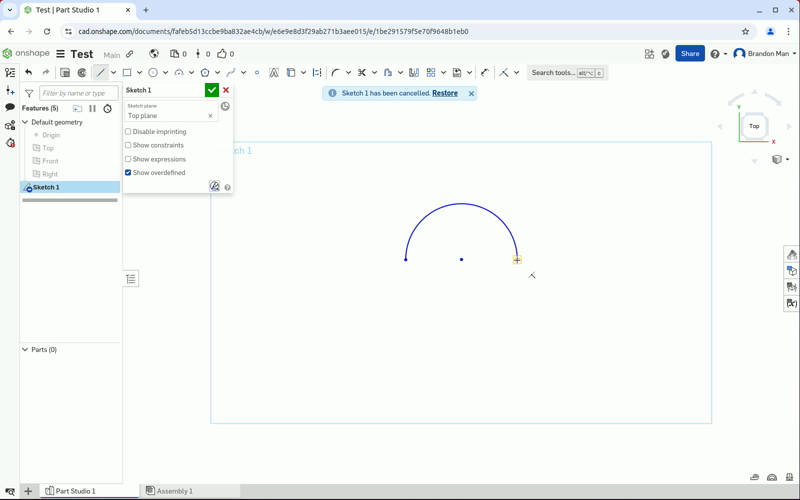
key_down(shift)
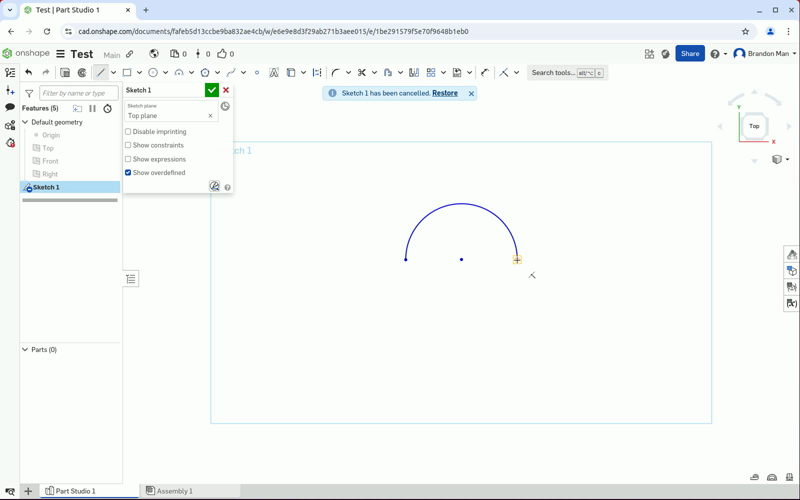
mouse_move(547, 259)
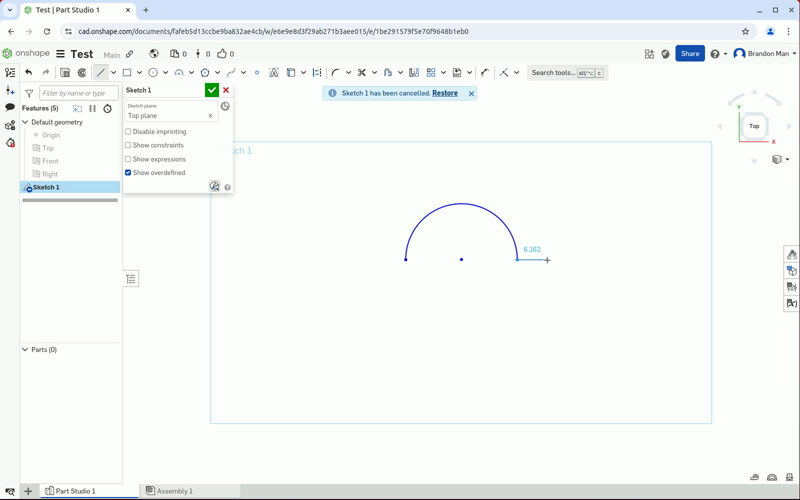
mouse_move(517, 215)
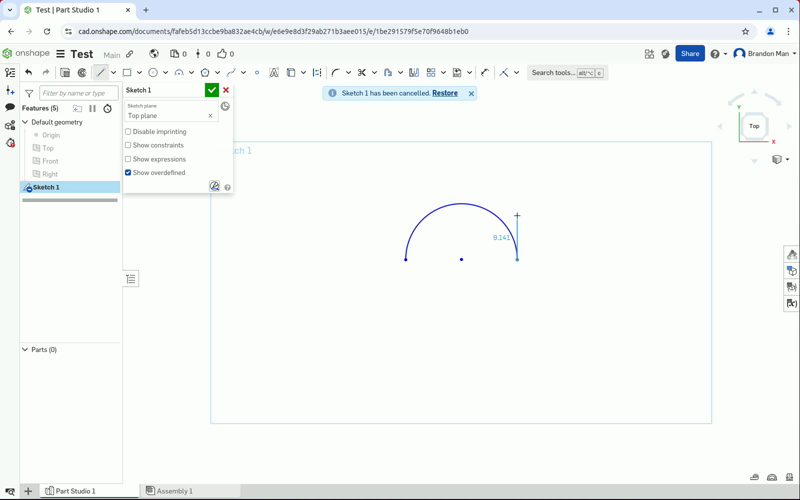
click(517, 215)
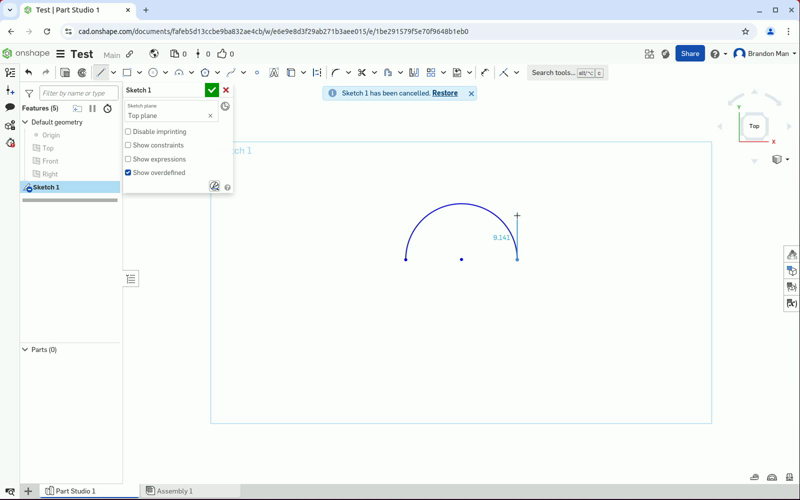
key_up(shift)
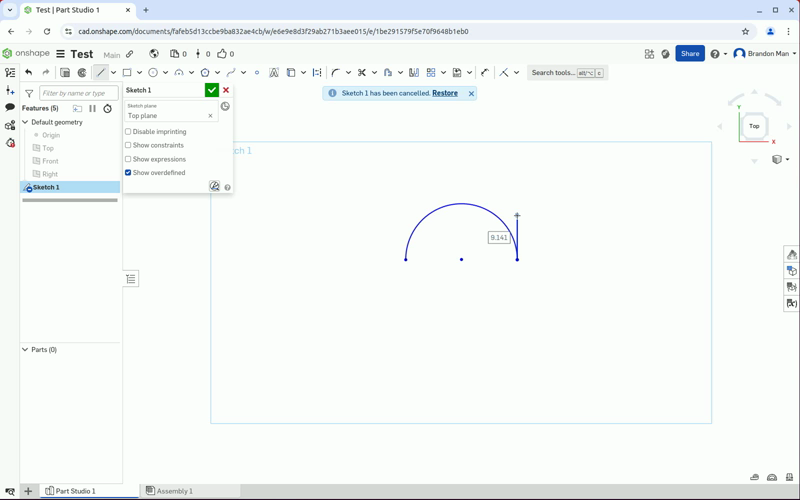
key(esc)
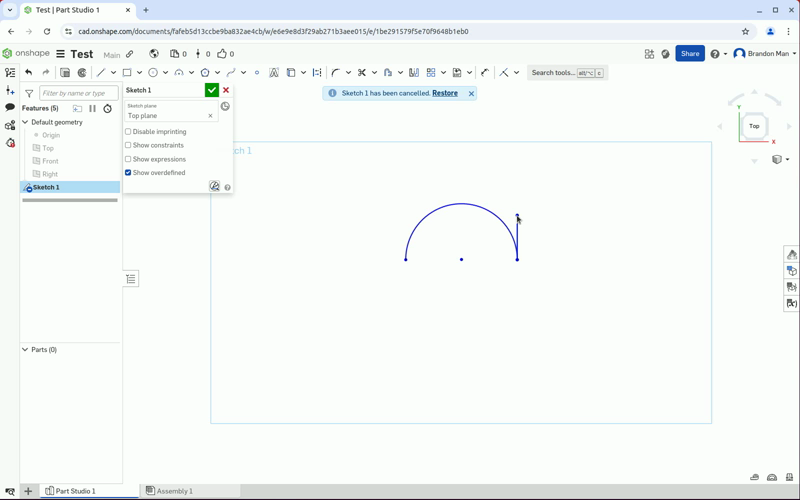
key(a)
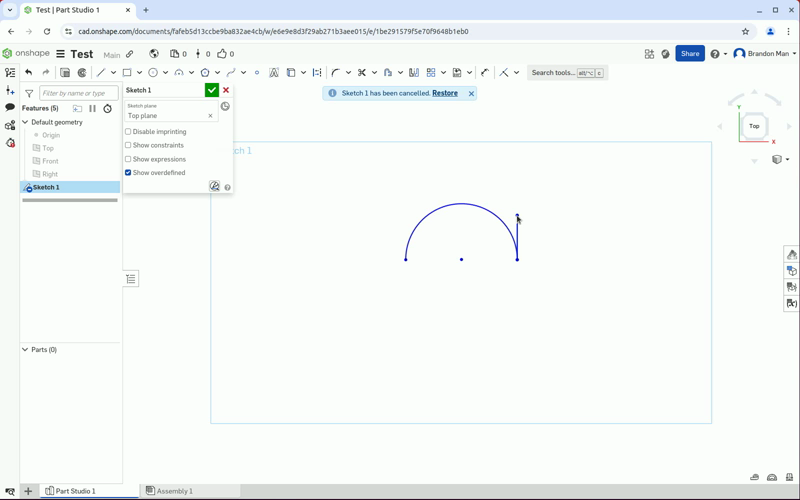
mouse_move(517, 215)
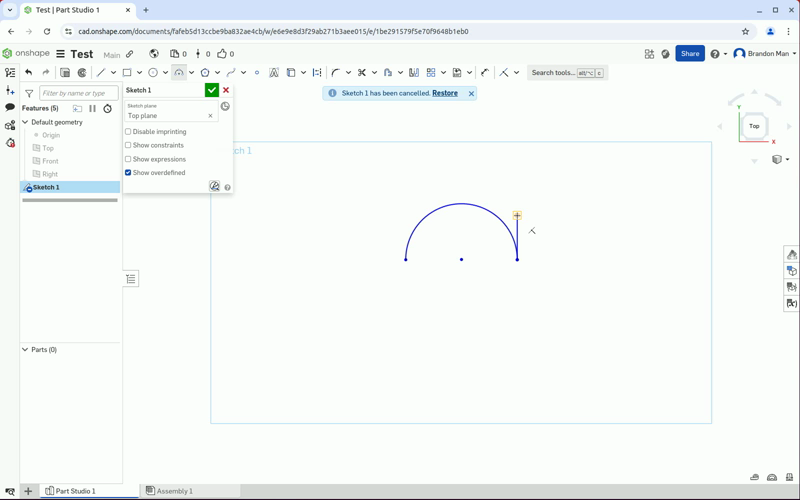
click(517, 215)
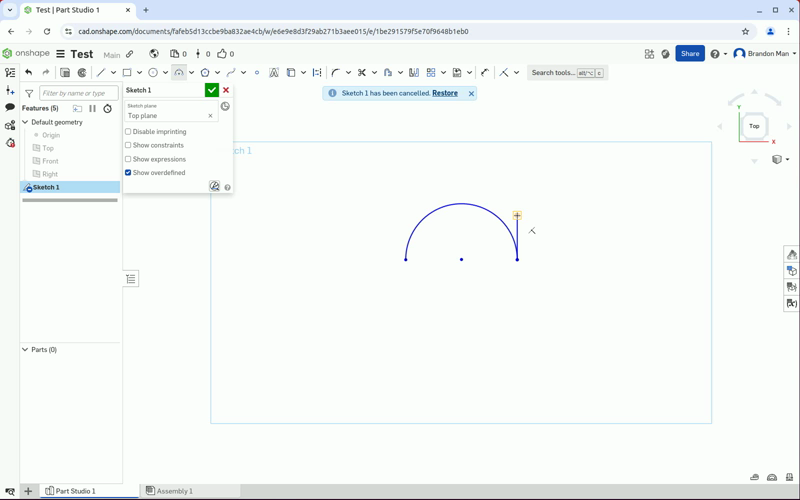
key_down(shift)
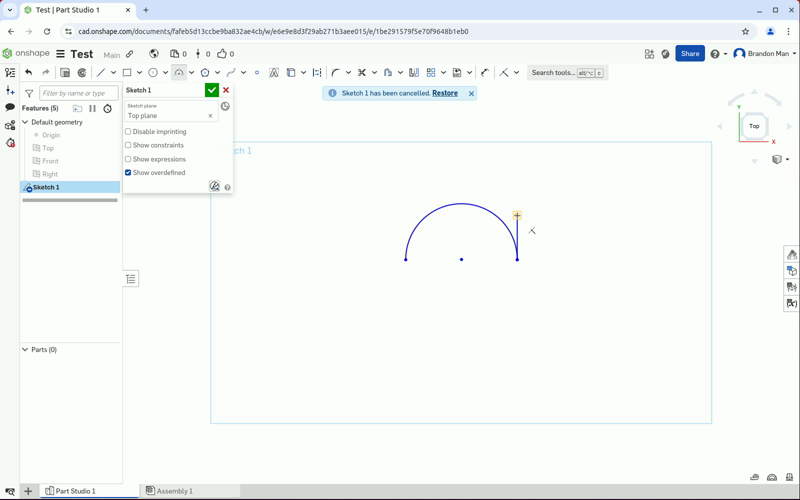
mouse_move(405, 215)
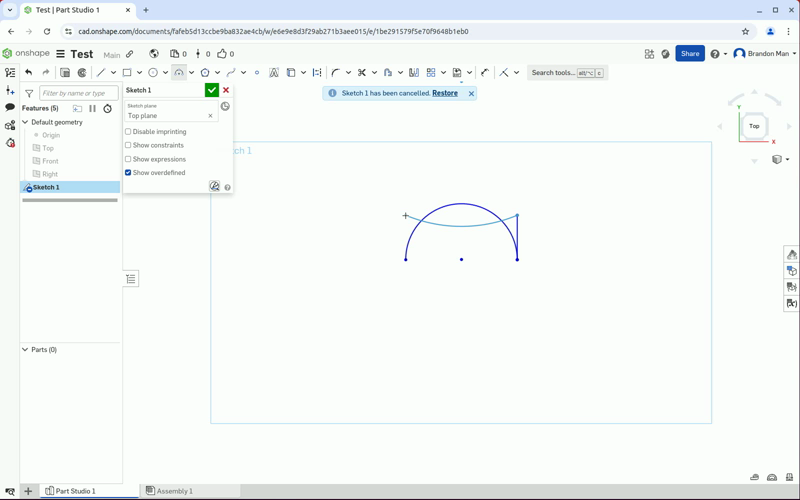
click(405, 215)
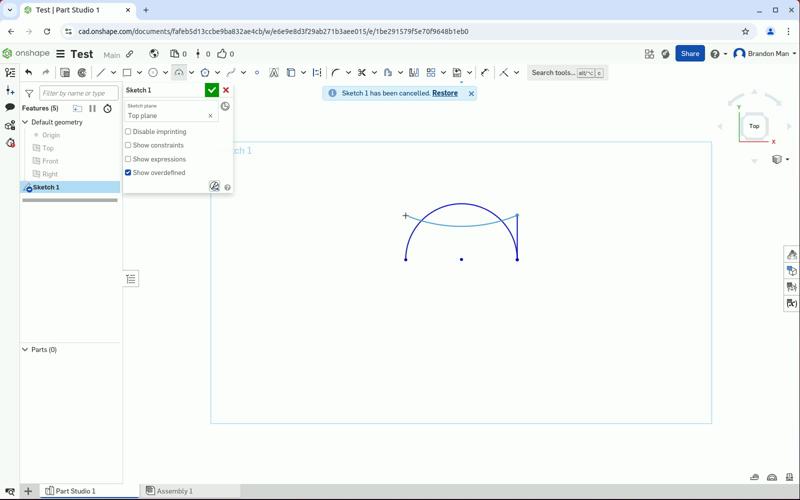
mouse_move(461, 188)
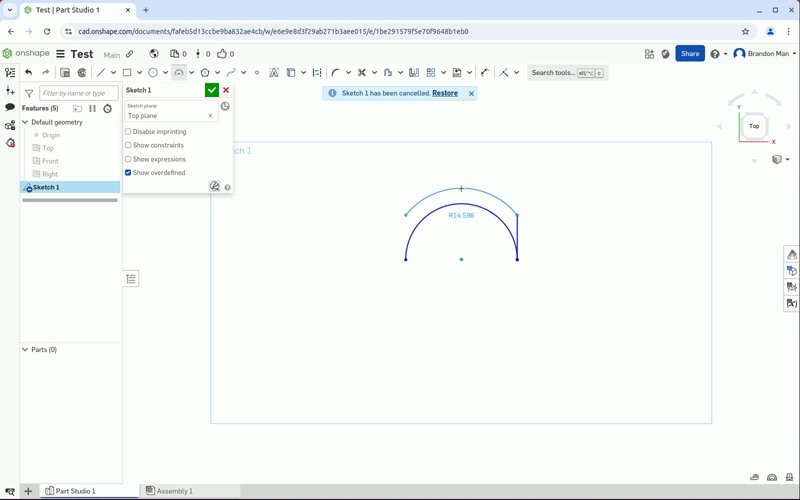
click(461, 188)
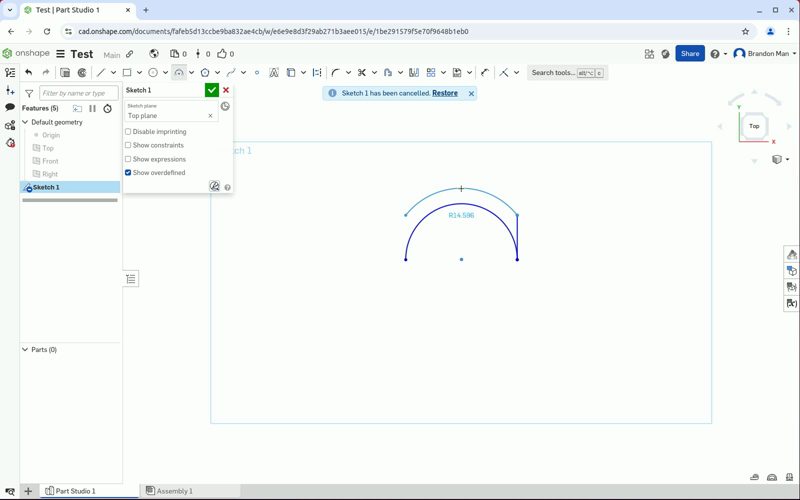
key_up(shift)
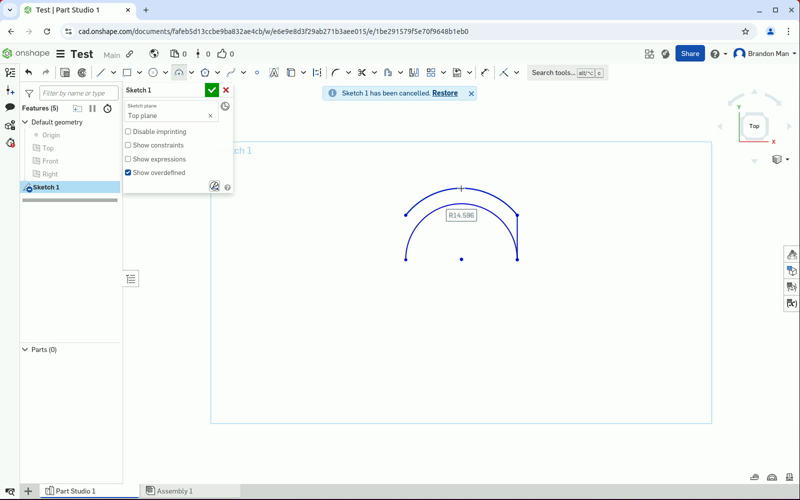
key(esc)
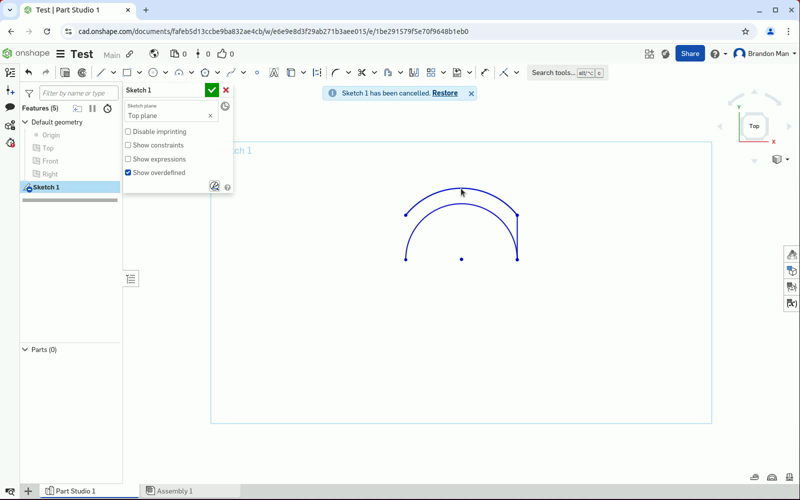
key(l)
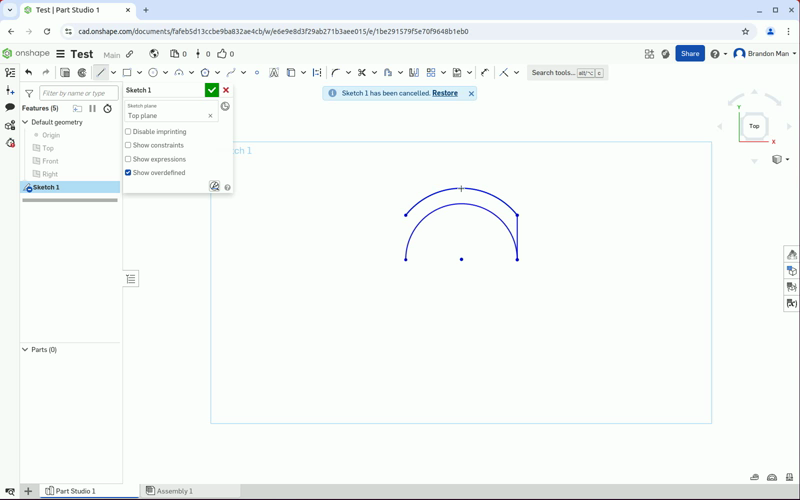
mouse_move(405, 215)
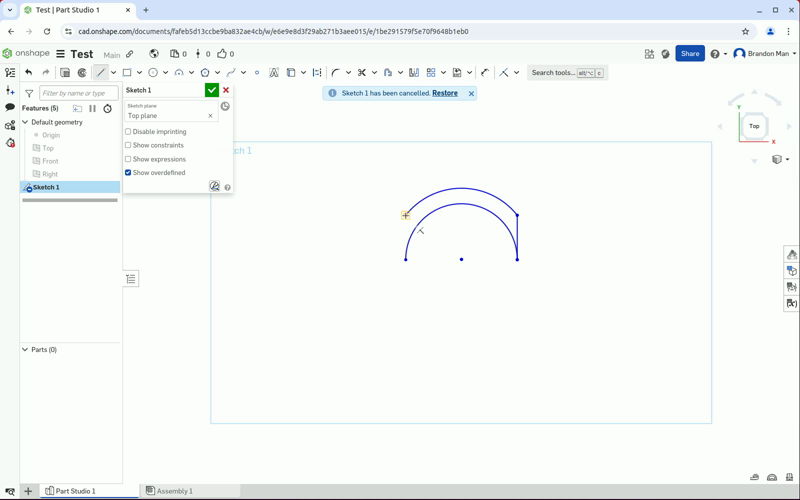
click(405, 215)
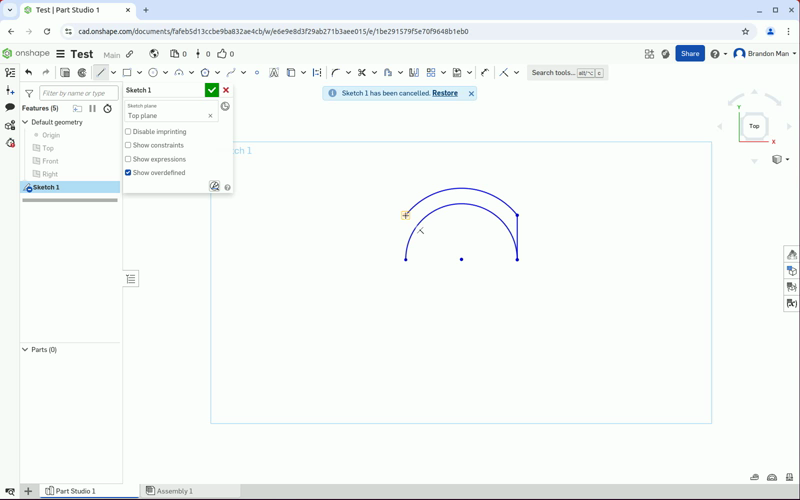
mouse_move(435, 215)
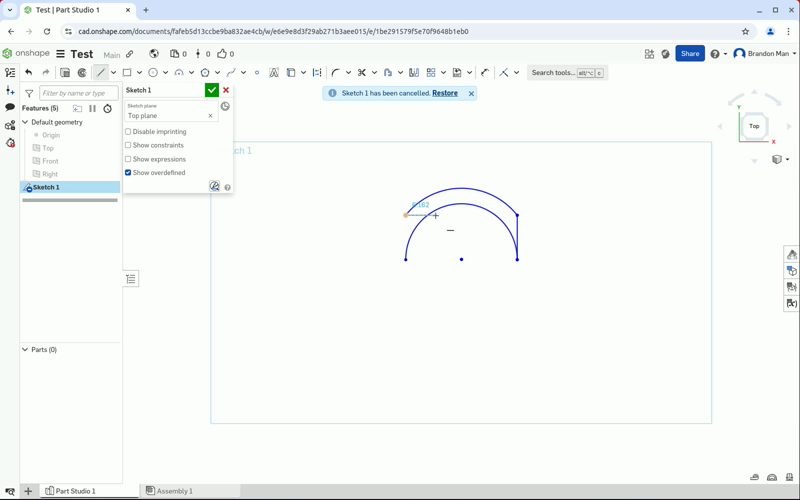
key_down(shift)
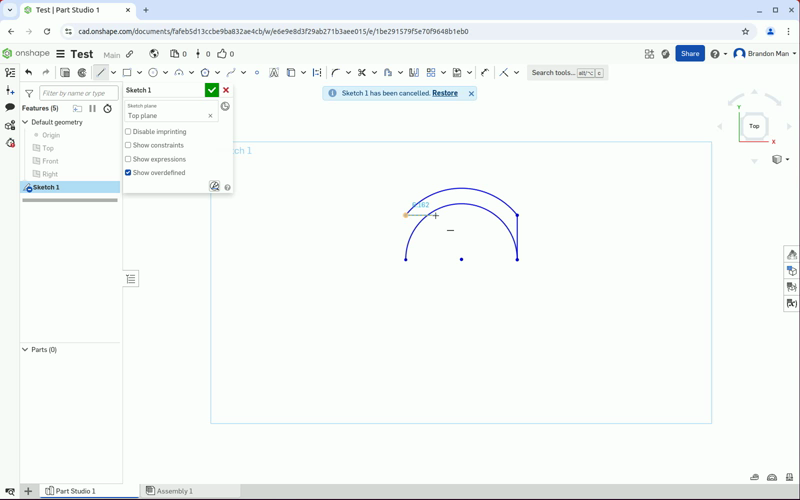
mouse_move(405, 259)
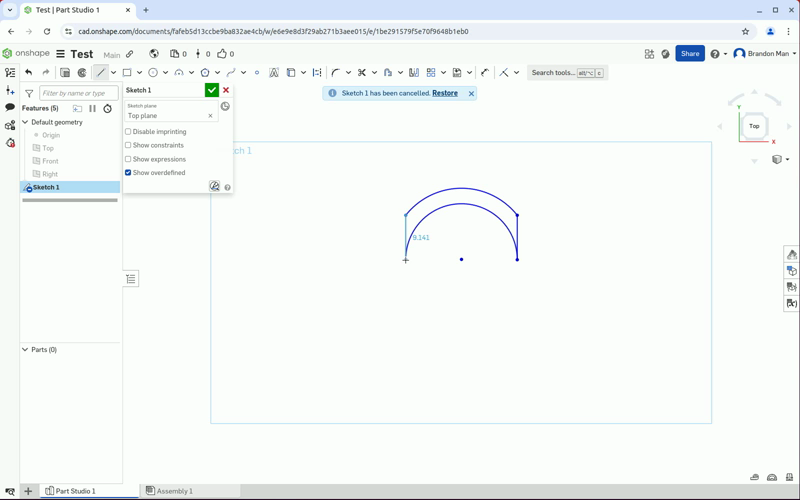
key_up(shift)
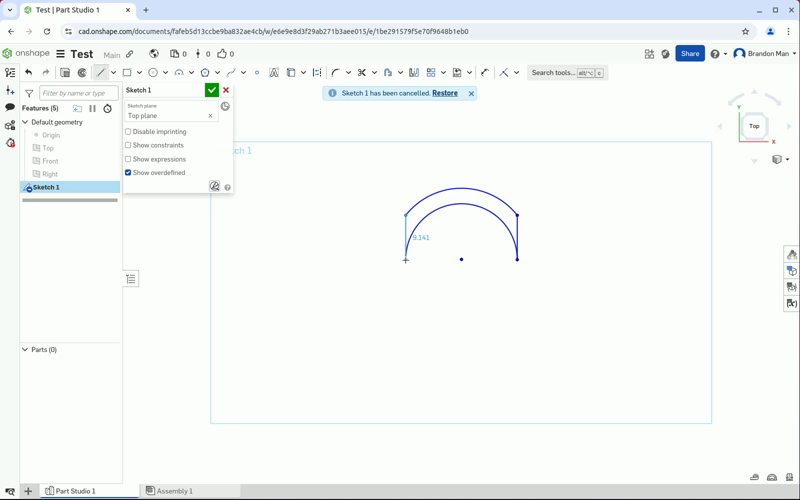
click(405, 259)
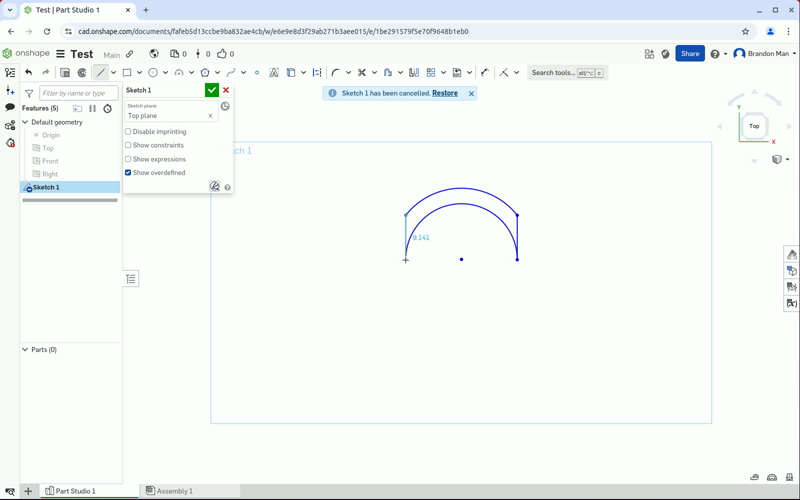
key(esc)
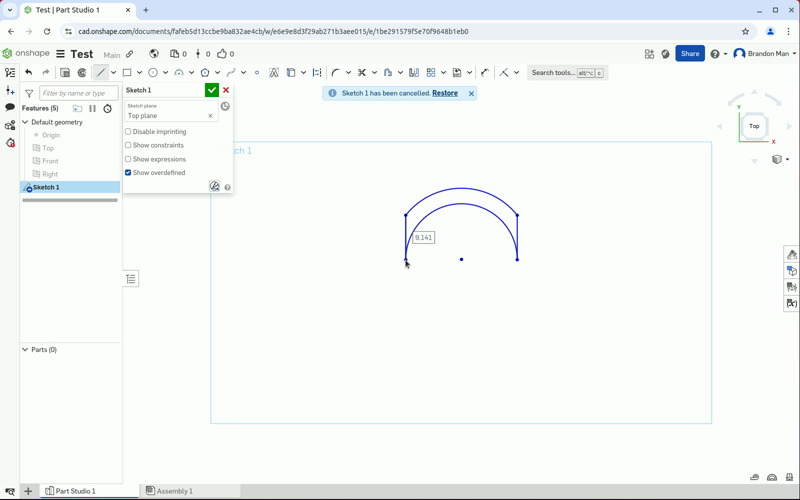
mouse_move(501, 223)
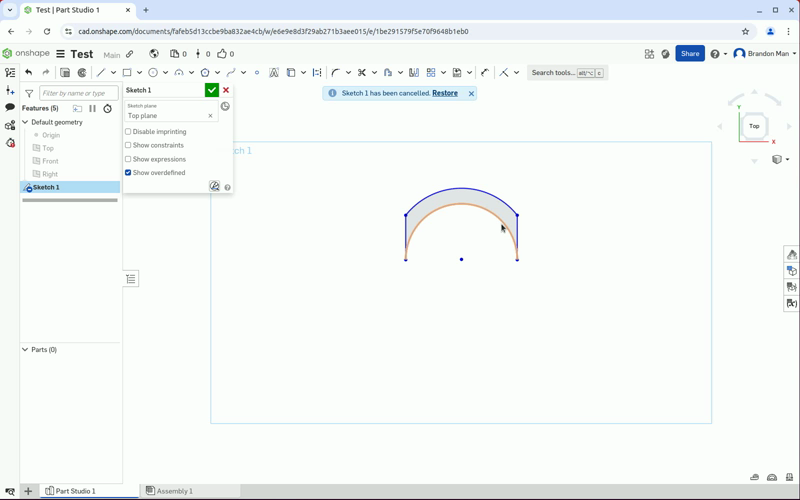
scroll(6)
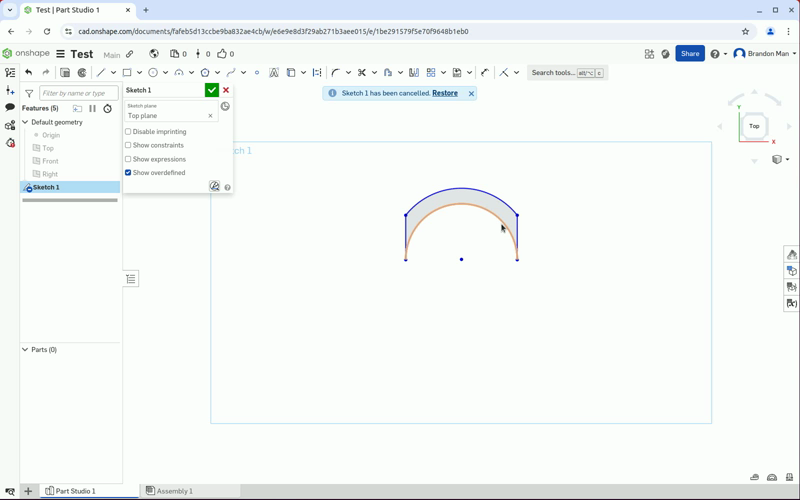
scroll(6)
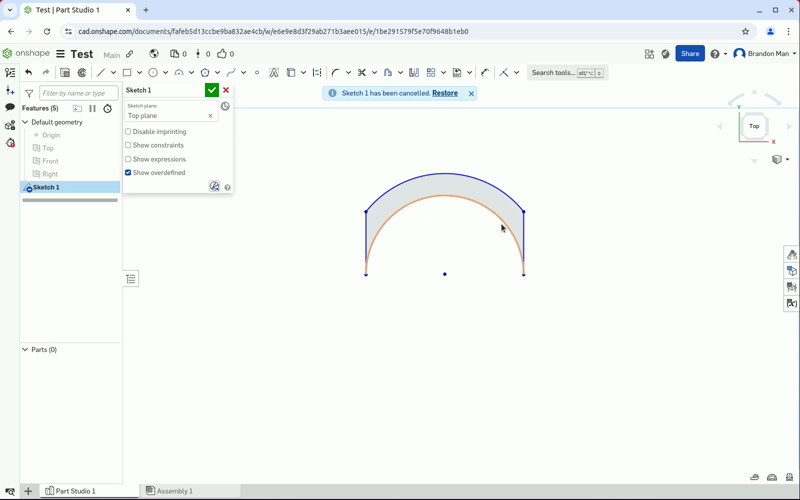
scroll(6)
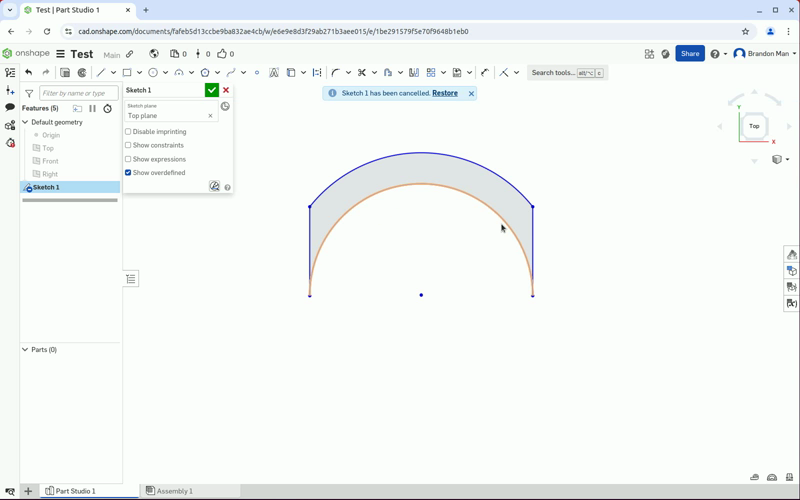
scroll(6)
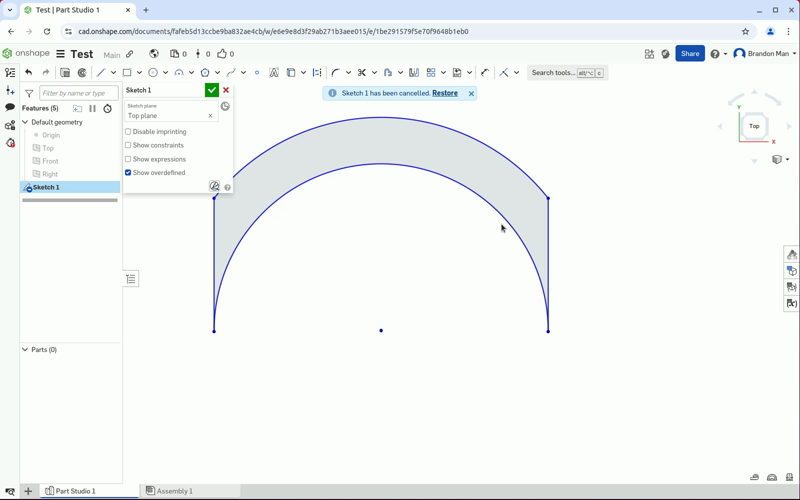
scroll(6)
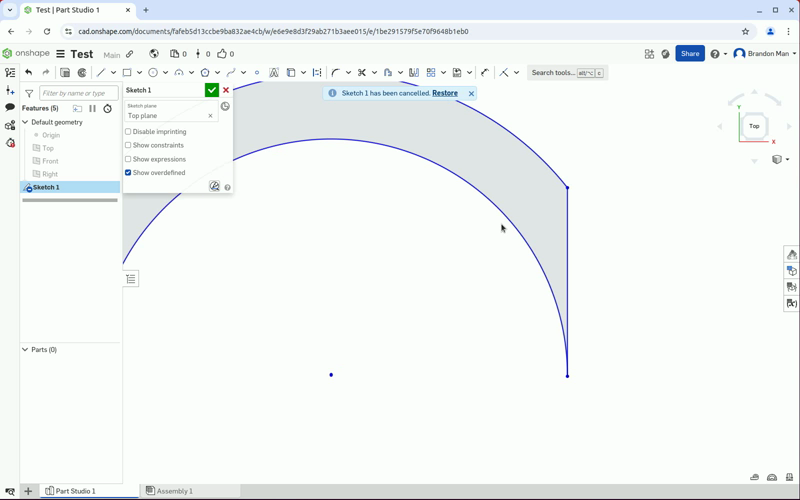
scroll(6)
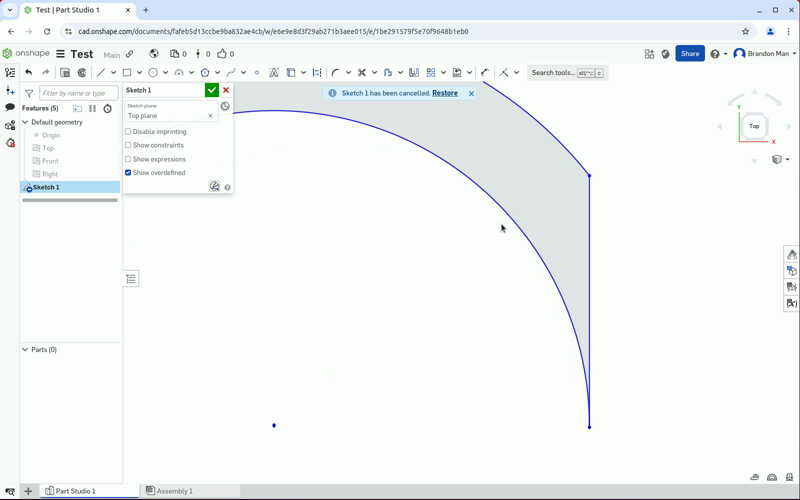
scroll(6)
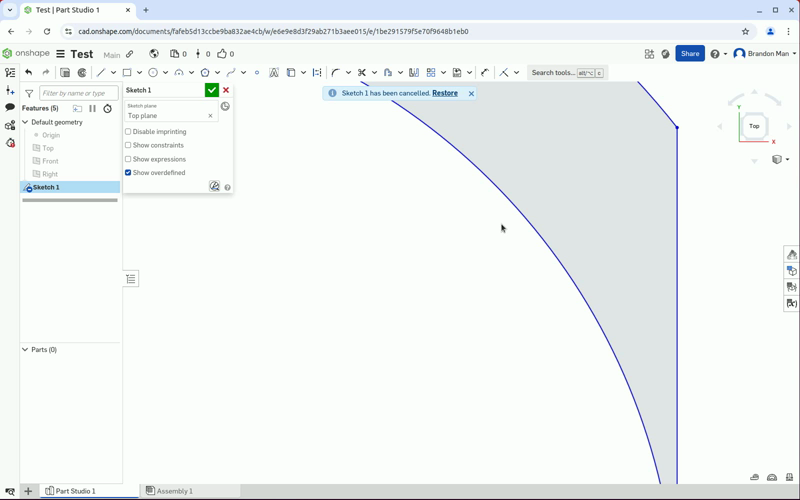
click(501, 223)
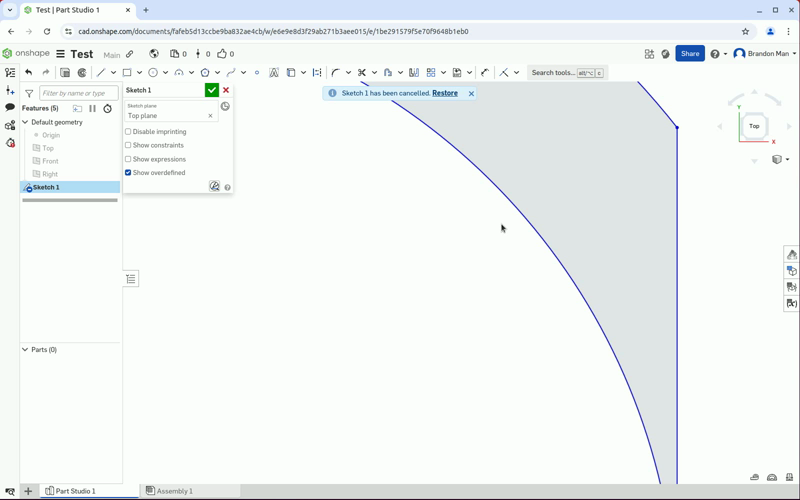
scroll(-6)
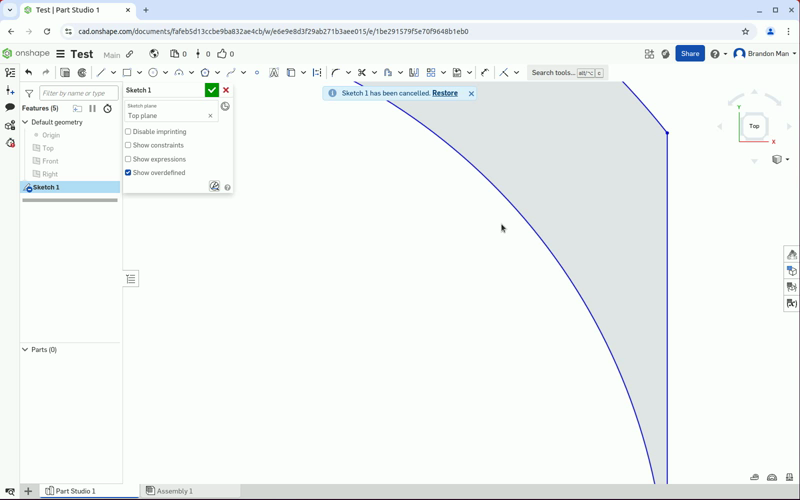
scroll(-6)
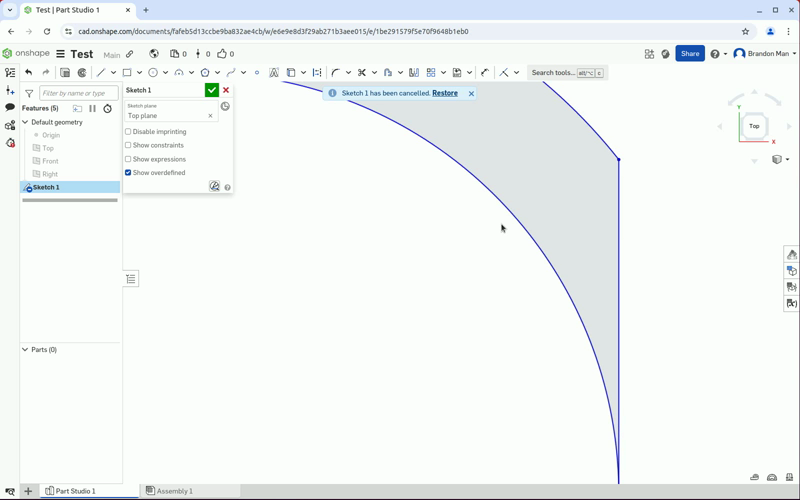
scroll(-6)
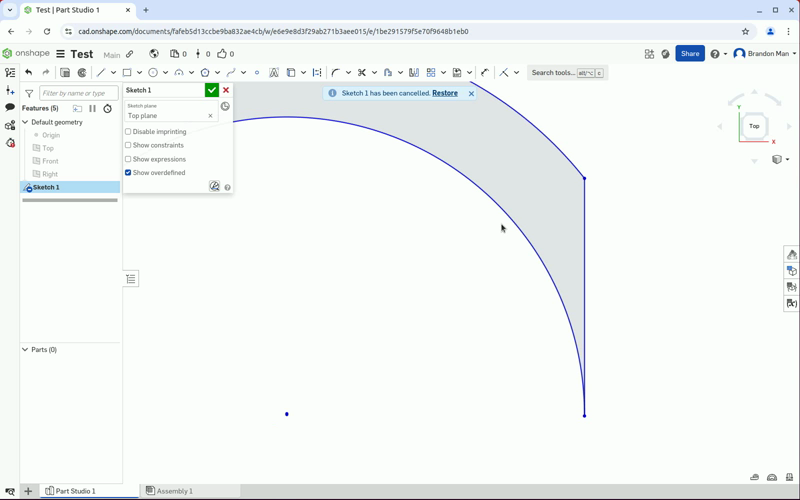
scroll(-6)
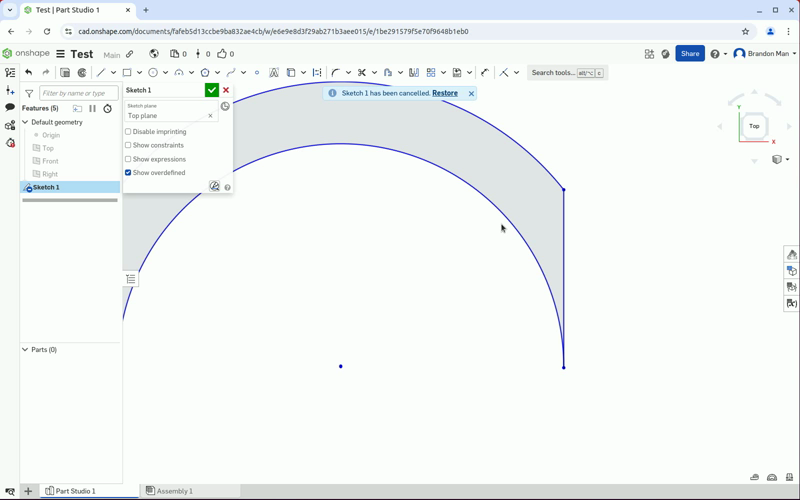
scroll(-6)
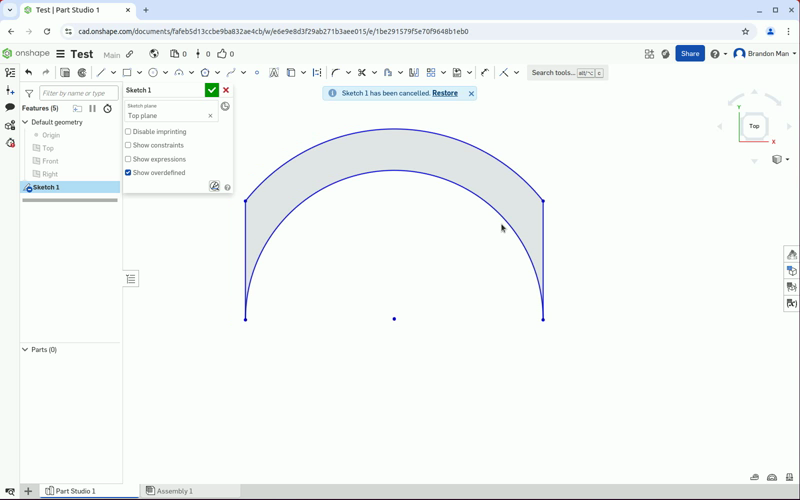
scroll(-6)
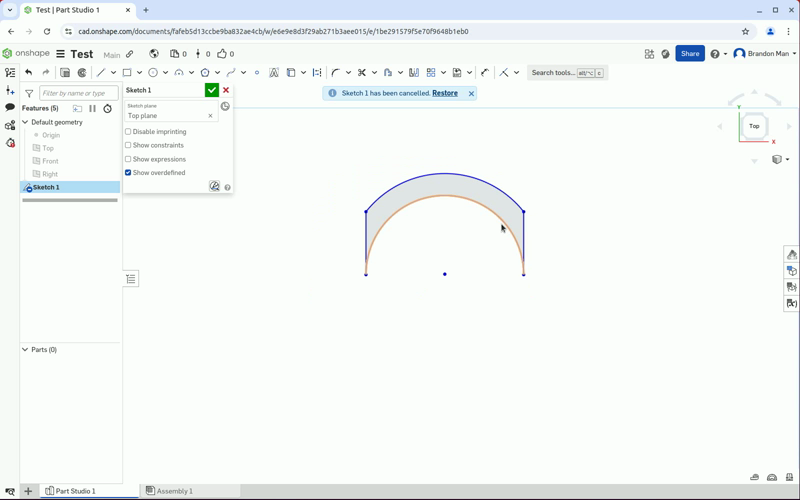
scroll(-6)
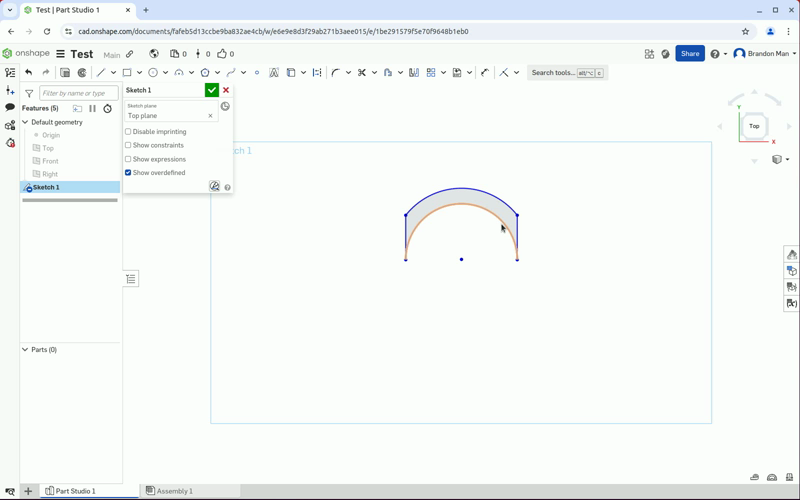
mouse_move(73, 352)
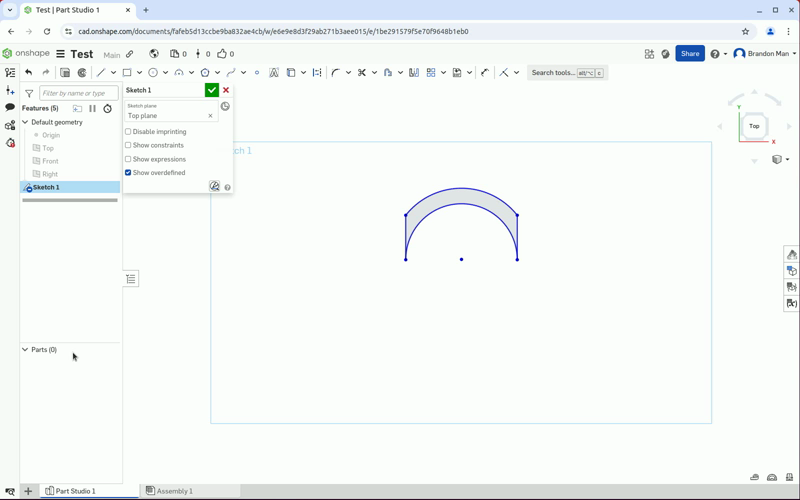
key(shift+y)
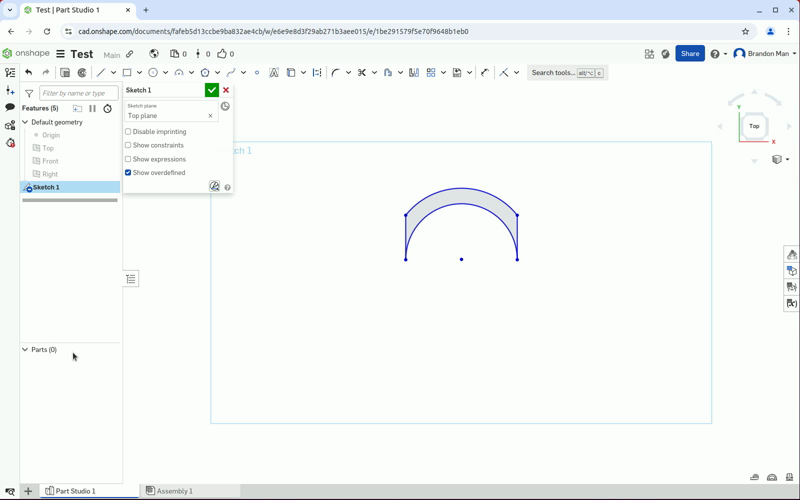
key(shift+e)
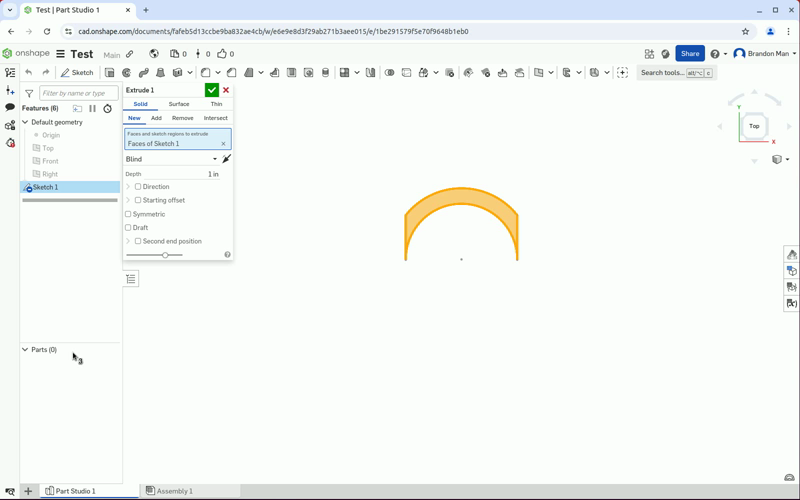
mouse_move(143, 106)
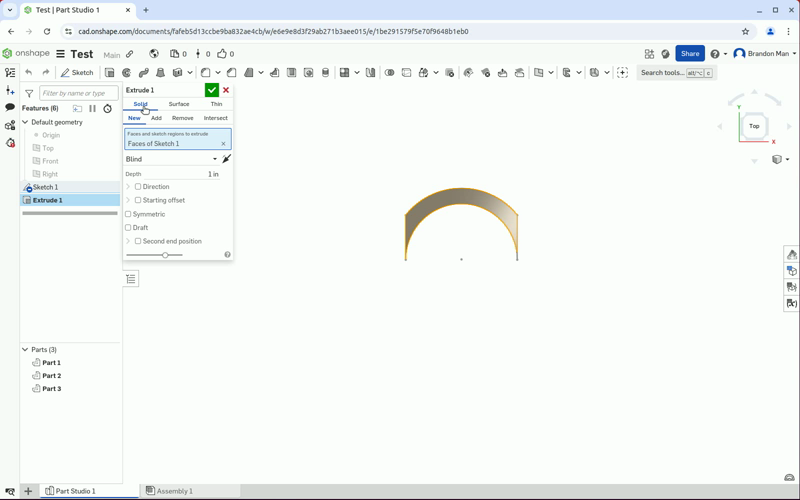
click(143, 106)
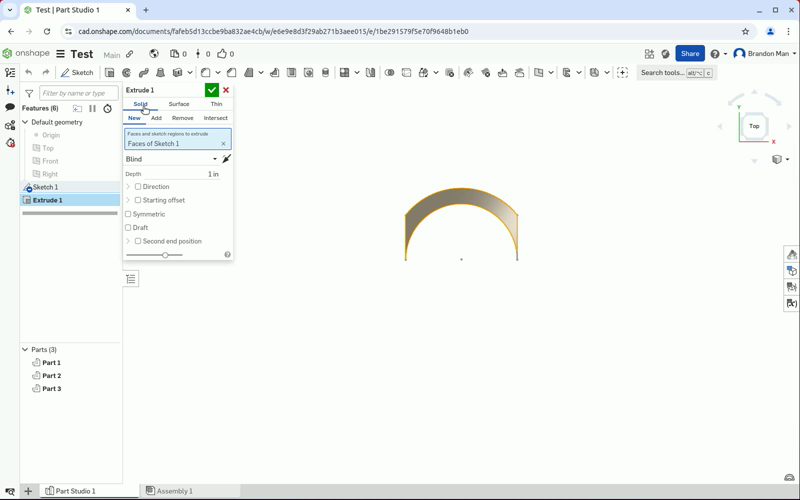
mouse_move(137, 120)
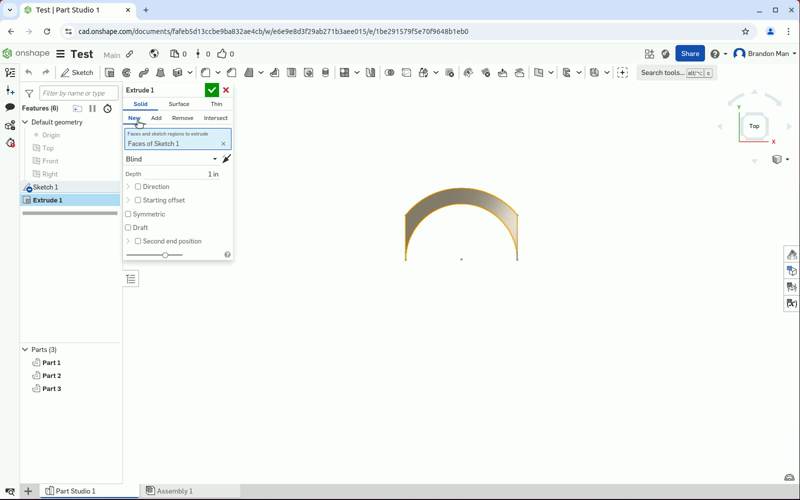
click(137, 120)
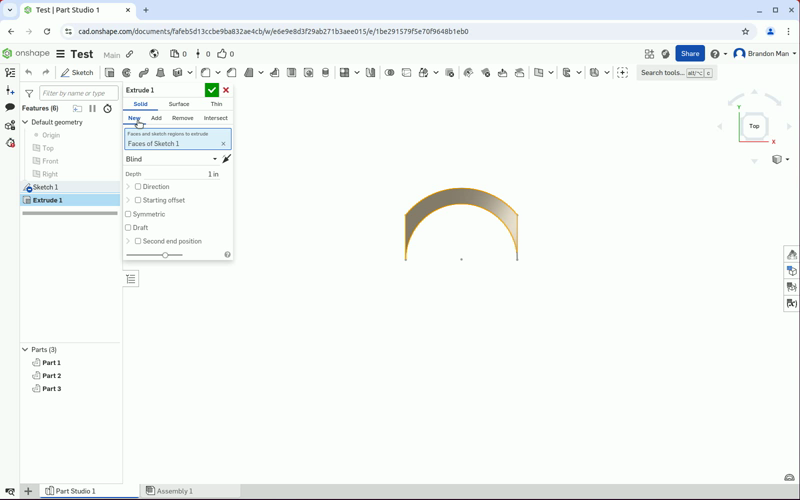
key(tab, 4)
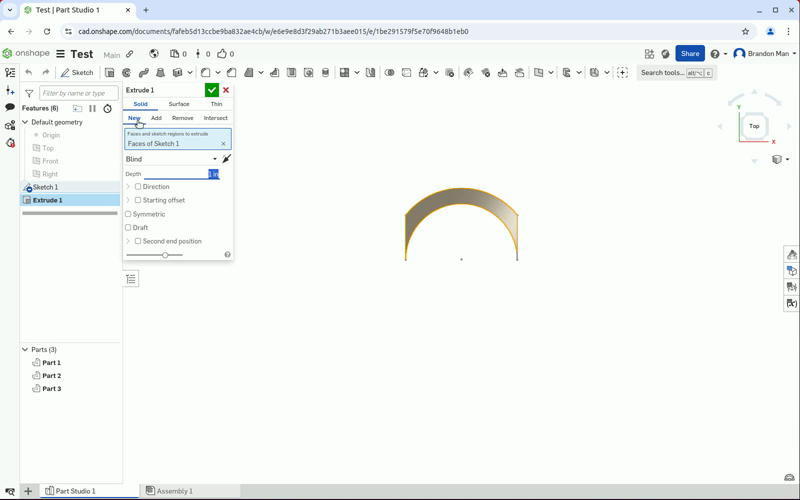
text(11.313)
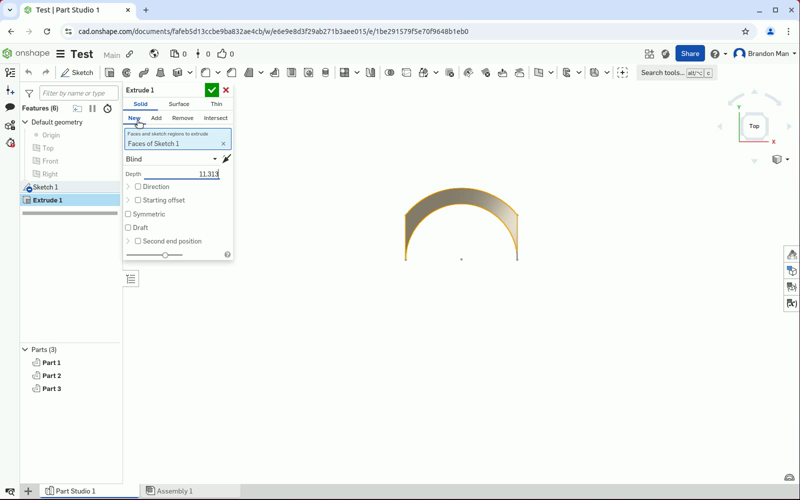
key(enter)
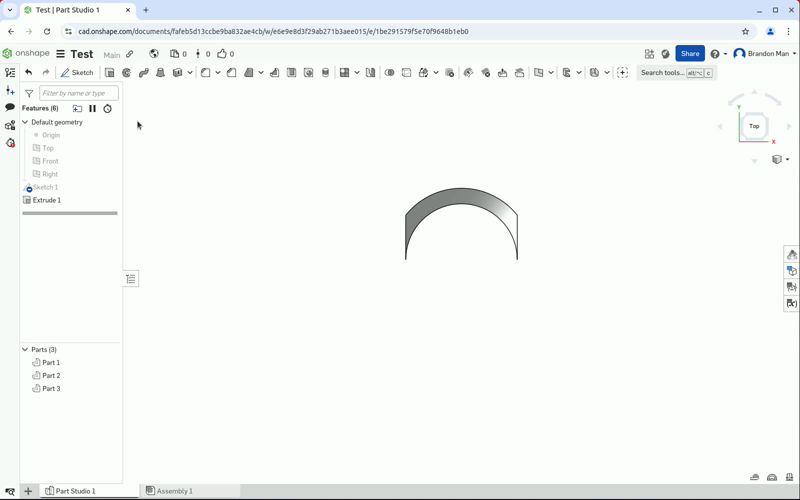
key(shift+h)
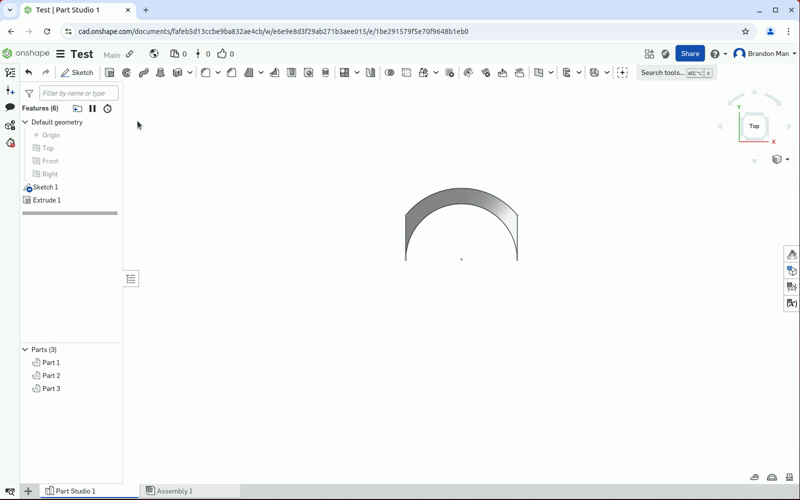
key(shift+h)
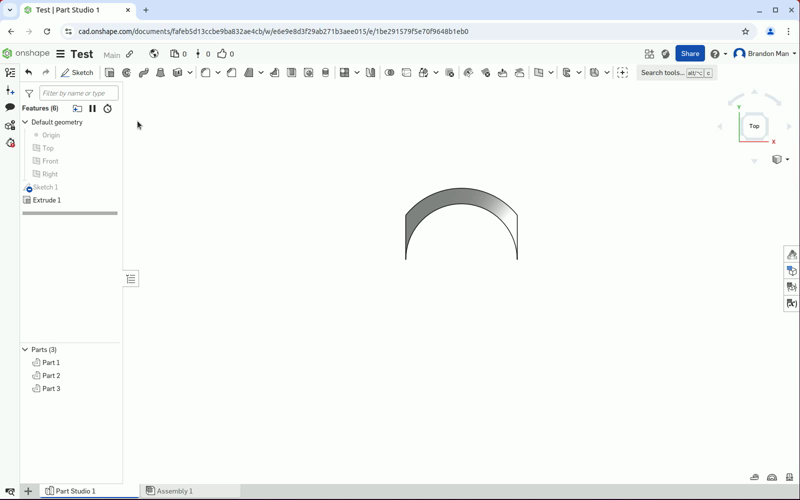
mouse_move(73, 189)
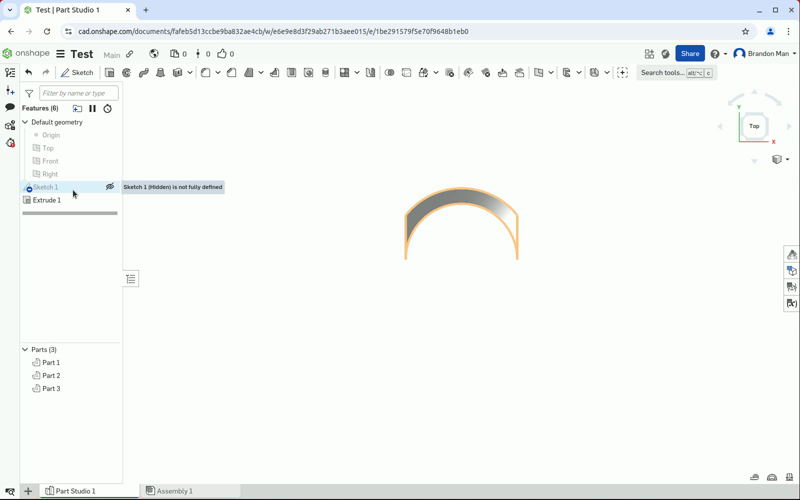
click(73, 189)
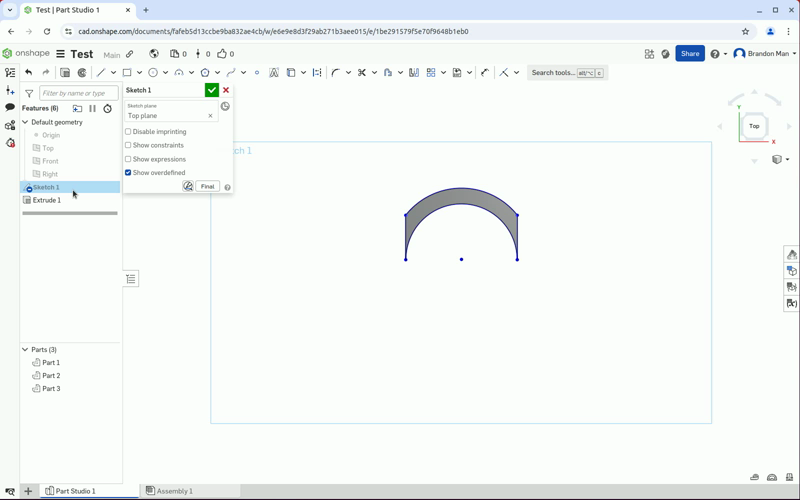
mouse_move(229, 92)
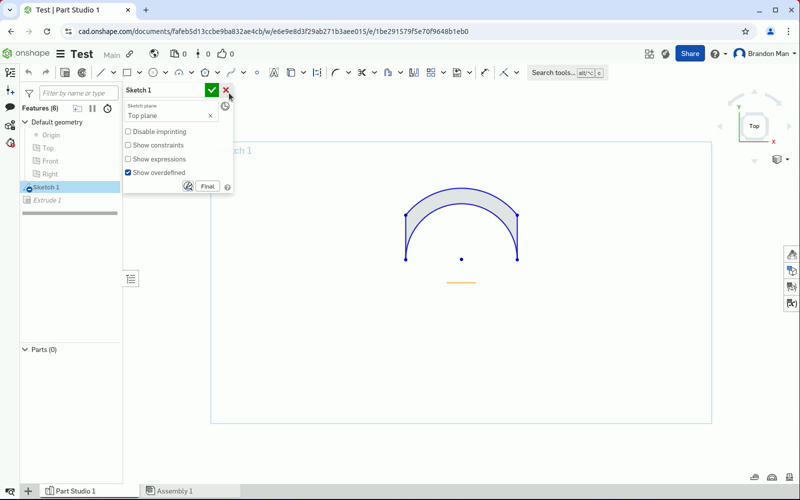
click(229, 92)
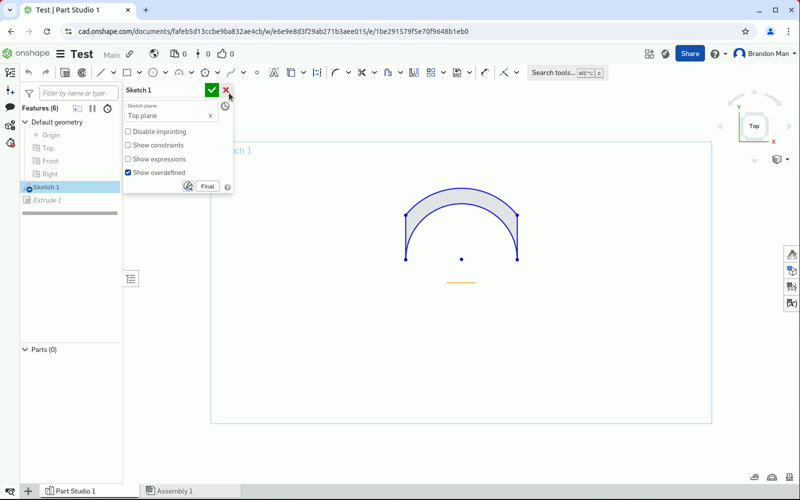
key(shift+s)
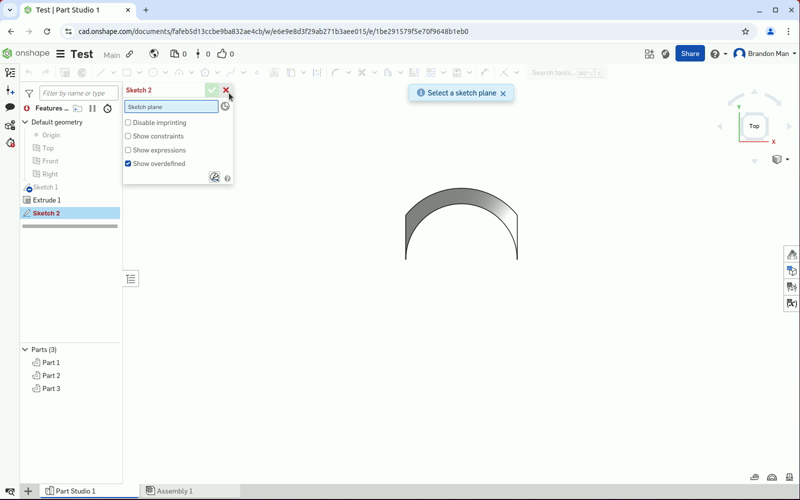
mouse_move(73, 150)
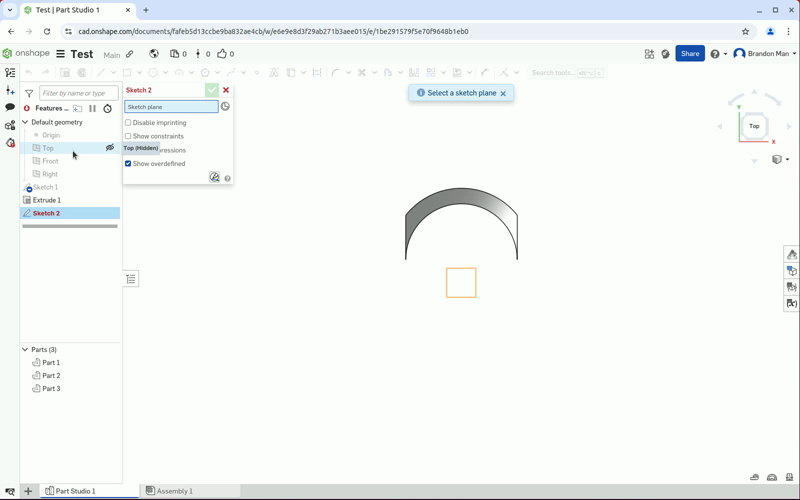
click(73, 150)
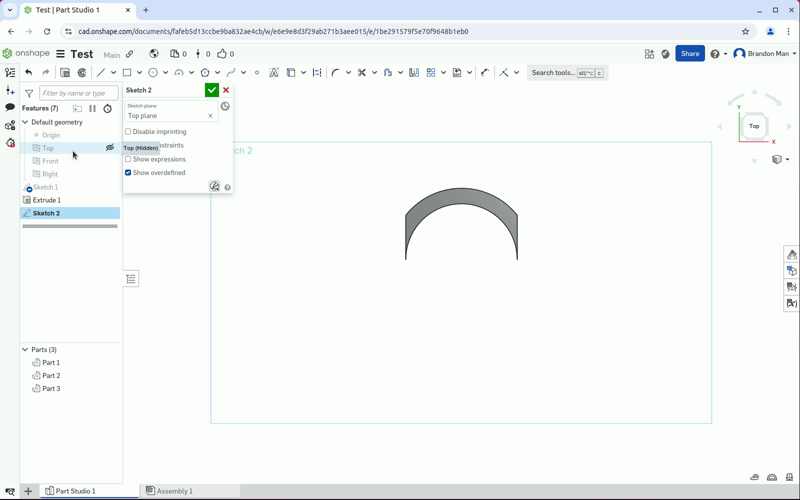
mouse_move(73, 352)
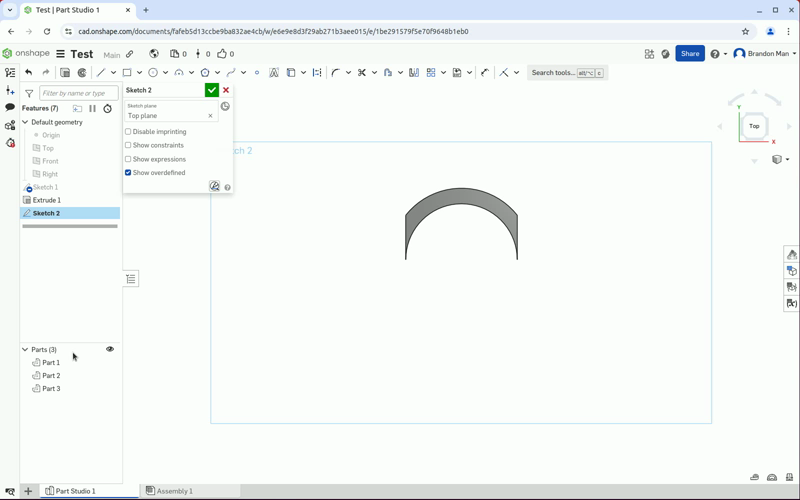
key(y)
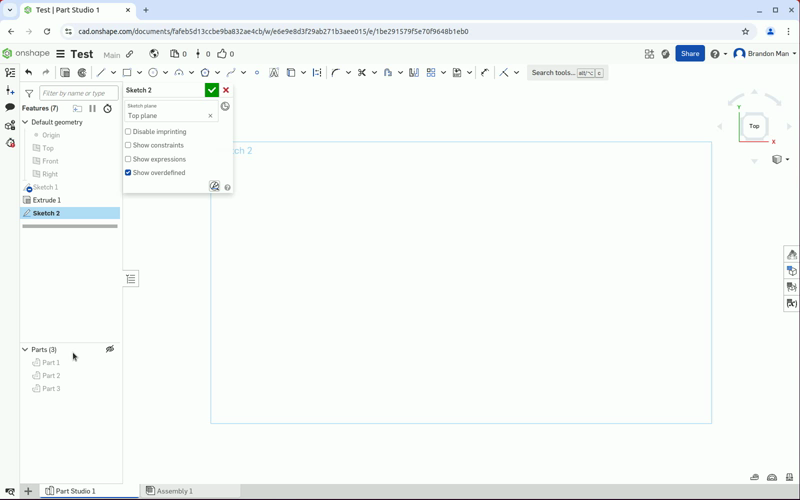
key(a)
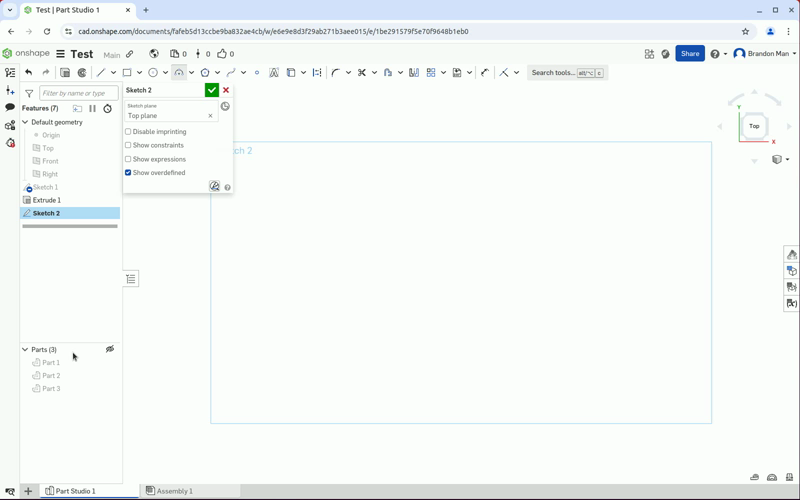
key_down(shift)
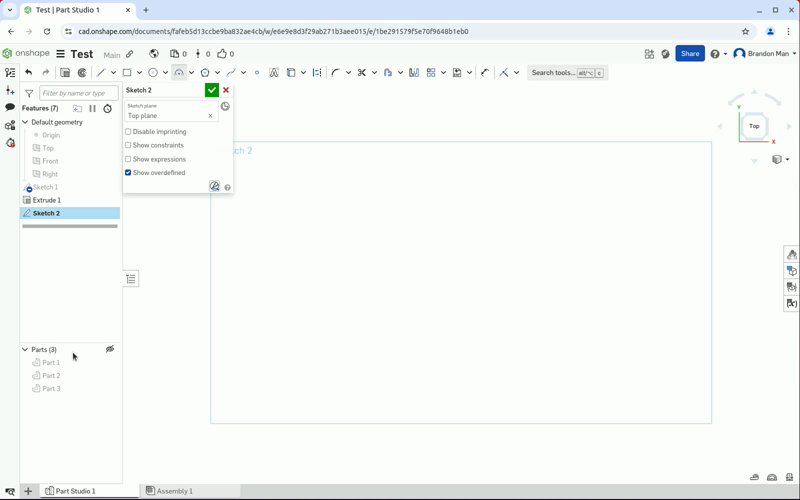
mouse_move(515, 215)
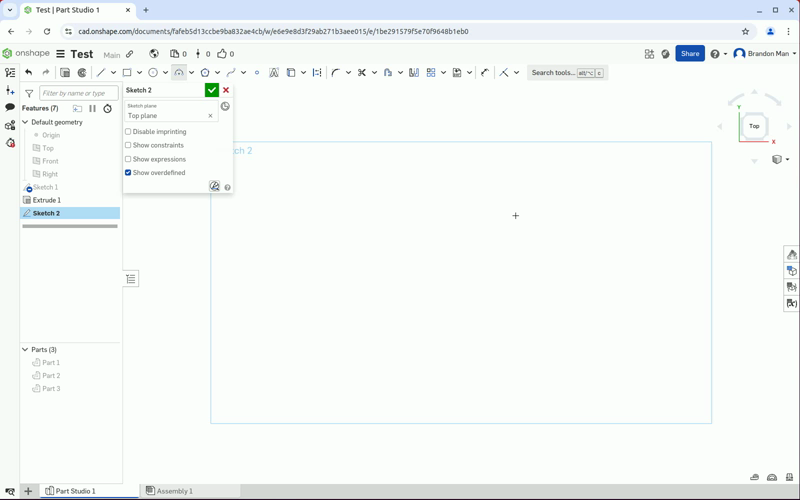
click(515, 215)
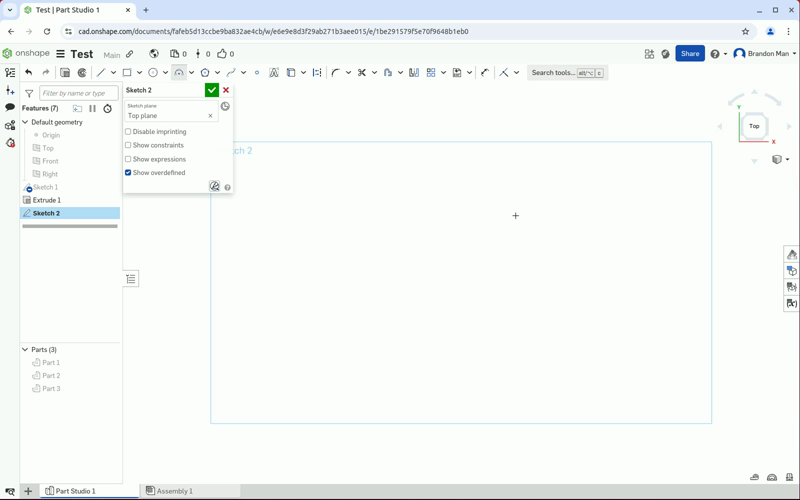
key_up(shift)
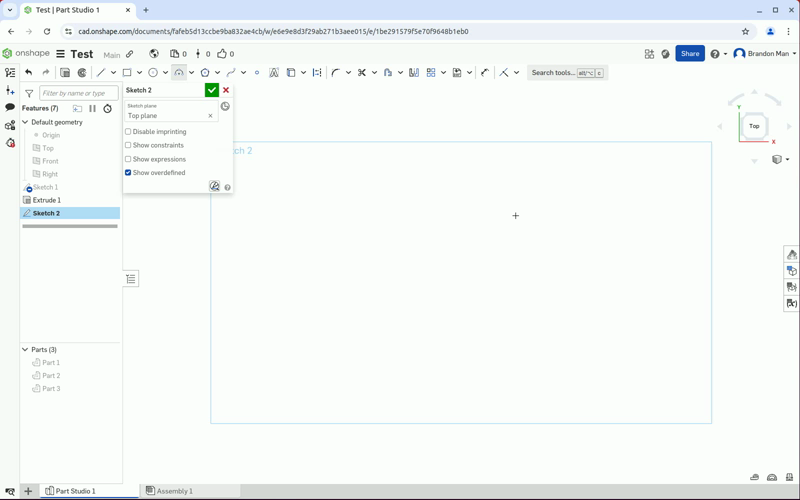
key_down(shift)
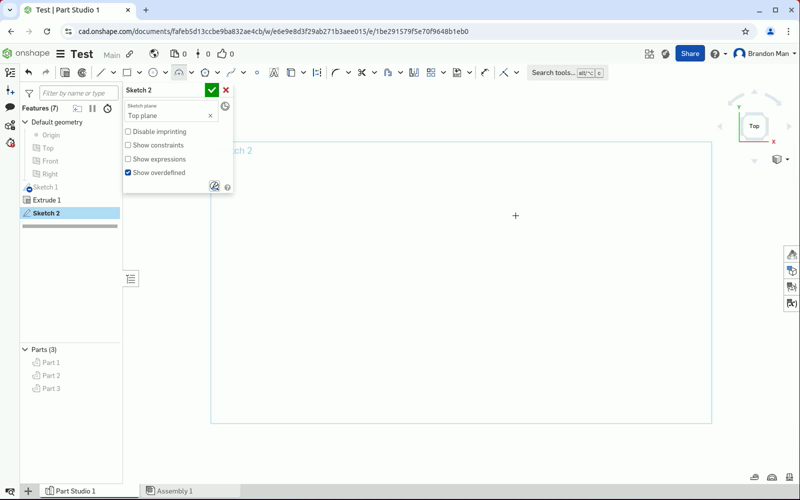
mouse_move(531, 260)
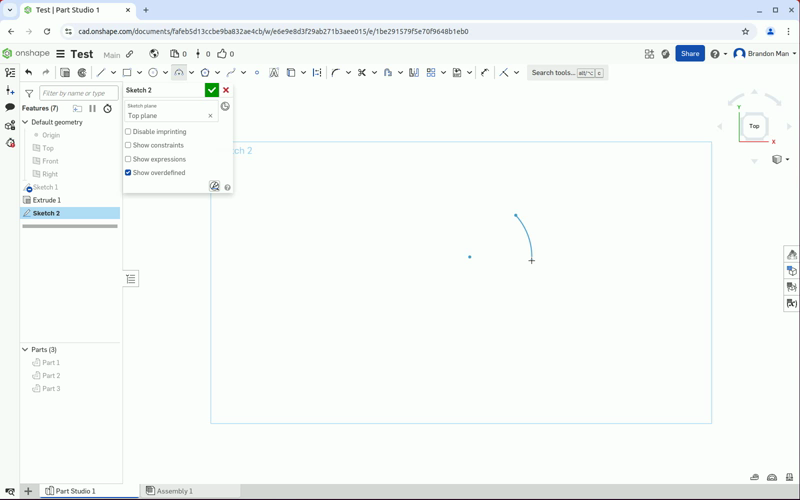
click(531, 260)
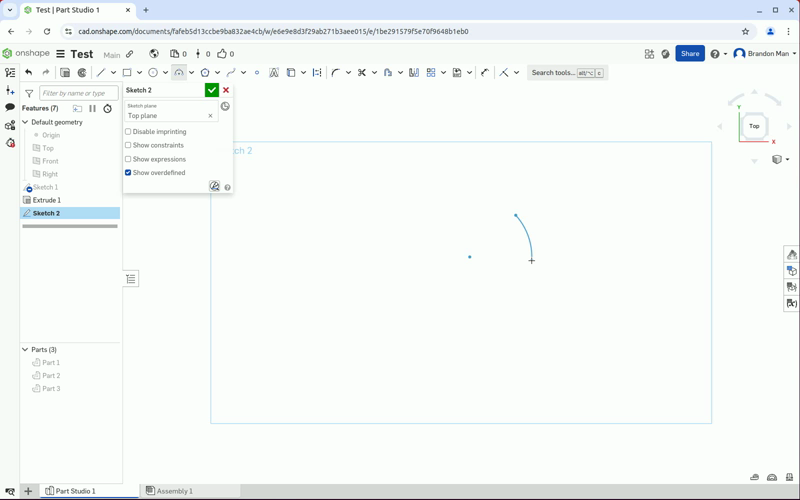
mouse_move(528, 236)
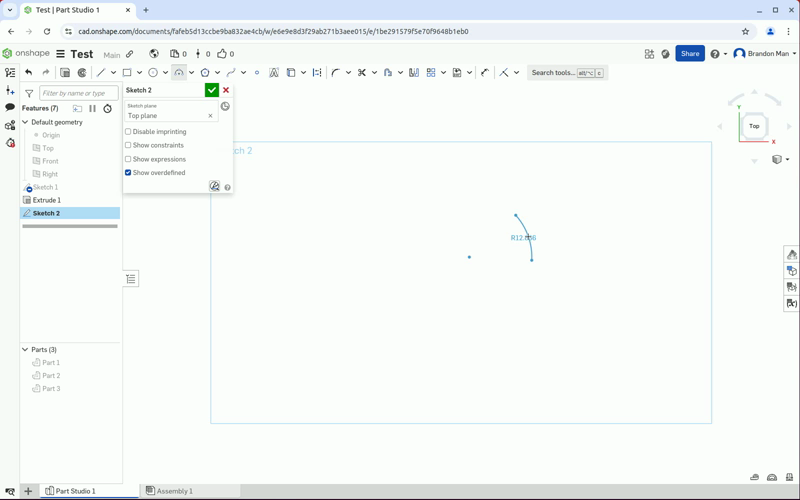
click(528, 236)
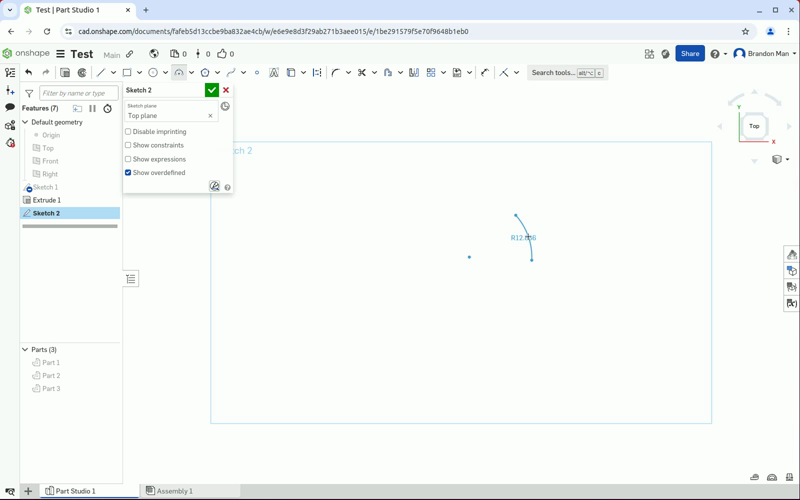
key_up(shift)
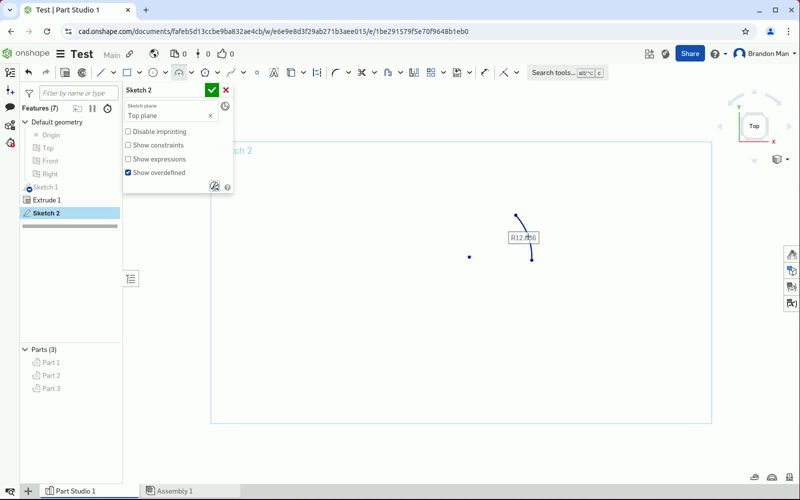
key(esc)
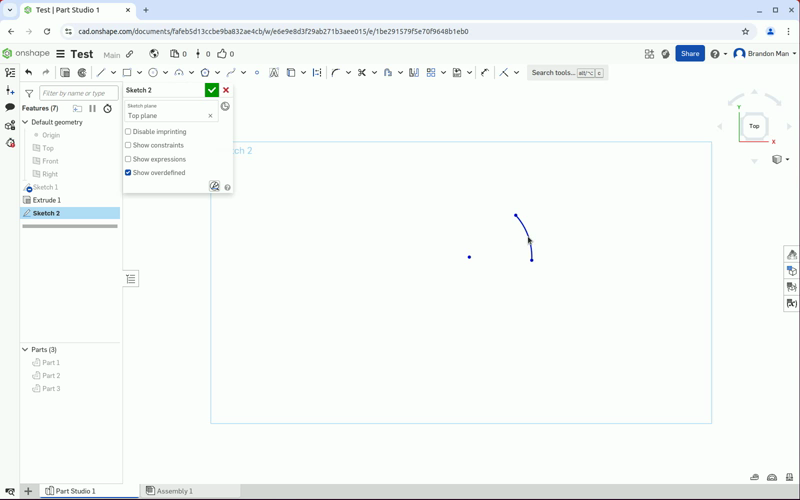
key(l)
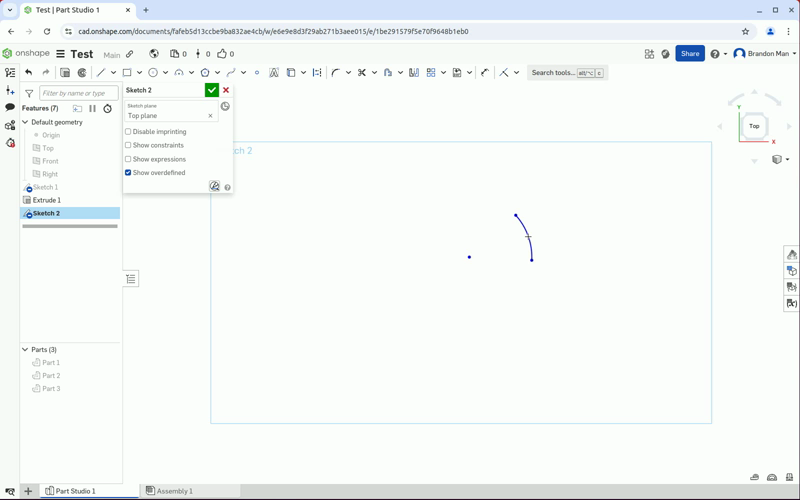
mouse_move(531, 260)
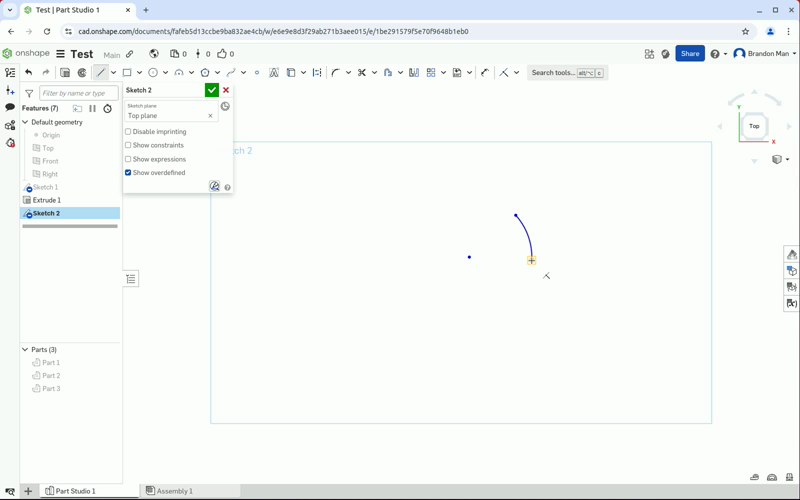
click(531, 260)
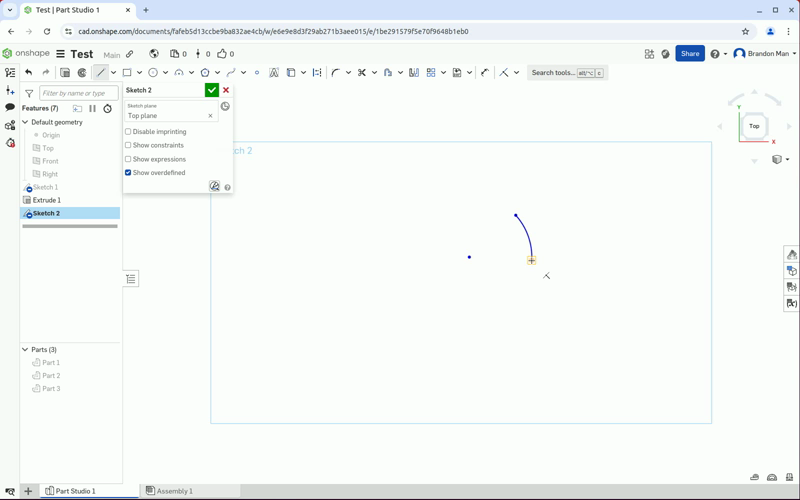
key_down(shift)
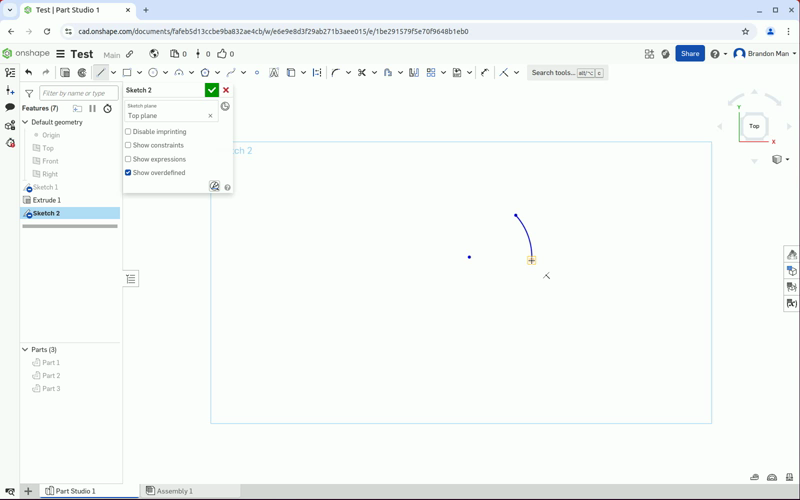
mouse_move(561, 260)
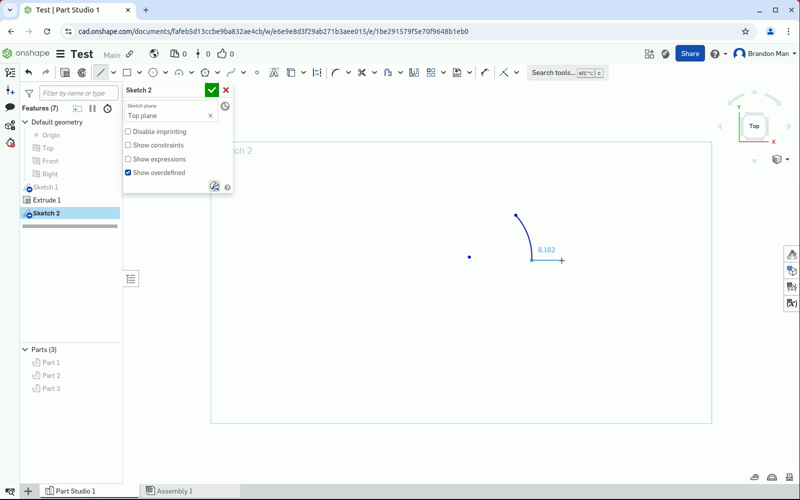
mouse_move(531, 215)
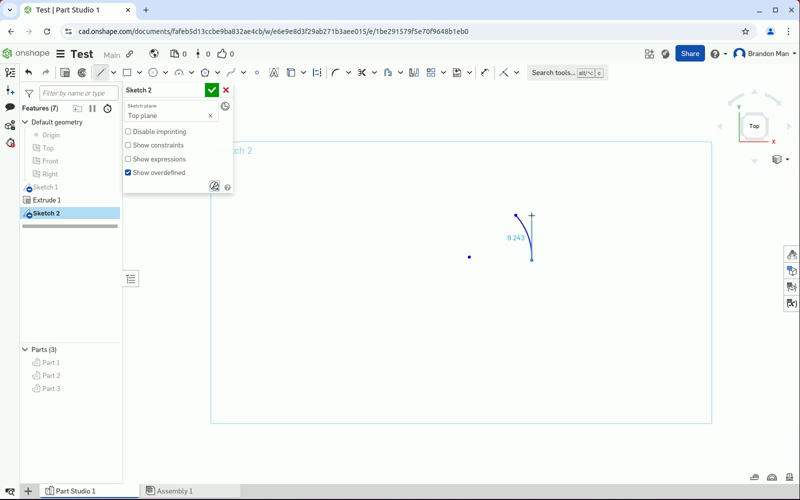
click(531, 215)
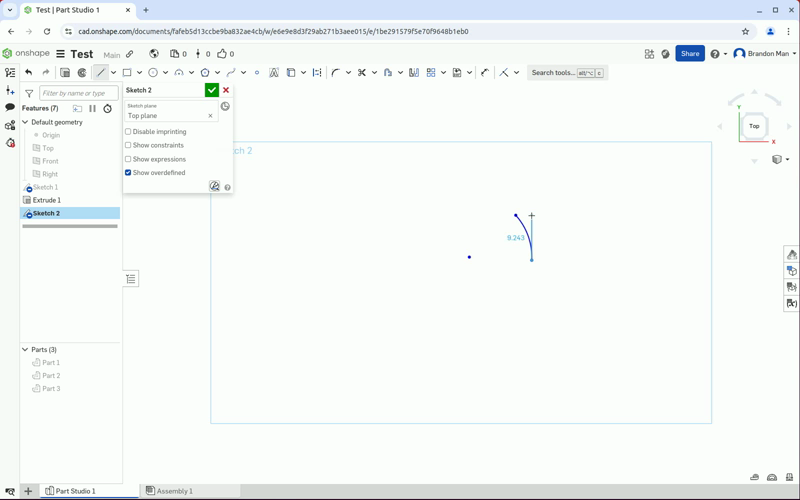
key_up(shift)
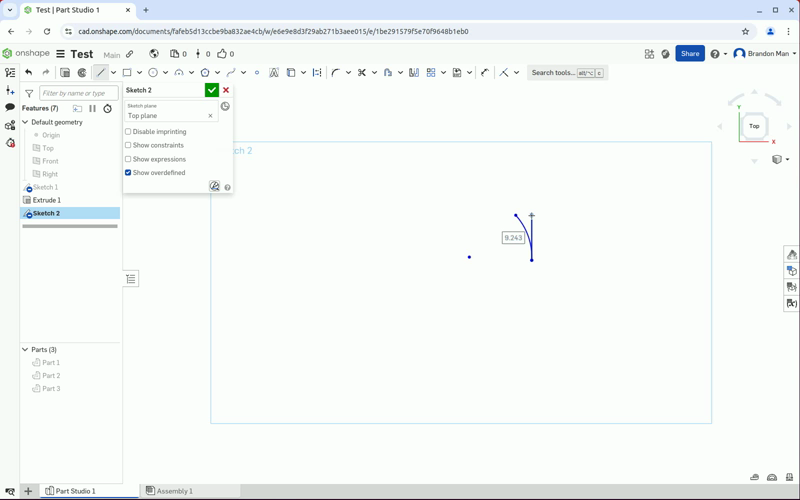
mouse_move(561, 215)
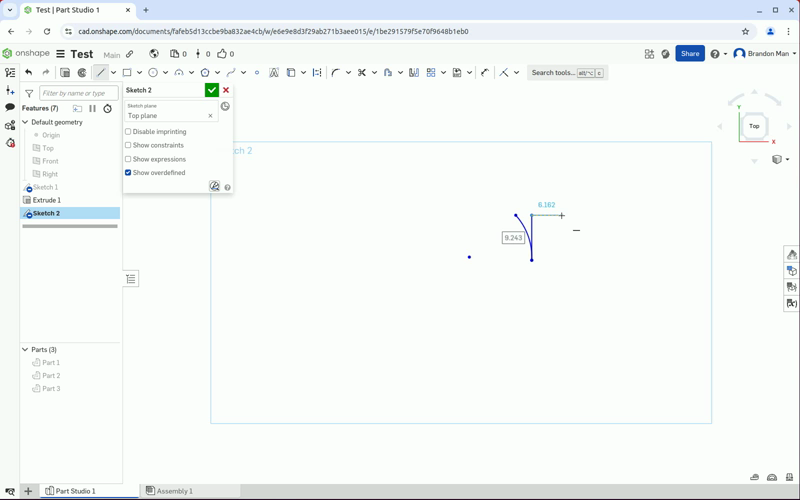
key_down(shift)
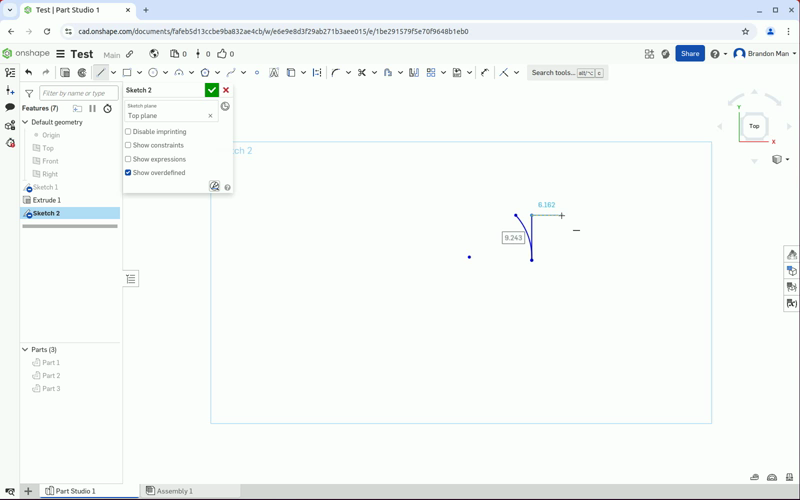
mouse_move(515, 215)
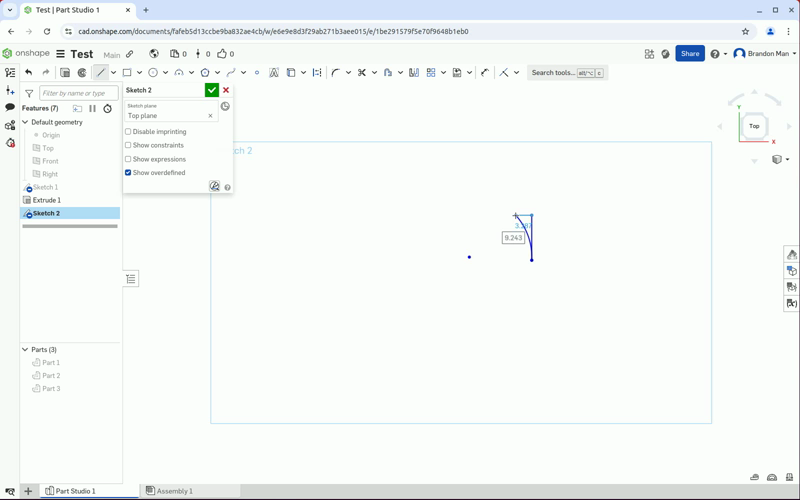
key_up(shift)
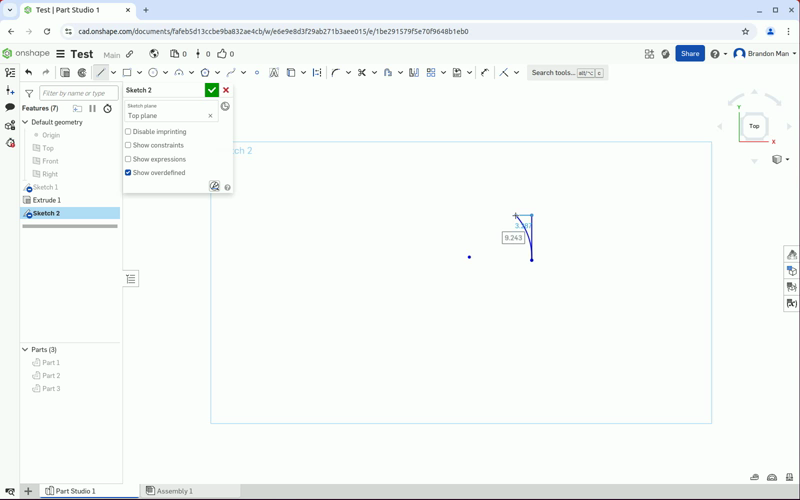
click(515, 215)
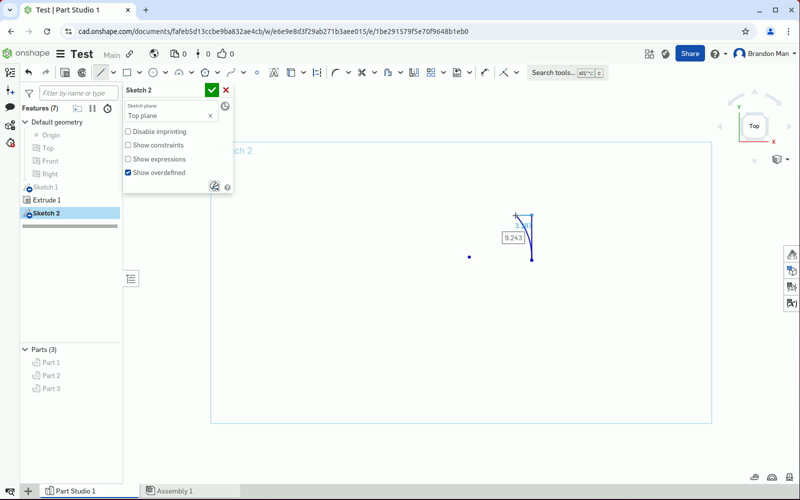
key(esc)
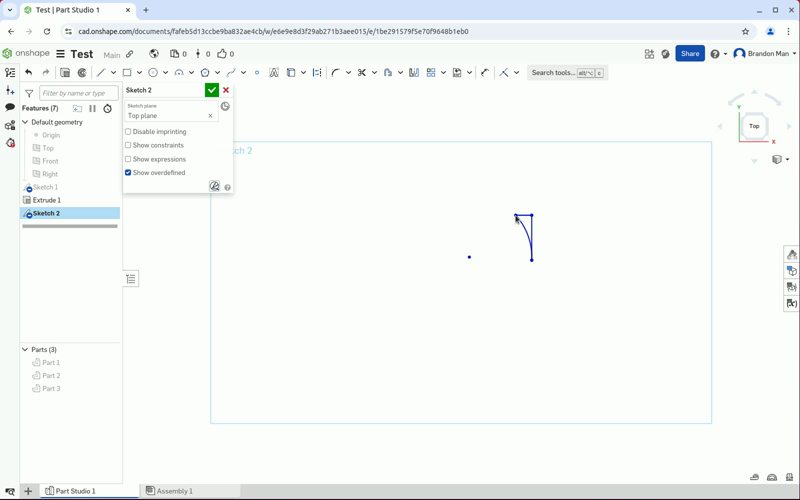
mouse_move(529, 216)
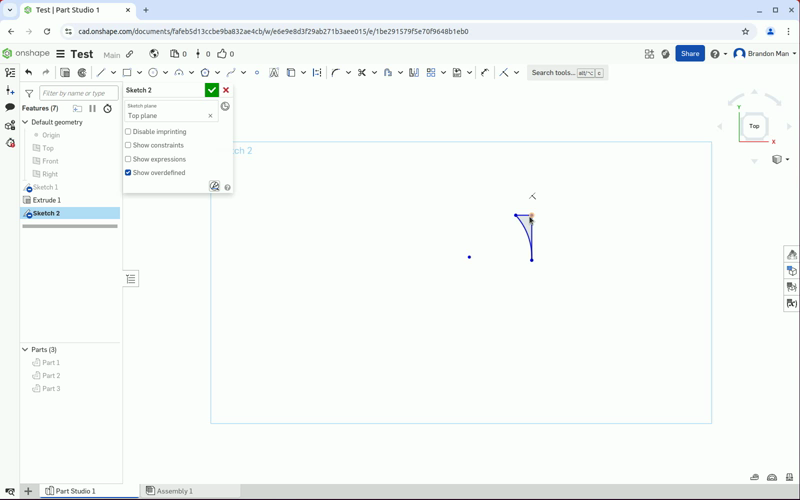
scroll(6)
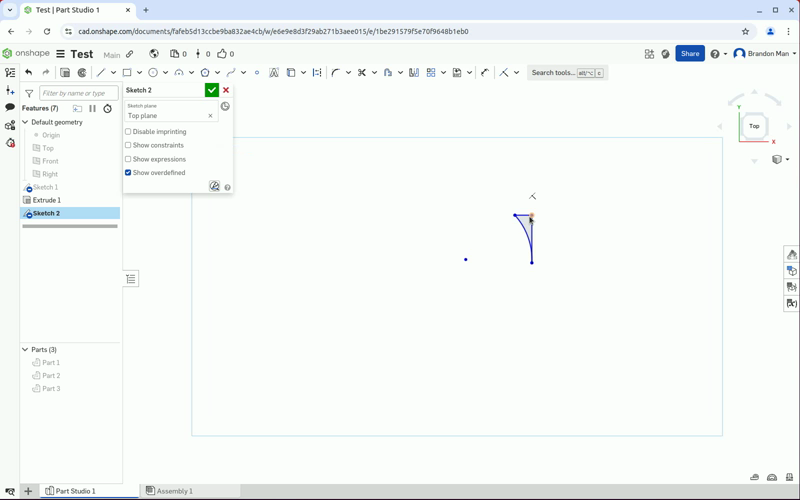
scroll(6)
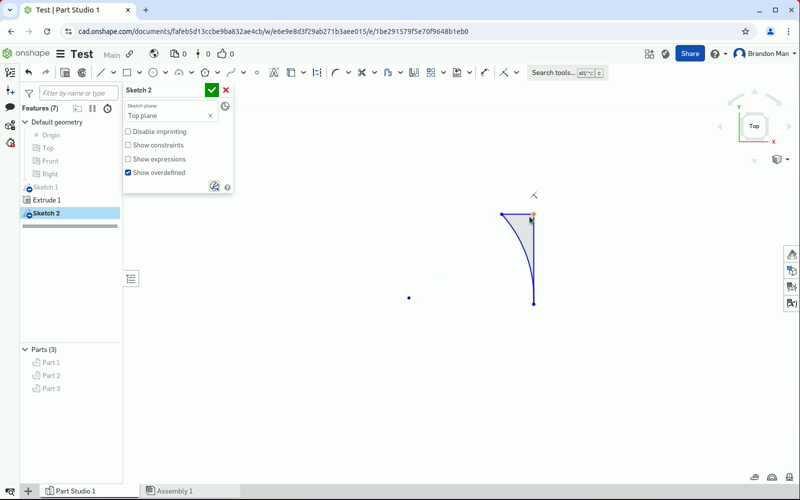
scroll(6)
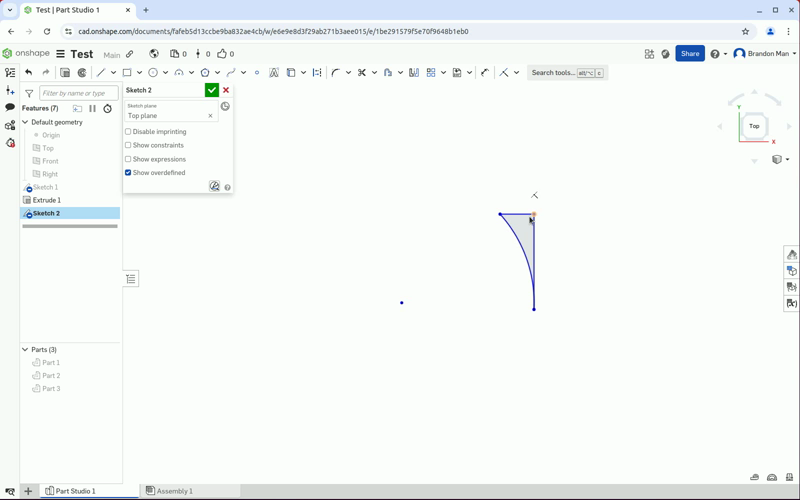
scroll(6)
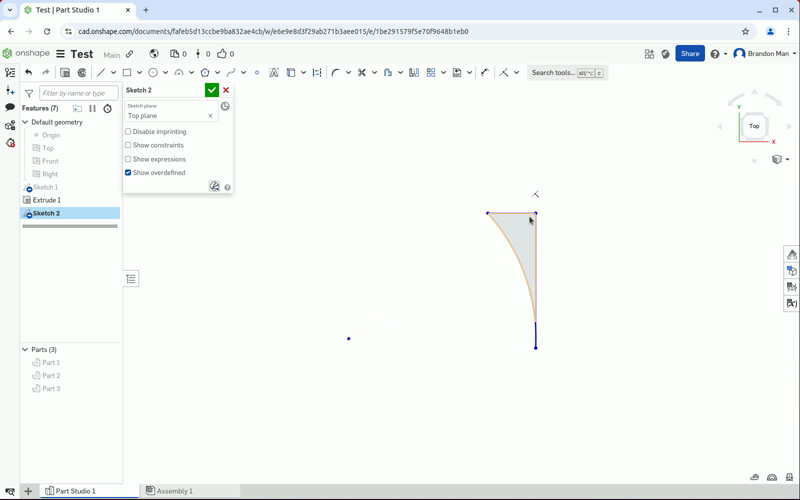
scroll(6)
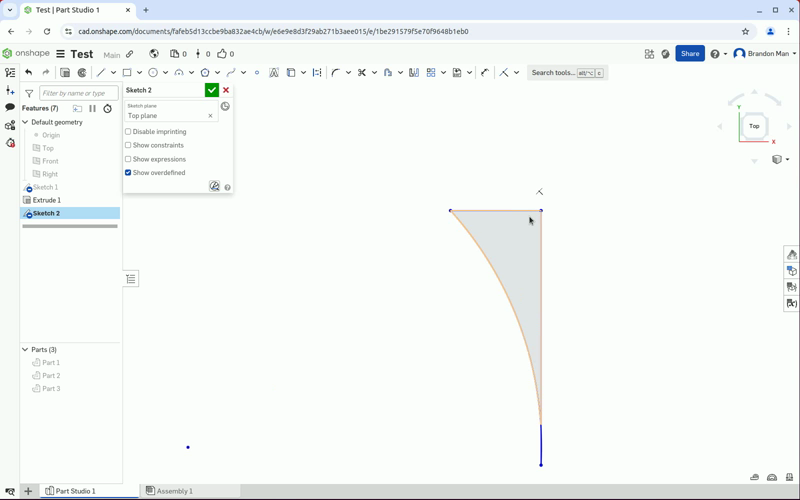
scroll(6)
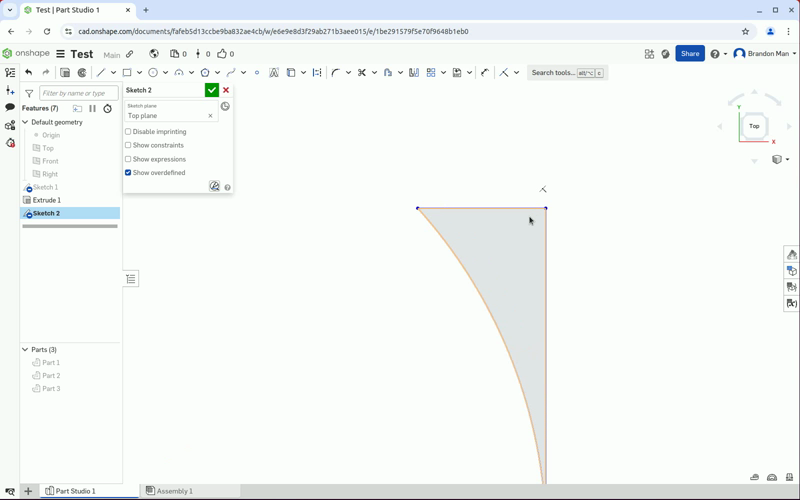
scroll(6)
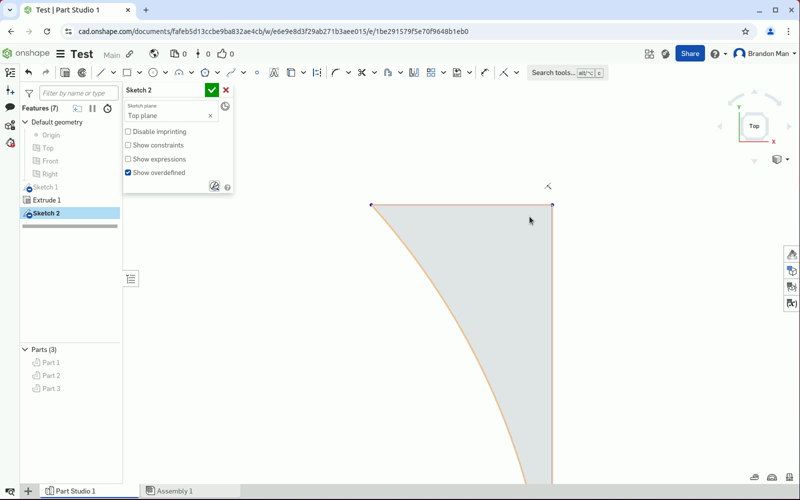
click(529, 216)
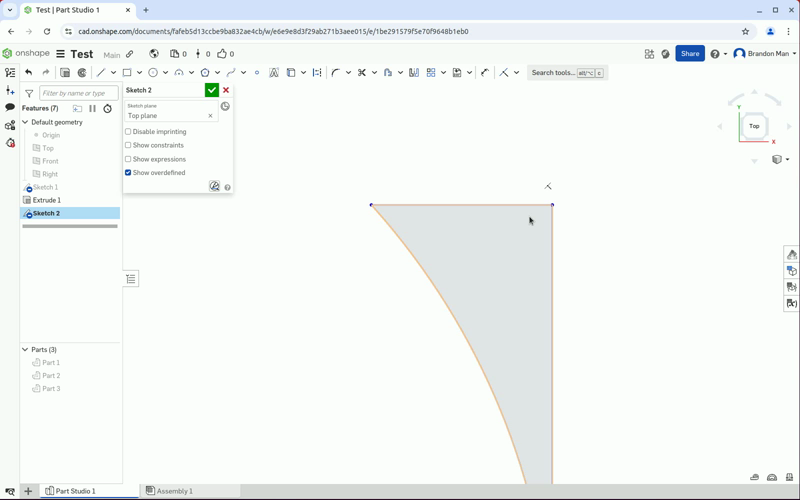
scroll(-6)
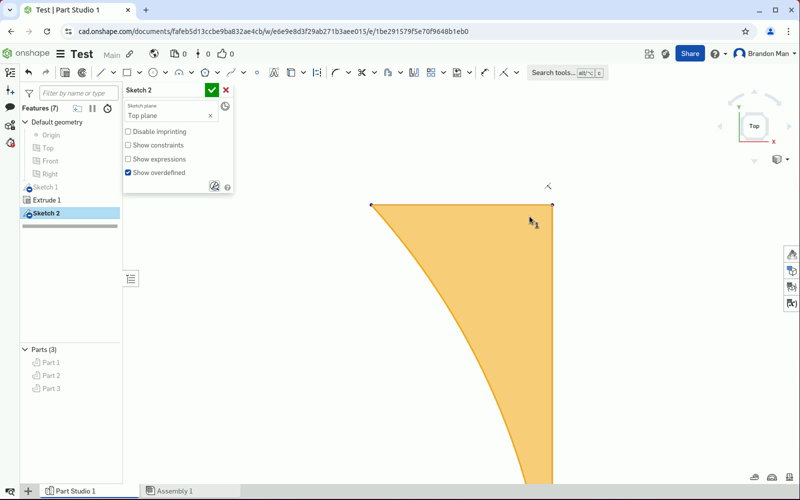
scroll(-6)
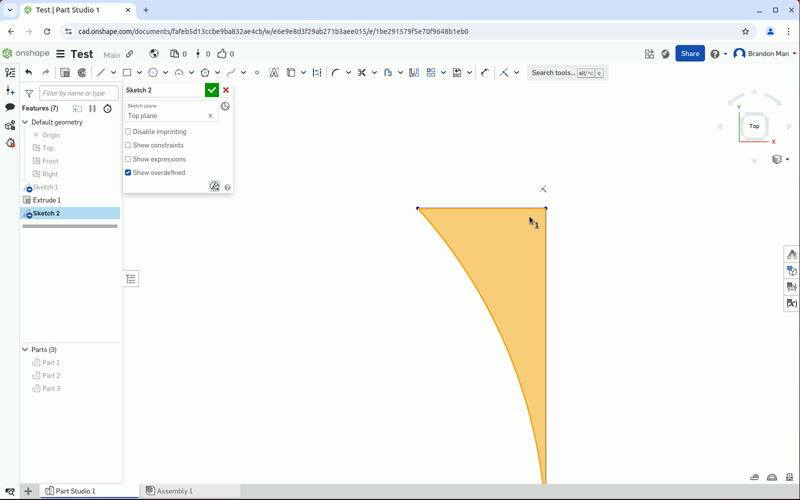
scroll(-6)
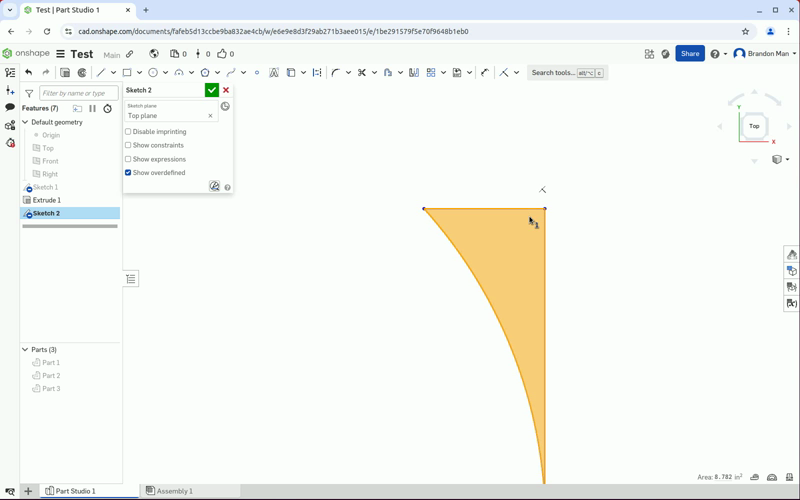
scroll(-6)
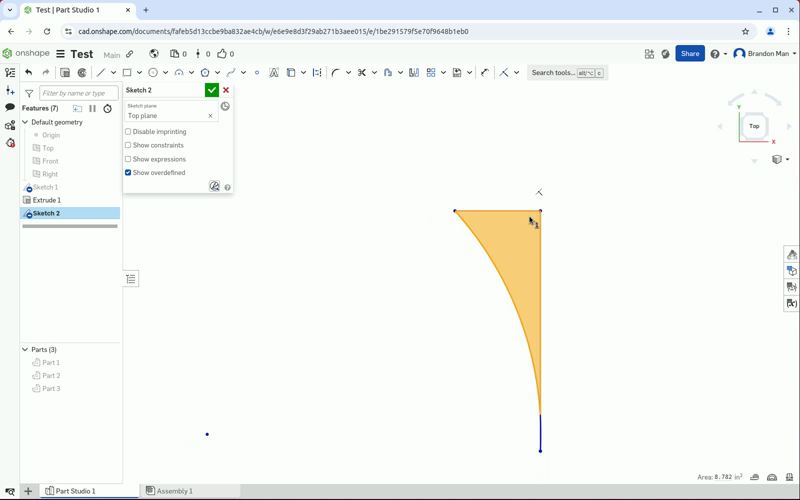
scroll(-6)
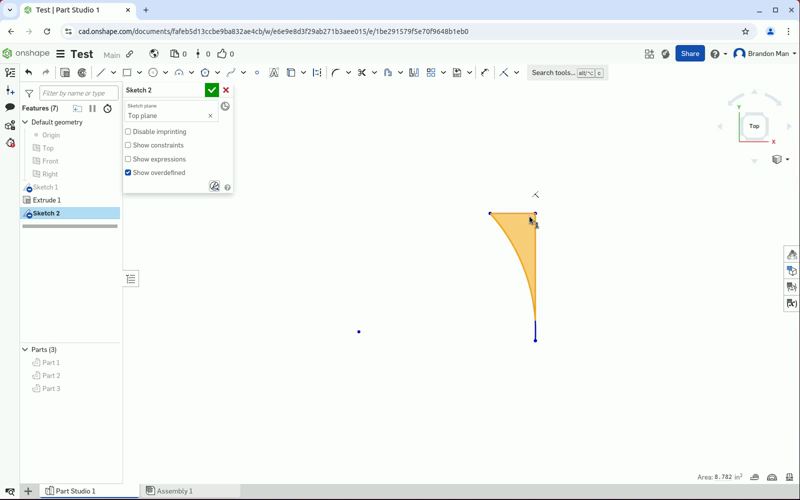
scroll(-6)
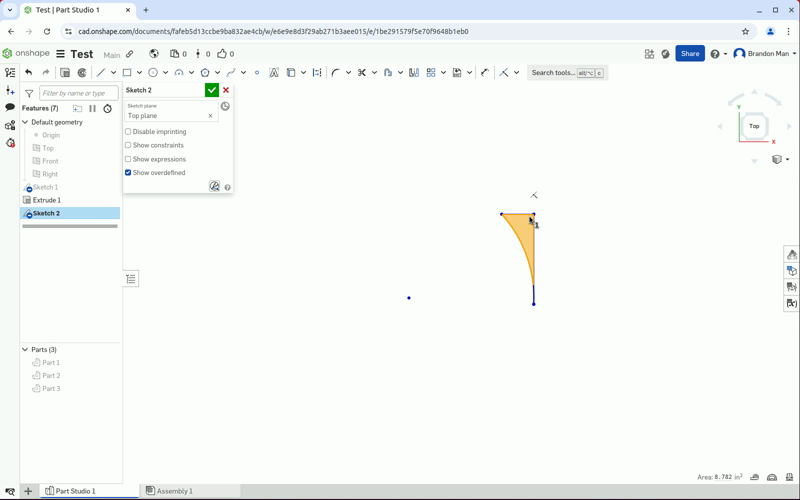
scroll(-6)
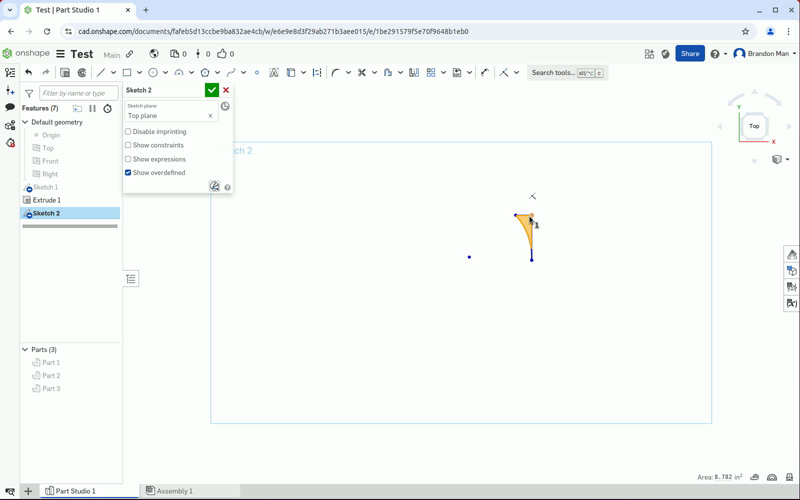
mouse_move(73, 352)
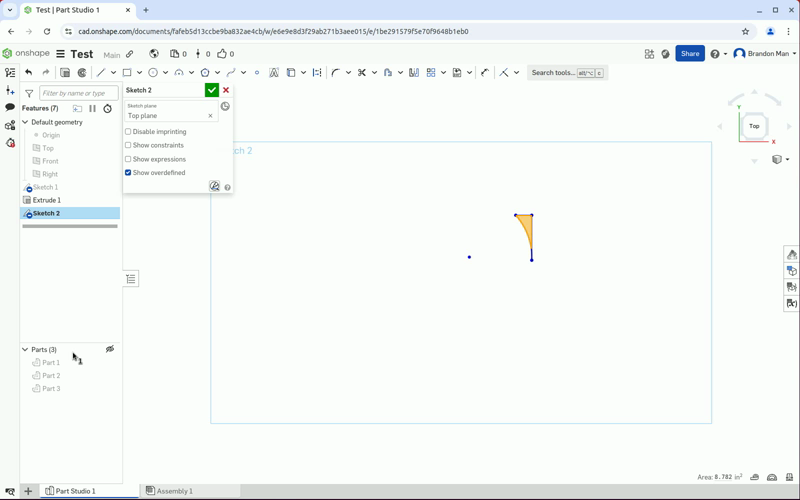
key(shift+y)
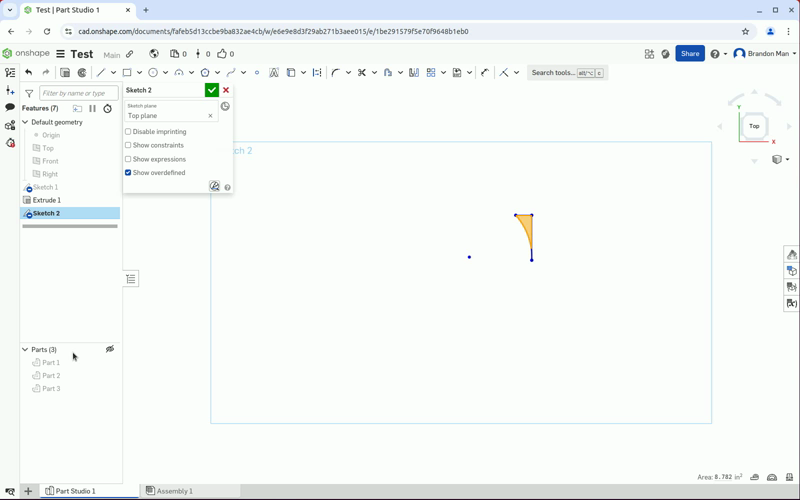
key(shift+e)
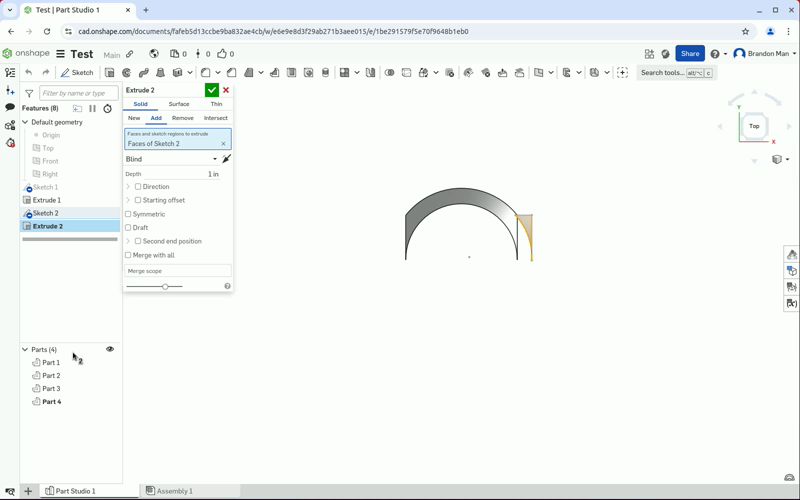
mouse_move(143, 106)
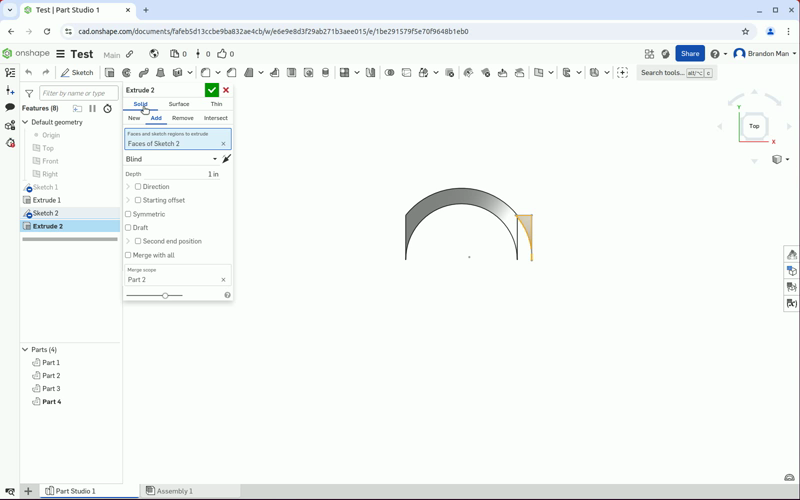
click(143, 106)
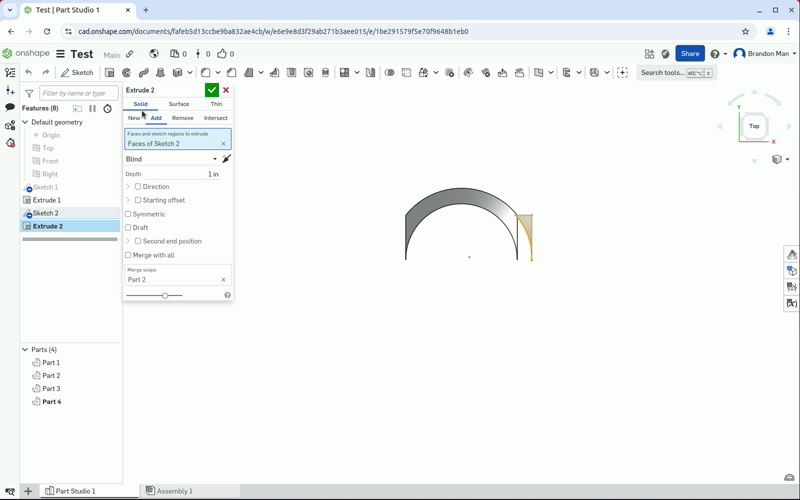
mouse_move(137, 120)
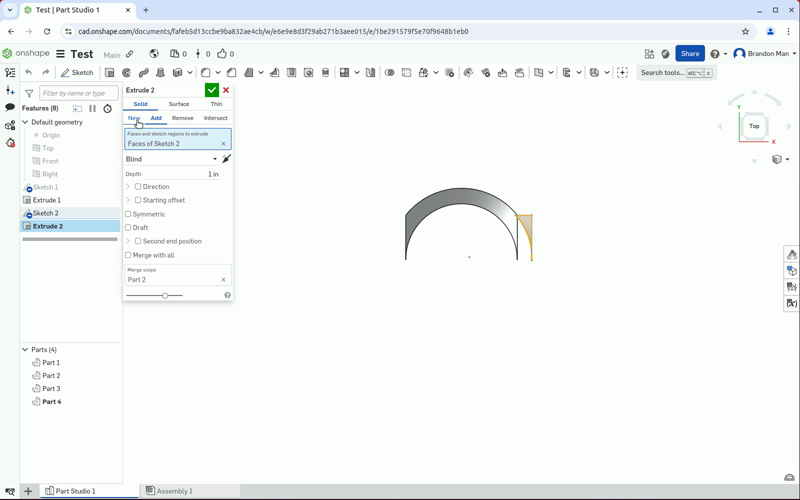
click(137, 120)
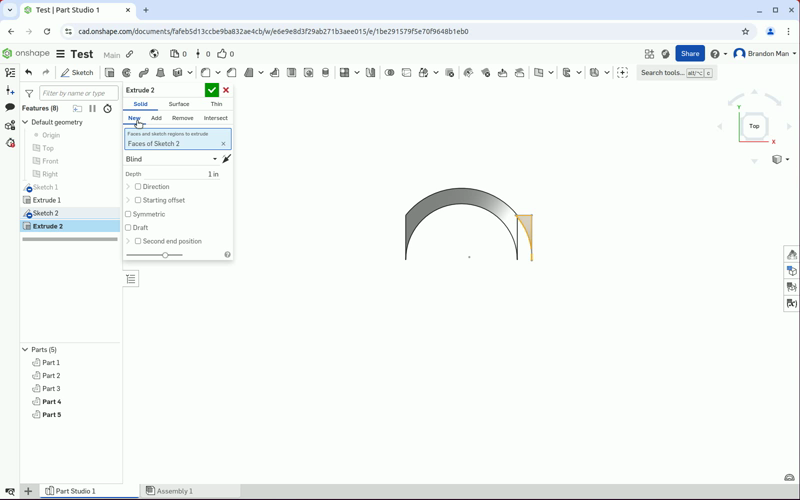
key(tab, 4)
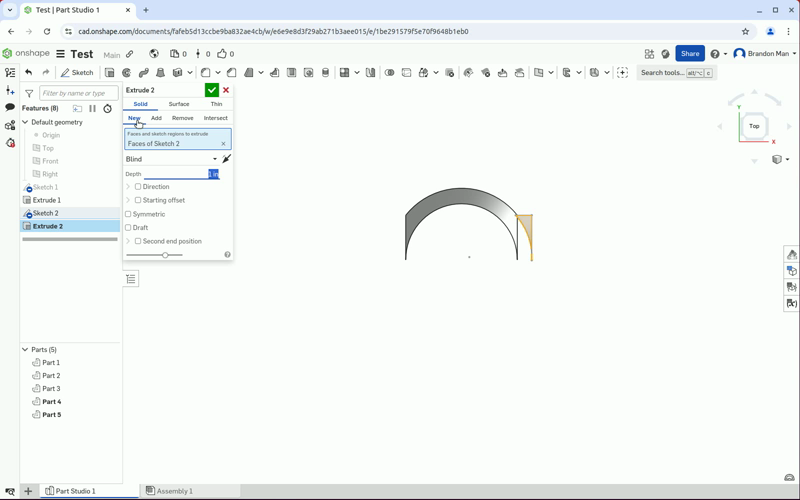
text(11.313)
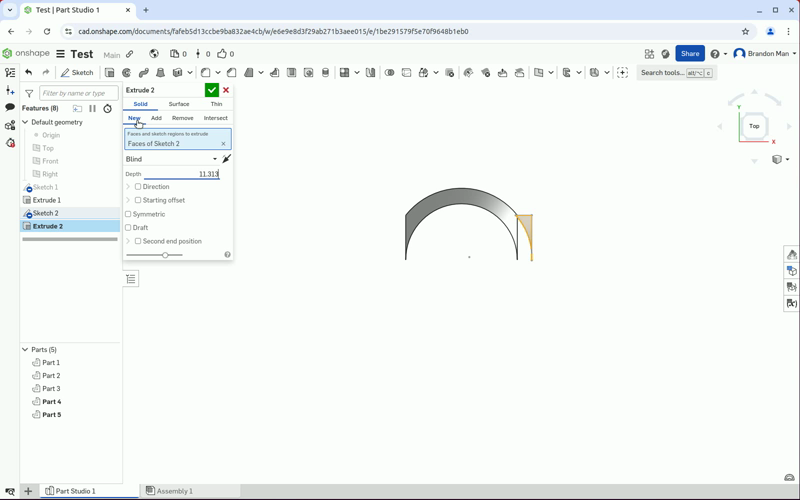
key(enter)
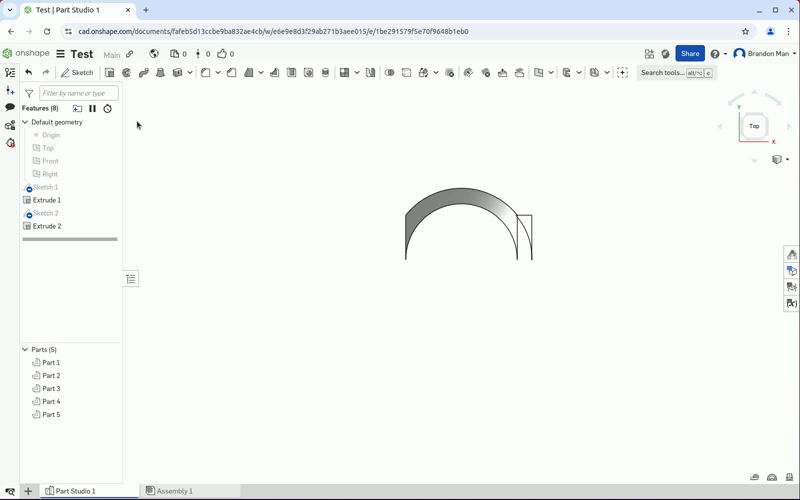
key(shift+h)
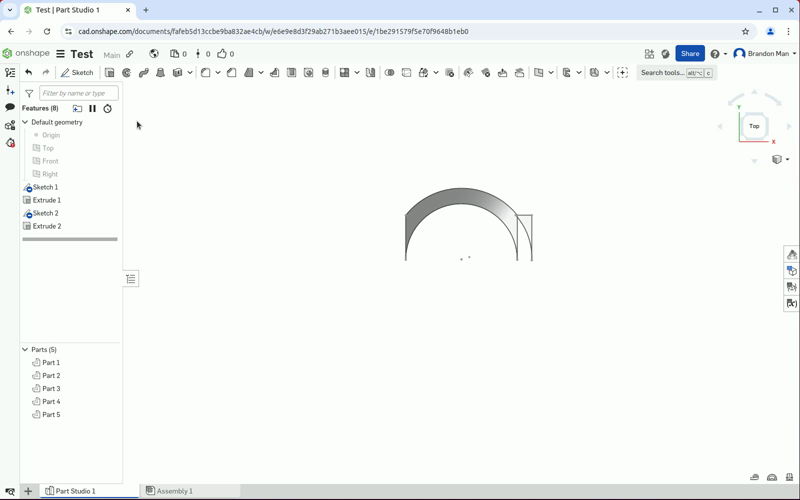
key(shift+h)
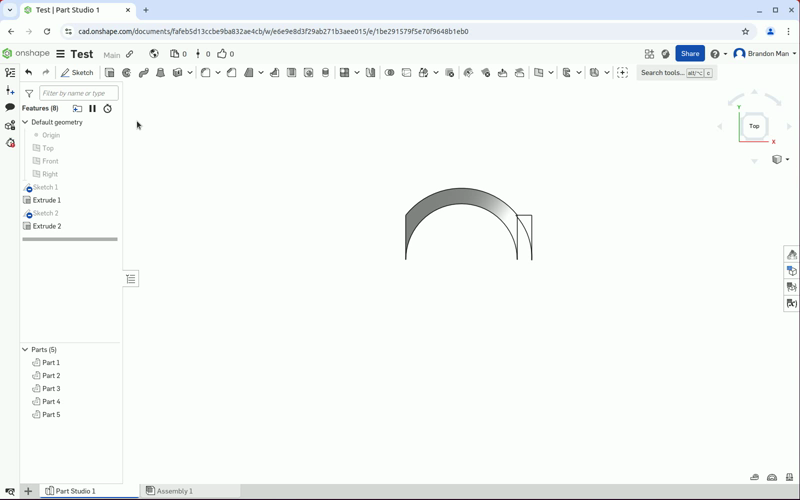
mouse_move(73, 189)
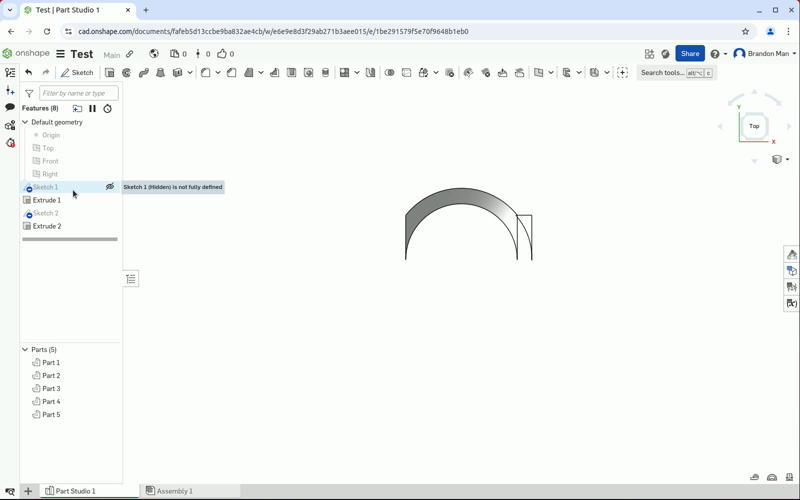
click(73, 189)
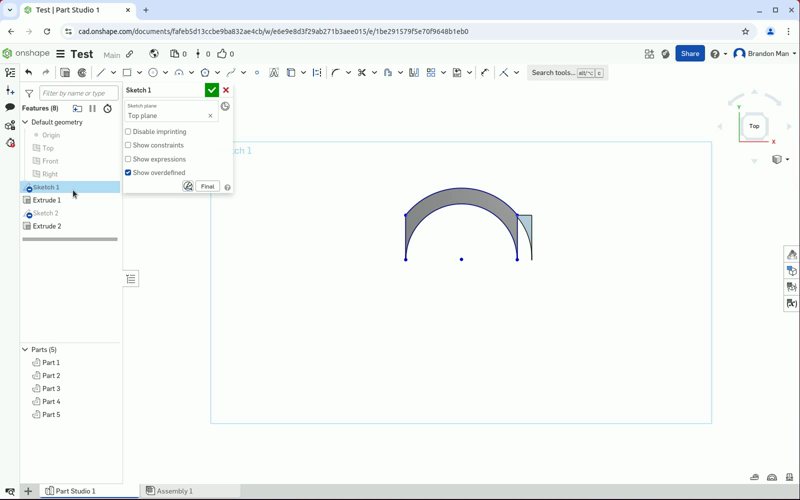
mouse_move(229, 92)
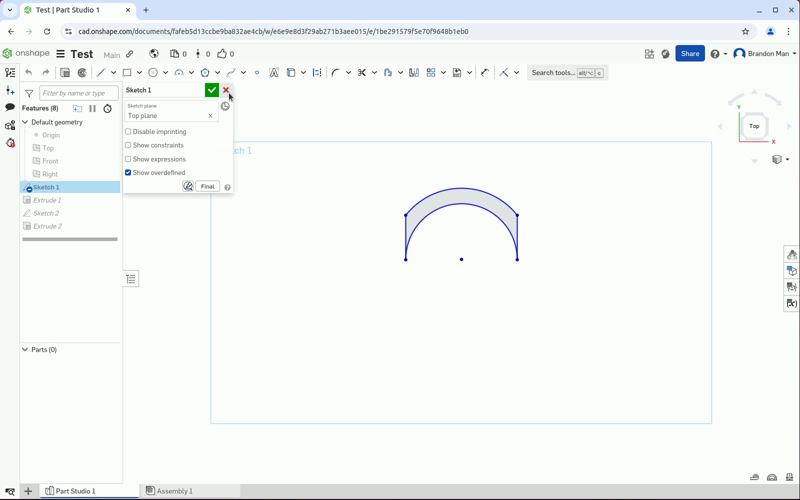
click(229, 92)
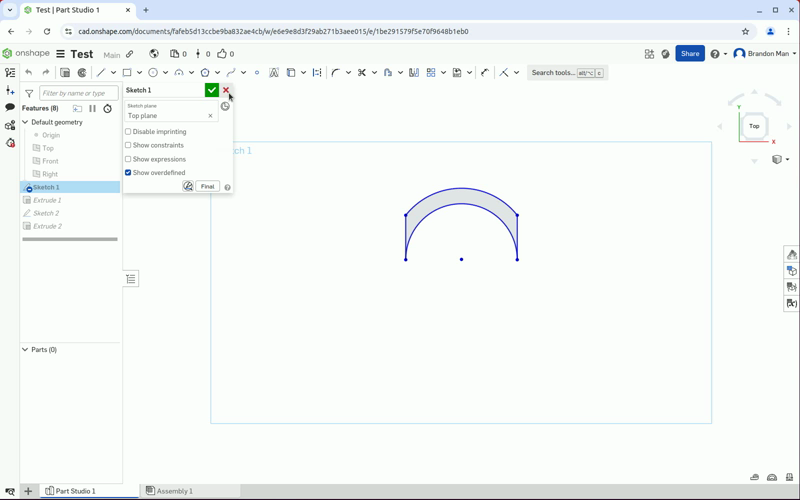
key(shift+s)
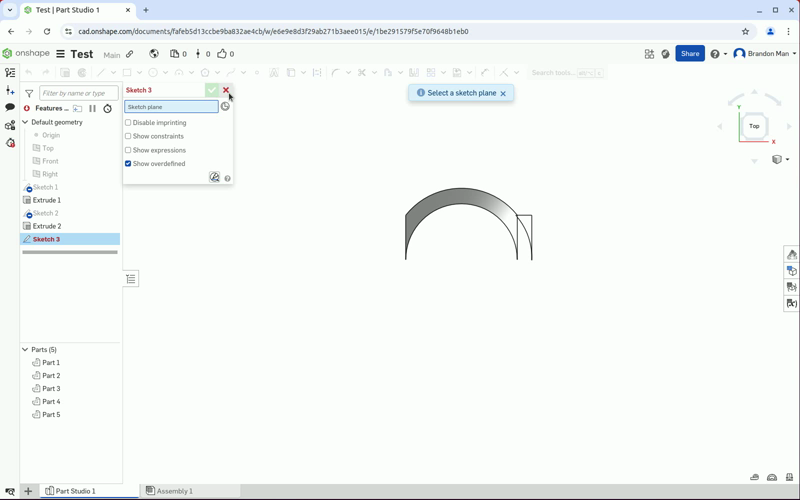
mouse_move(73, 150)
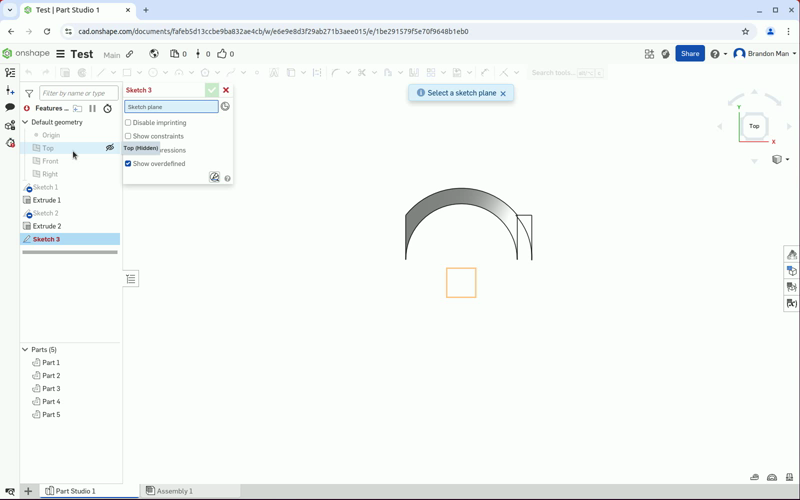
click(73, 150)
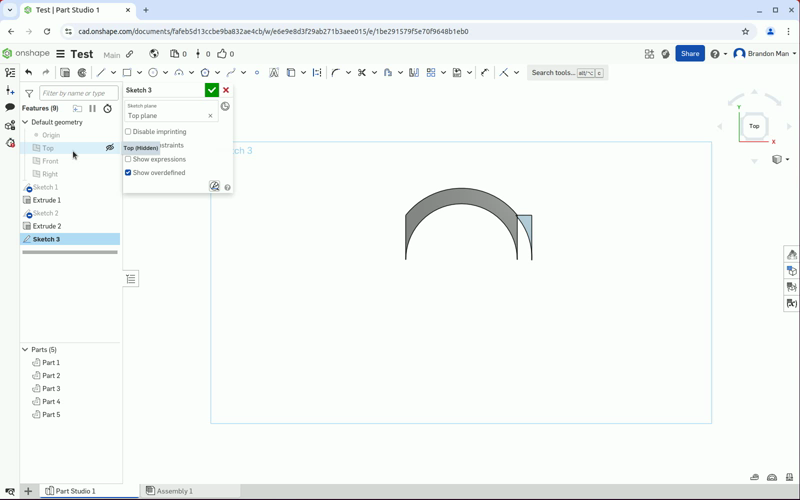
mouse_move(73, 352)
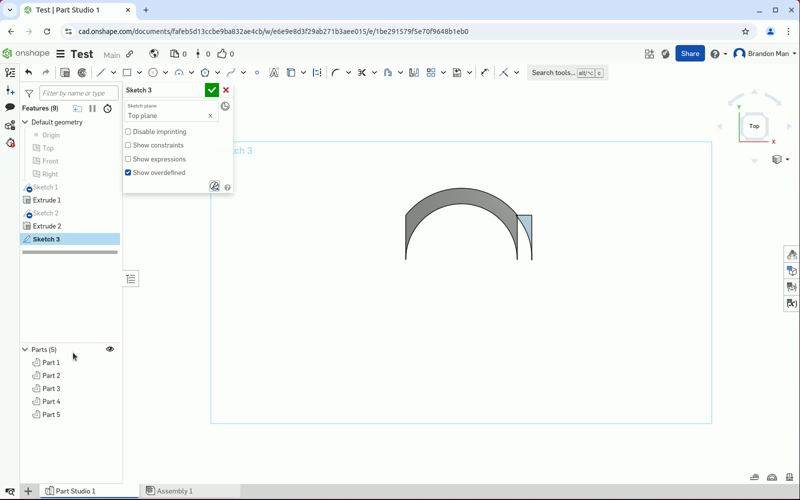
key(y)
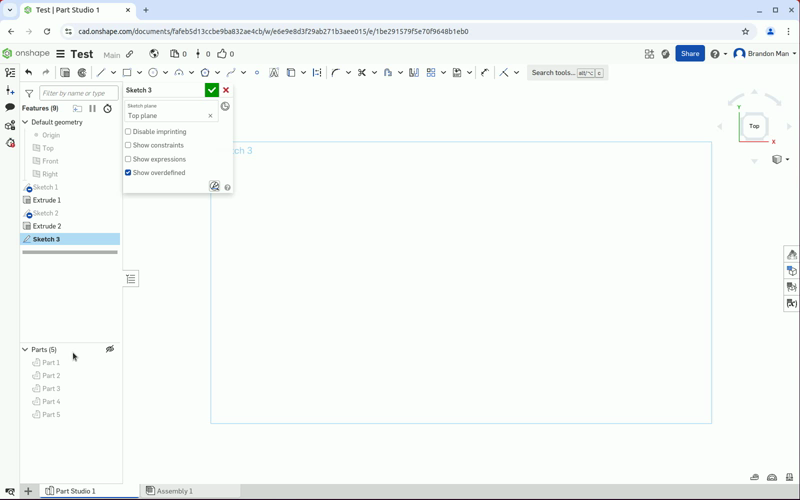
key(a)
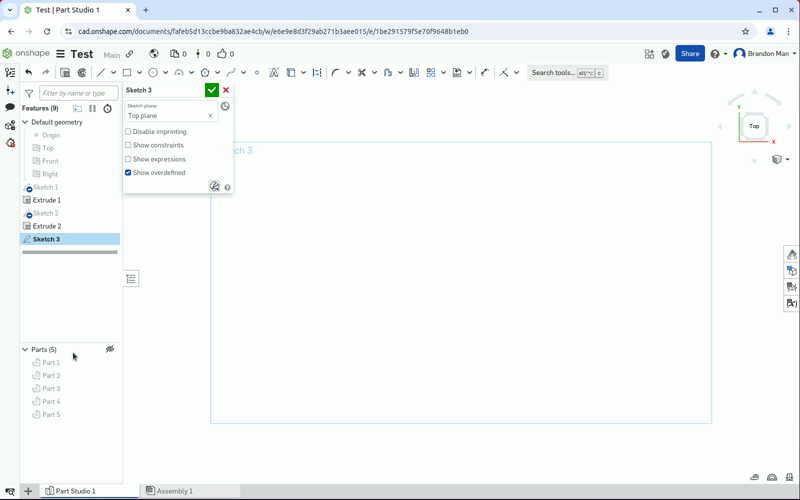
key_down(shift)
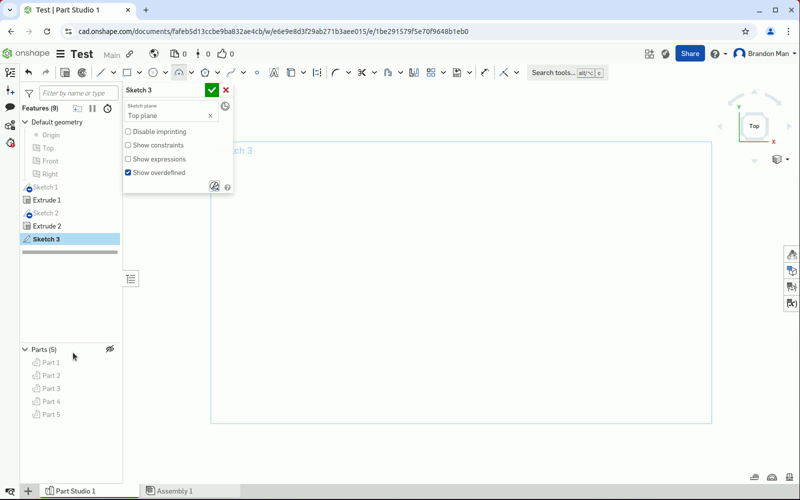
mouse_move(515, 304)
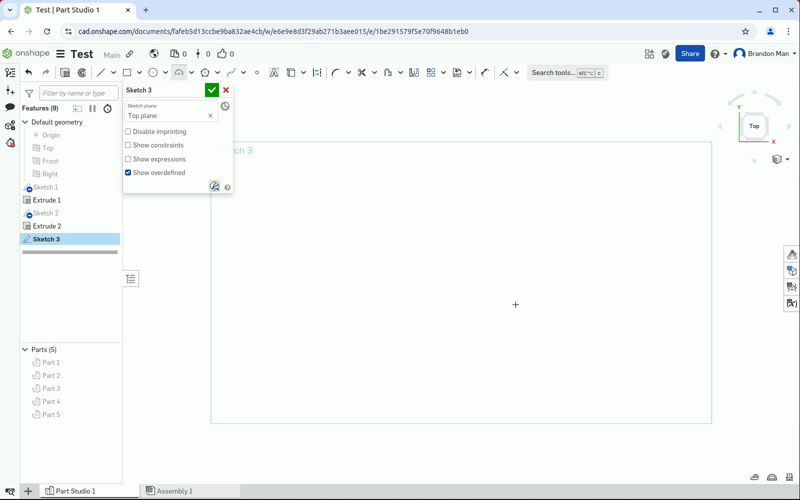
click(515, 304)
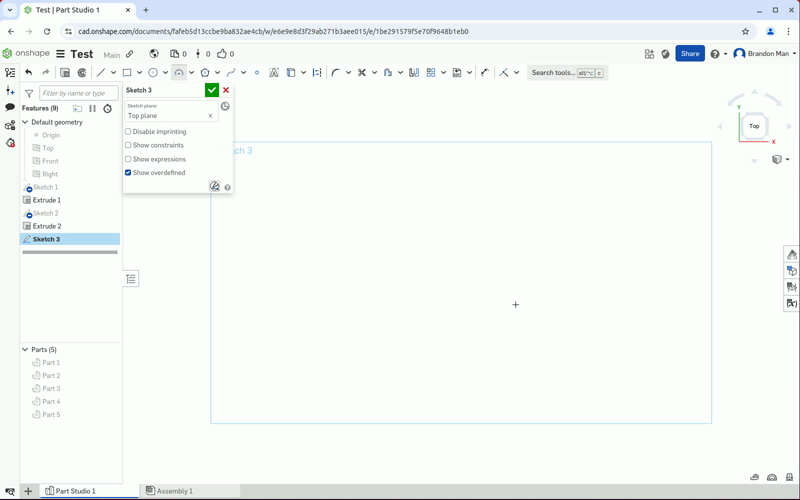
key_up(shift)
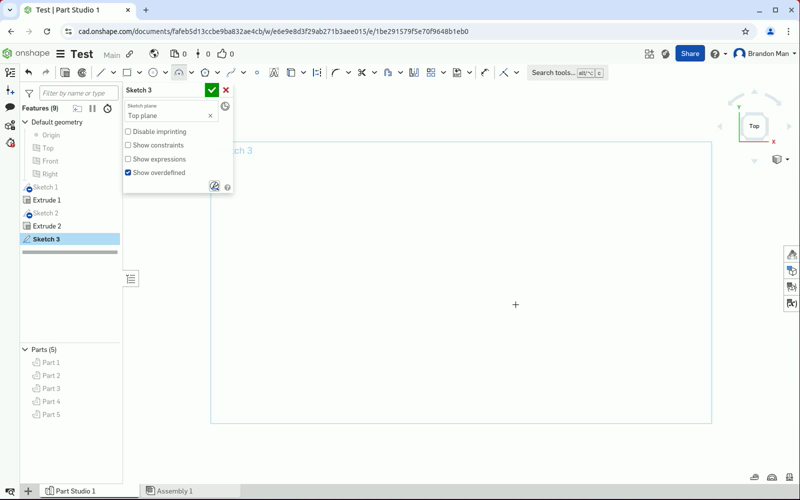
key_down(shift)
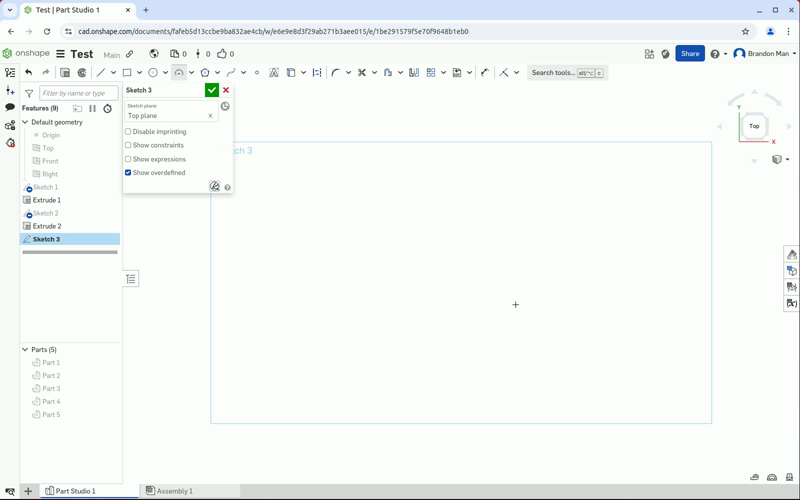
mouse_move(515, 213)
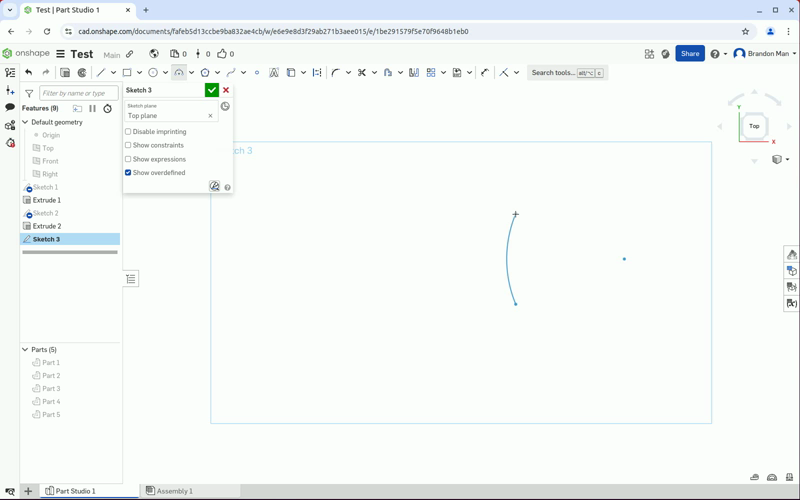
click(515, 213)
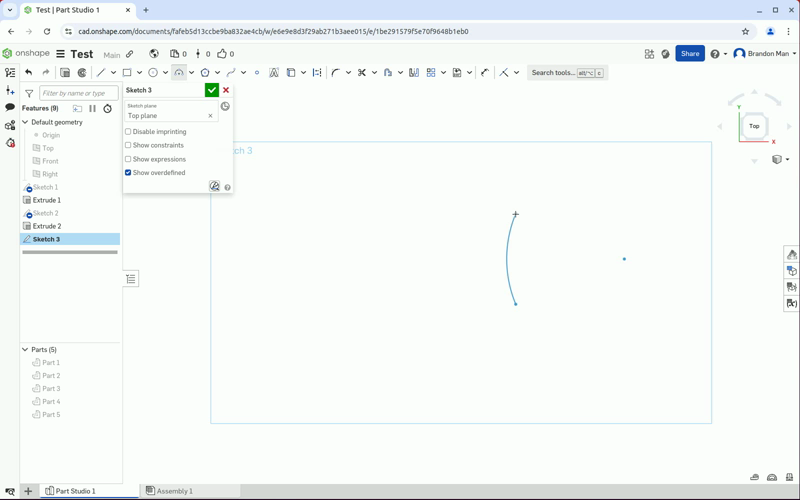
mouse_move(531, 258)
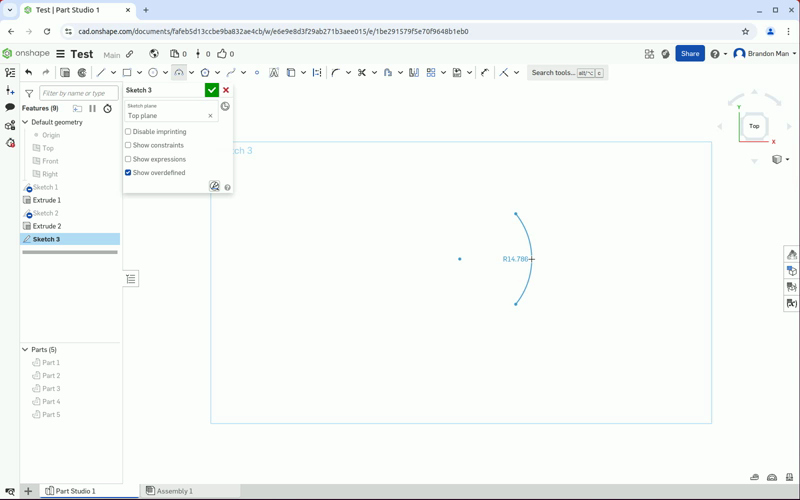
click(531, 258)
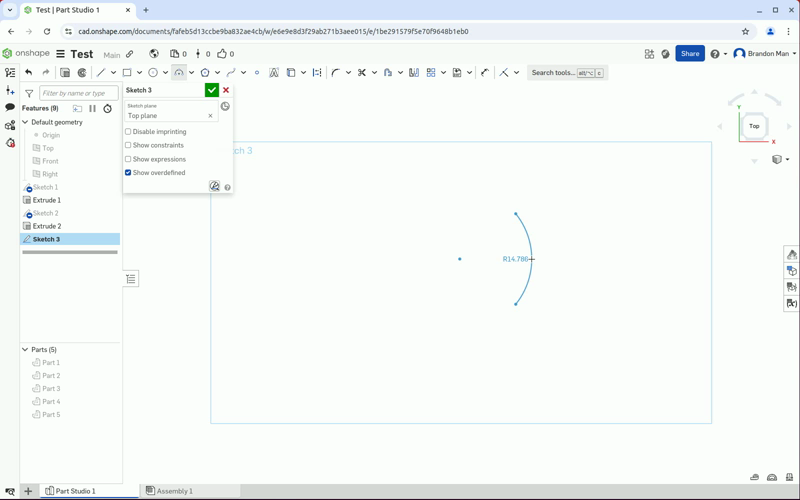
key_up(shift)
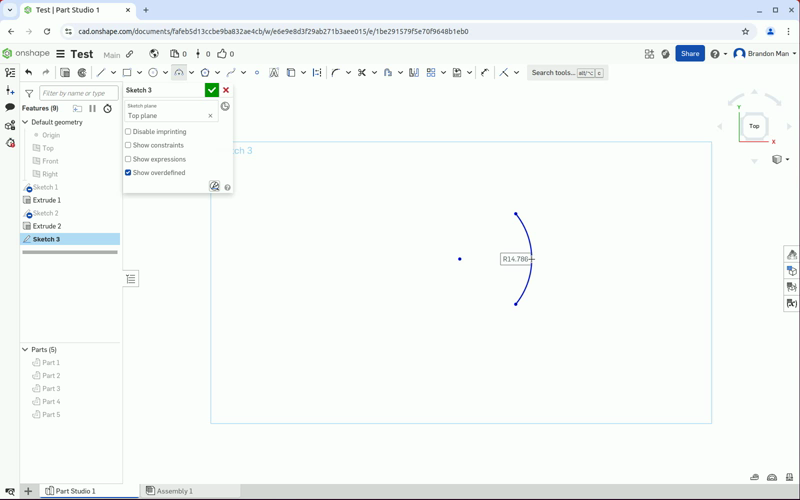
key(esc)
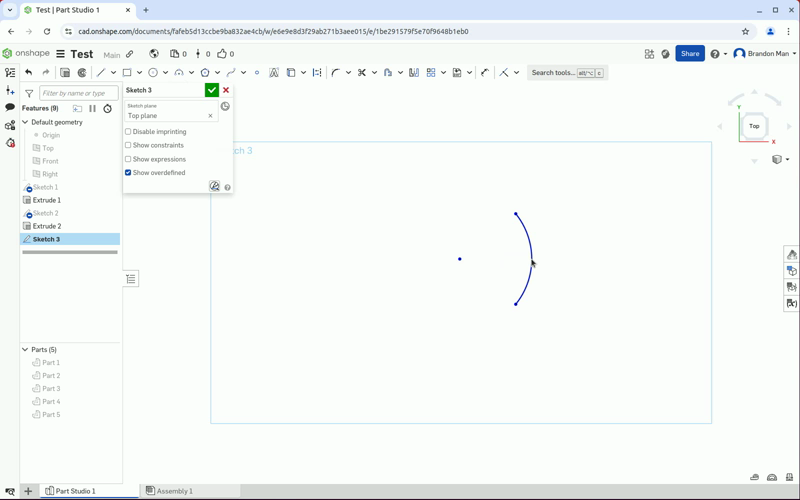
key(l)
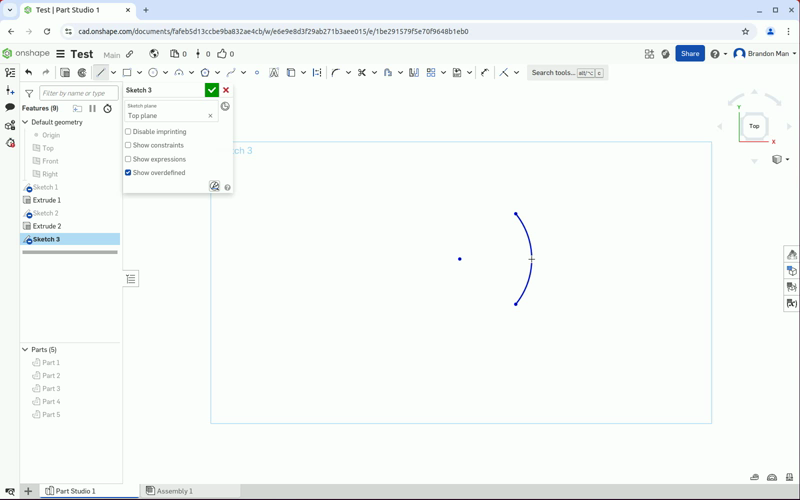
mouse_move(515, 213)
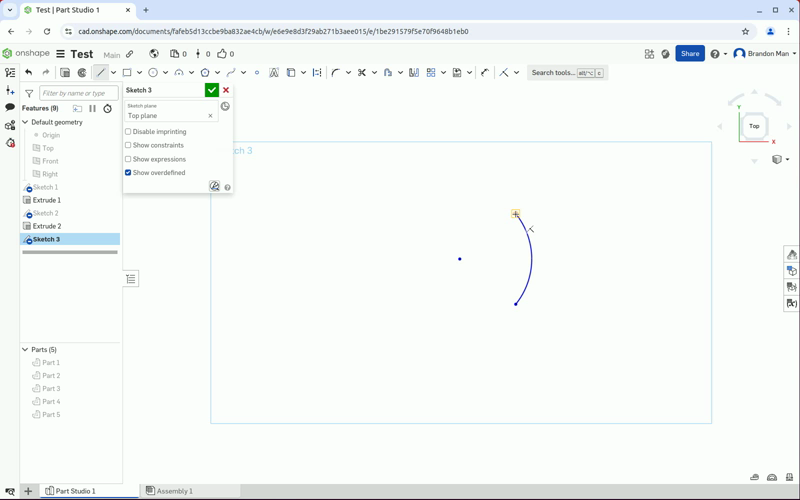
click(515, 213)
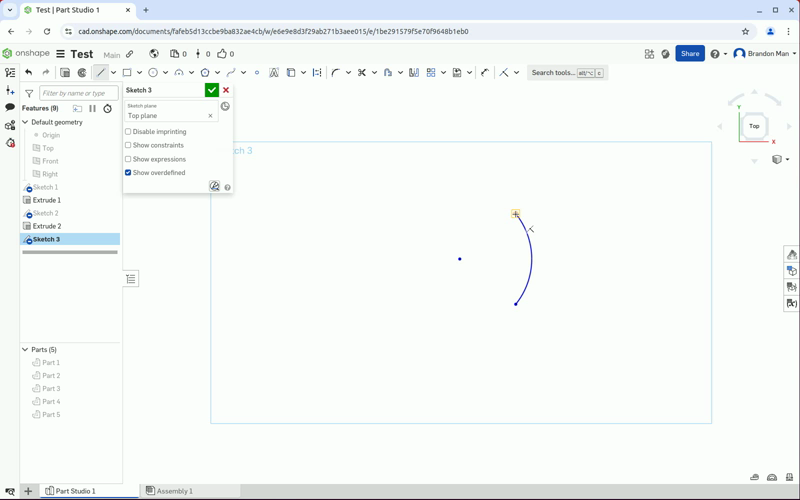
key_down(shift)
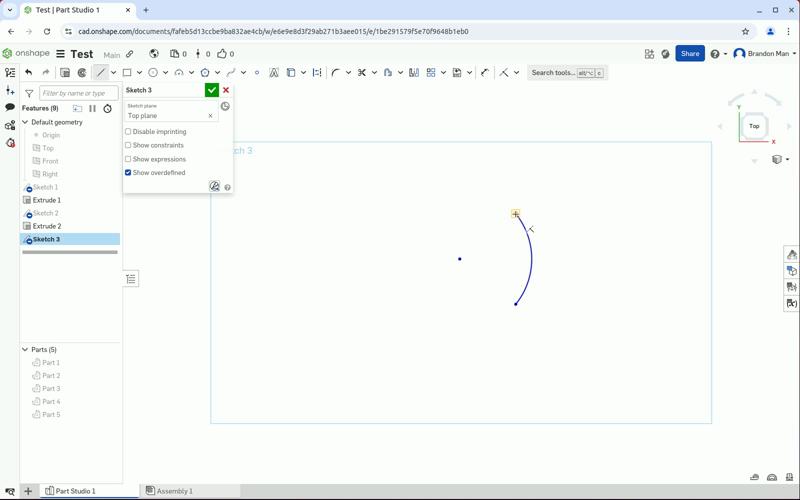
mouse_move(545, 213)
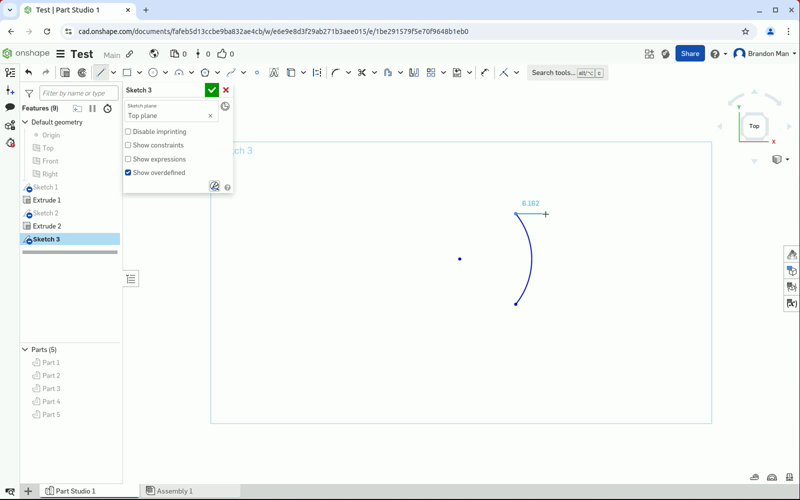
mouse_move(515, 258)
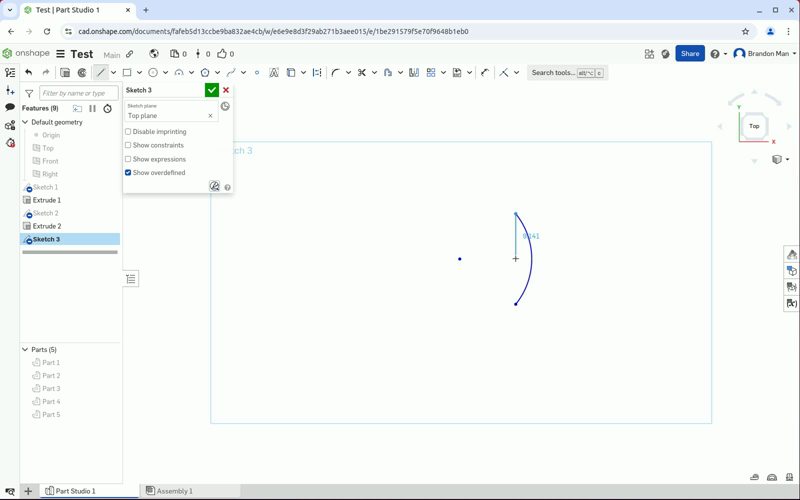
click(515, 258)
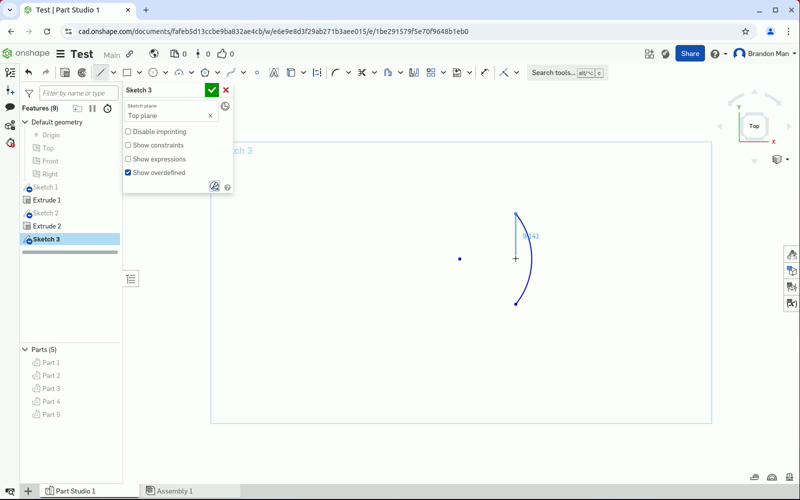
key_up(shift)
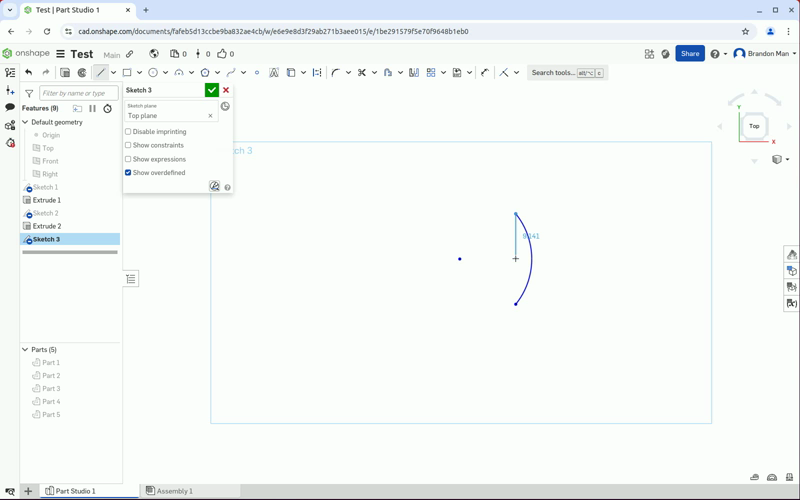
mouse_move(545, 258)
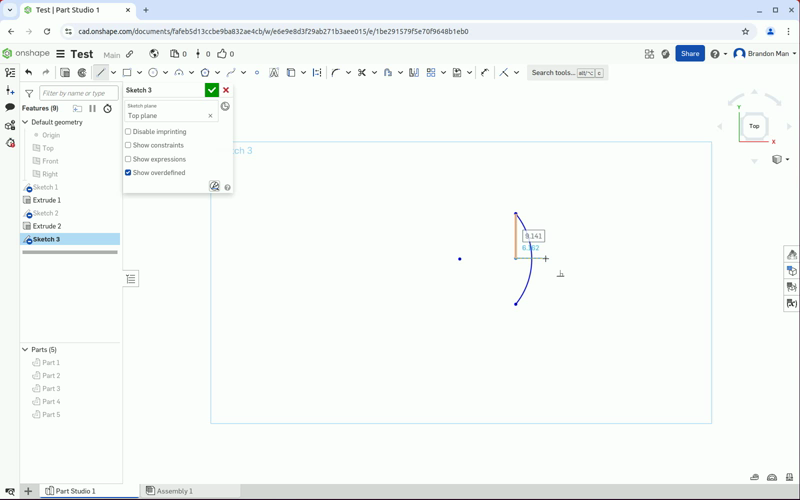
key_down(shift)
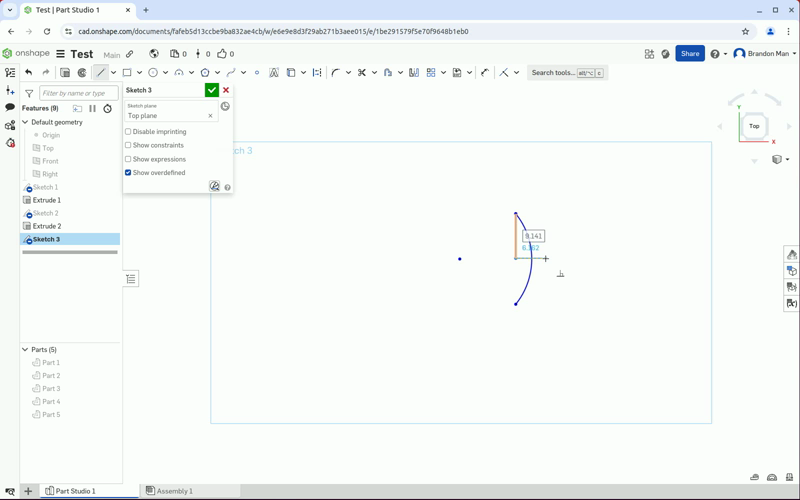
mouse_move(515, 304)
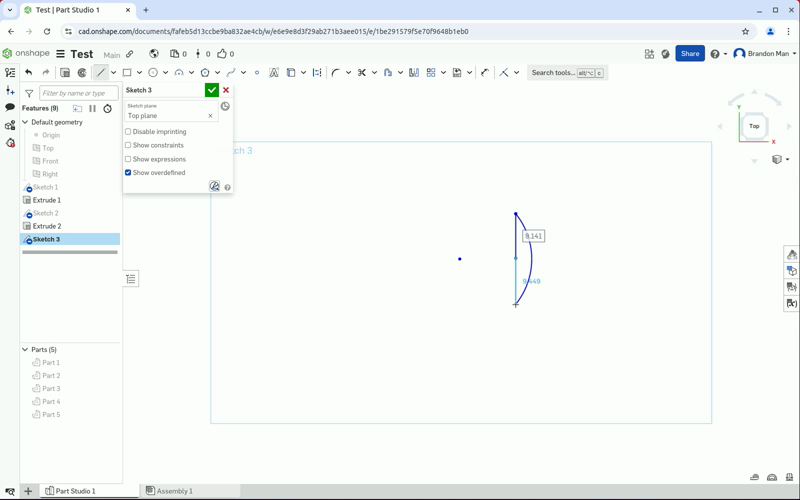
key_up(shift)
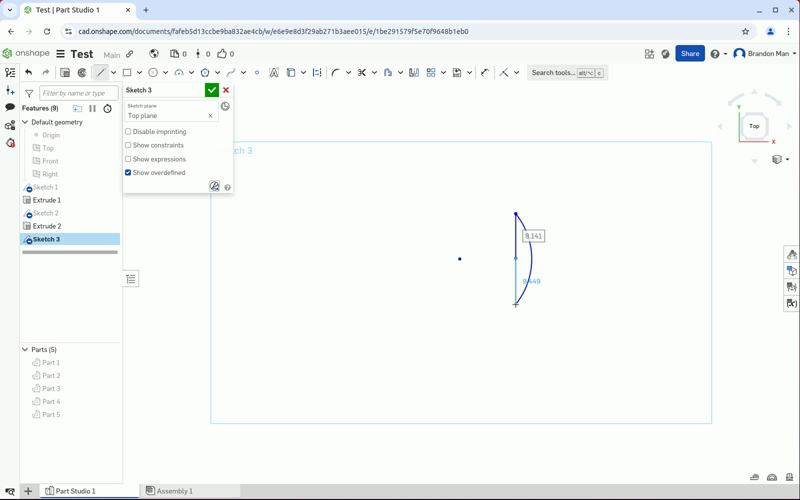
click(515, 304)
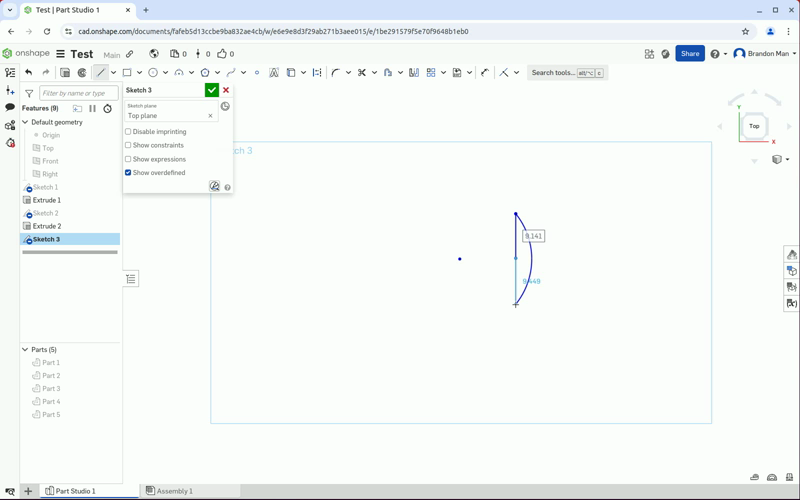
key(esc)
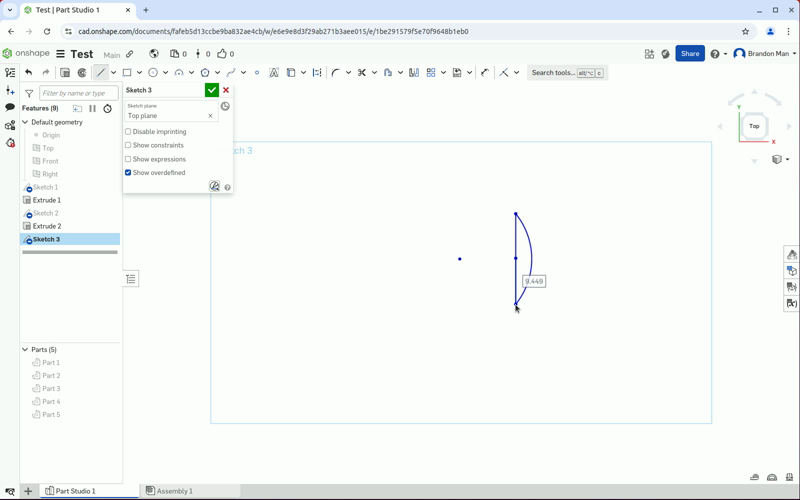
mouse_move(527, 272)
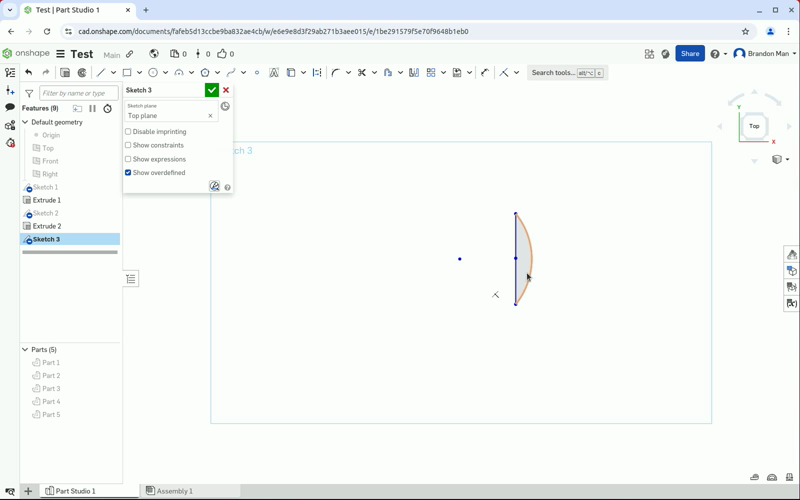
scroll(6)
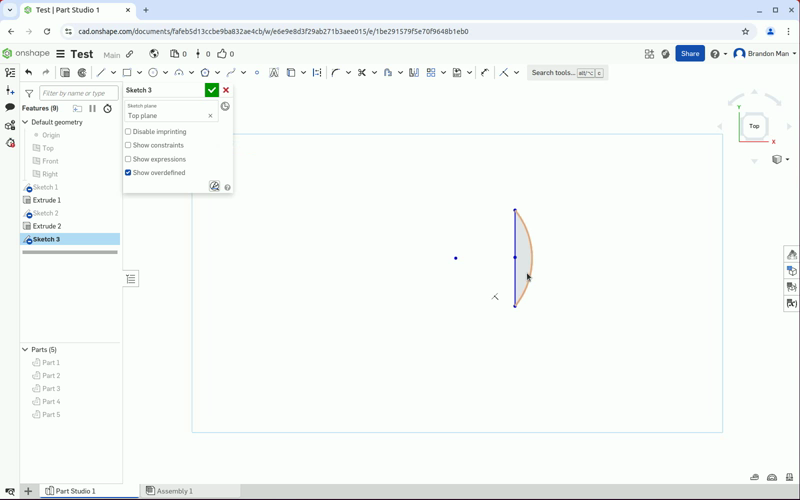
scroll(6)
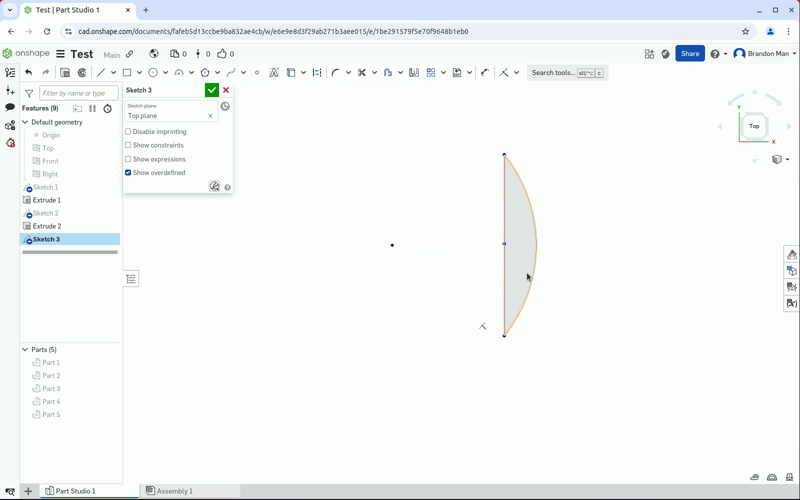
scroll(6)
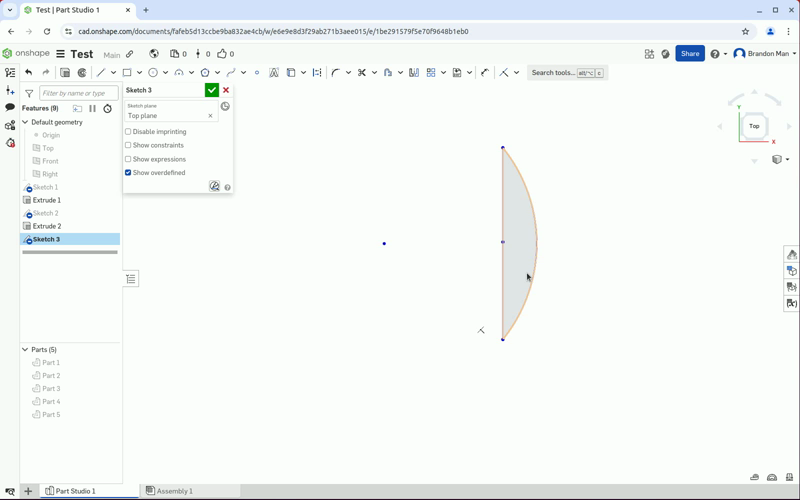
scroll(6)
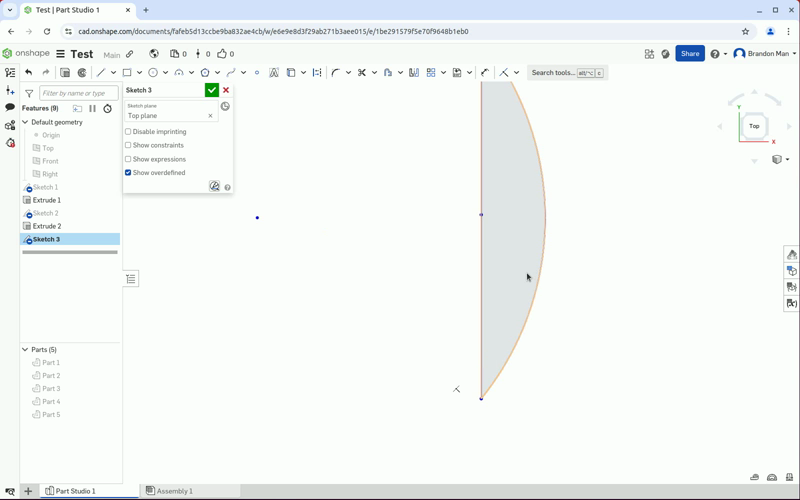
scroll(6)
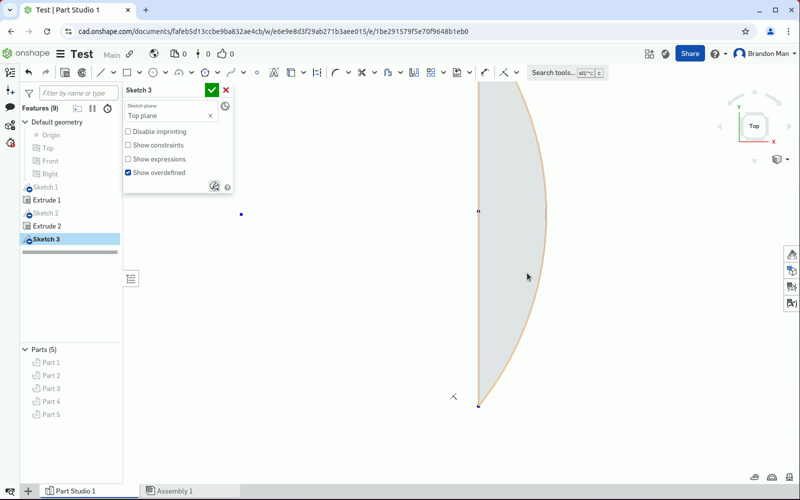
scroll(6)
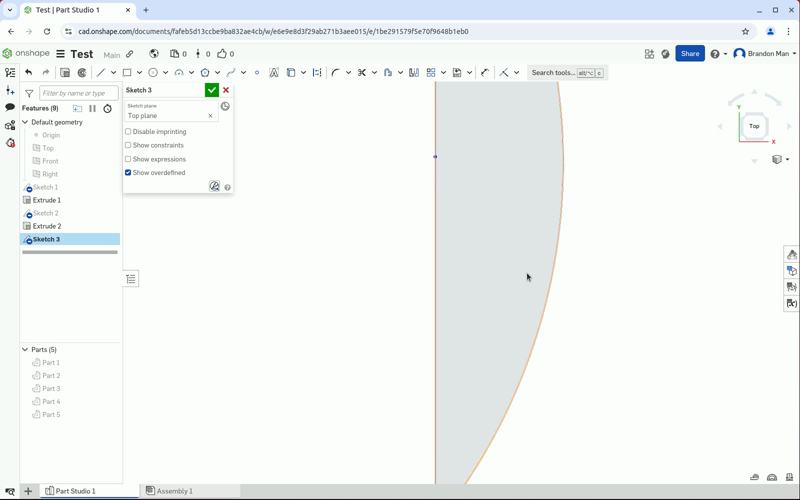
scroll(6)
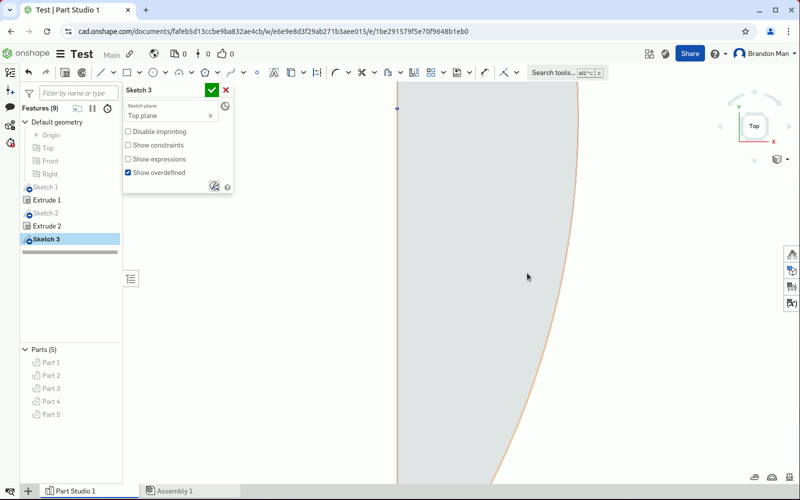
click(527, 272)
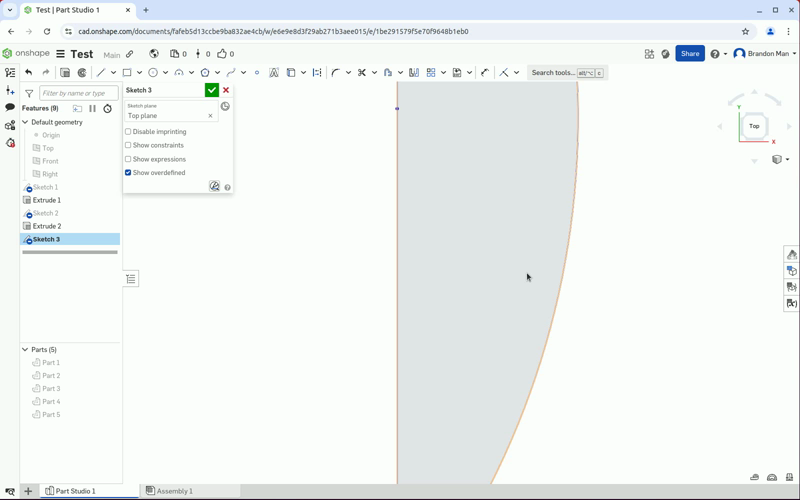
scroll(-6)
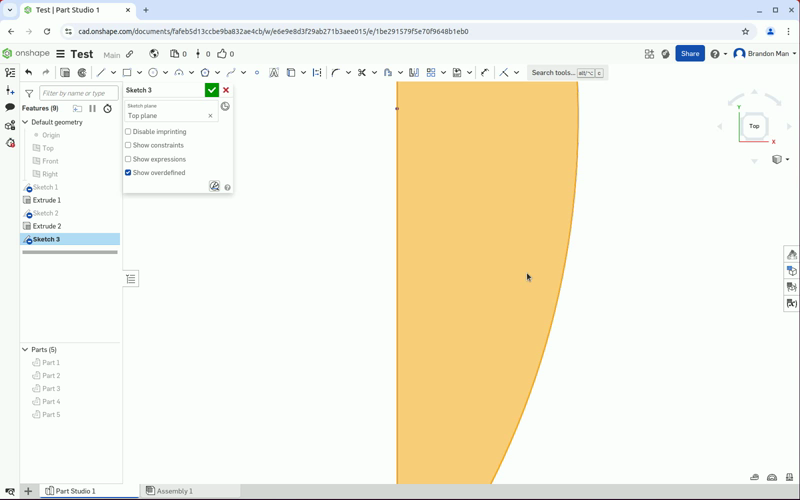
scroll(-6)
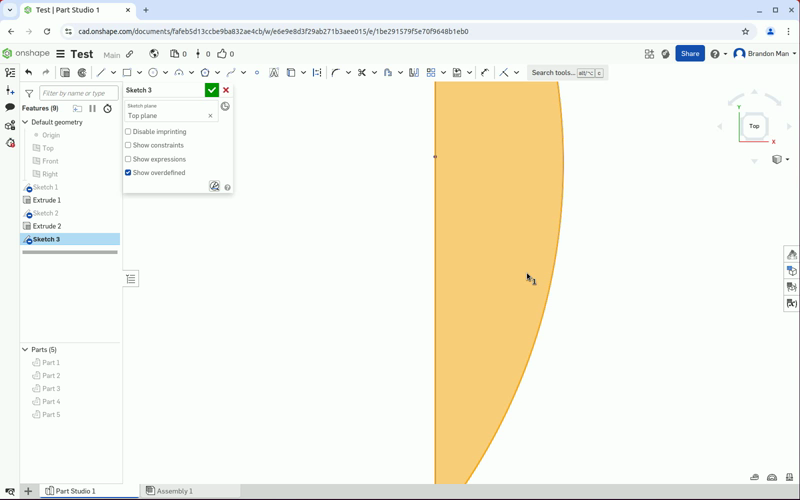
scroll(-6)
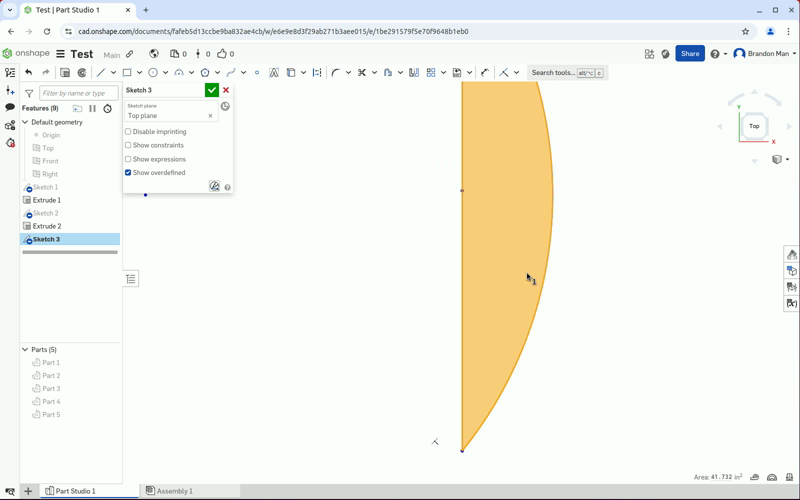
scroll(-6)
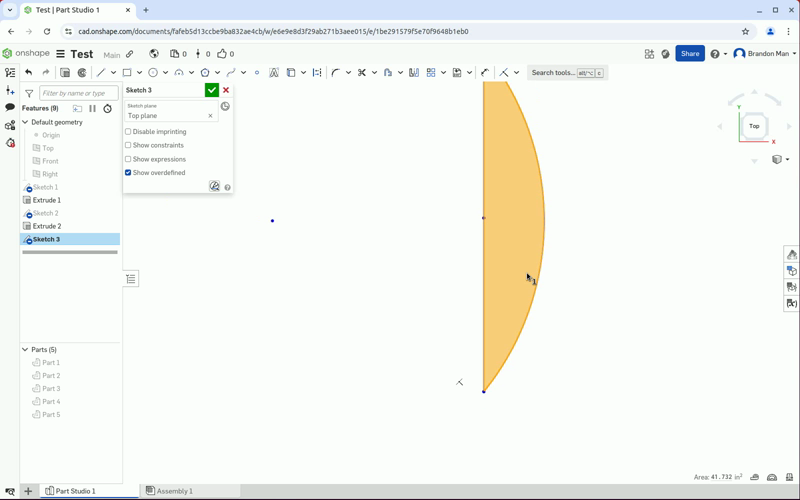
scroll(-6)
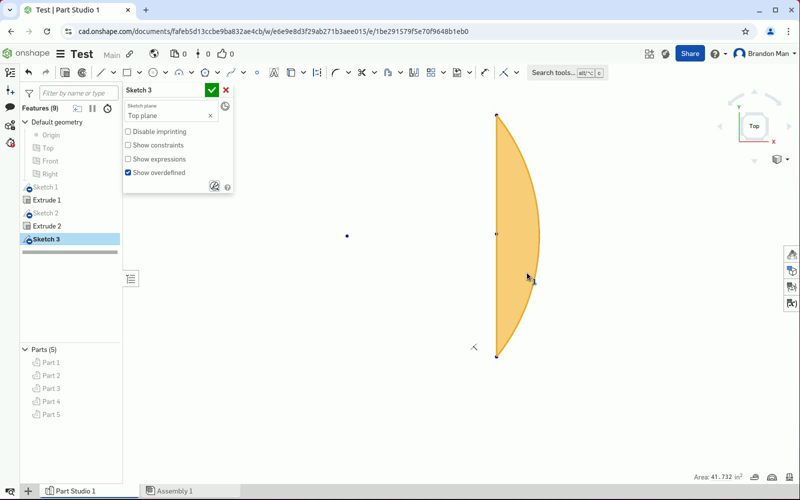
scroll(-6)
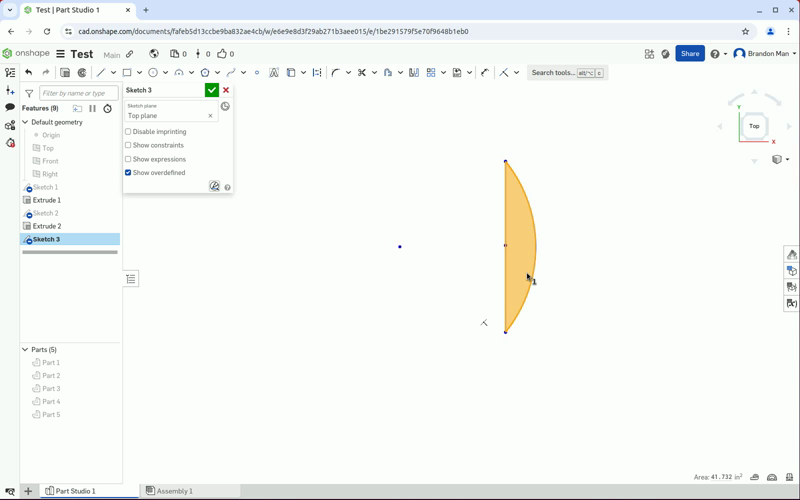
scroll(-6)
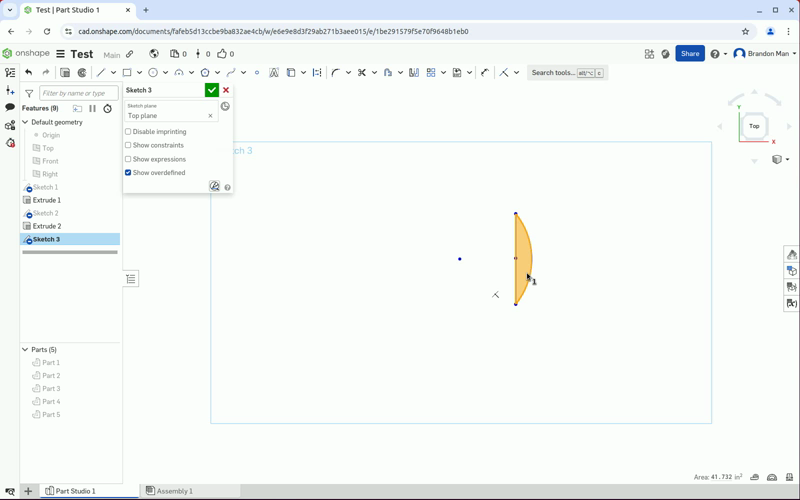
mouse_move(73, 352)
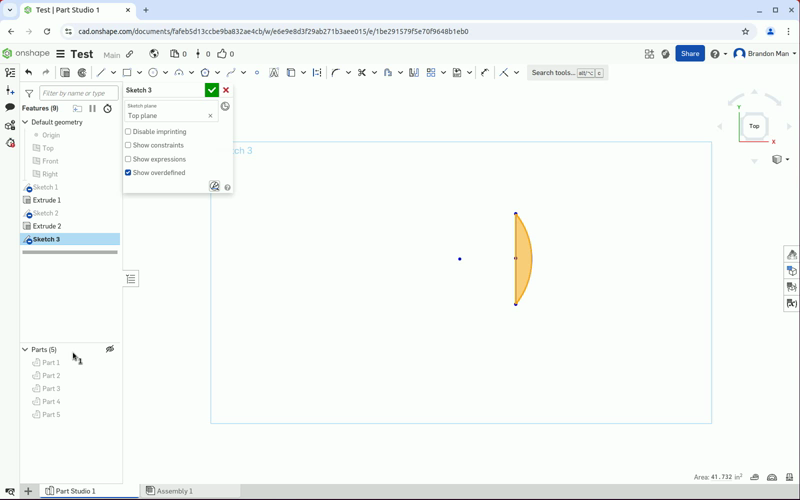
key(shift+y)
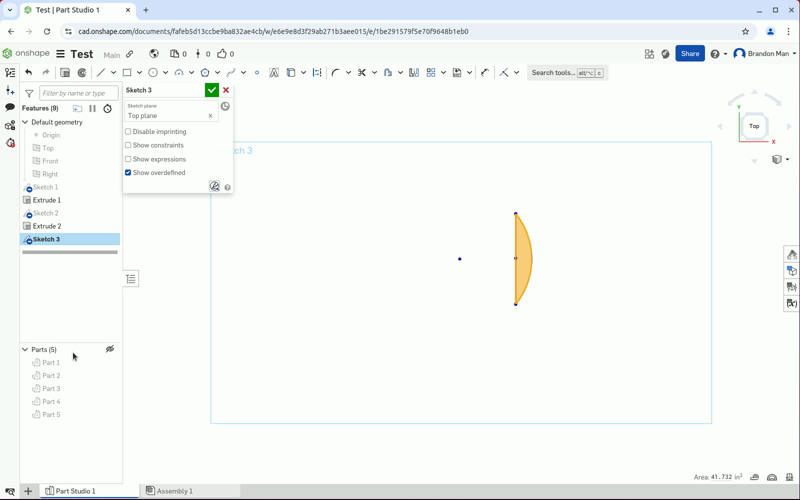
key(shift+e)
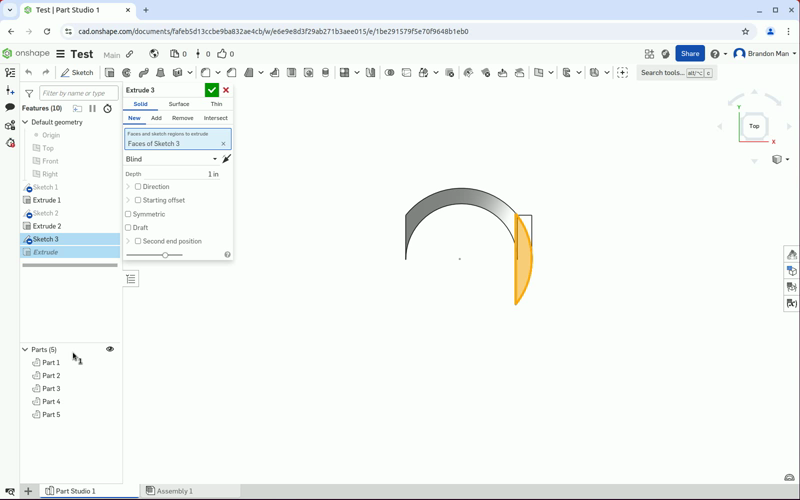
mouse_move(143, 106)
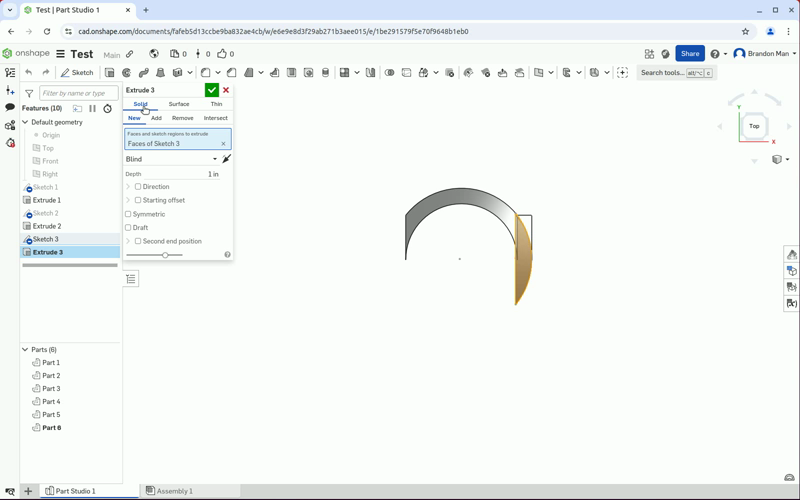
click(143, 106)
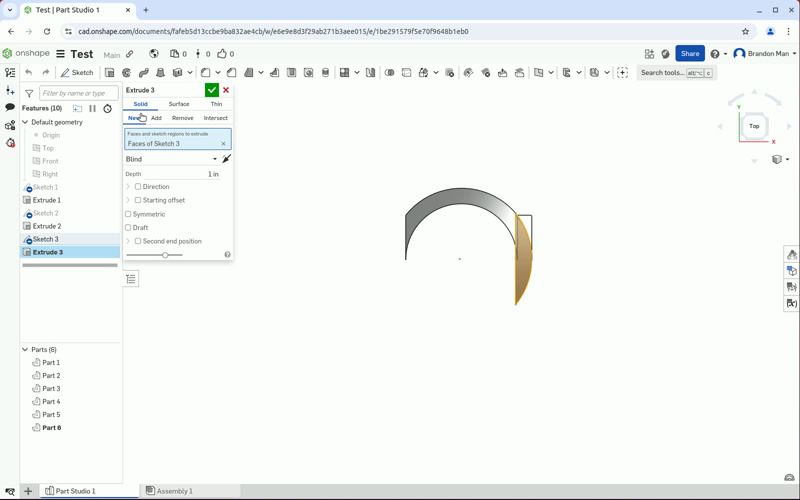
mouse_move(137, 120)
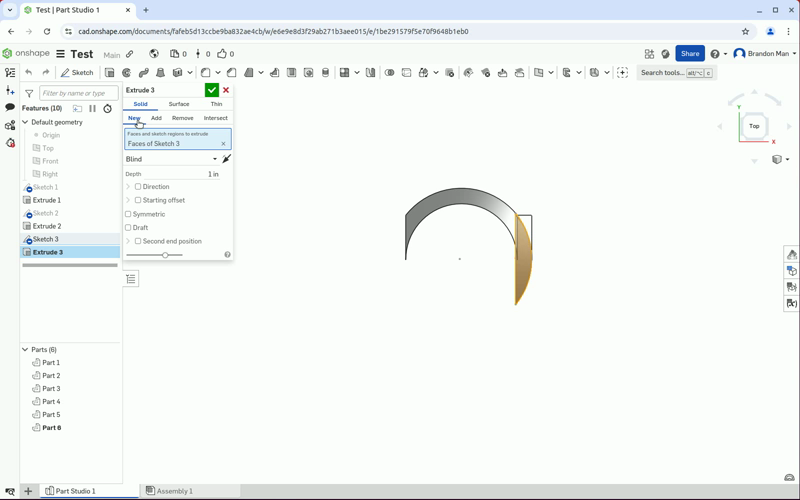
click(137, 120)
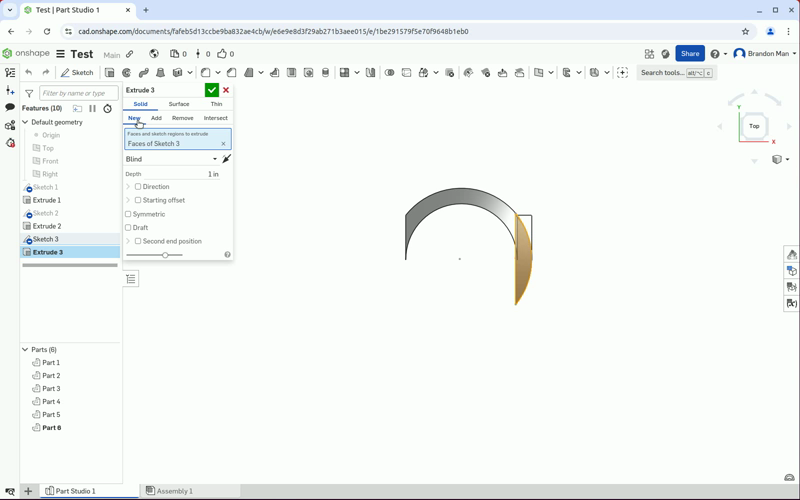
key(tab, 4)
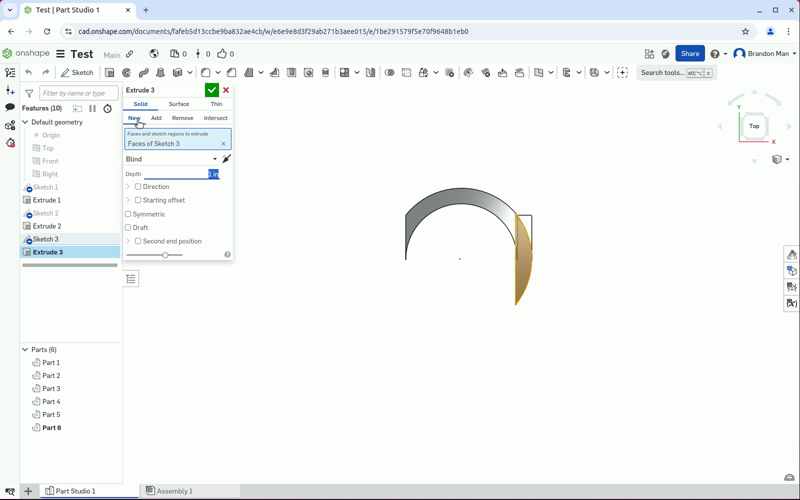
text(11.313)
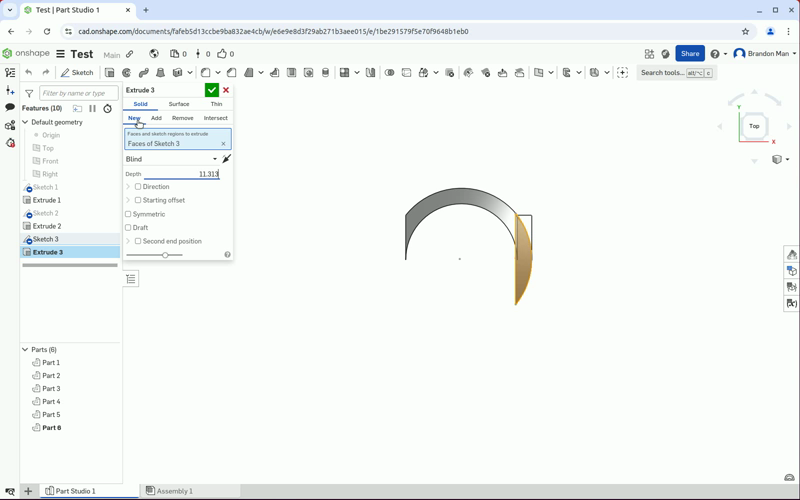
key(enter)
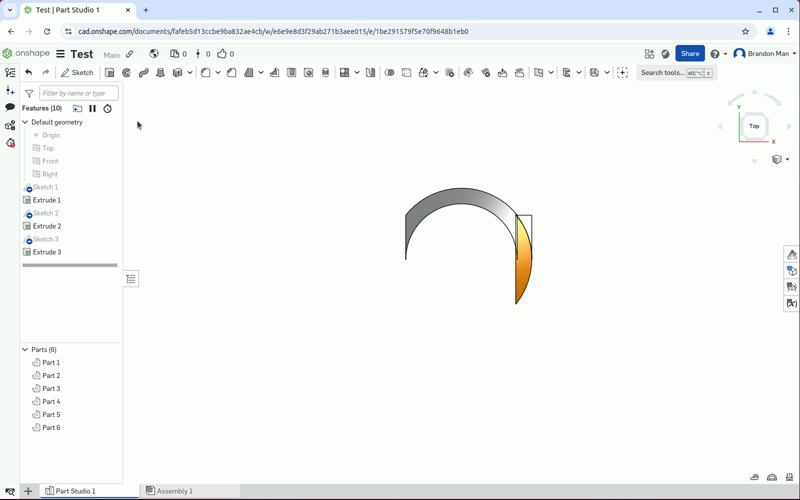
key(shift+h)
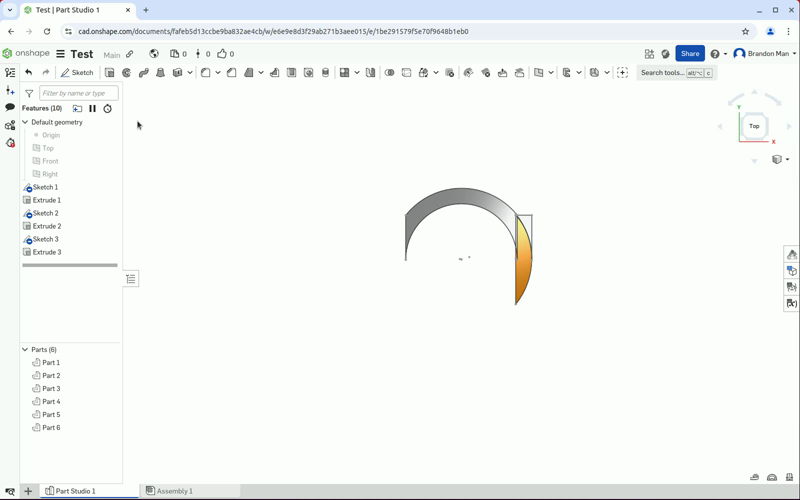
key(shift+h)
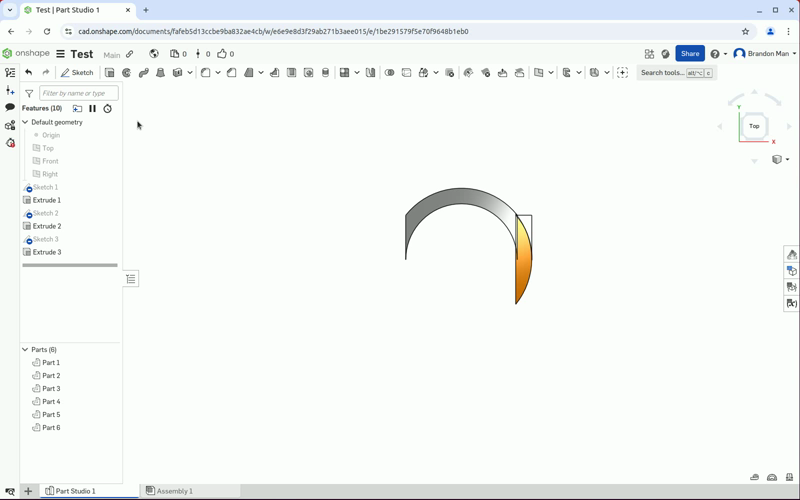
mouse_move(73, 189)
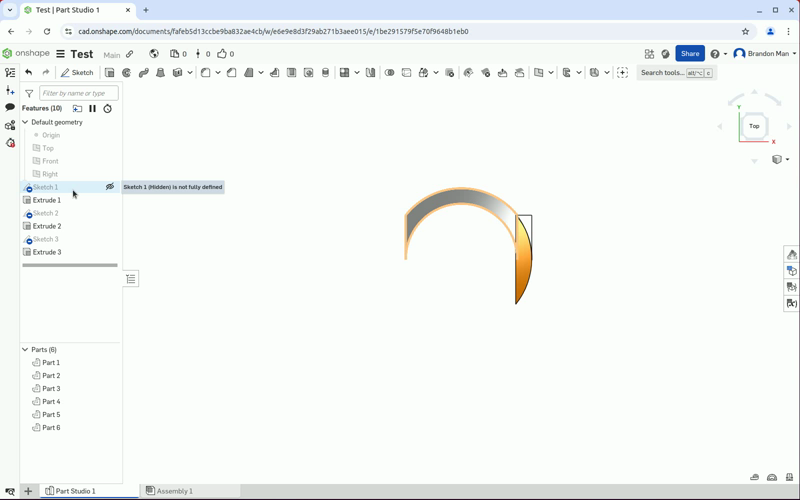
click(73, 189)
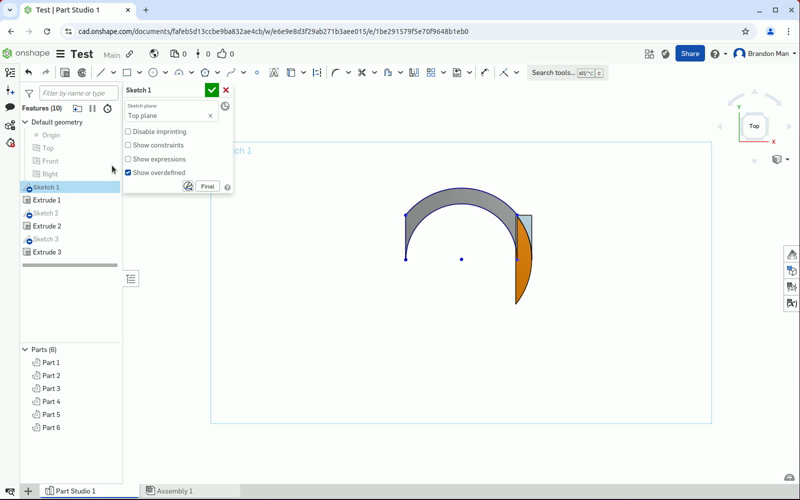
mouse_move(229, 92)
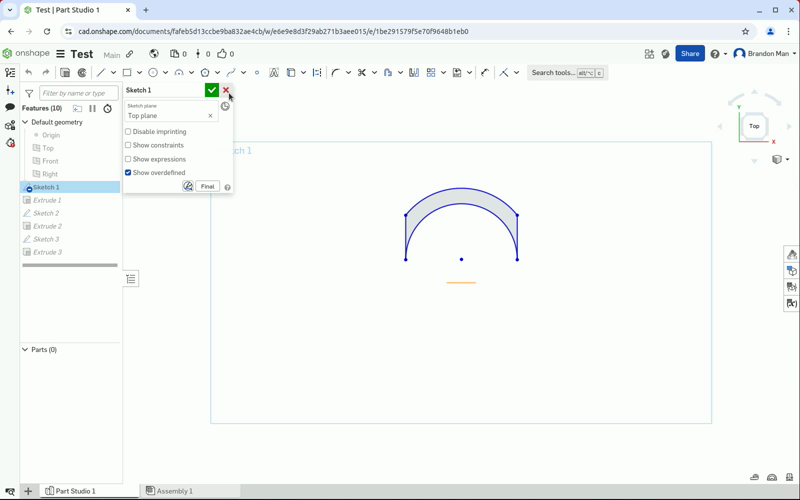
click(229, 92)
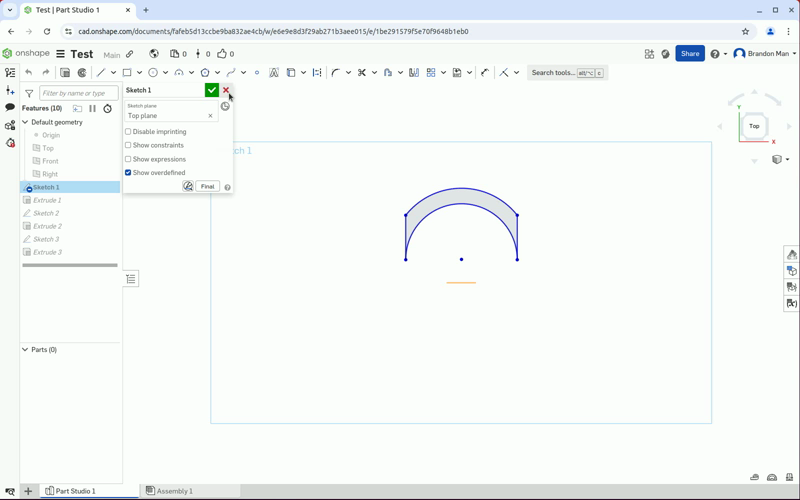
key(shift+s)
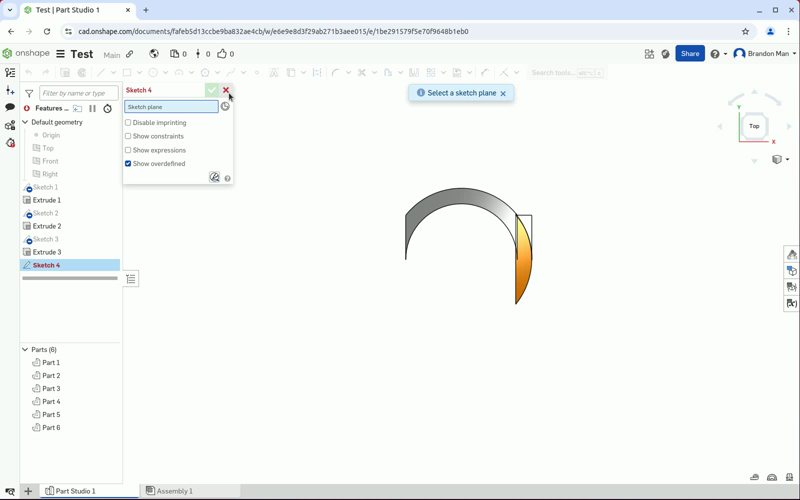
mouse_move(73, 150)
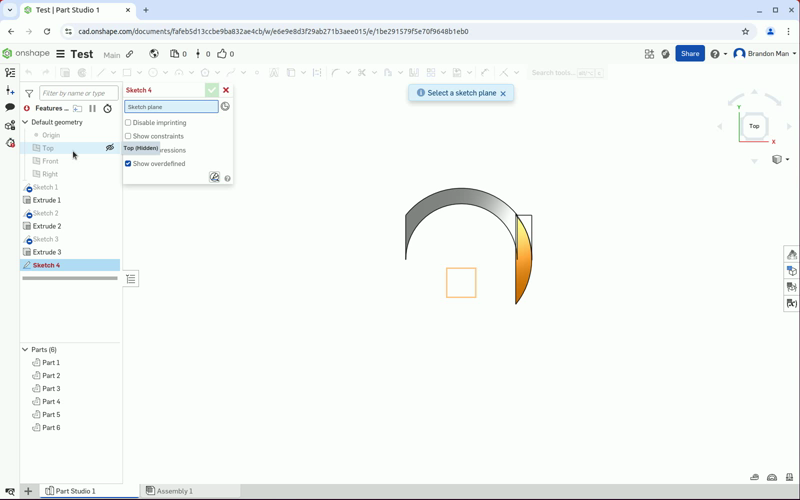
click(73, 150)
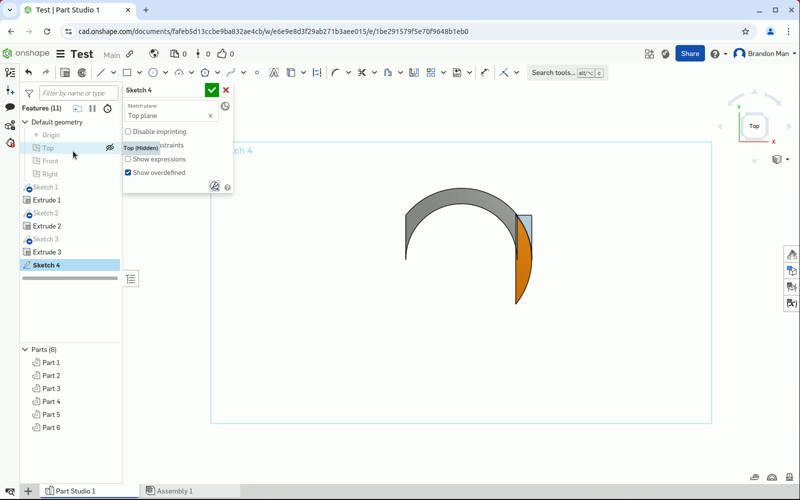
mouse_move(73, 352)
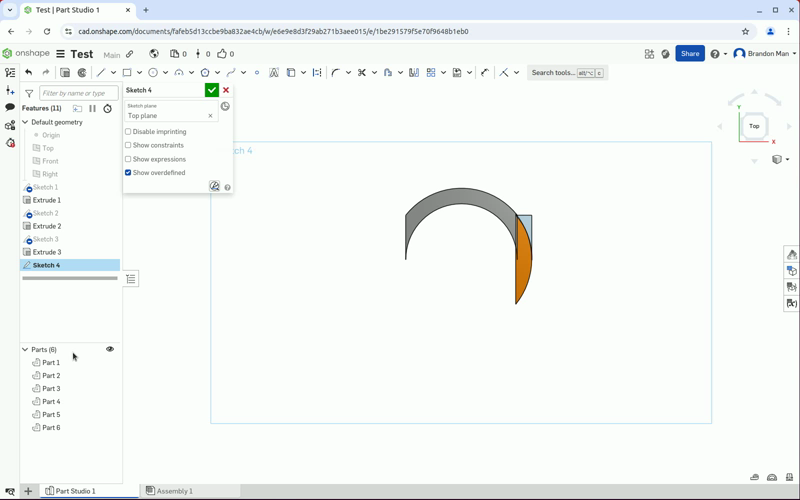
key(y)
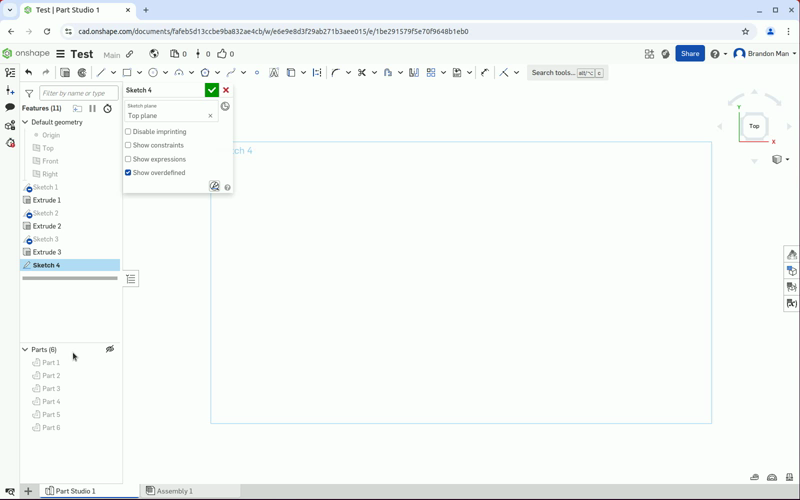
key(l)
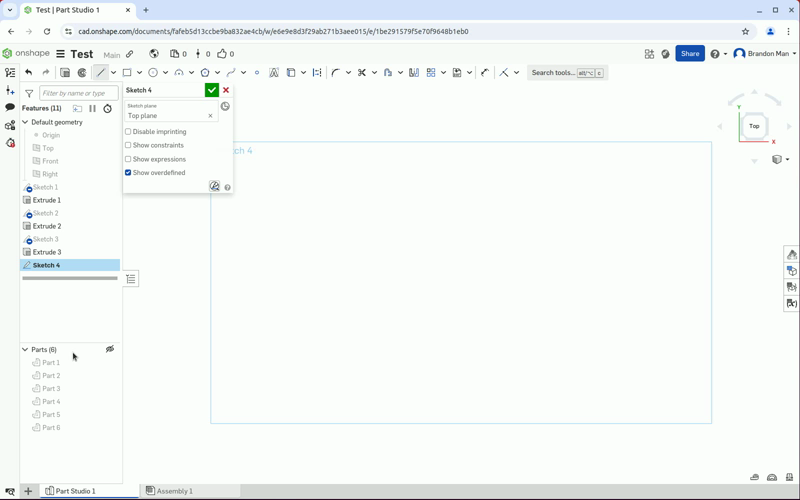
key_down(shift)
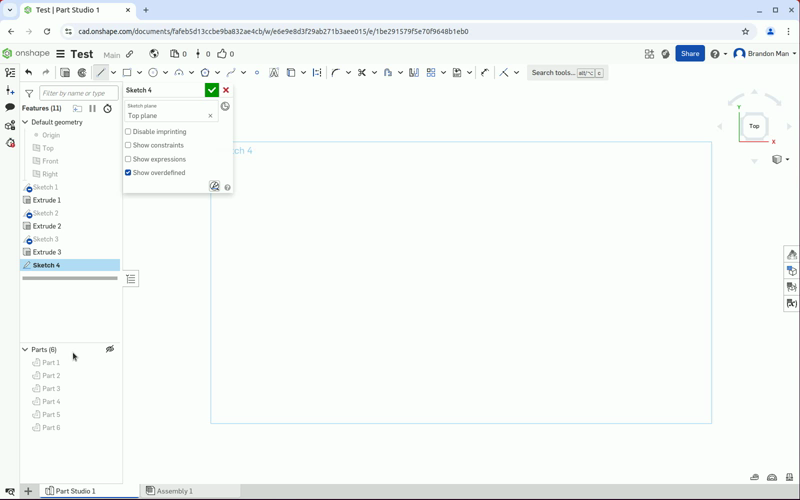
mouse_move(405, 304)
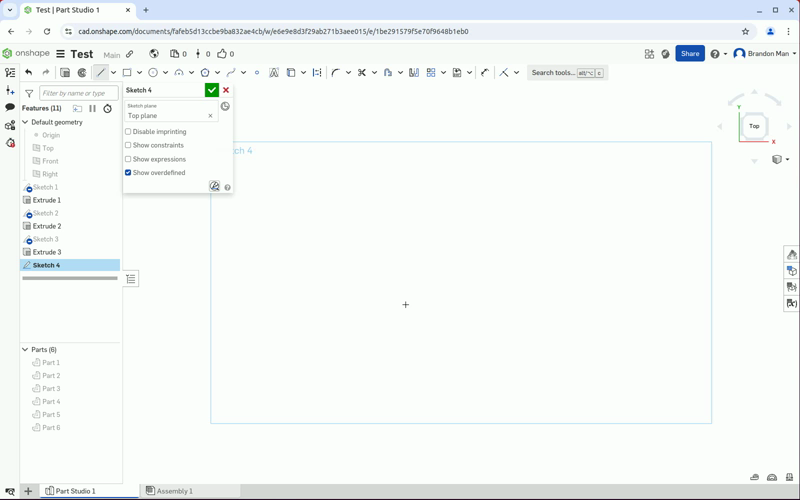
click(405, 304)
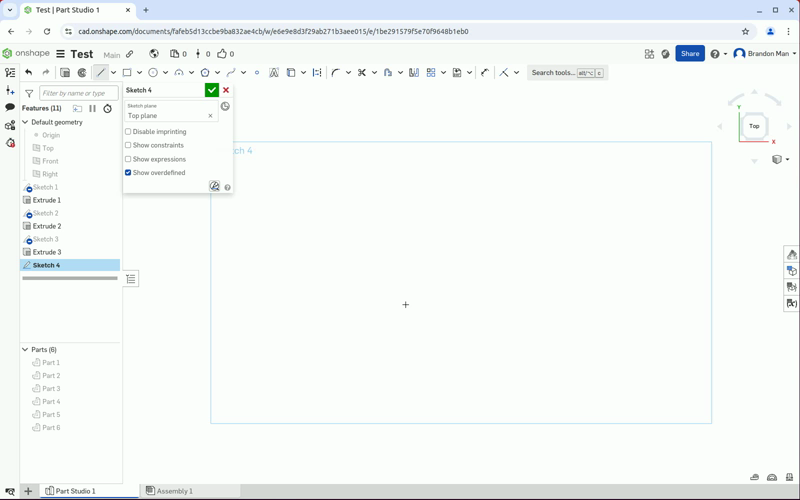
key_up(shift)
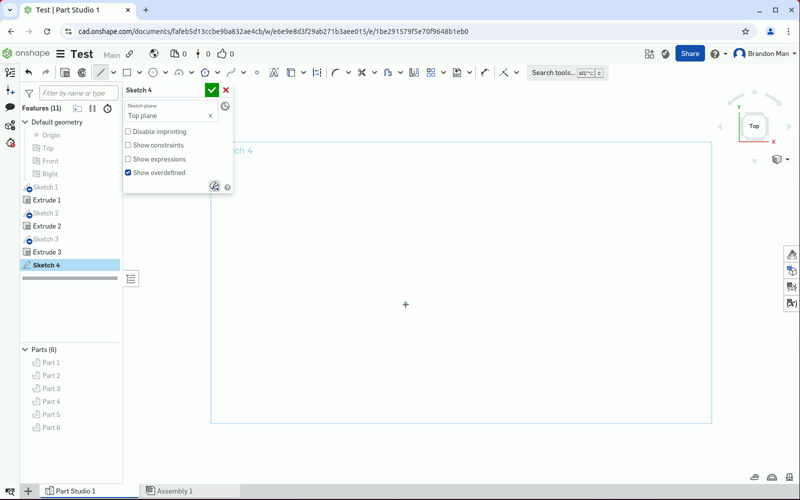
key_down(shift)
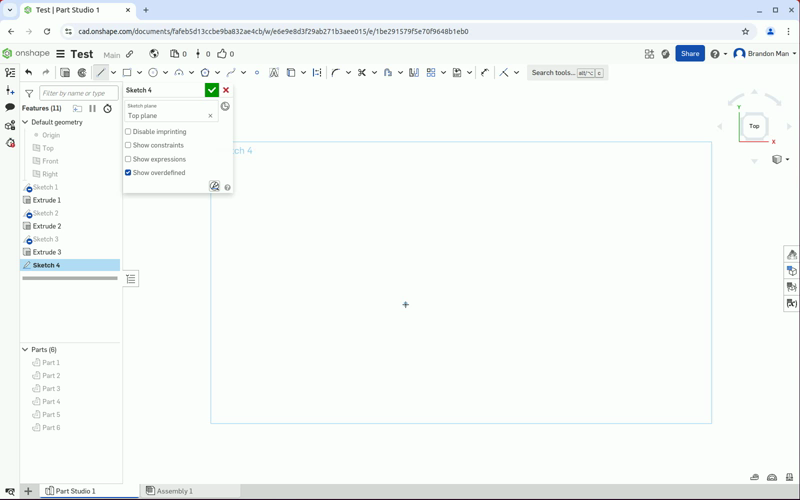
mouse_move(435, 304)
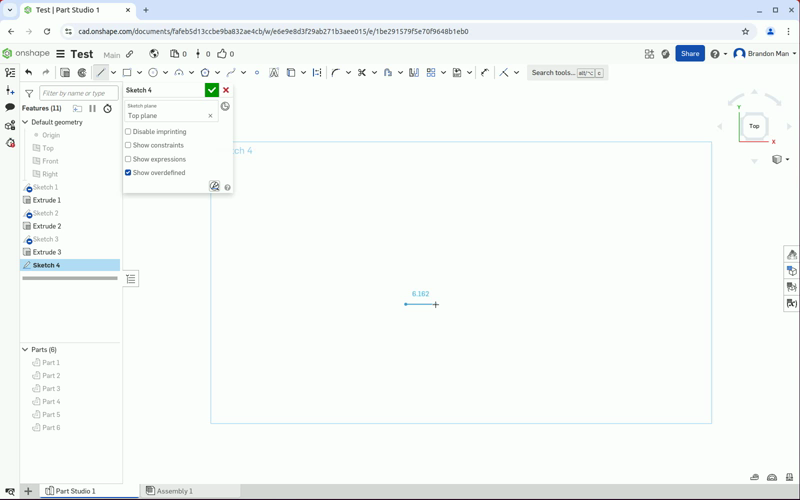
mouse_move(405, 258)
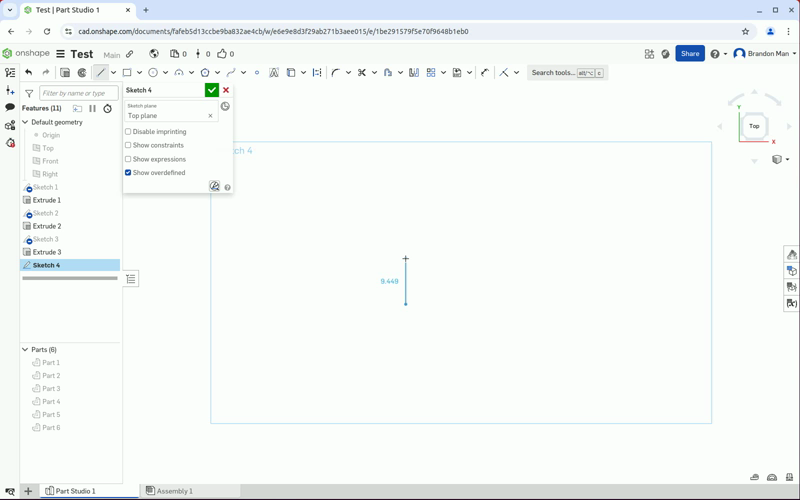
click(405, 258)
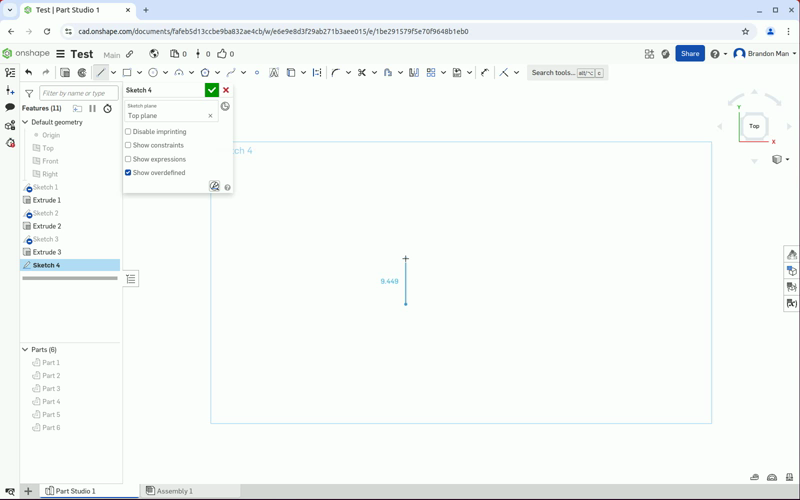
key_up(shift)
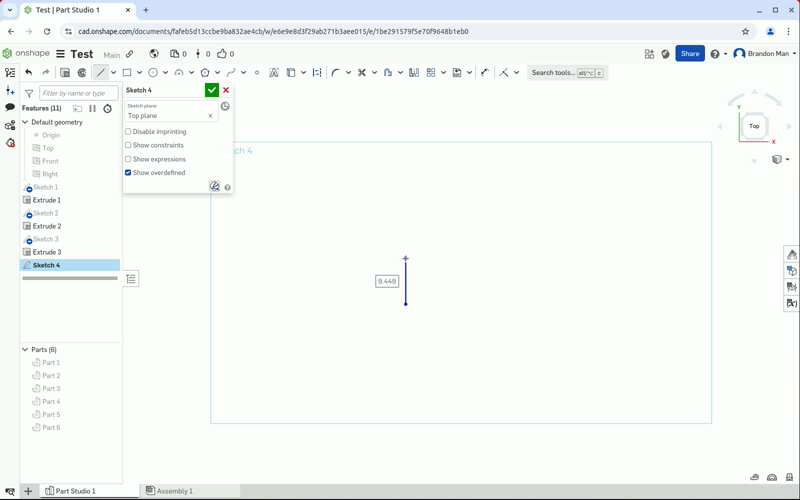
key_down(shift)
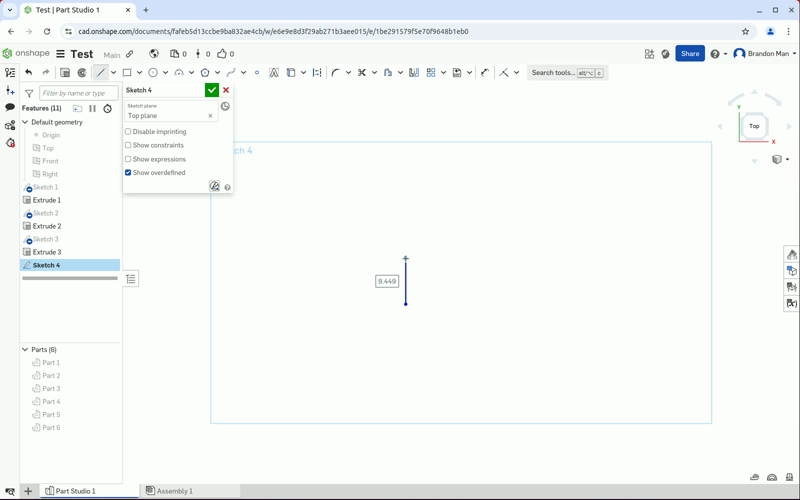
mouse_move(435, 258)
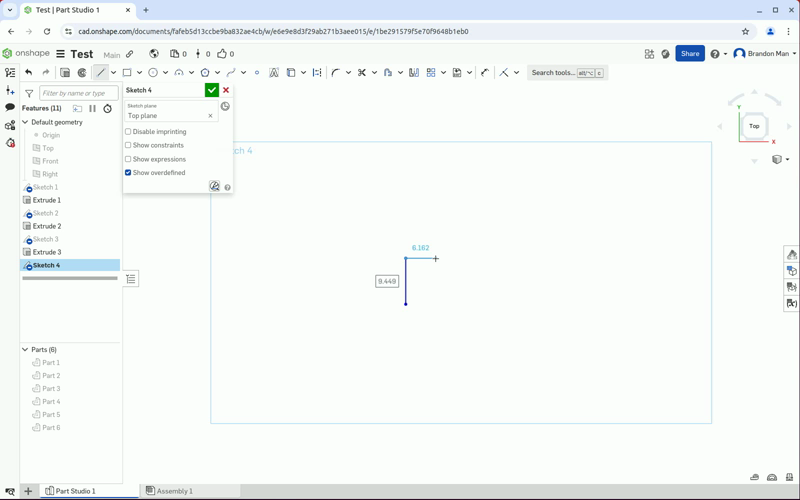
mouse_move(405, 213)
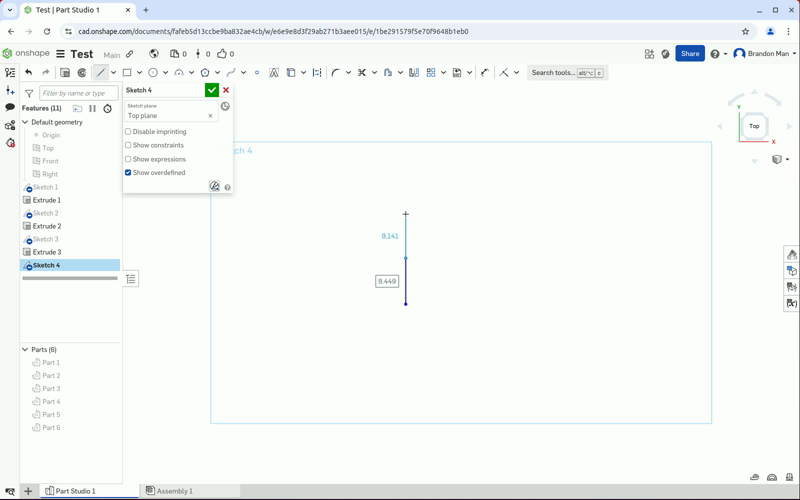
click(405, 213)
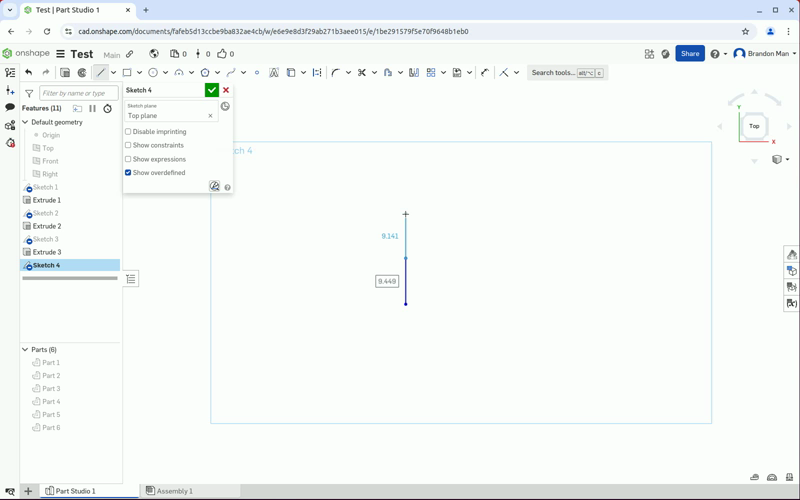
key_up(shift)
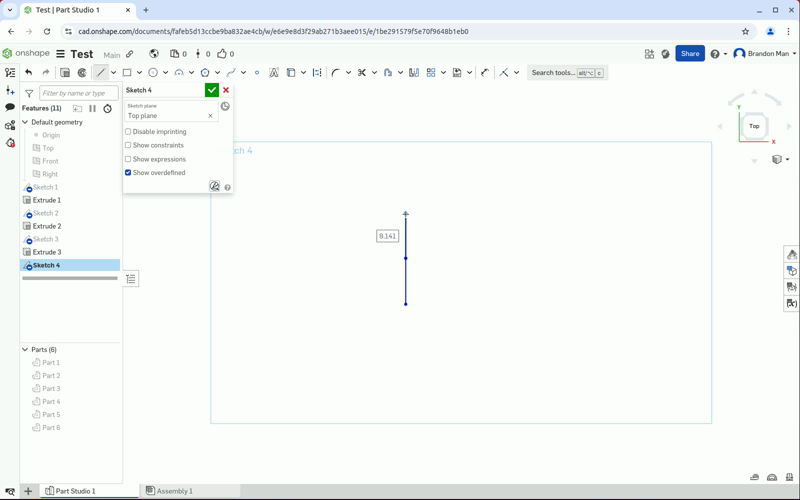
key(esc)
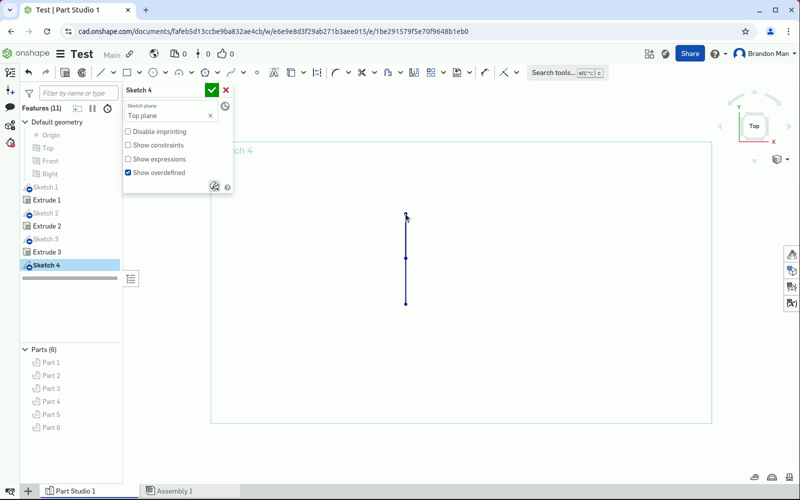
key(a)
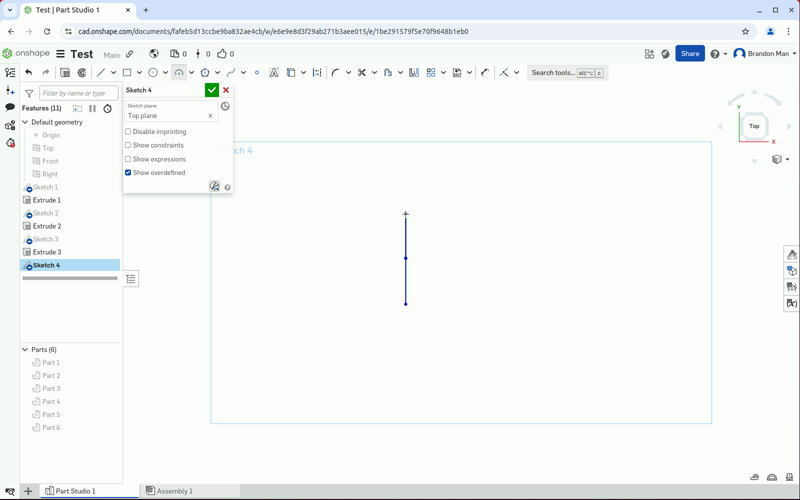
mouse_move(405, 213)
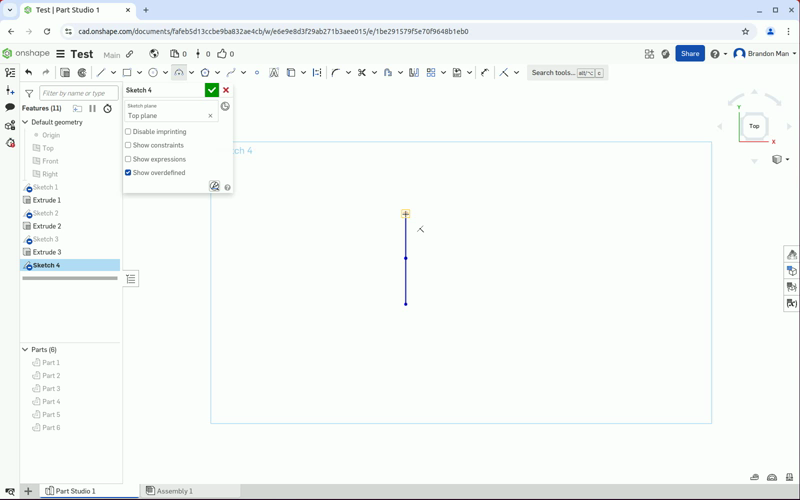
click(405, 213)
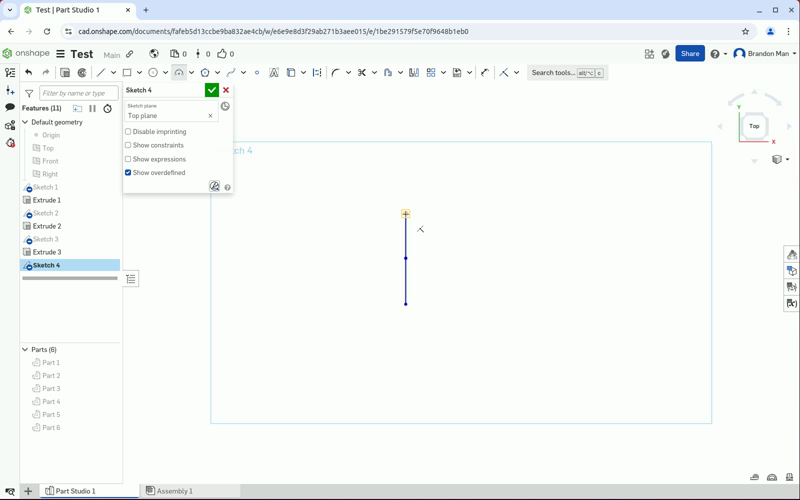
mouse_move(405, 304)
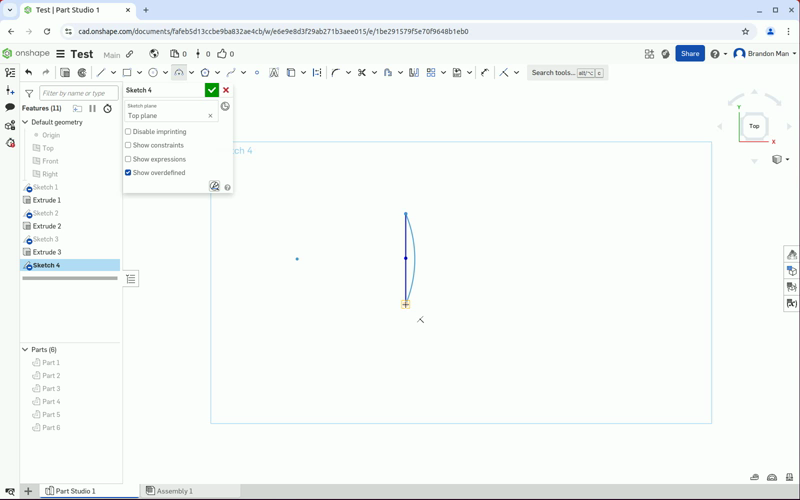
click(405, 304)
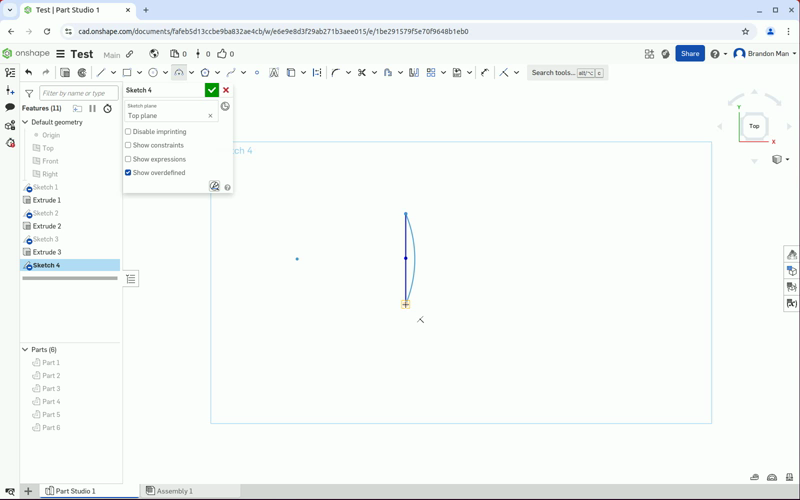
key_down(shift)
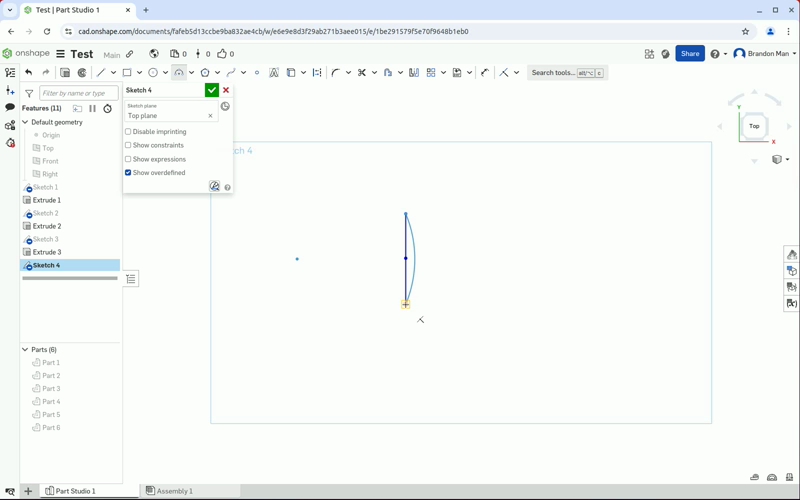
mouse_move(389, 258)
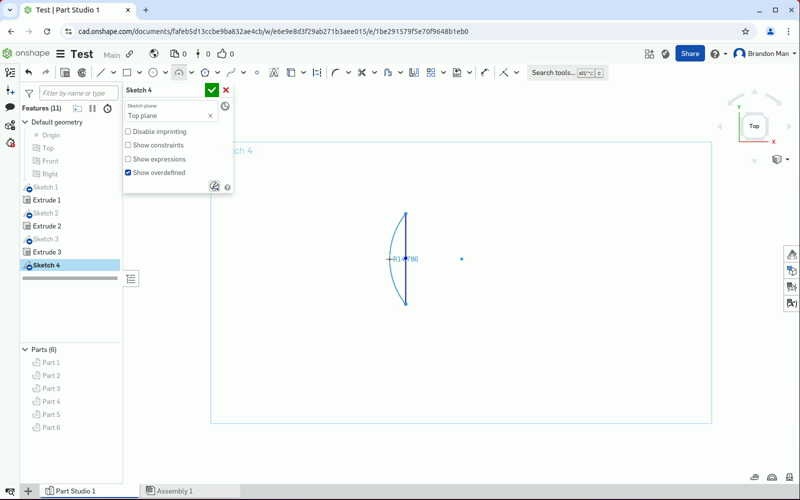
click(389, 258)
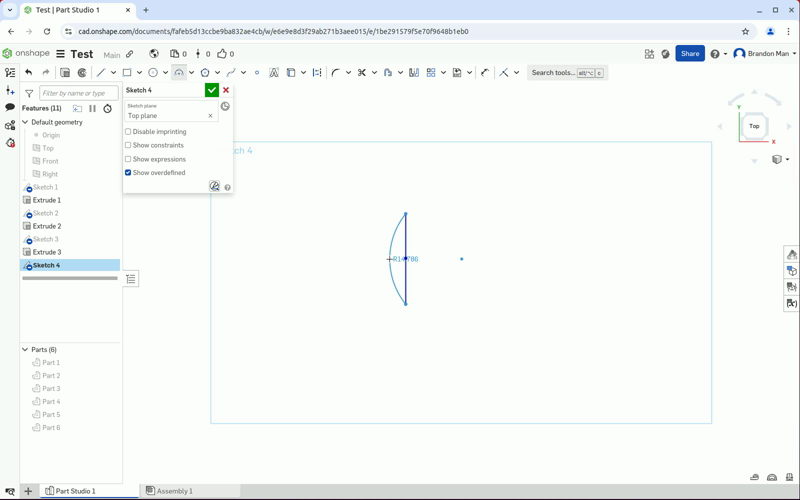
key_up(shift)
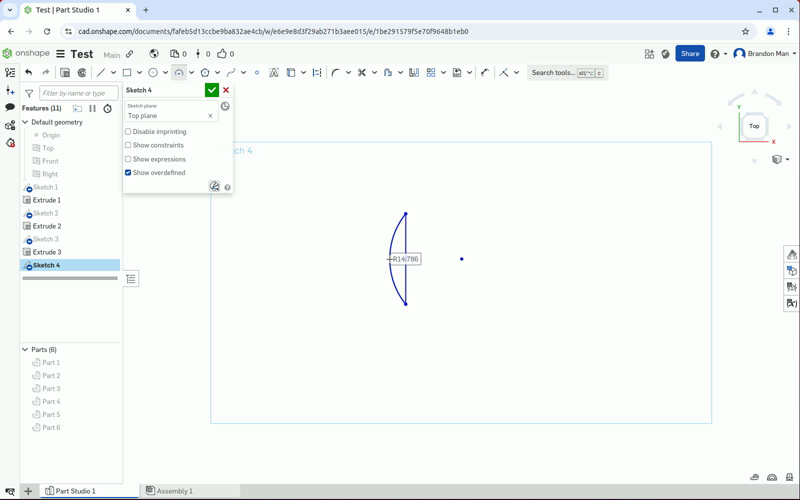
key(esc)
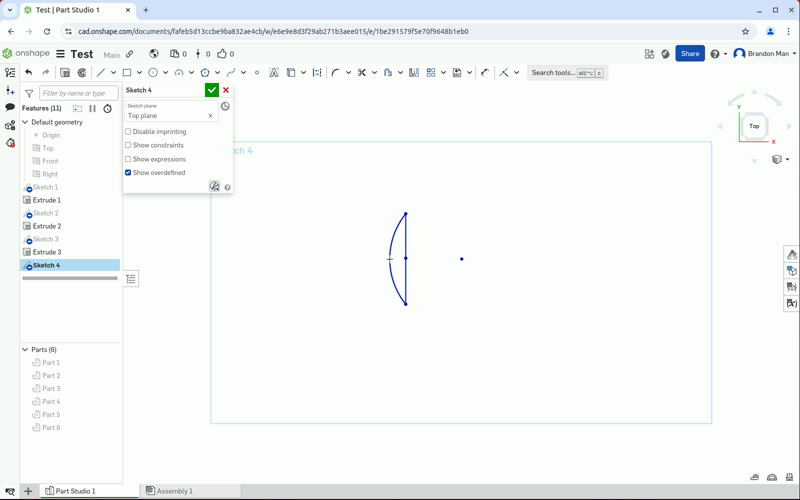
mouse_move(395, 246)
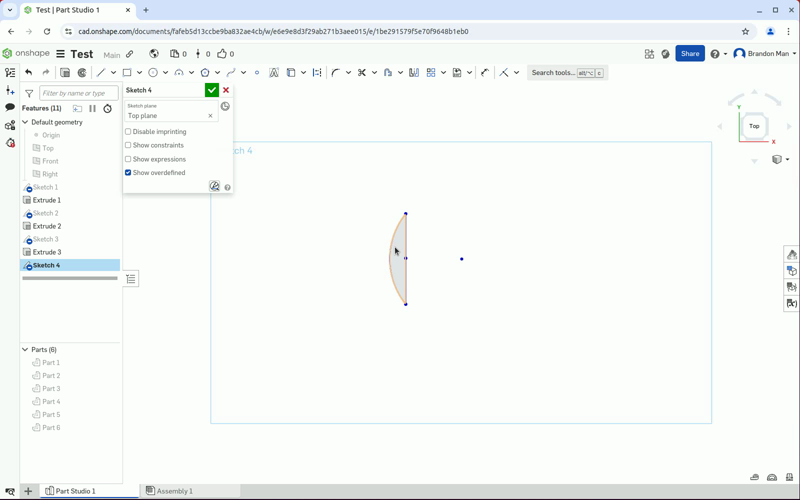
scroll(6)
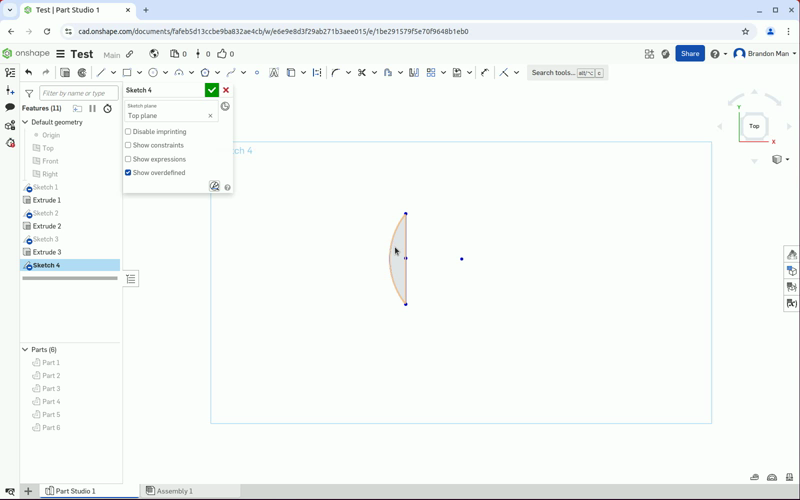
scroll(6)
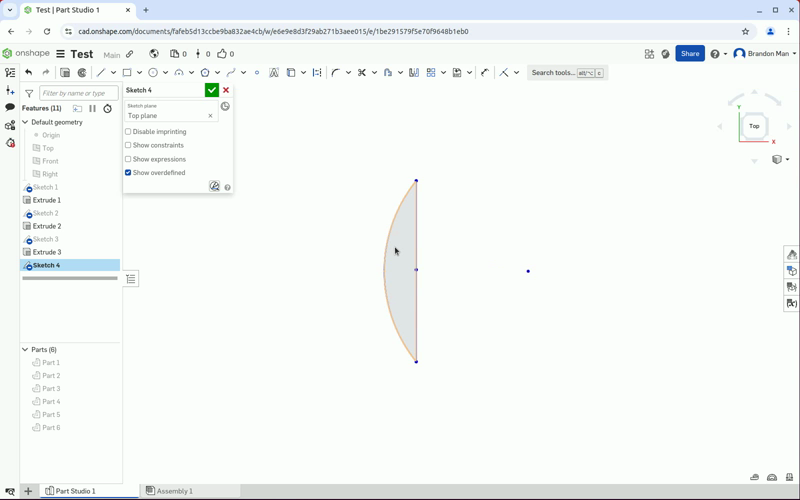
scroll(6)
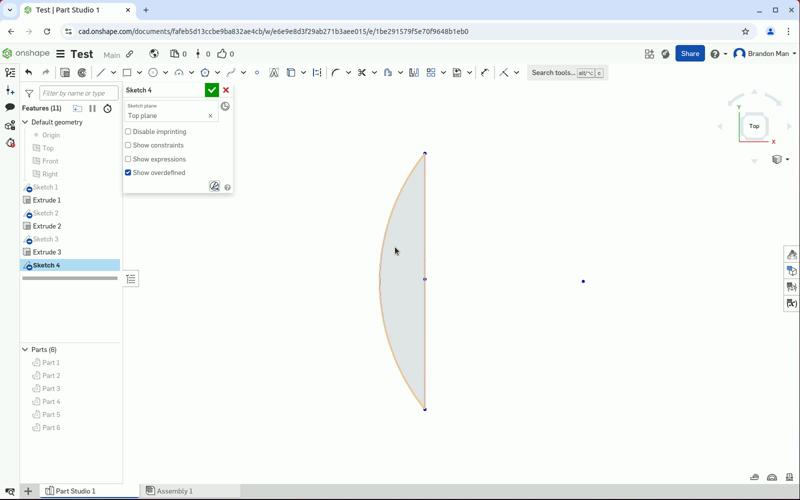
scroll(6)
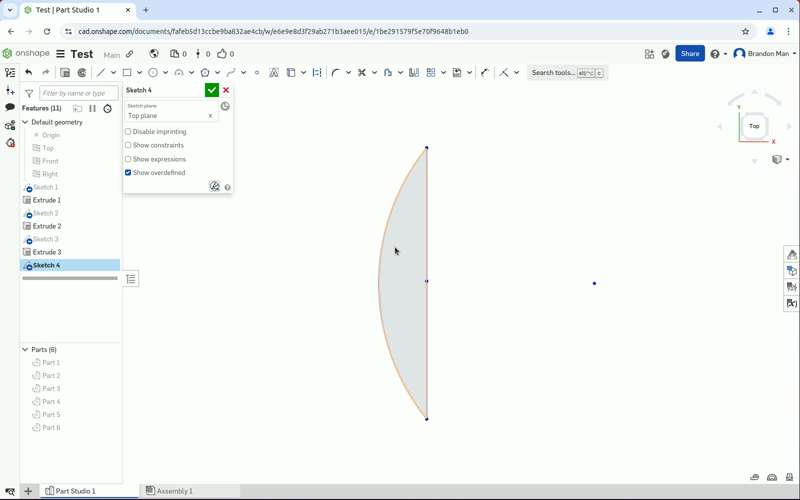
scroll(6)
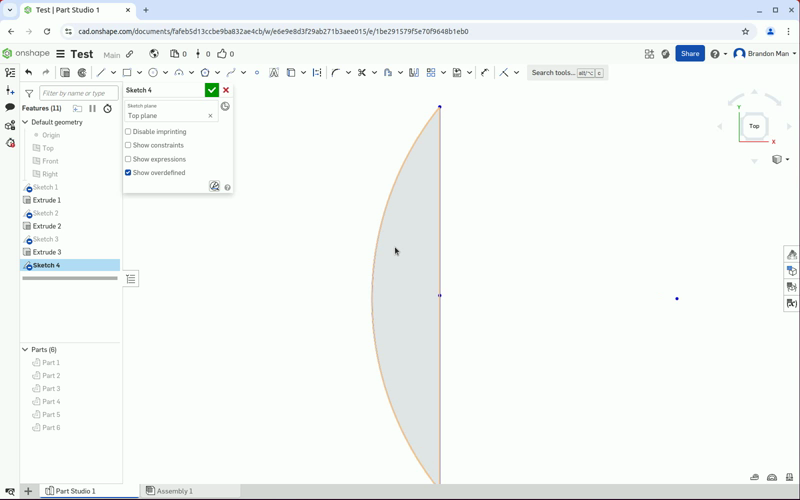
scroll(6)
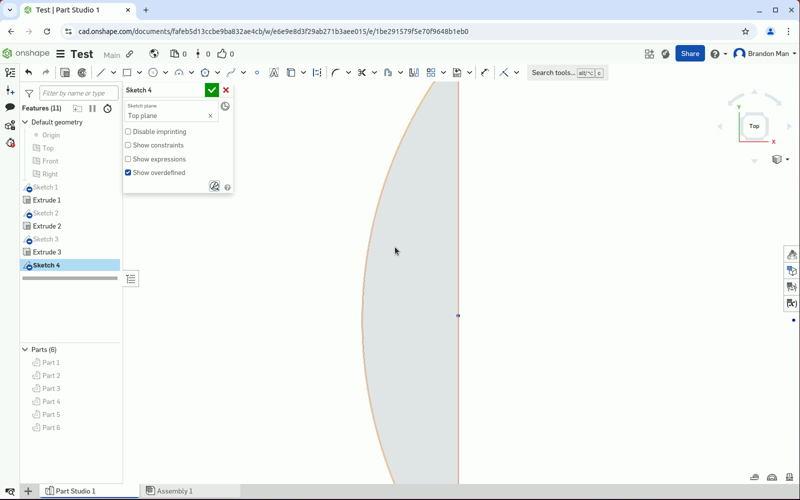
scroll(6)
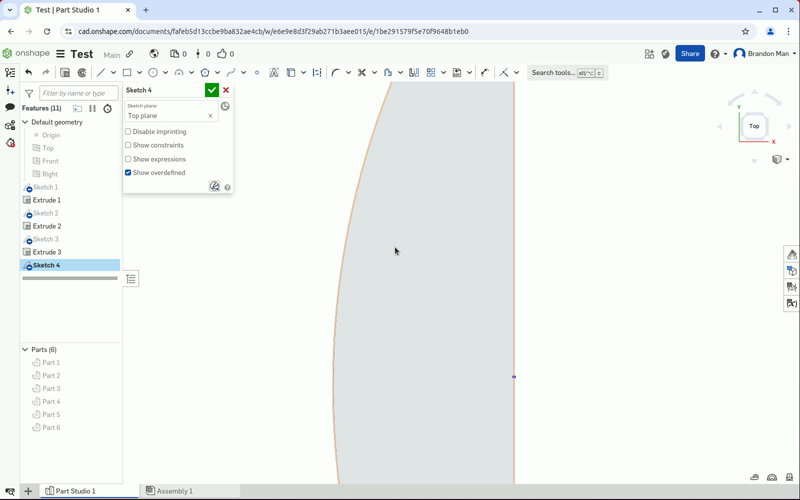
click(395, 246)
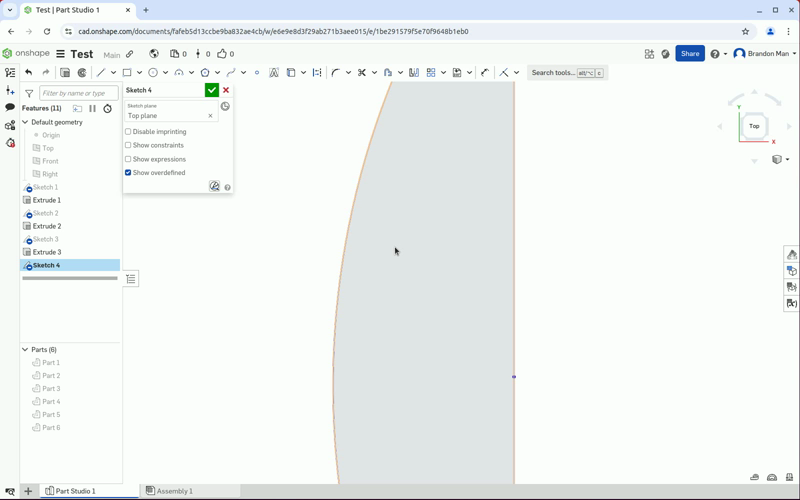
scroll(-6)
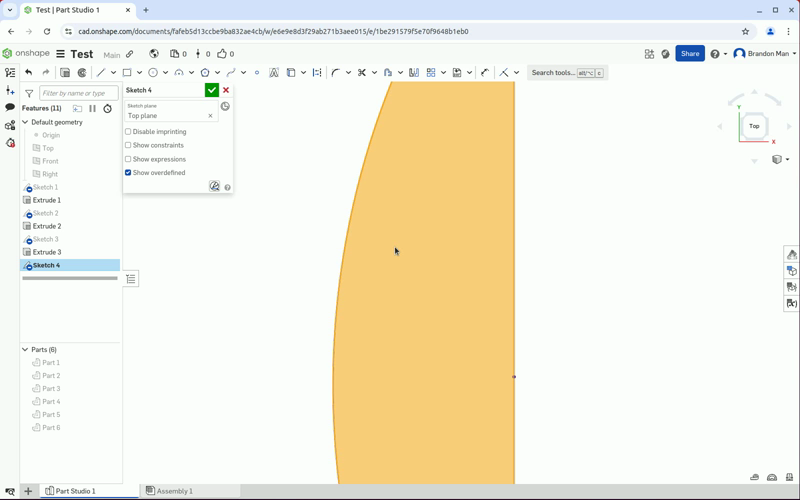
scroll(-6)
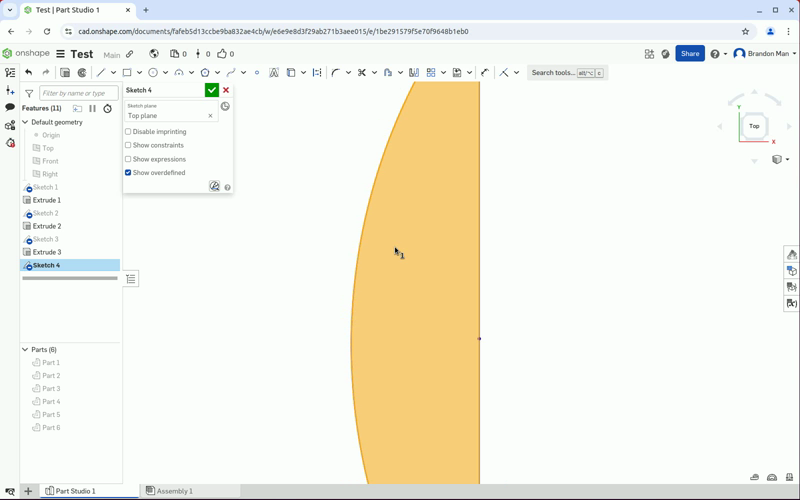
scroll(-6)
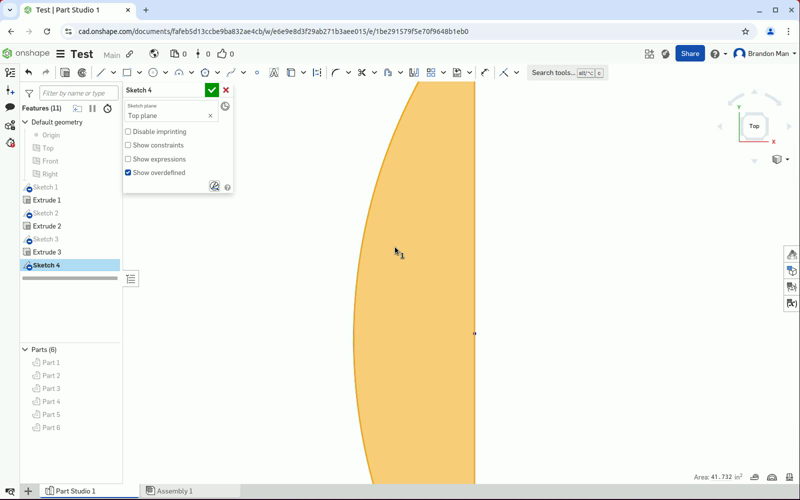
scroll(-6)
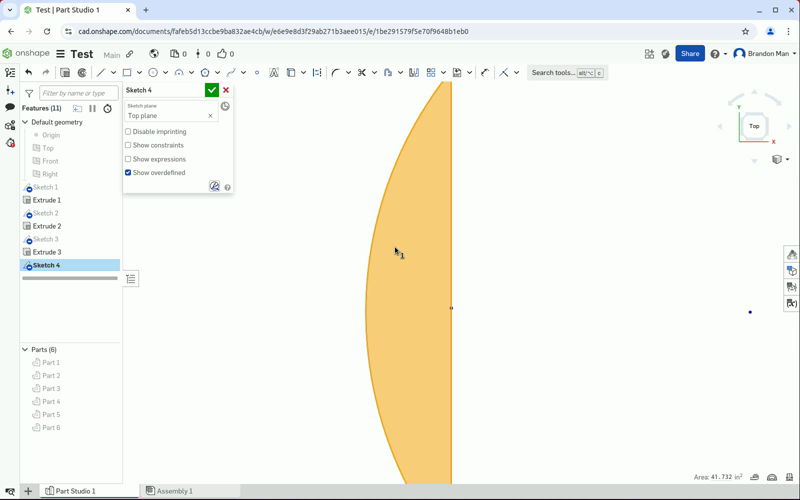
scroll(-6)
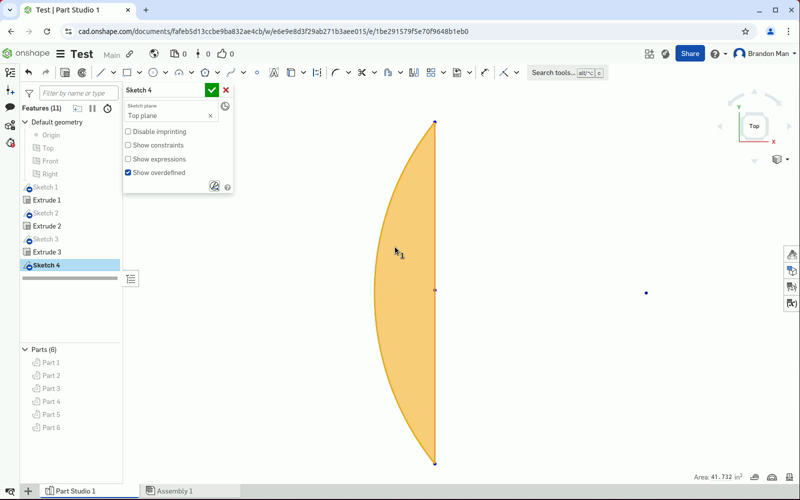
scroll(-6)
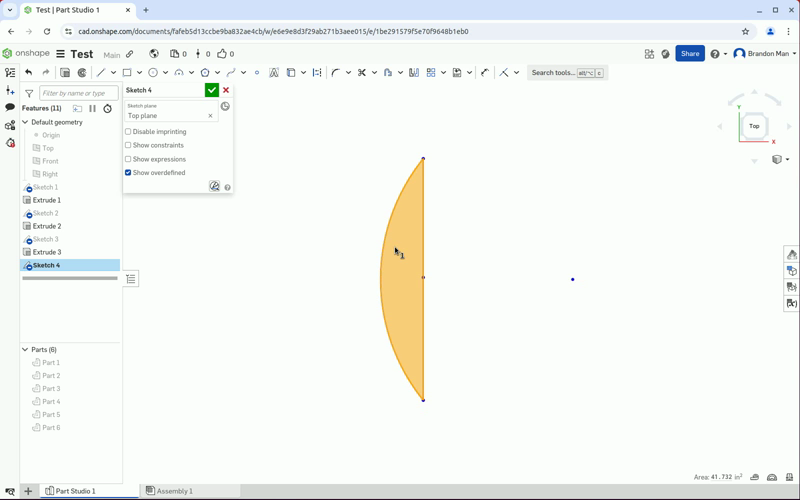
scroll(-6)
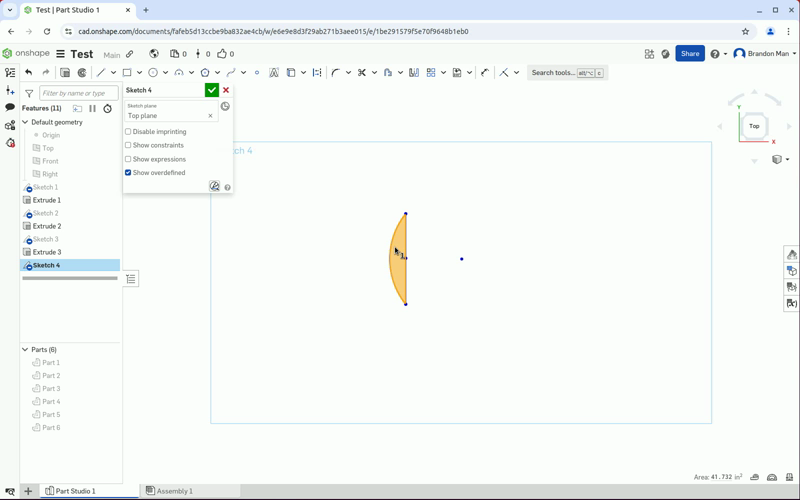
mouse_move(73, 352)
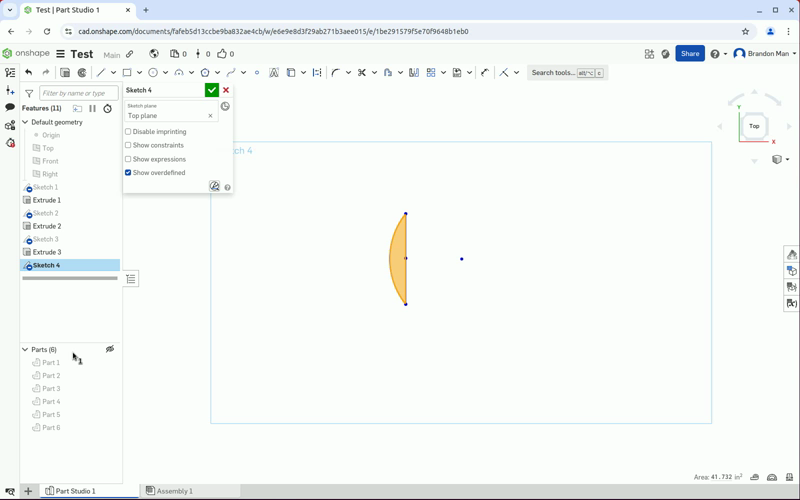
key(shift+y)
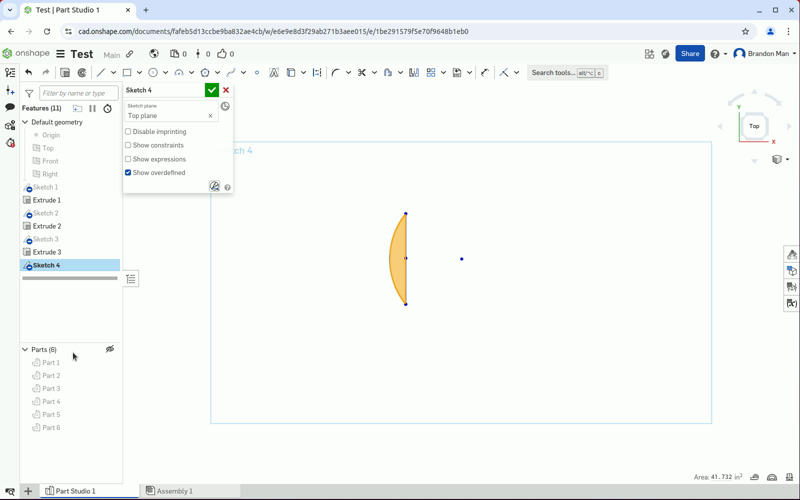
key(shift+e)
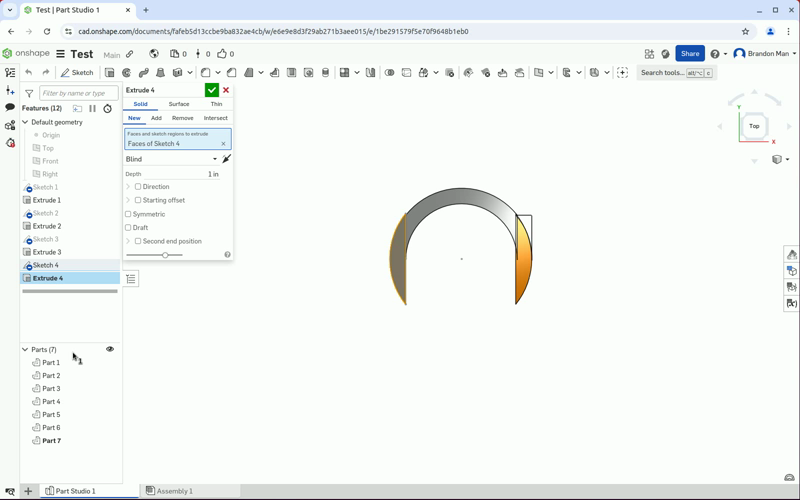
mouse_move(143, 106)
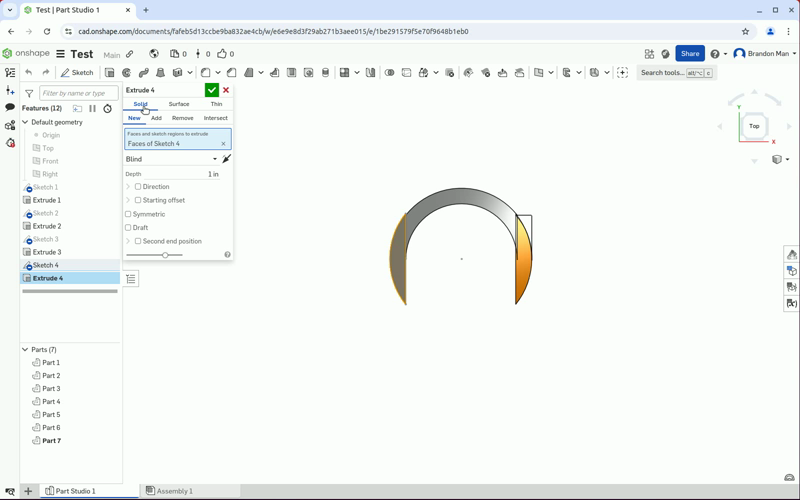
click(143, 106)
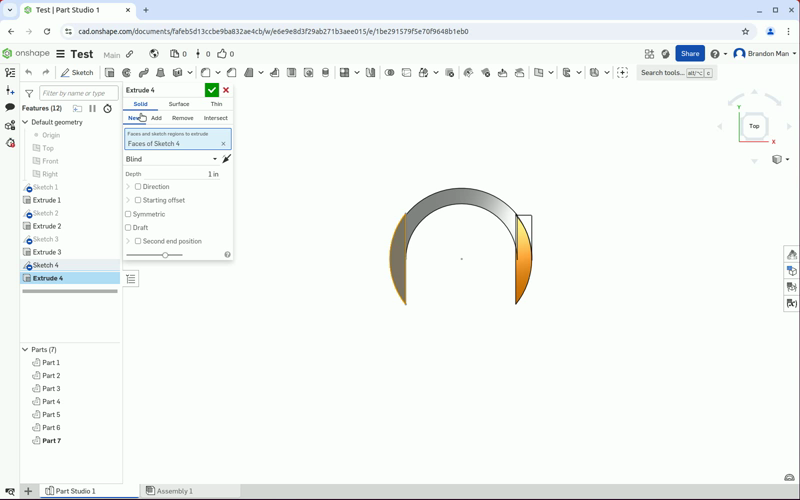
mouse_move(137, 120)
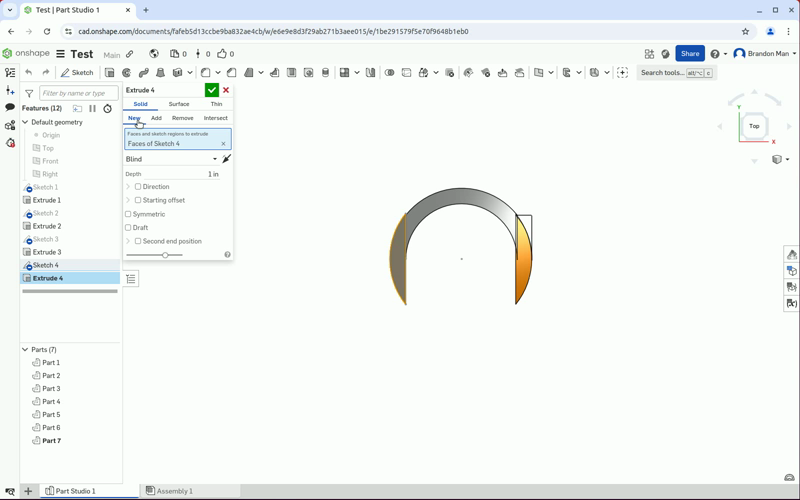
click(137, 120)
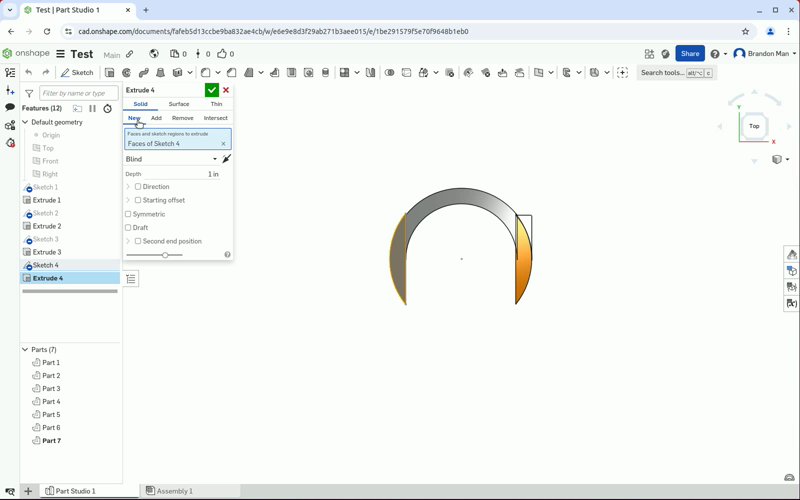
key(tab, 4)
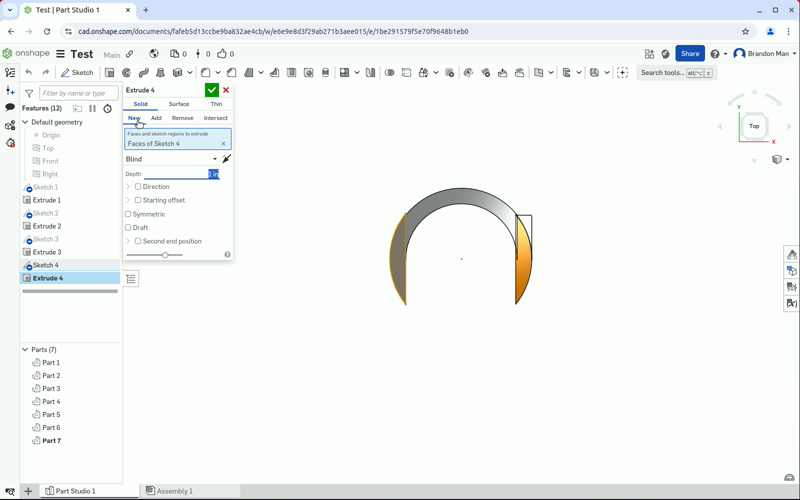
text(11.313)
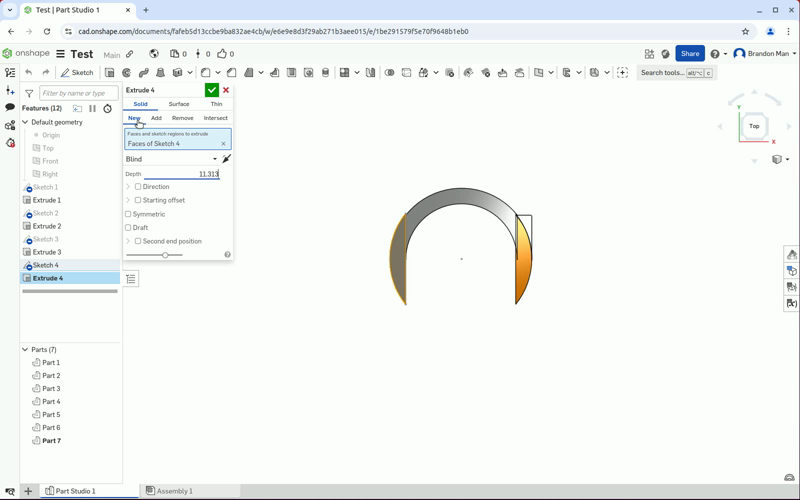
key(enter)
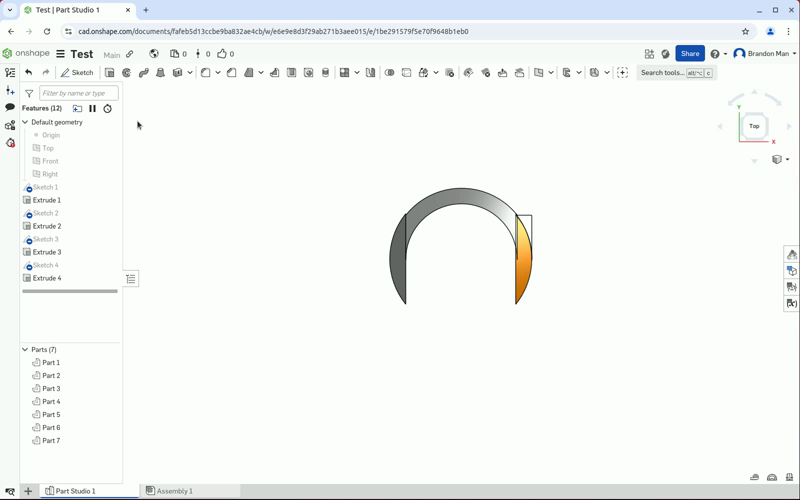
key(shift+h)
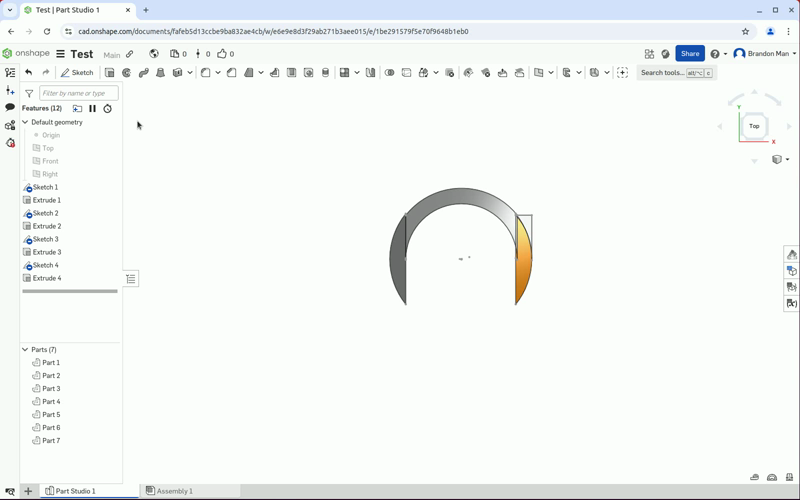
key(shift+h)
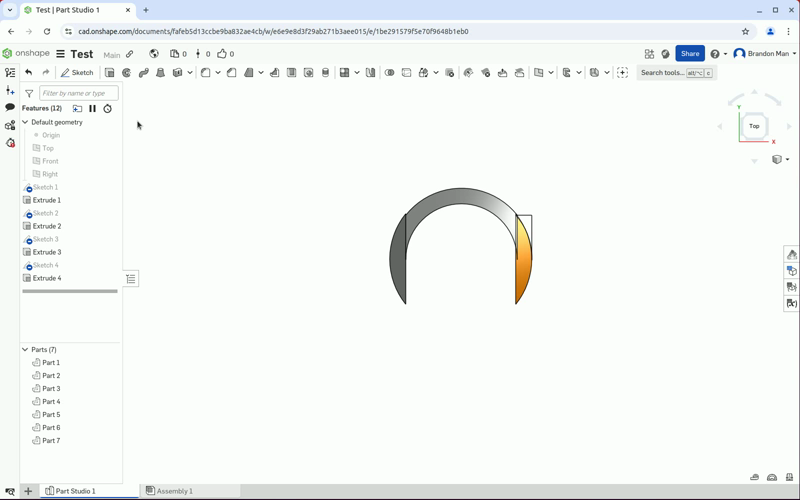
mouse_move(73, 189)
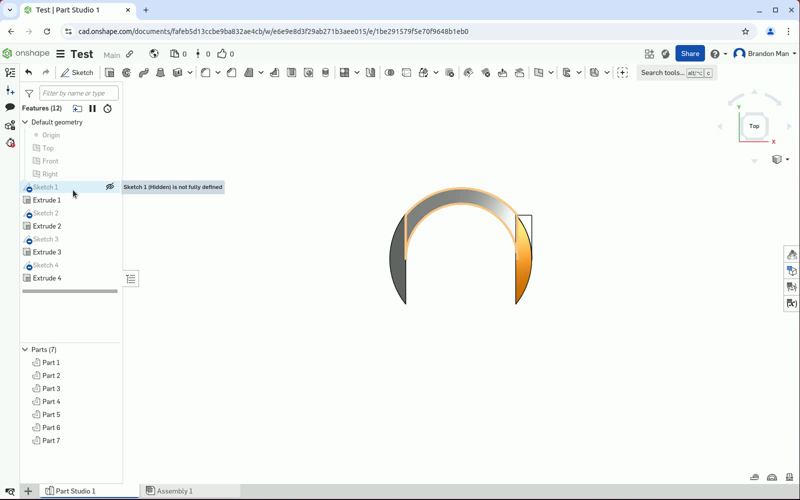
click(73, 189)
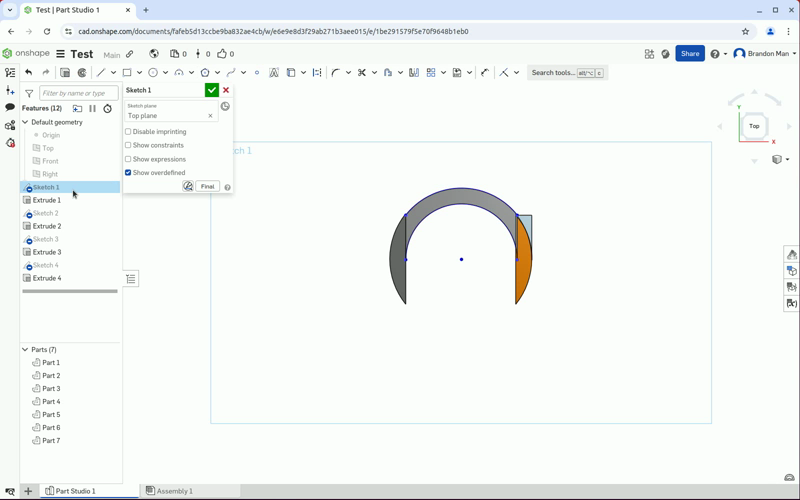
mouse_move(229, 92)
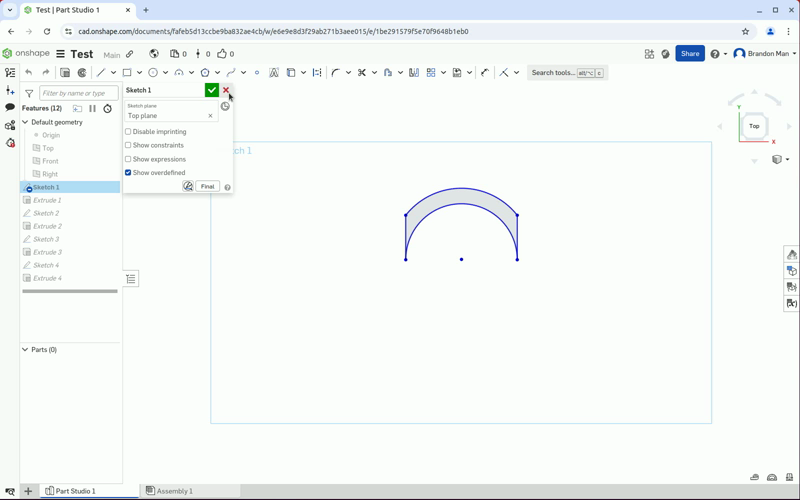
click(229, 92)
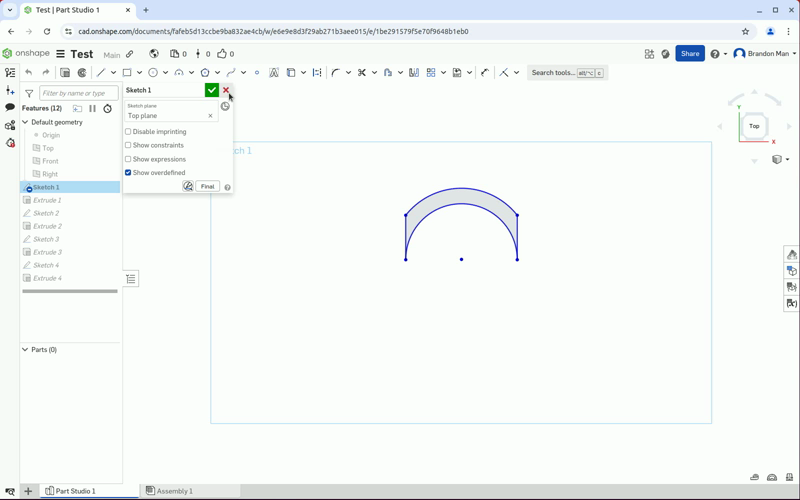
key(shift+s)
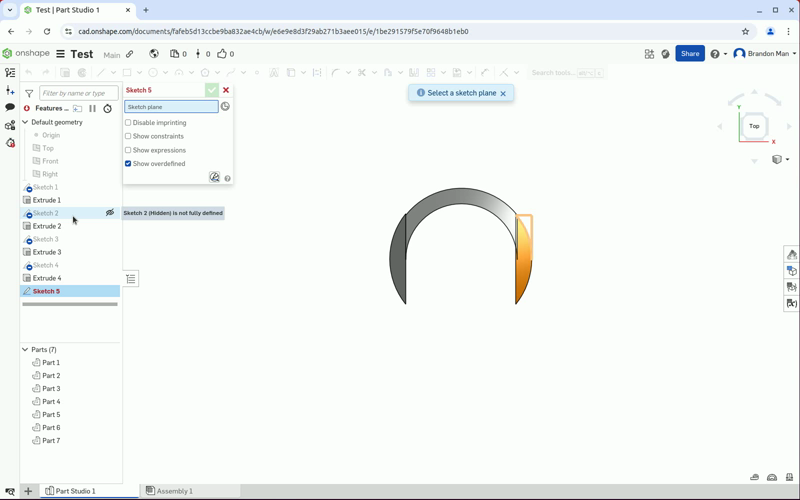
scroll(3)
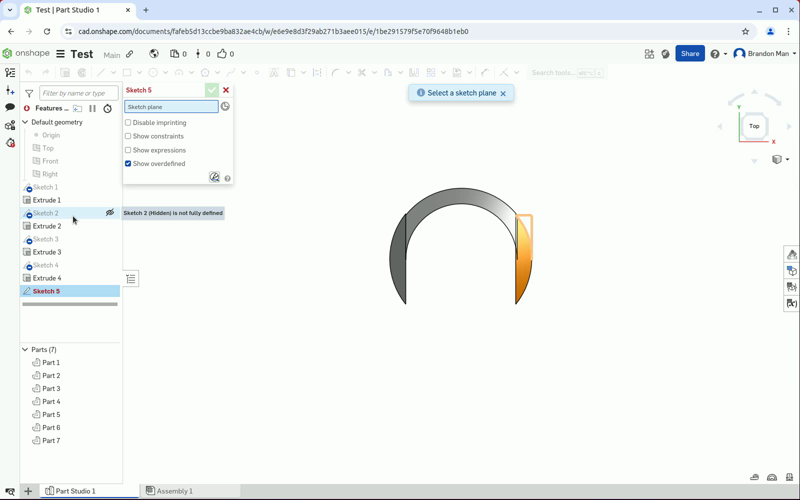
mouse_move(73, 150)
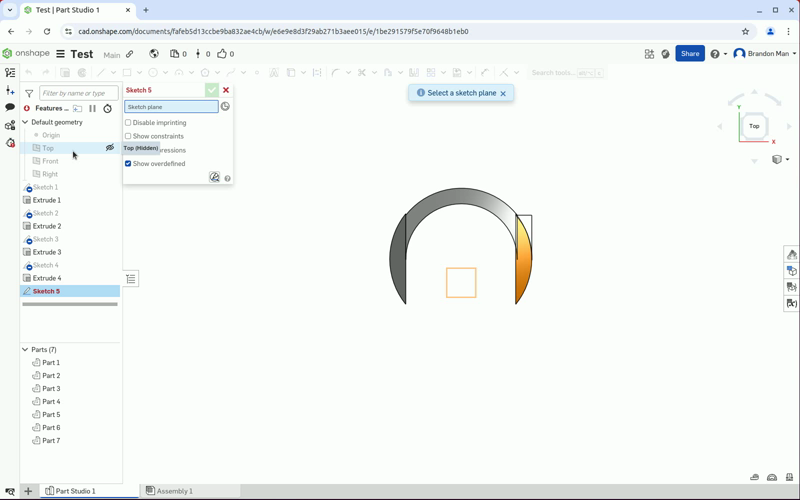
click(73, 150)
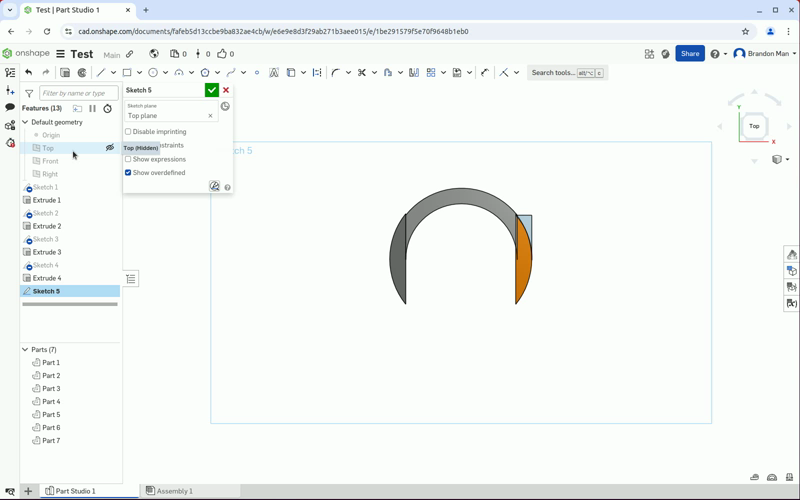
mouse_move(73, 352)
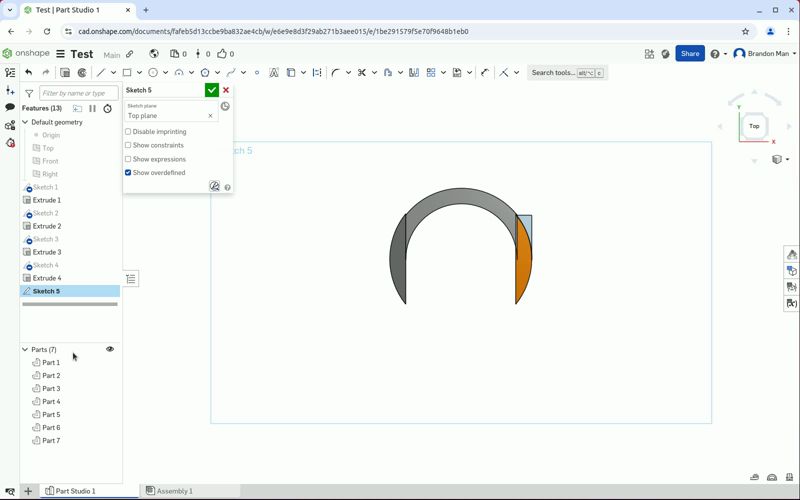
key(y)
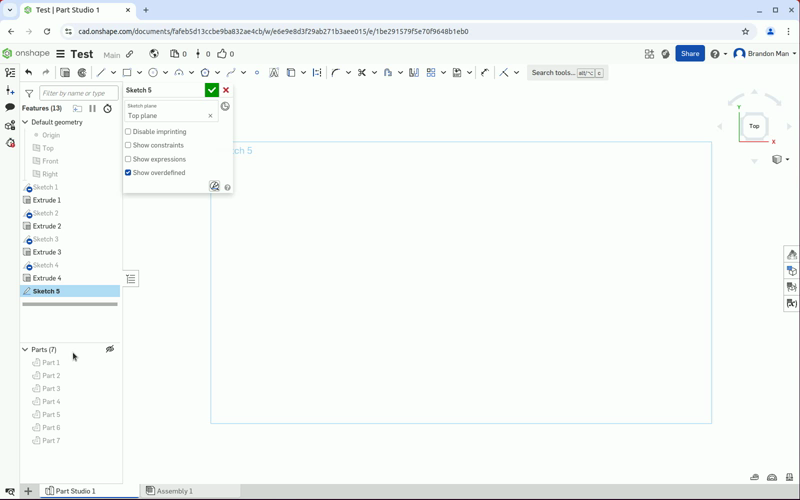
key(a)
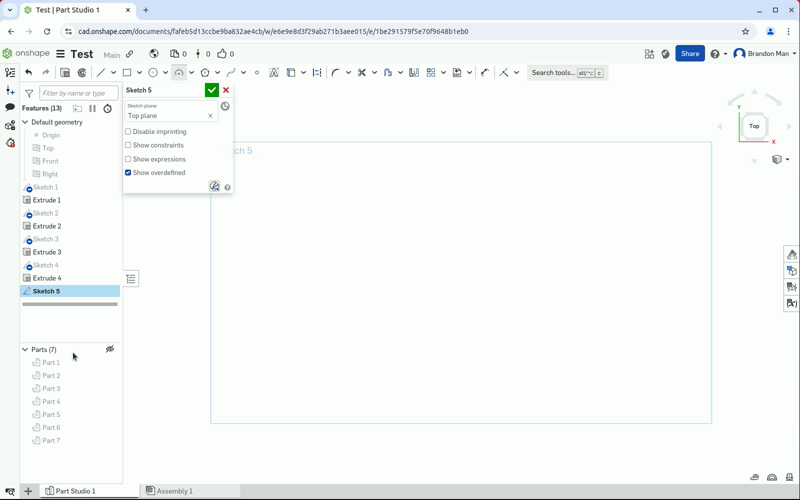
key_down(shift)
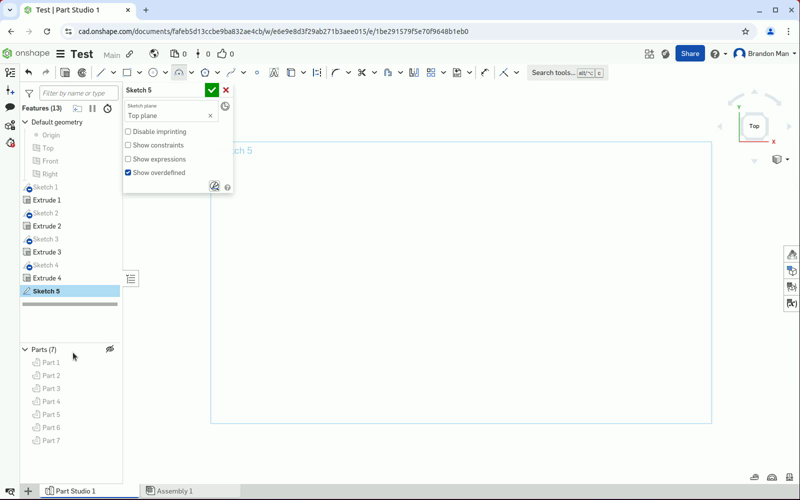
mouse_move(389, 259)
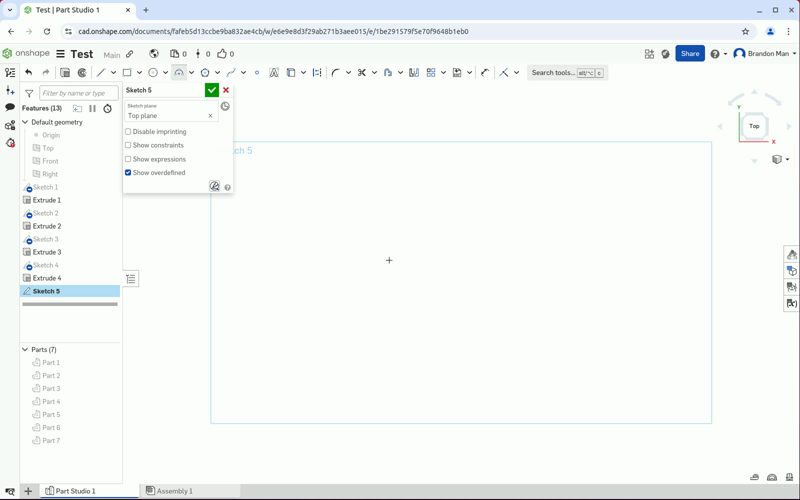
click(389, 259)
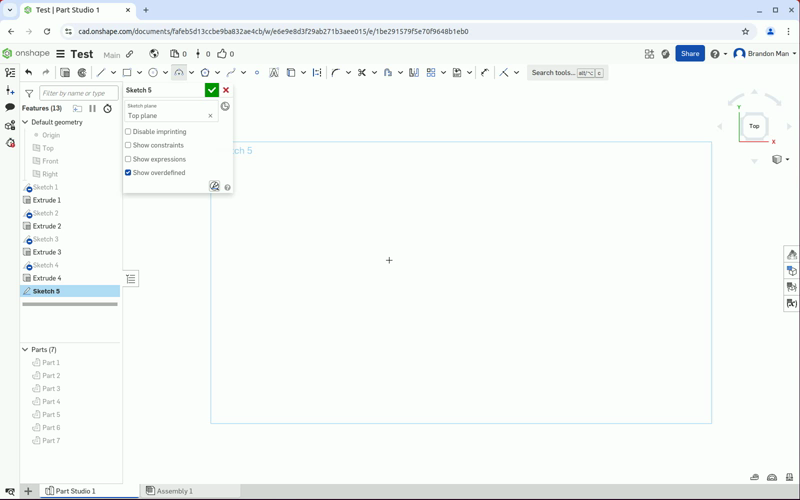
key_up(shift)
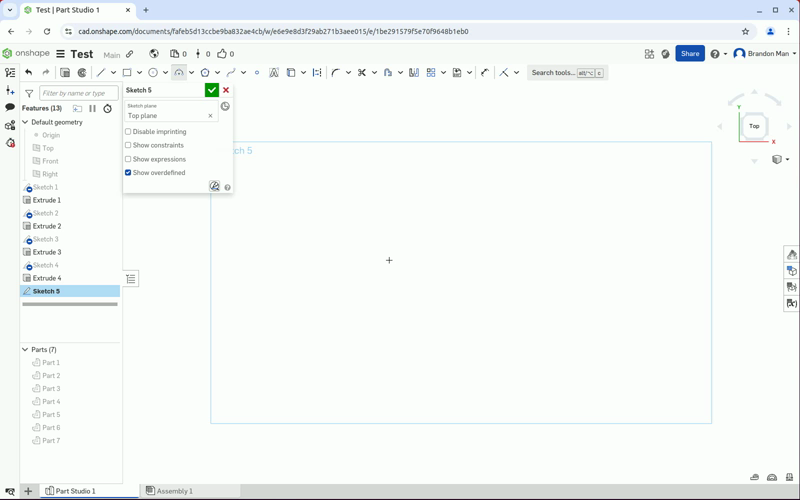
key_down(shift)
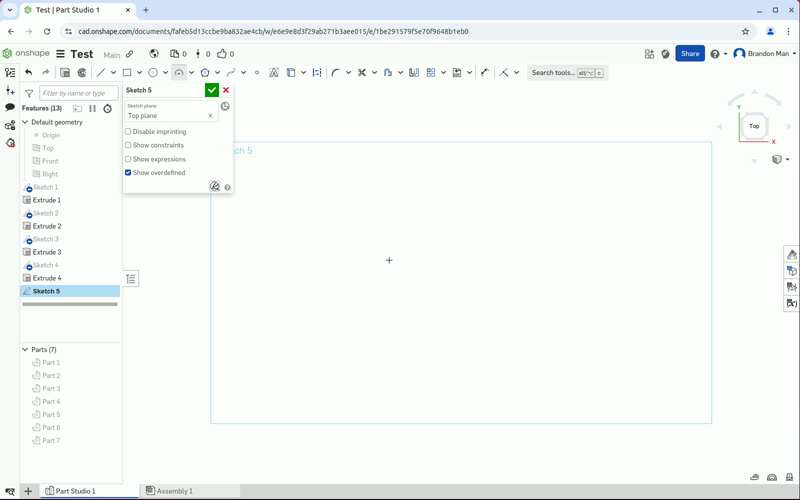
mouse_move(405, 214)
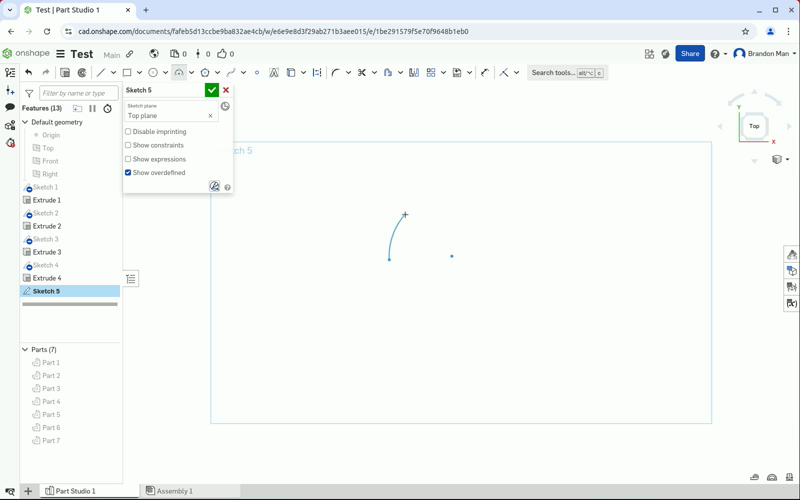
click(405, 214)
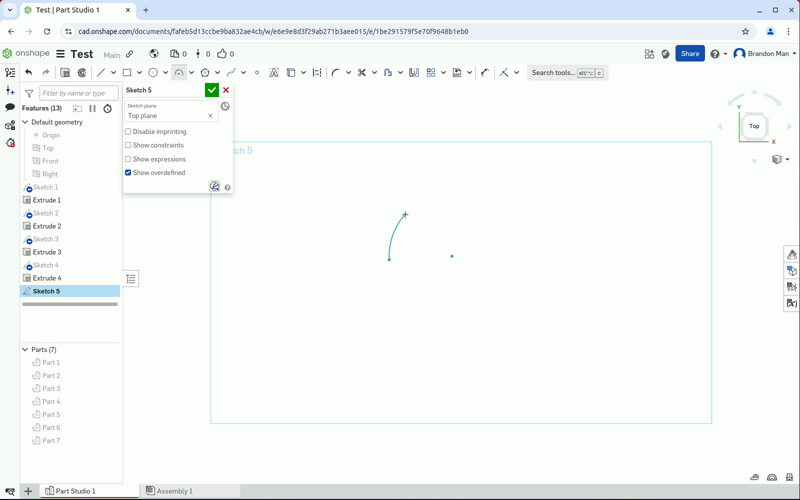
mouse_move(393, 235)
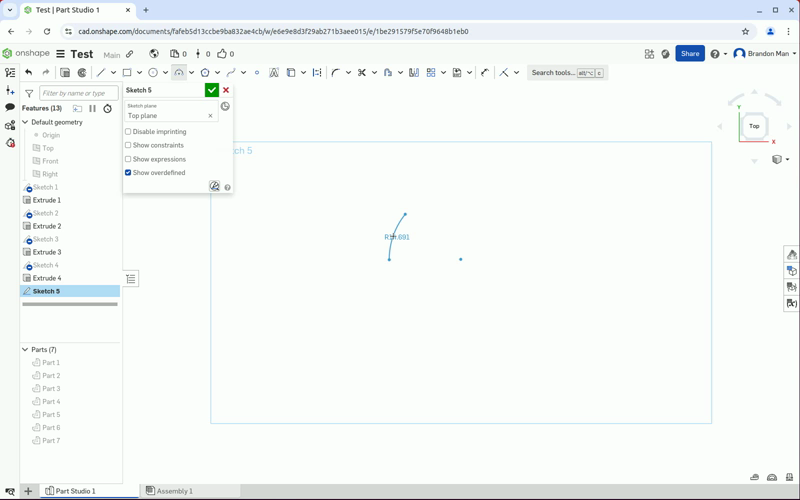
click(393, 235)
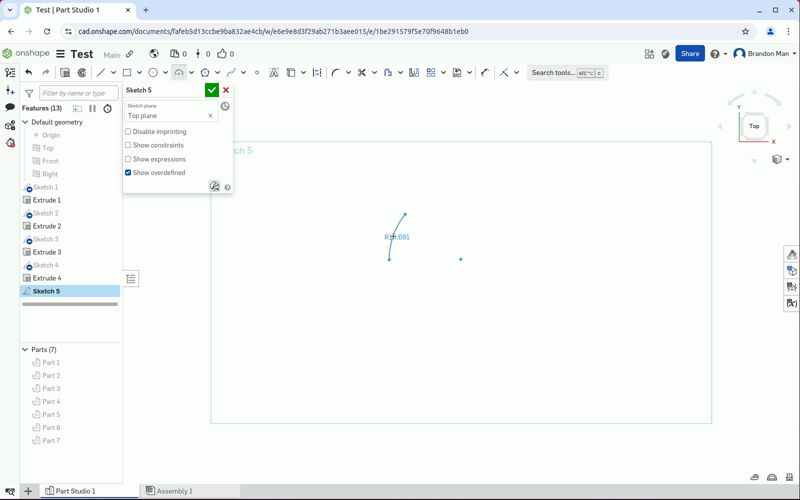
key_up(shift)
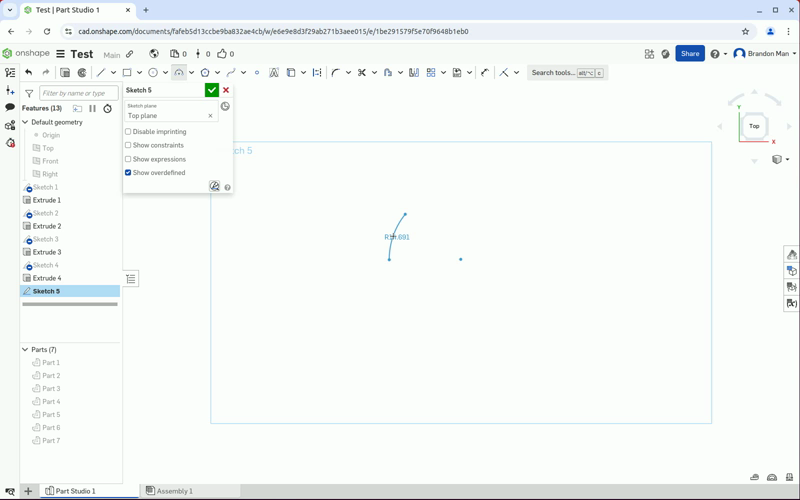
key(esc)
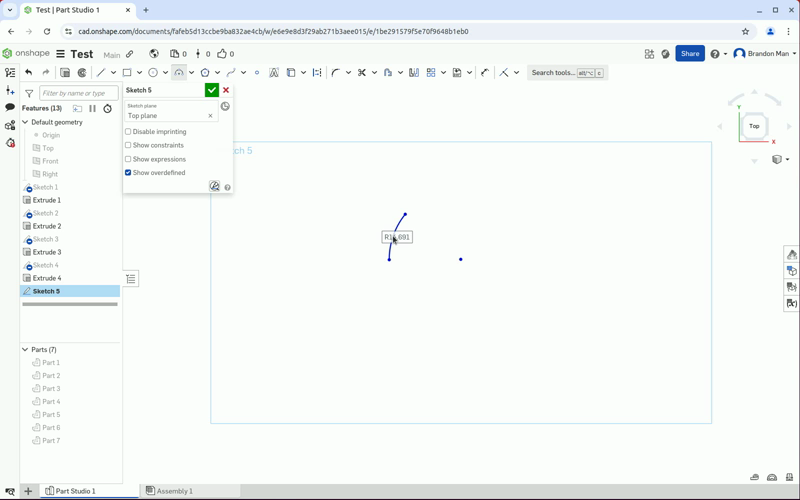
key(l)
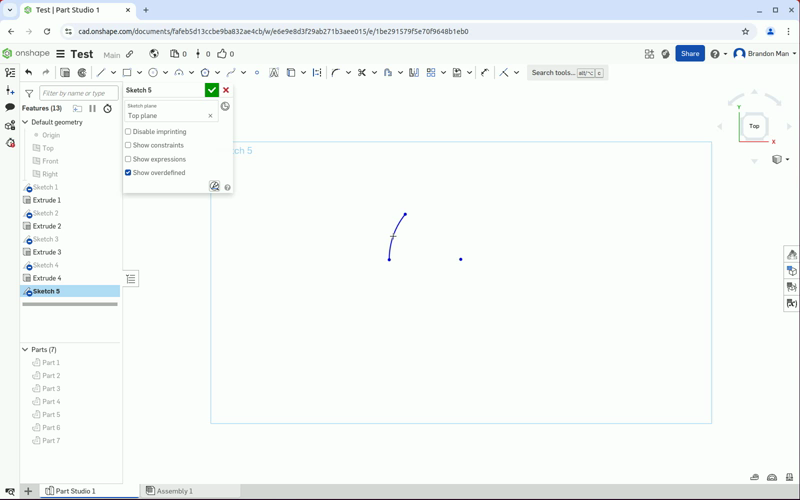
mouse_move(405, 214)
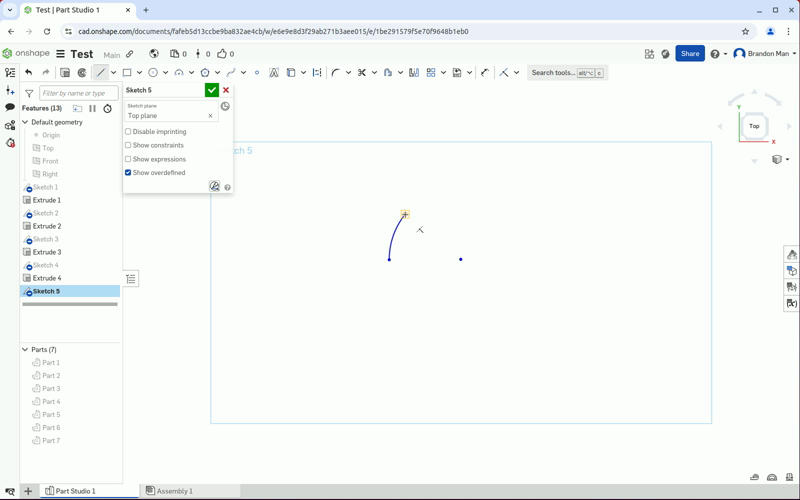
click(405, 214)
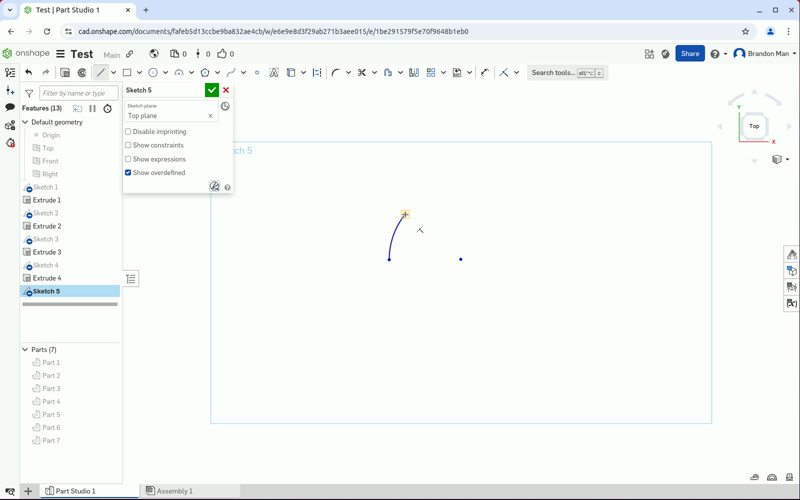
key_down(shift)
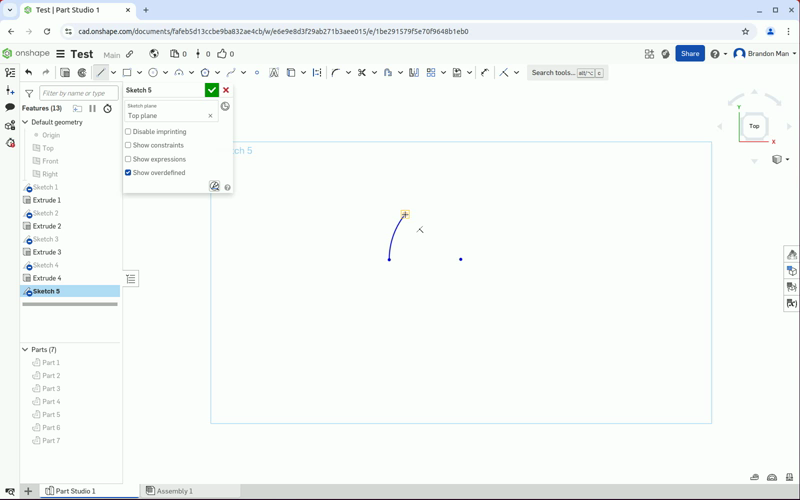
mouse_move(435, 214)
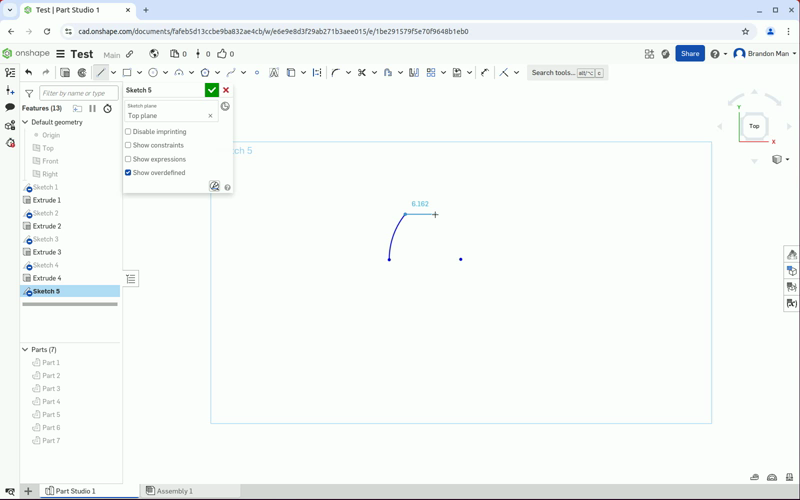
mouse_move(389, 214)
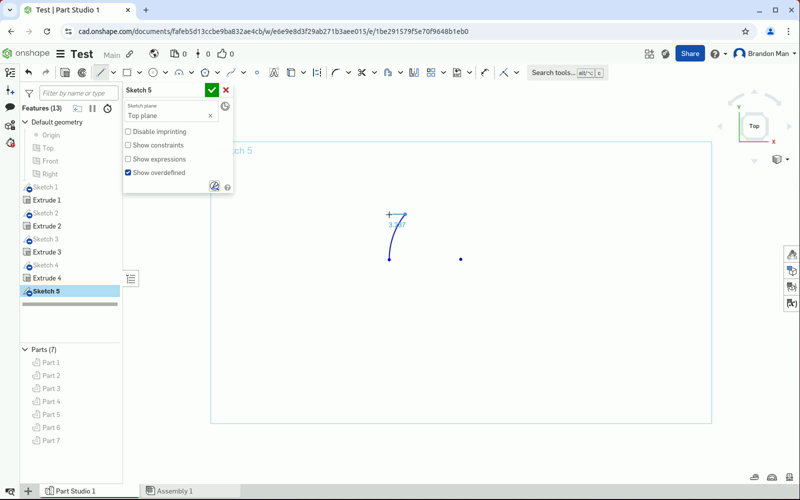
click(389, 214)
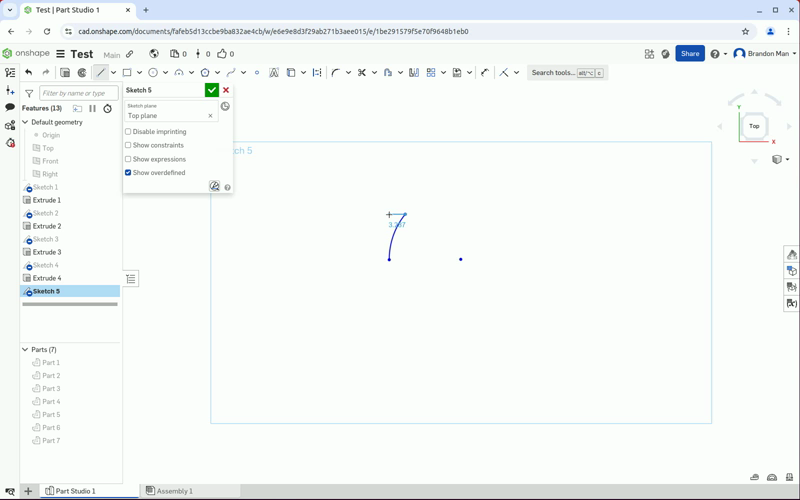
key_up(shift)
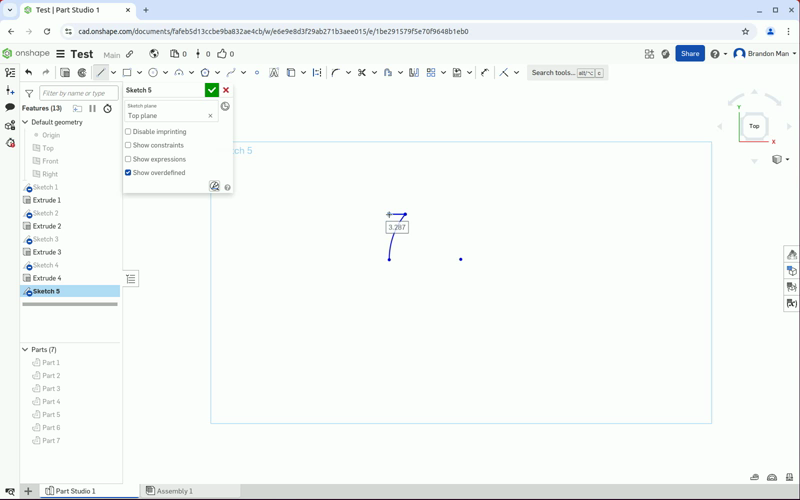
mouse_move(419, 214)
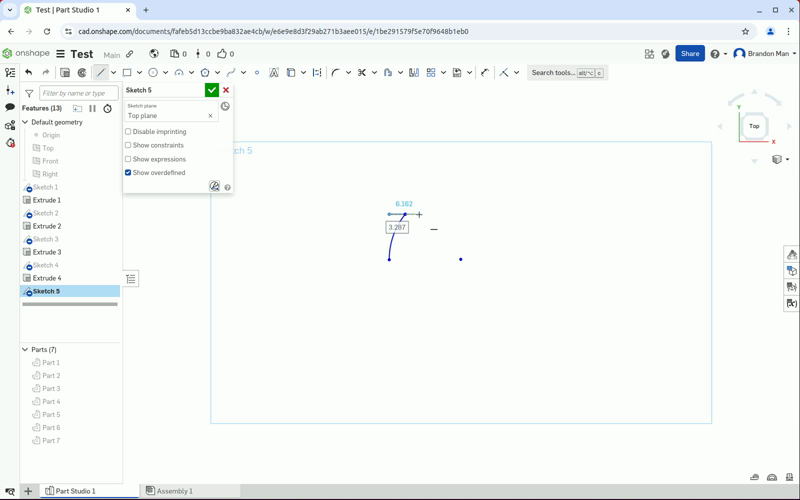
key_down(shift)
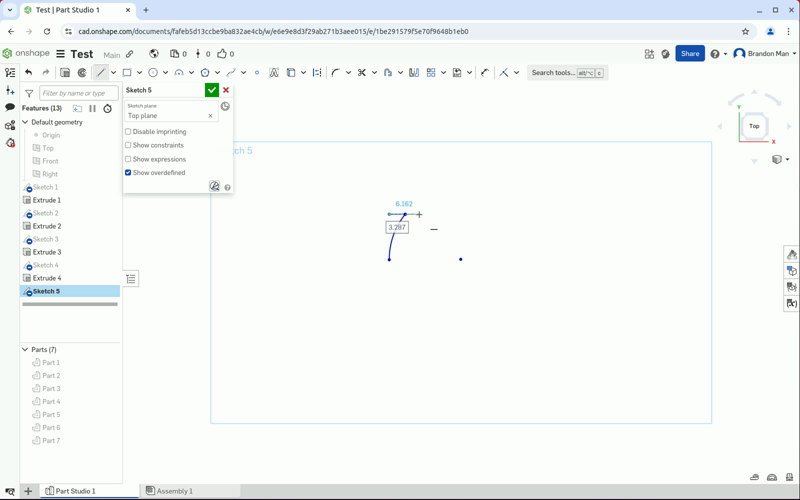
mouse_move(389, 259)
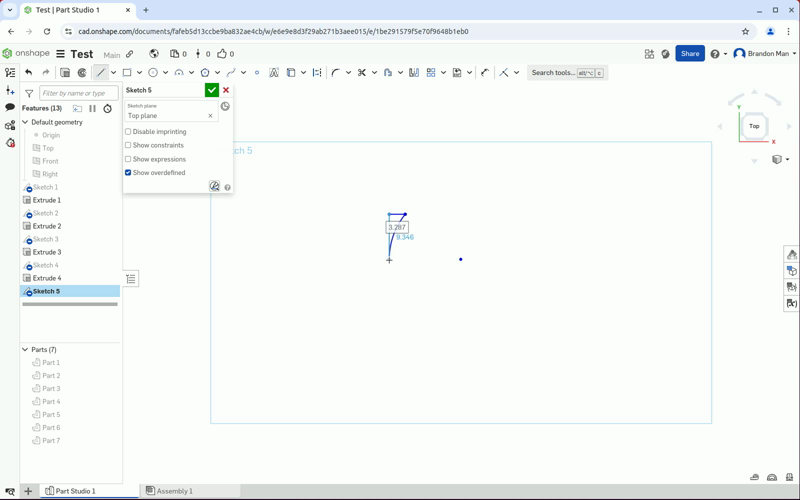
key_up(shift)
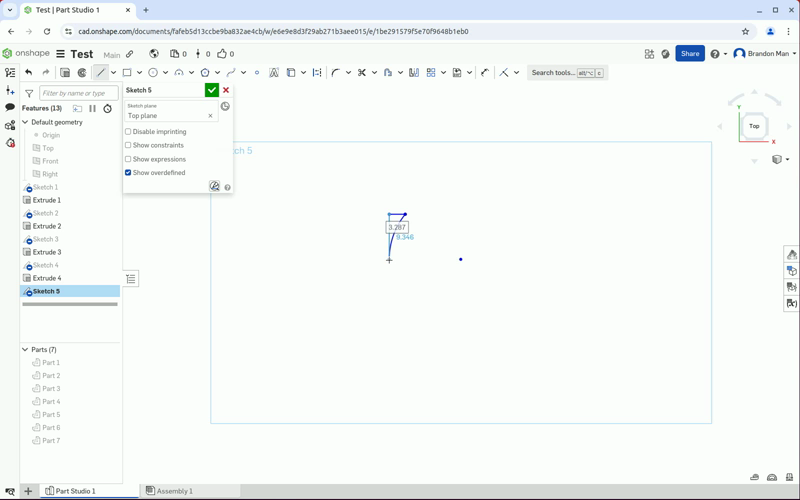
click(389, 259)
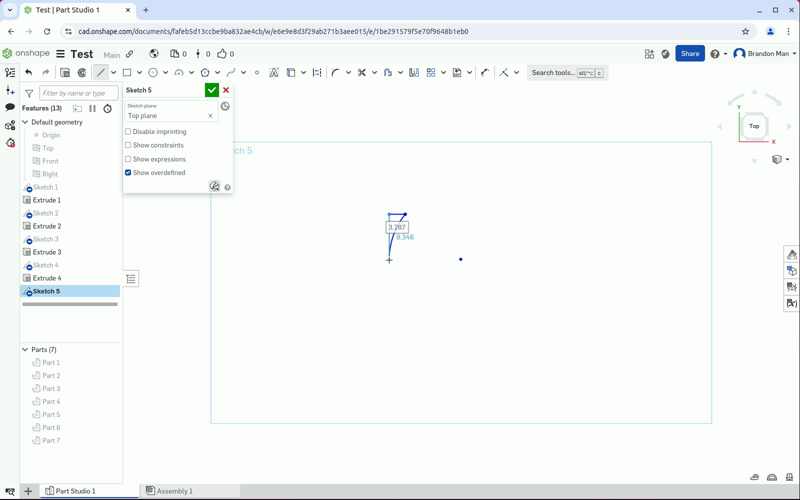
key(esc)
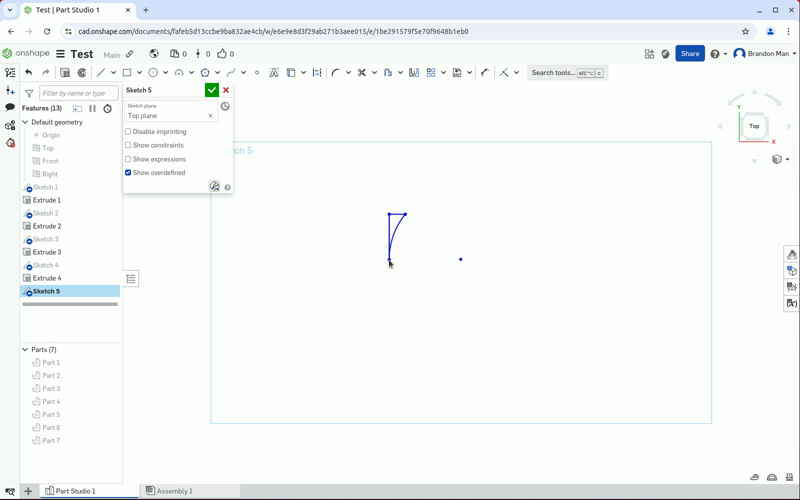
mouse_move(391, 236)
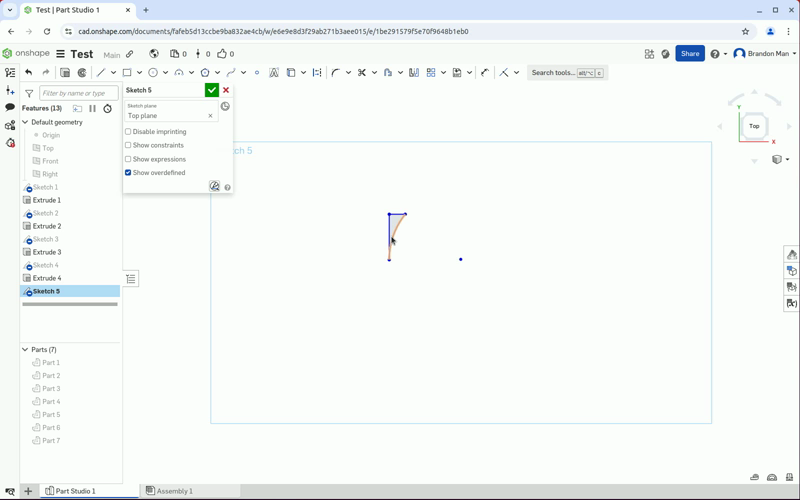
scroll(6)
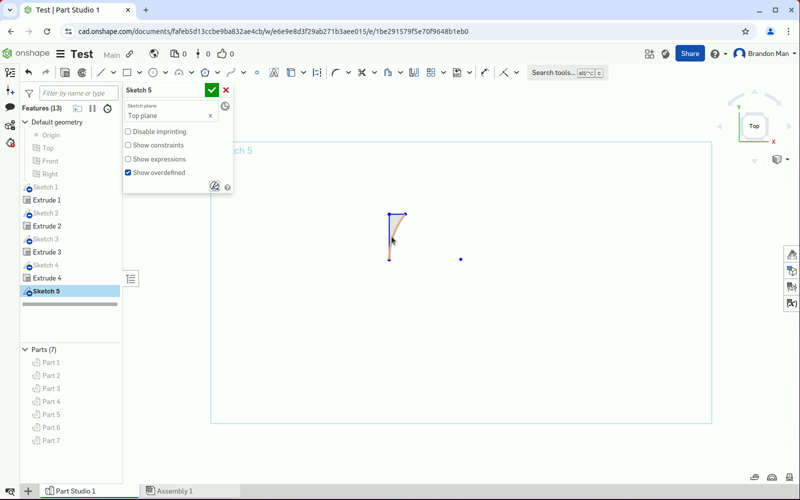
scroll(6)
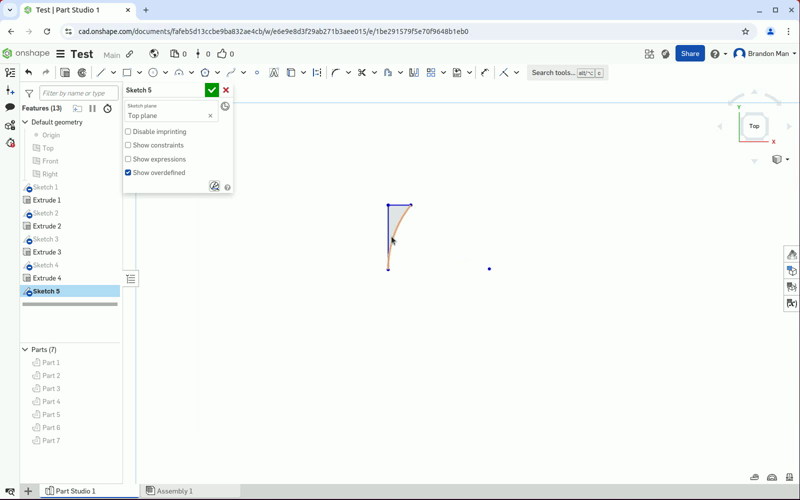
scroll(6)
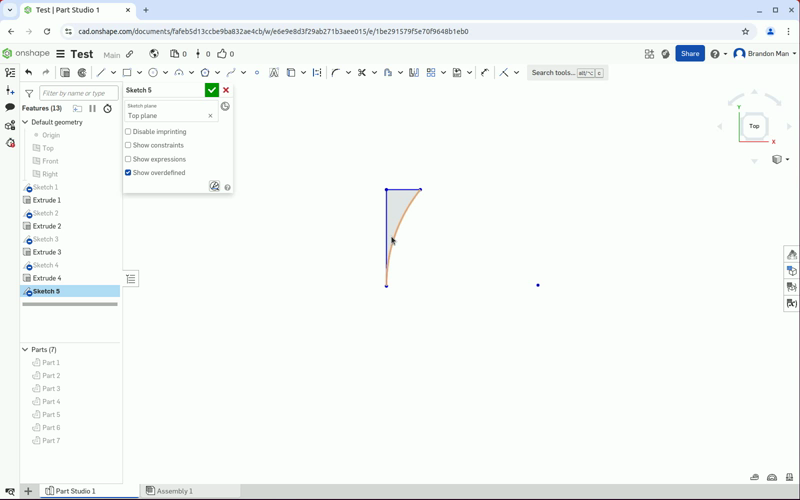
scroll(6)
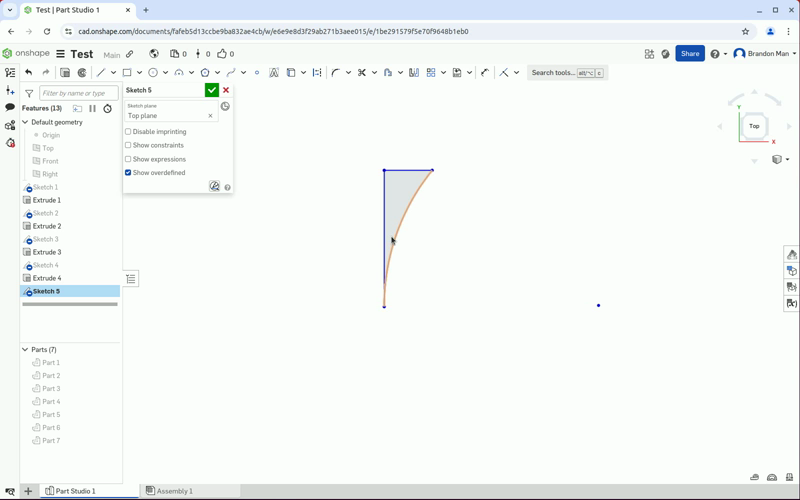
scroll(6)
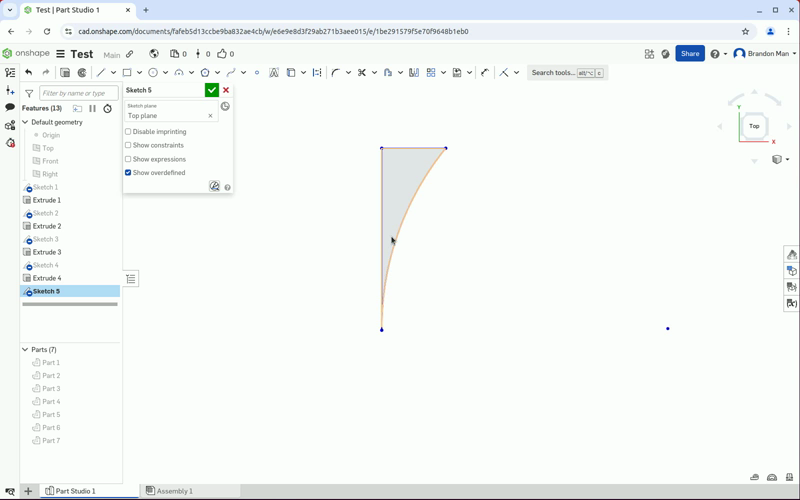
scroll(6)
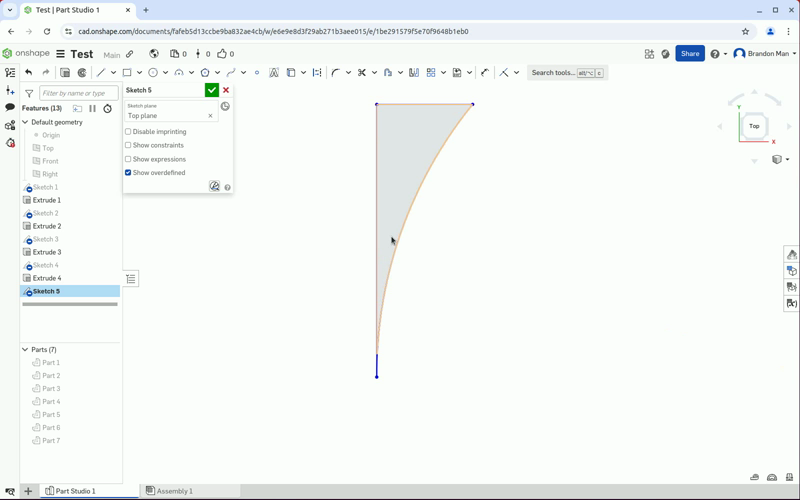
scroll(6)
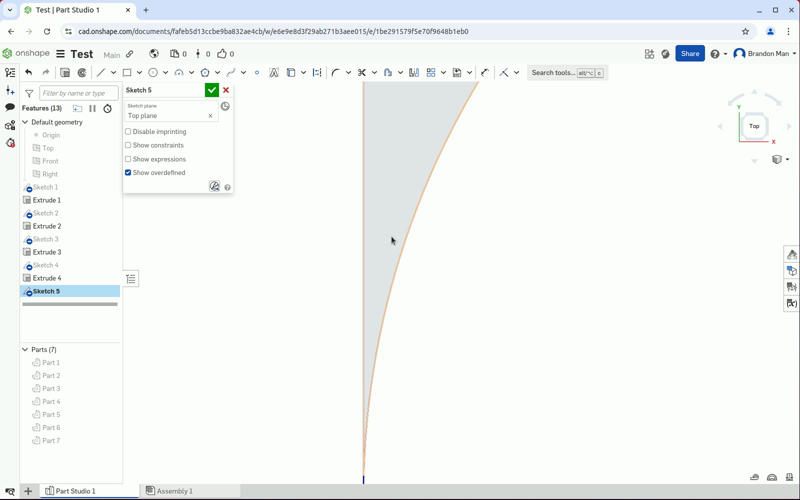
click(391, 236)
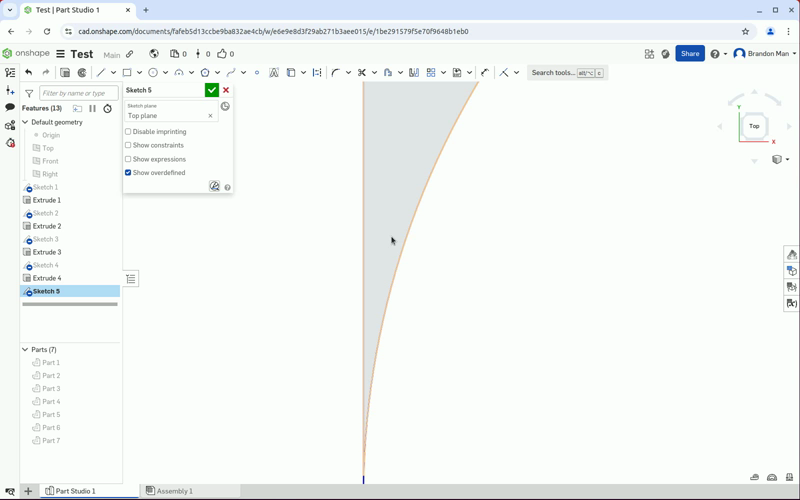
scroll(-6)
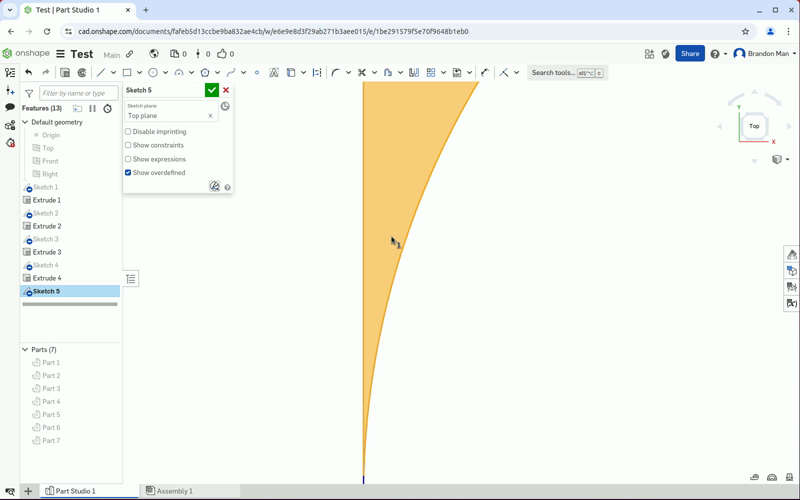
scroll(-6)
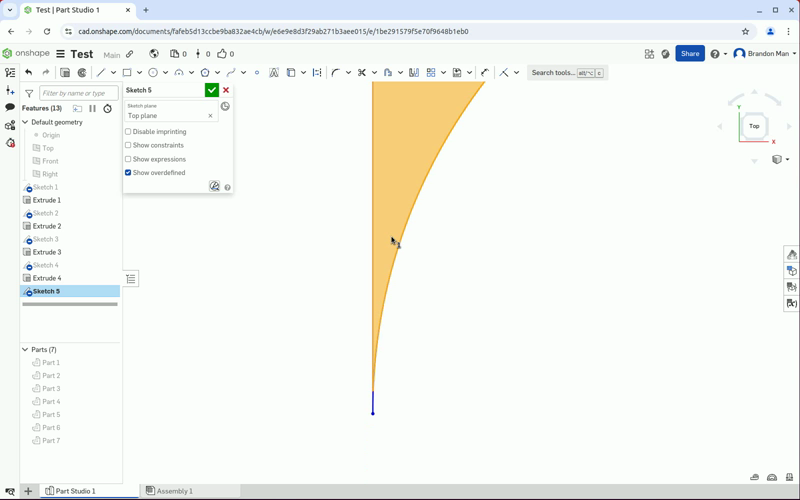
scroll(-6)
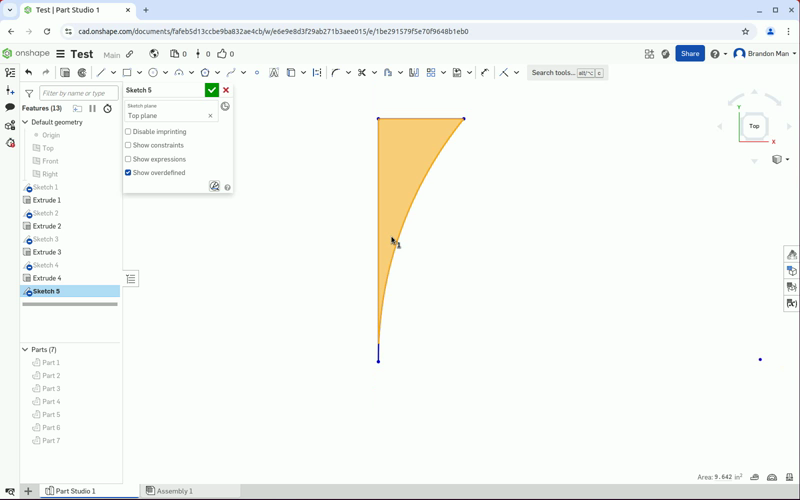
scroll(-6)
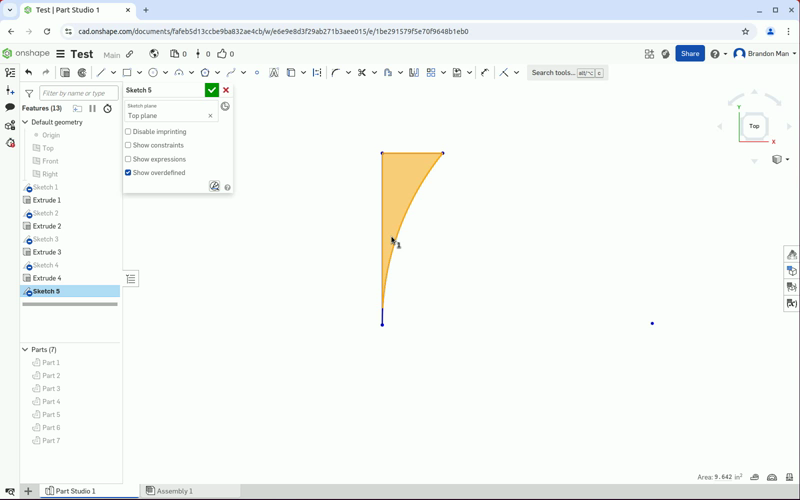
scroll(-6)
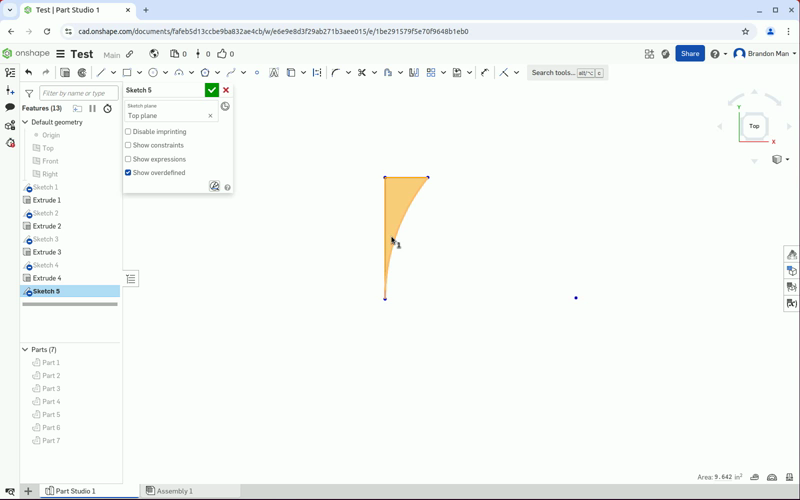
scroll(-6)
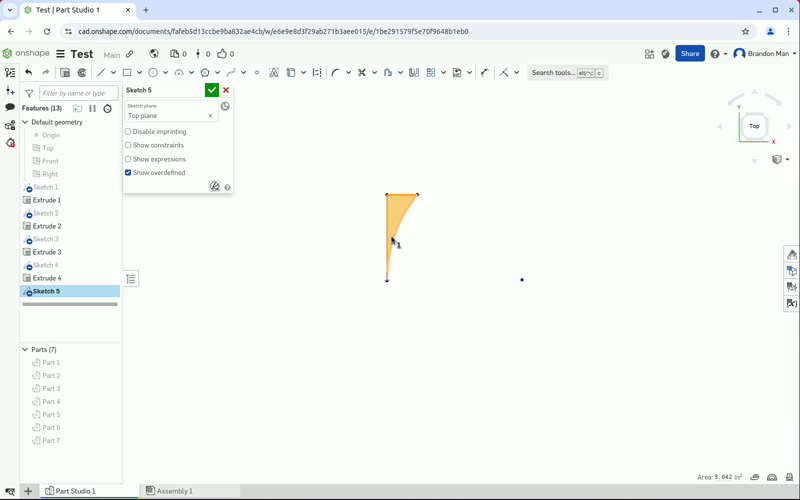
scroll(-6)
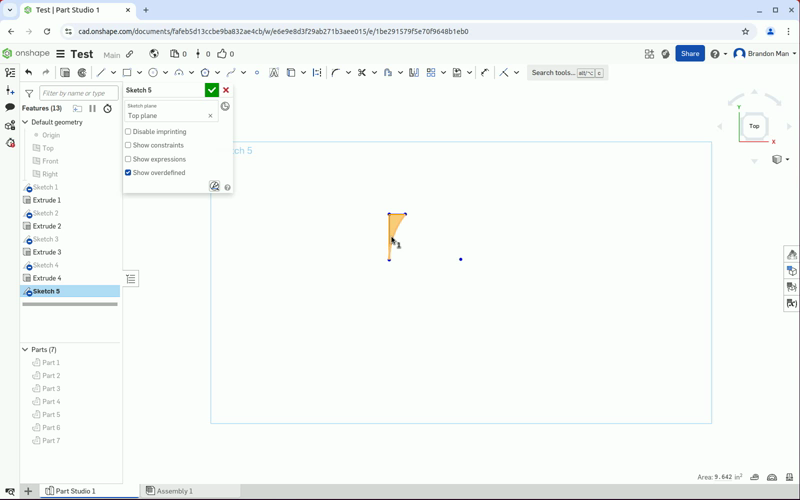
mouse_move(73, 352)
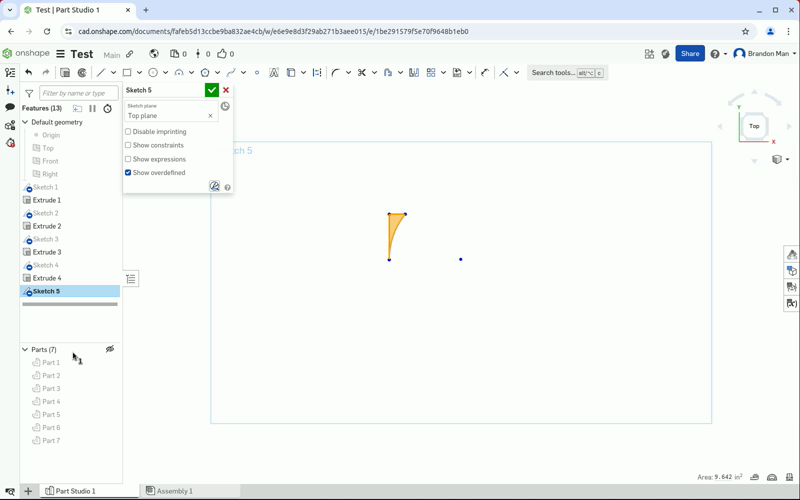
key(shift+y)
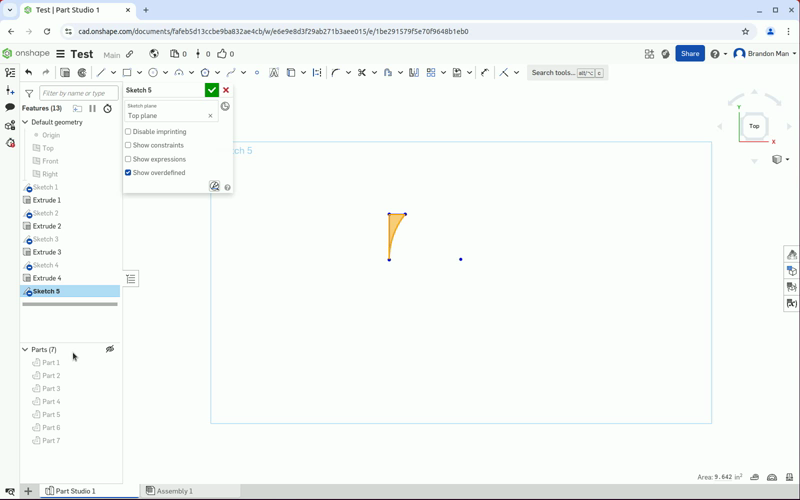
key(shift+e)
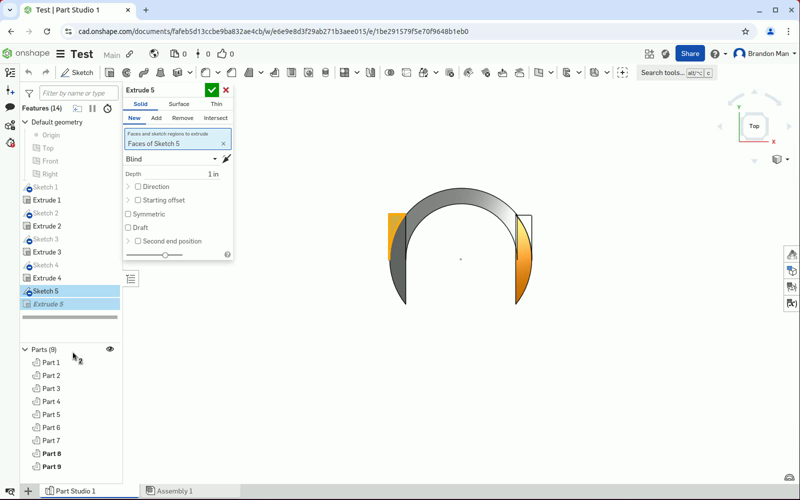
mouse_move(143, 106)
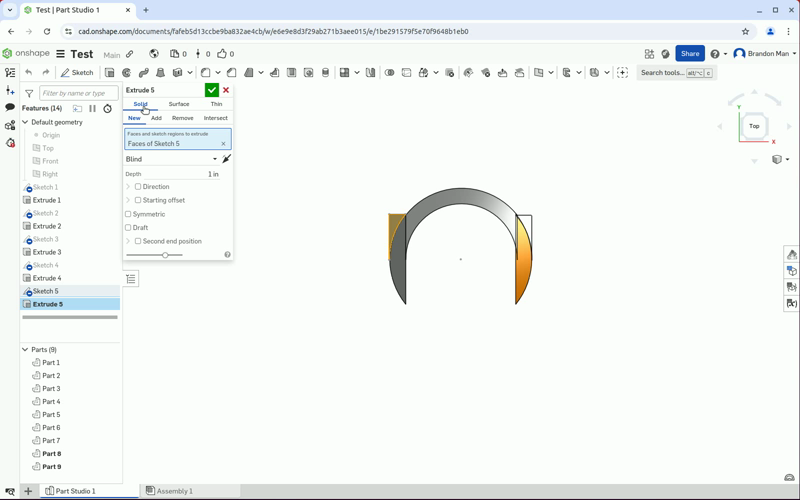
click(143, 106)
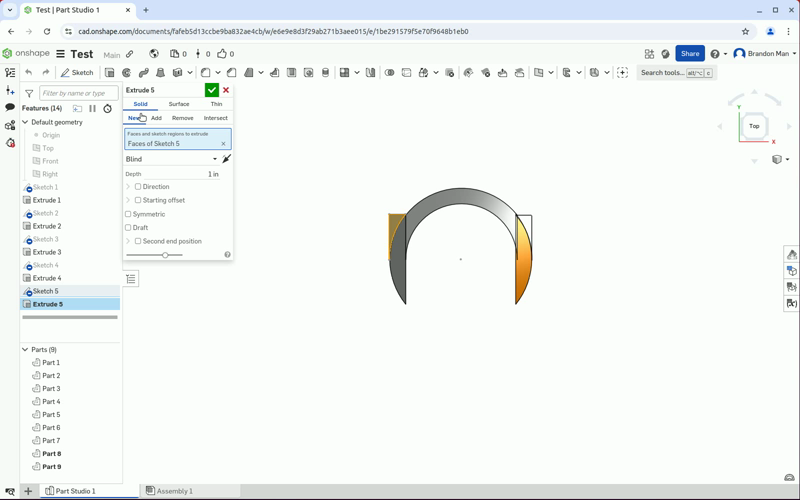
mouse_move(137, 120)
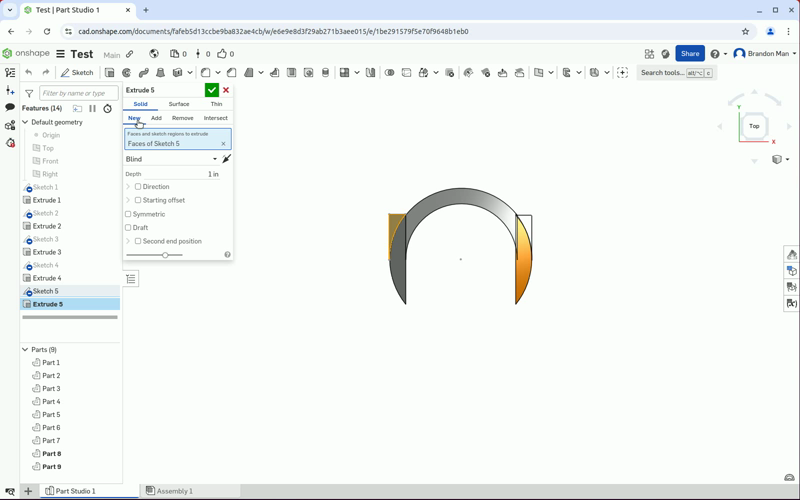
click(137, 120)
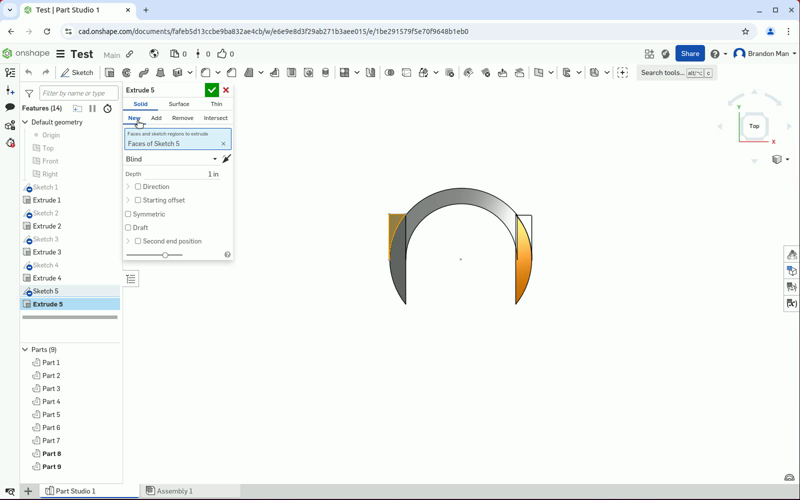
key(tab, 4)
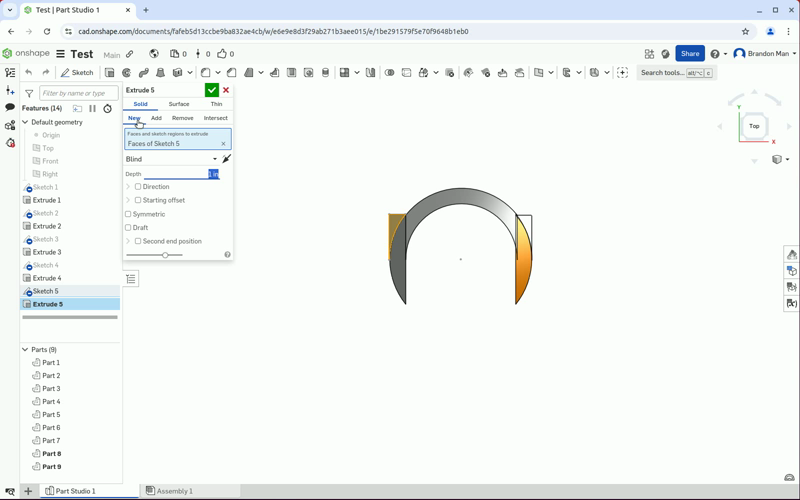
text(11.313)
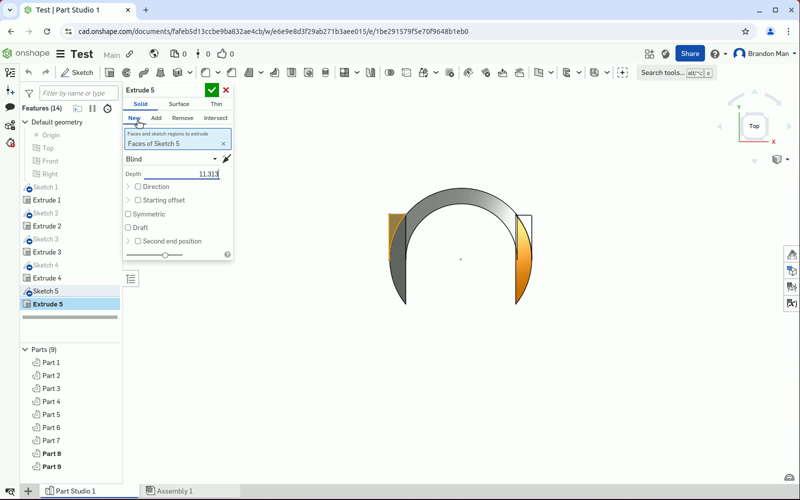
key(enter)
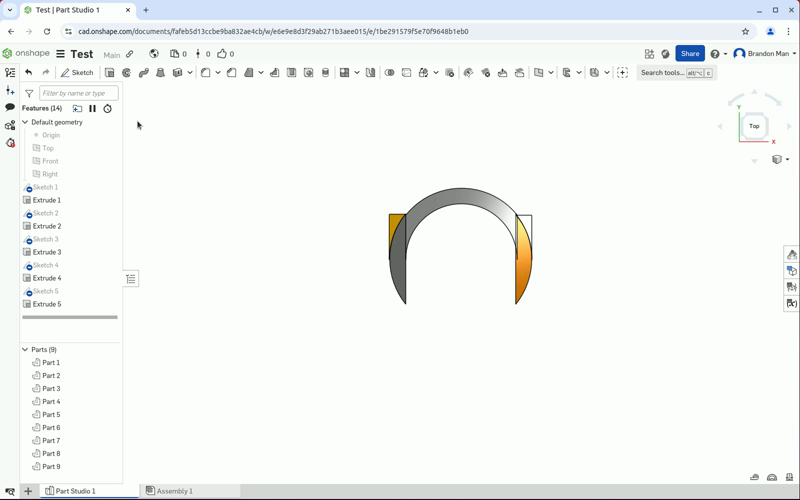
key(shift+h)
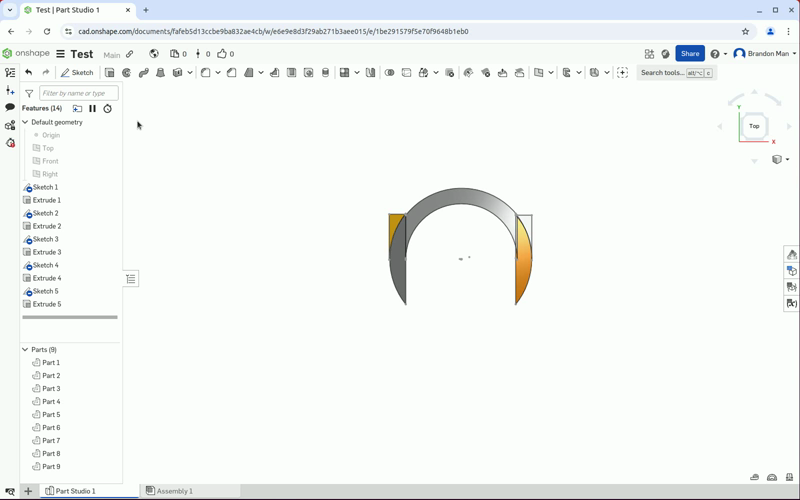
key(shift+h)
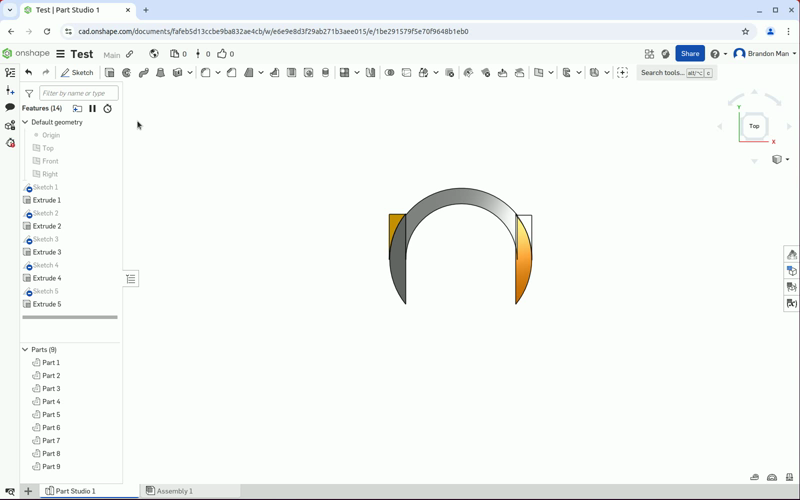
mouse_move(73, 189)
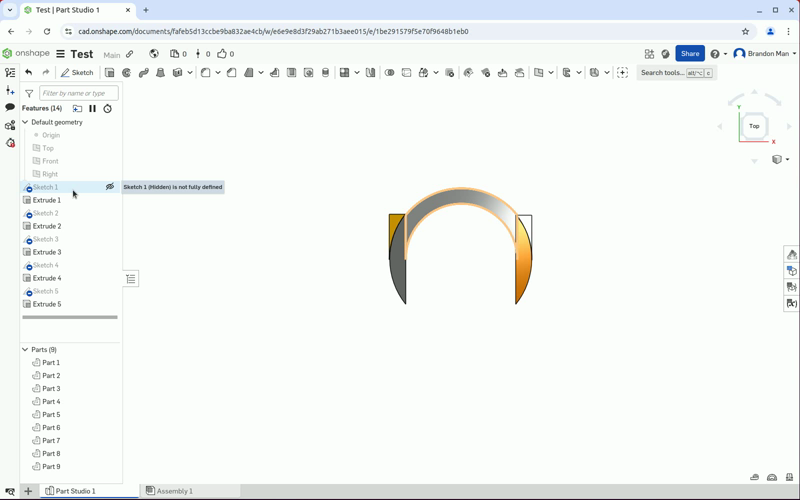
click(73, 189)
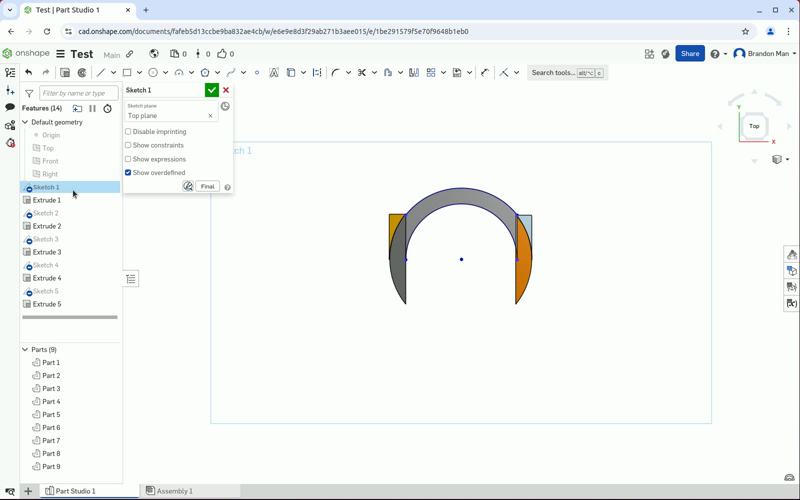
mouse_move(229, 92)
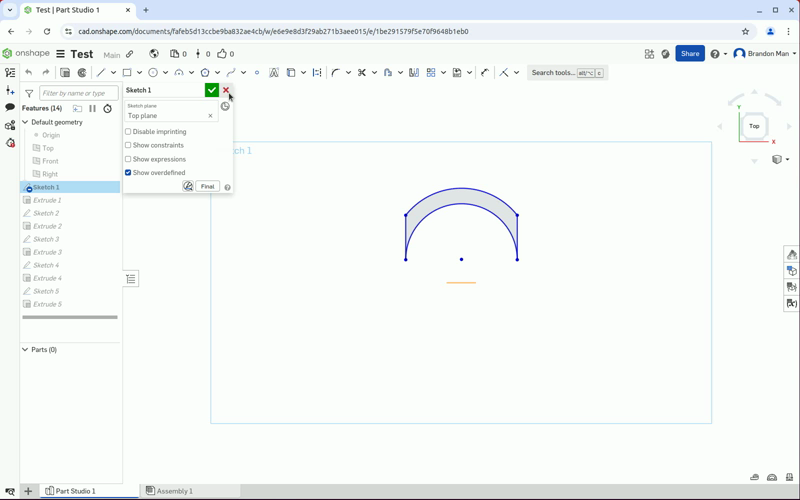
click(229, 92)
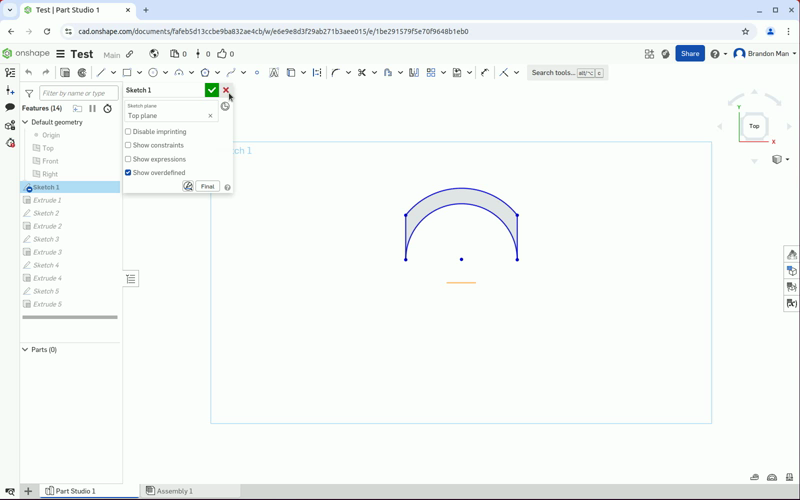
key(shift+s)
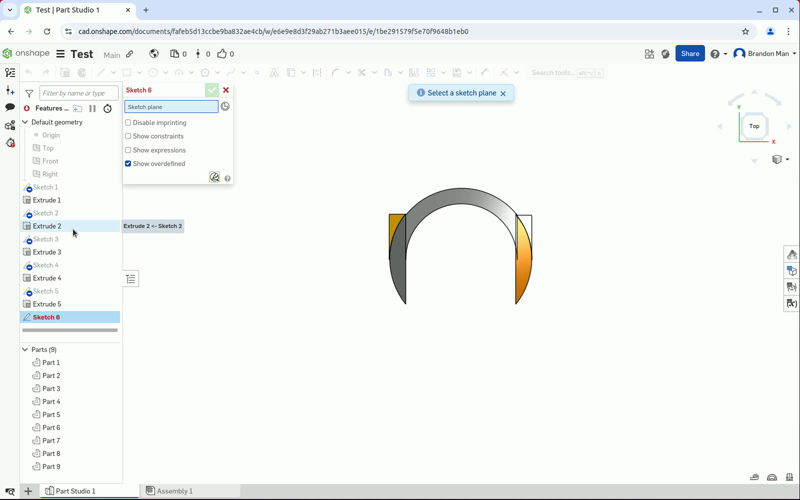
scroll(3)
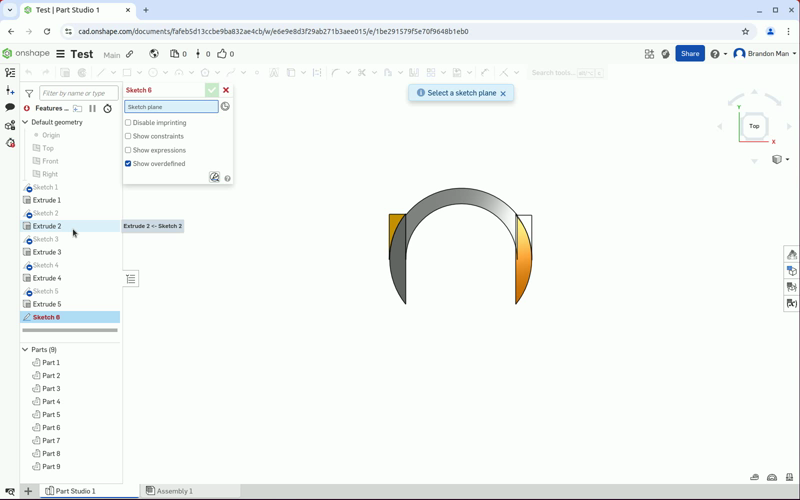
mouse_move(73, 150)
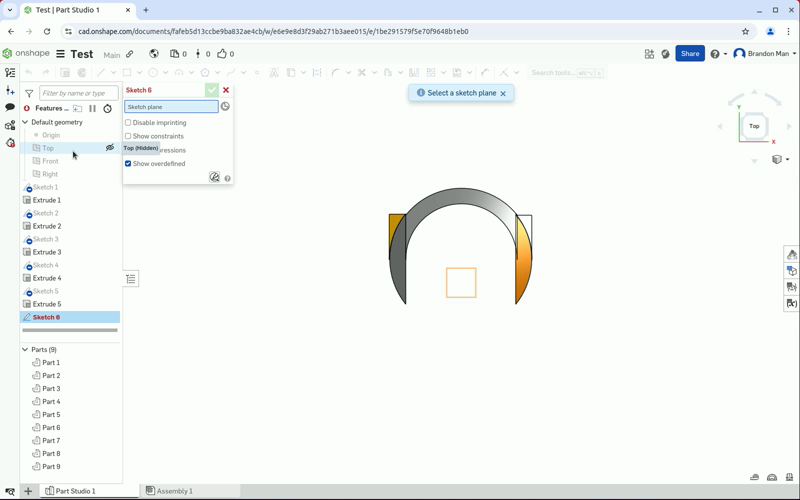
click(73, 150)
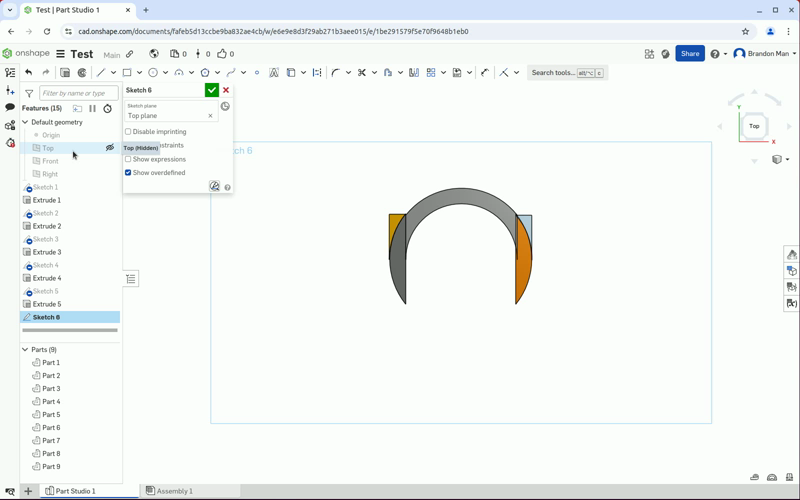
mouse_move(73, 352)
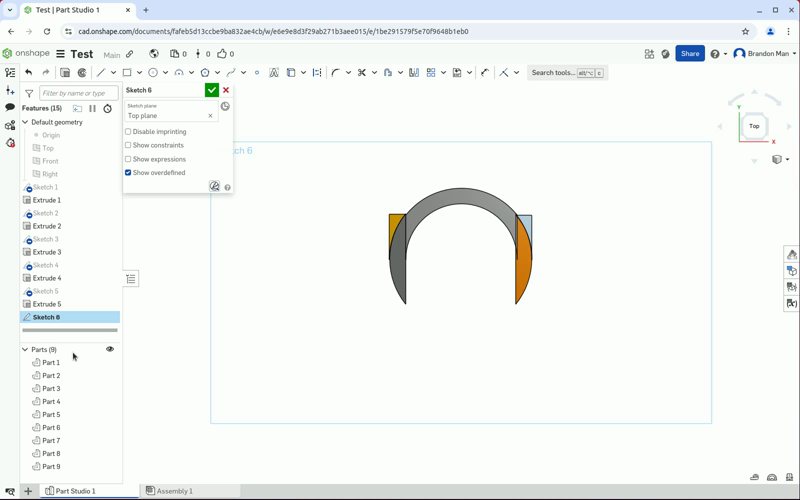
key(y)
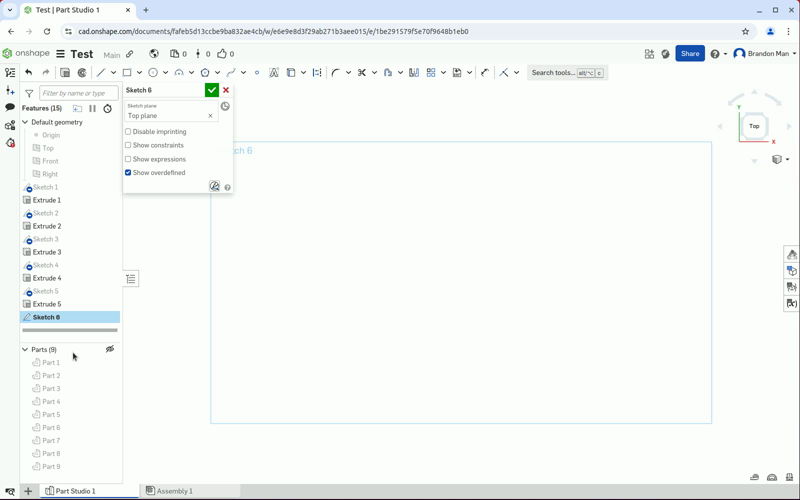
key(l)
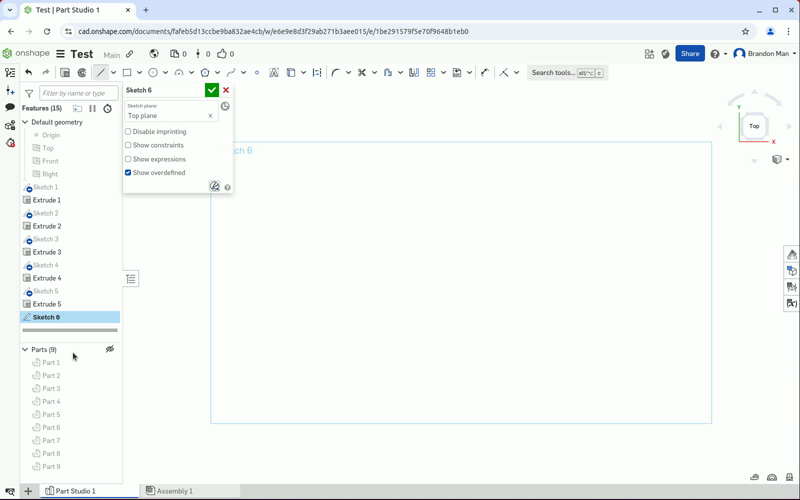
key_down(shift)
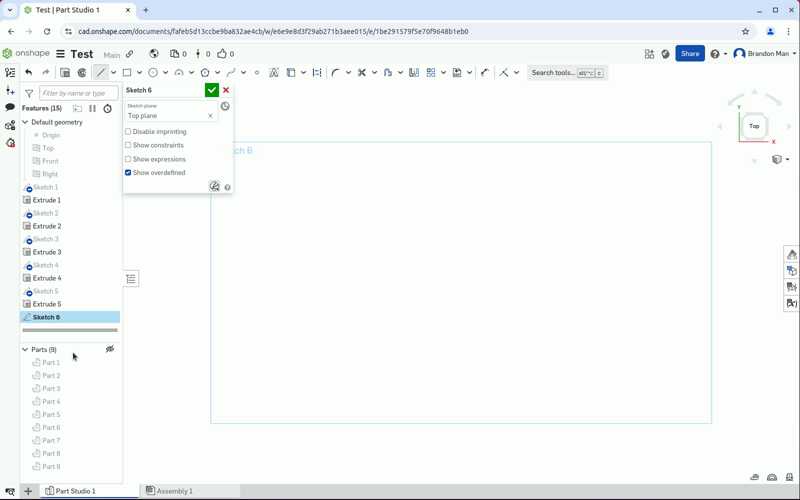
mouse_move(389, 304)
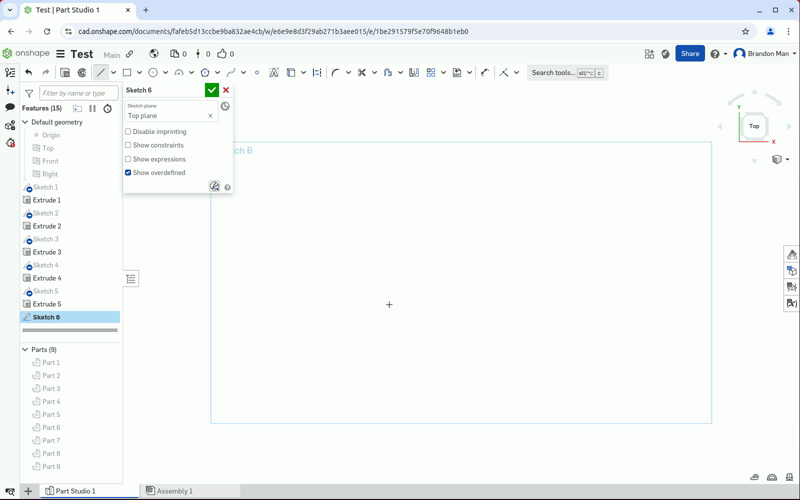
click(389, 304)
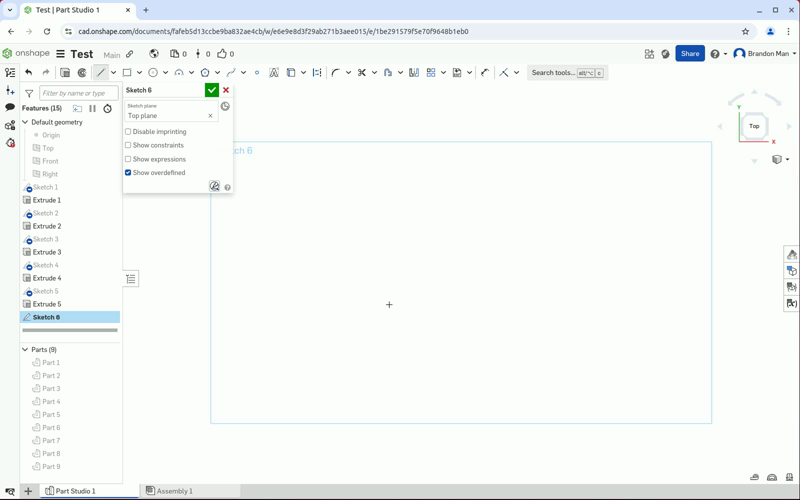
key_up(shift)
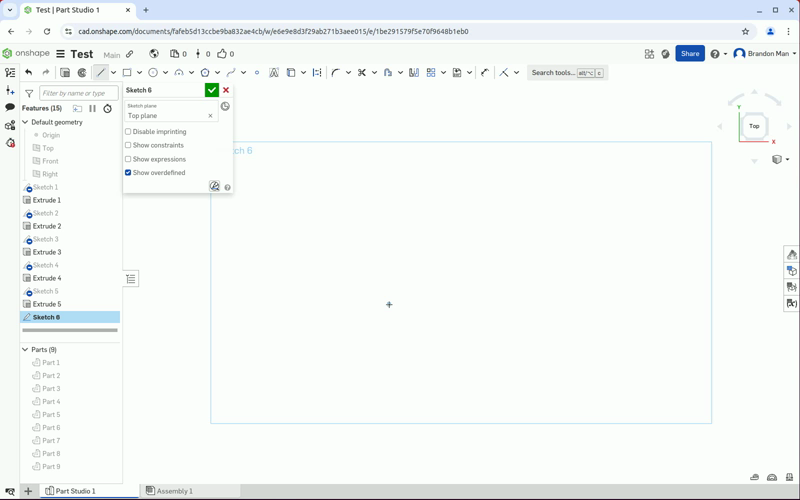
key_down(shift)
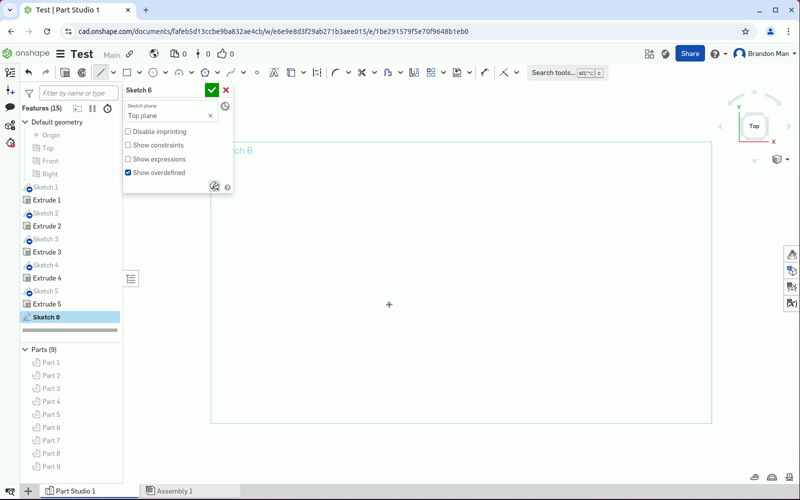
mouse_move(419, 304)
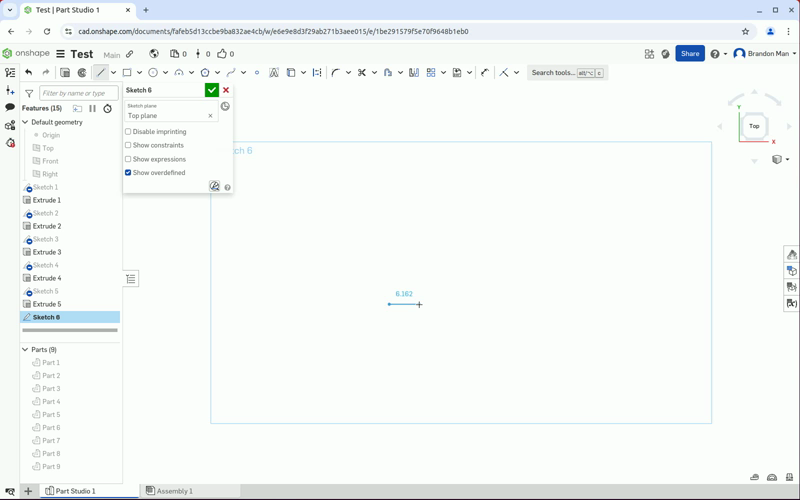
mouse_move(405, 304)
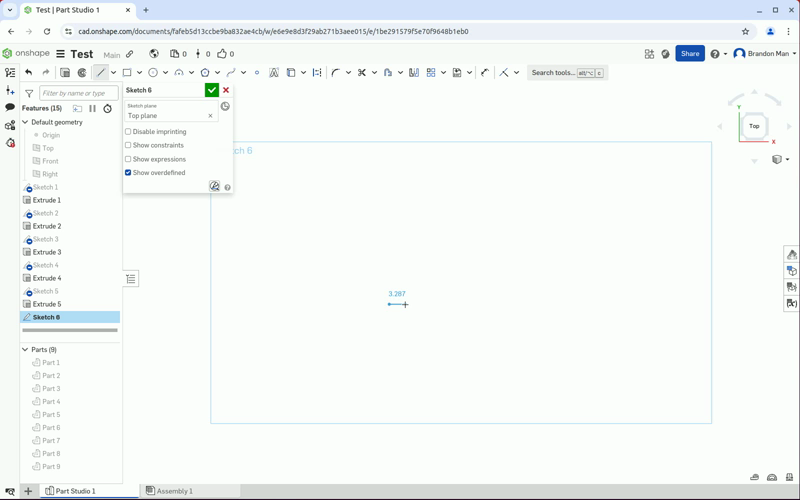
click(405, 304)
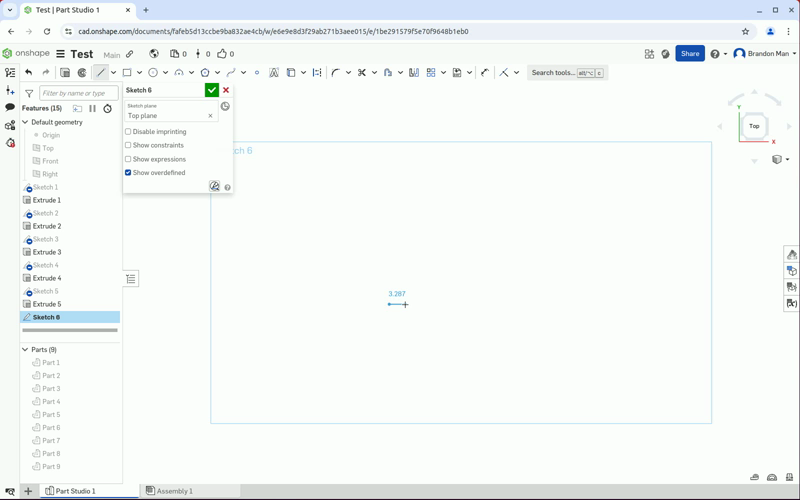
key_up(shift)
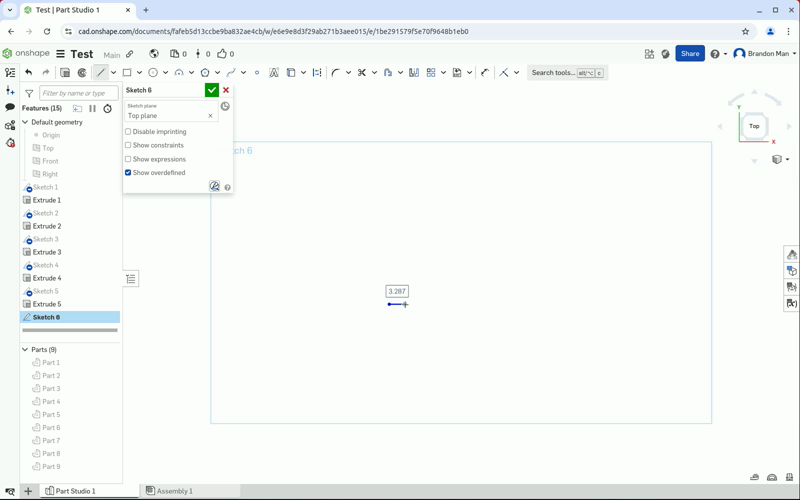
key(esc)
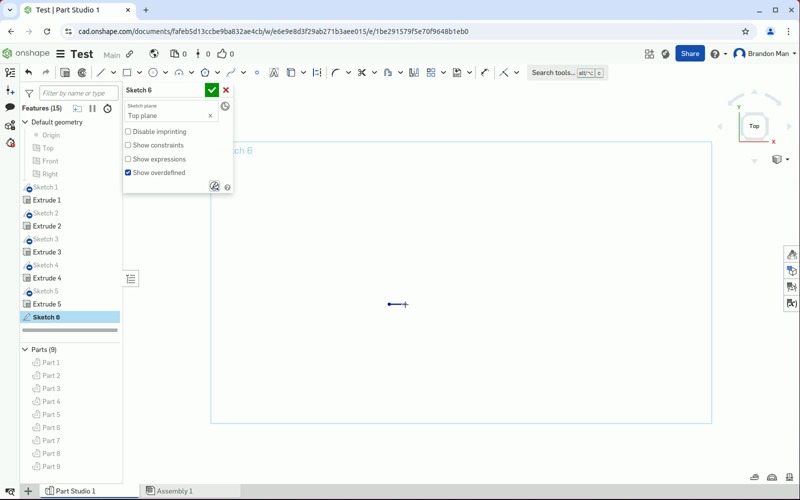
key(a)
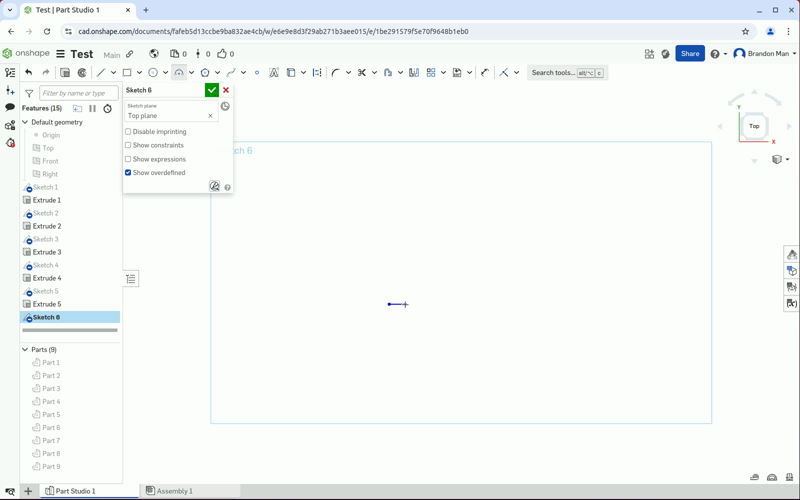
mouse_move(405, 304)
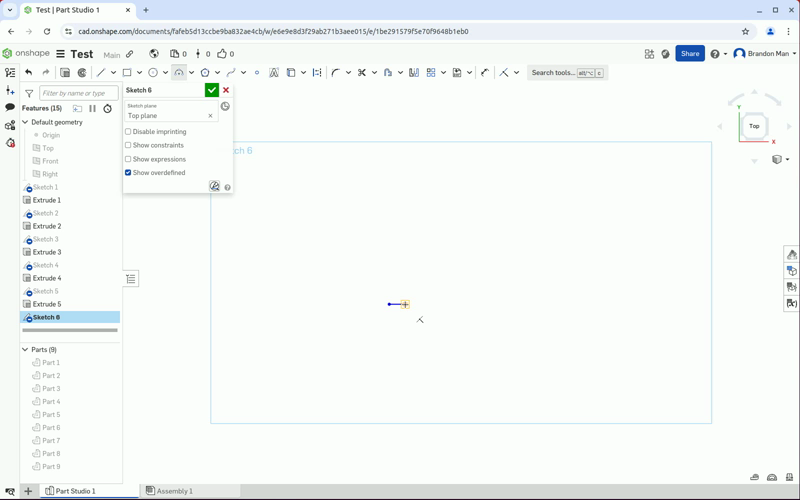
click(405, 304)
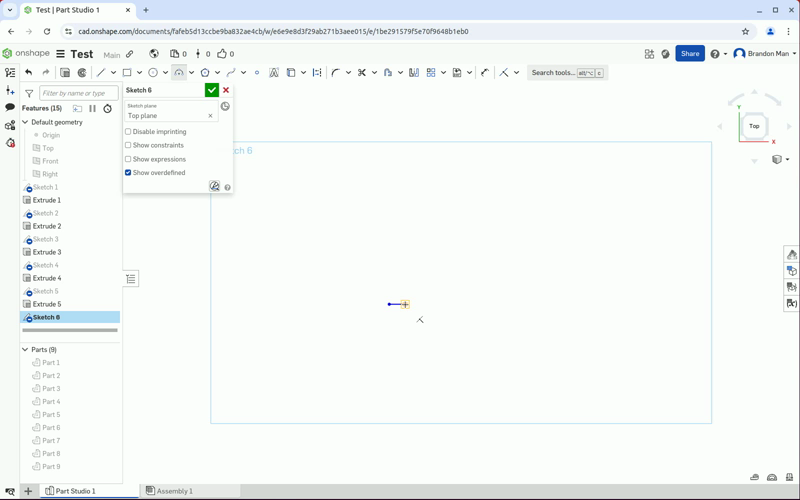
key_down(shift)
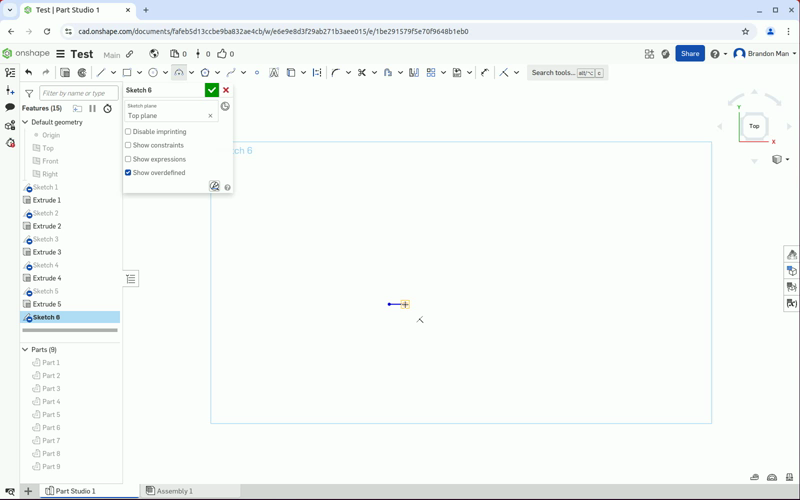
mouse_move(389, 258)
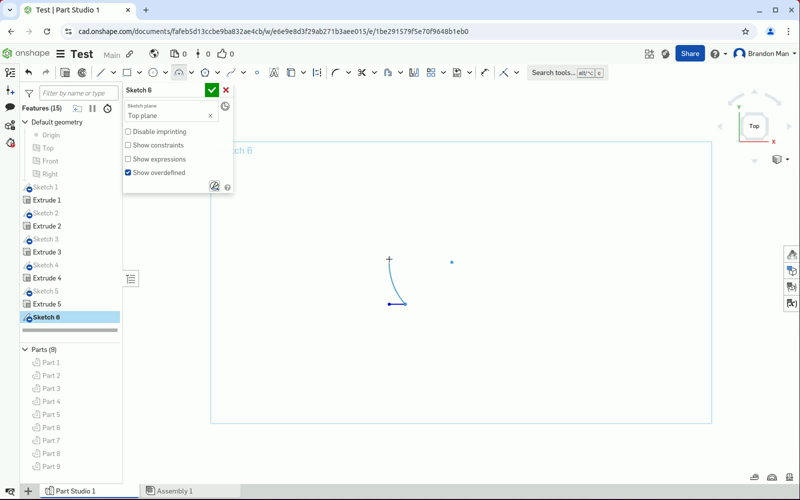
click(389, 258)
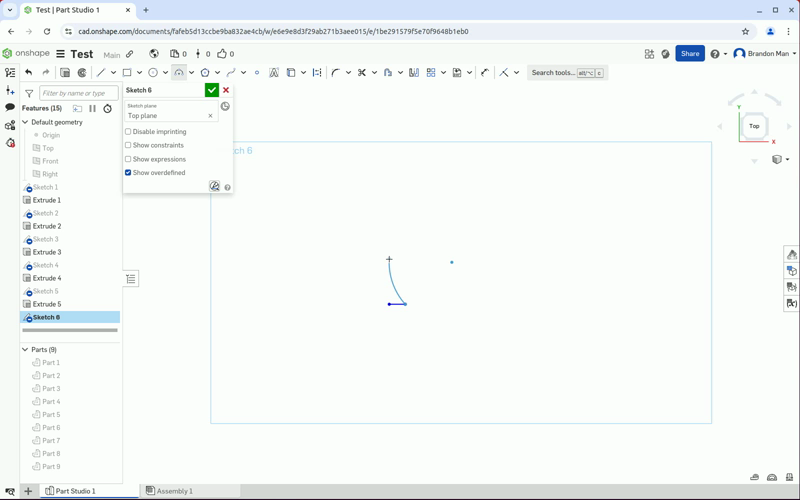
mouse_move(393, 282)
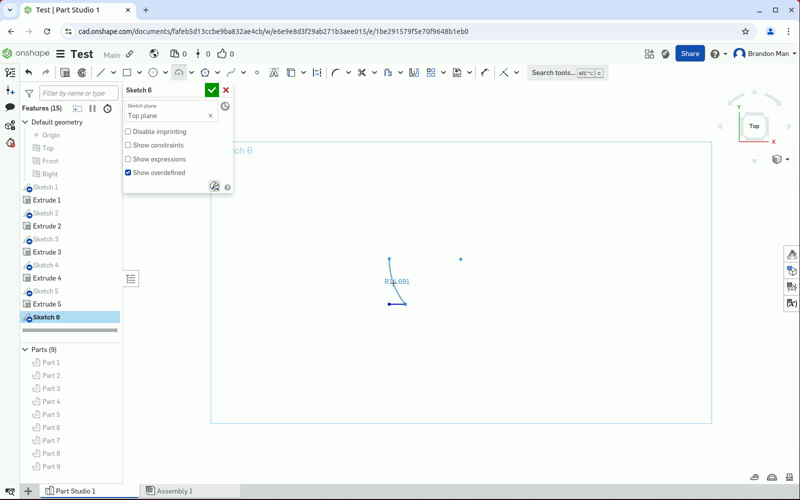
click(393, 282)
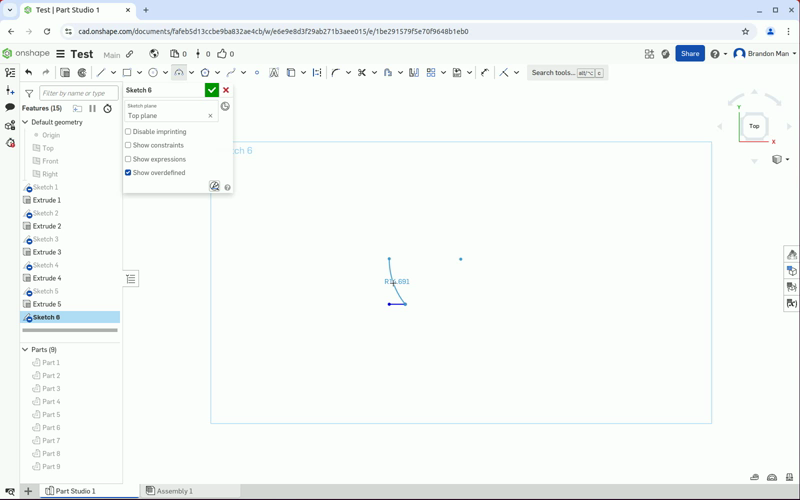
key_up(shift)
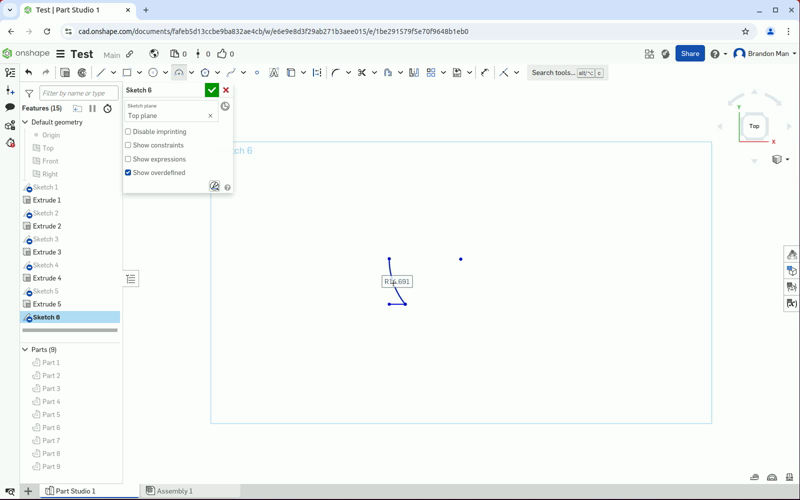
key(esc)
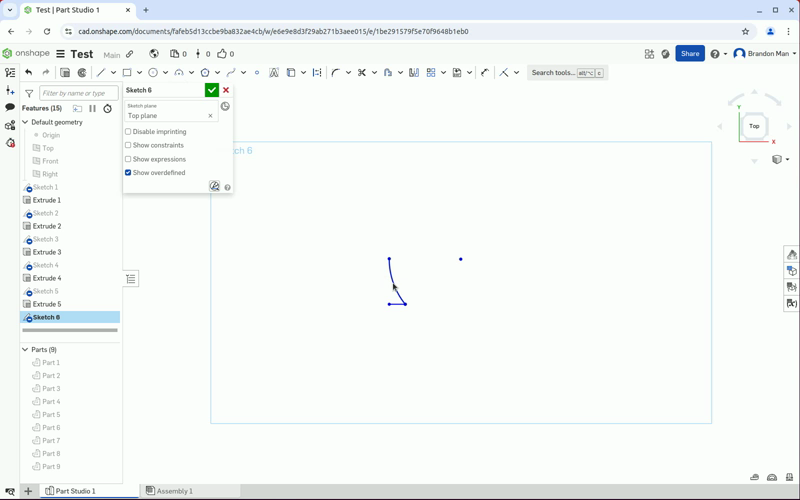
key(l)
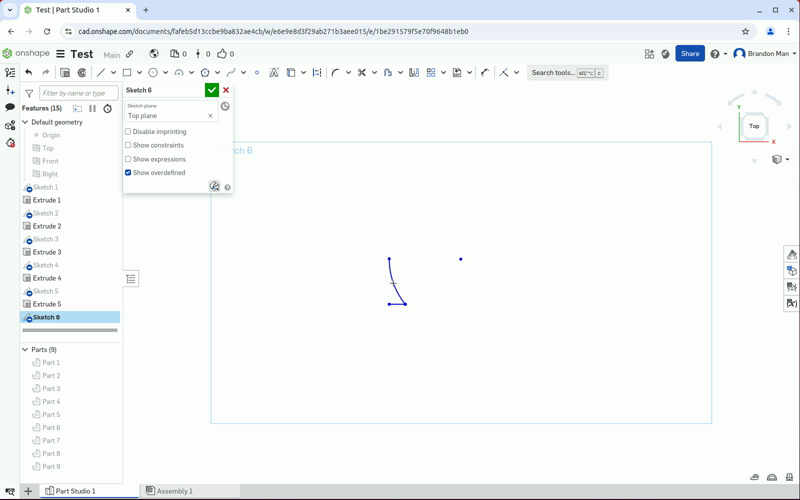
mouse_move(389, 258)
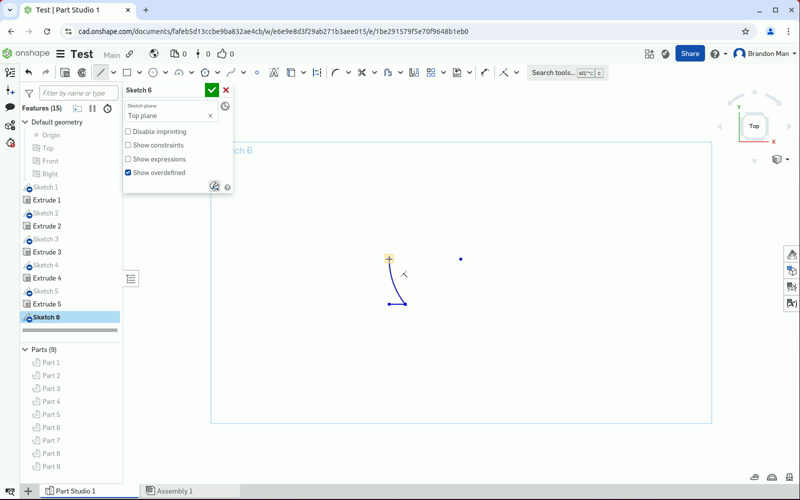
click(389, 258)
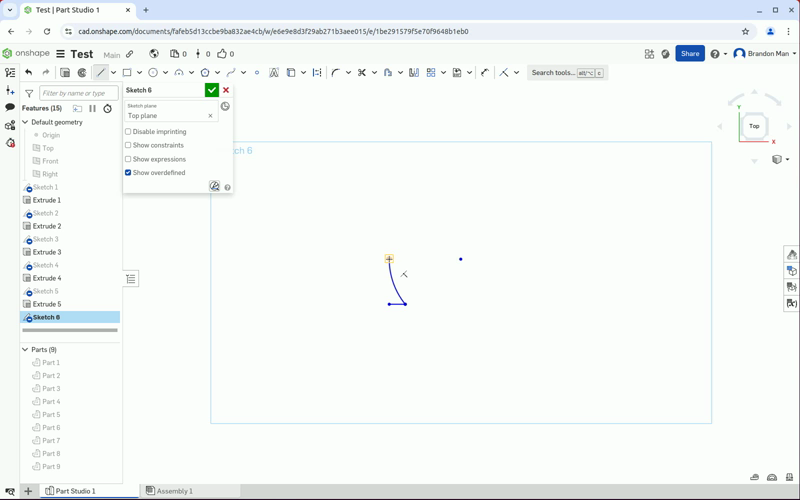
mouse_move(419, 258)
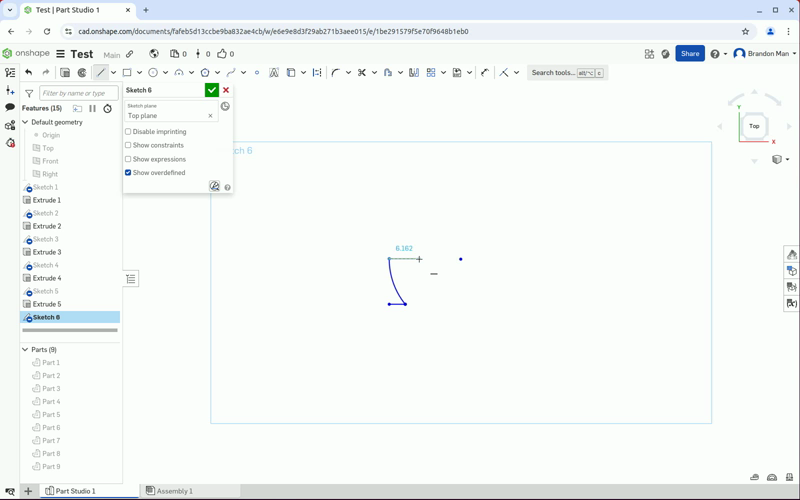
key_down(shift)
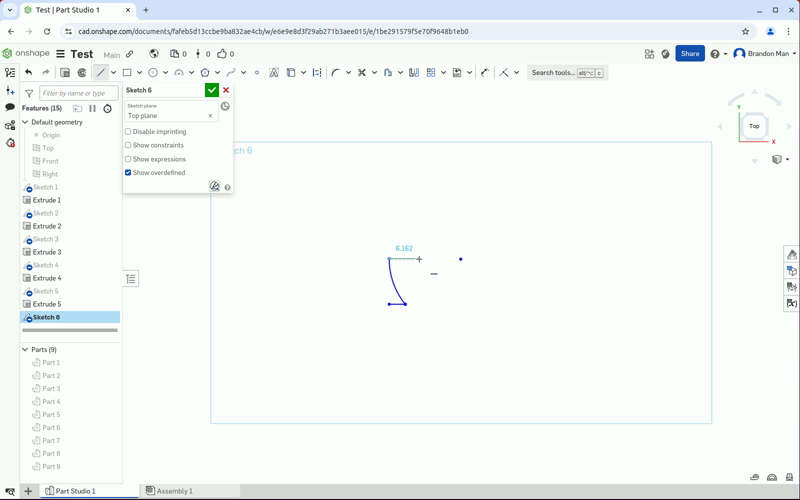
mouse_move(389, 304)
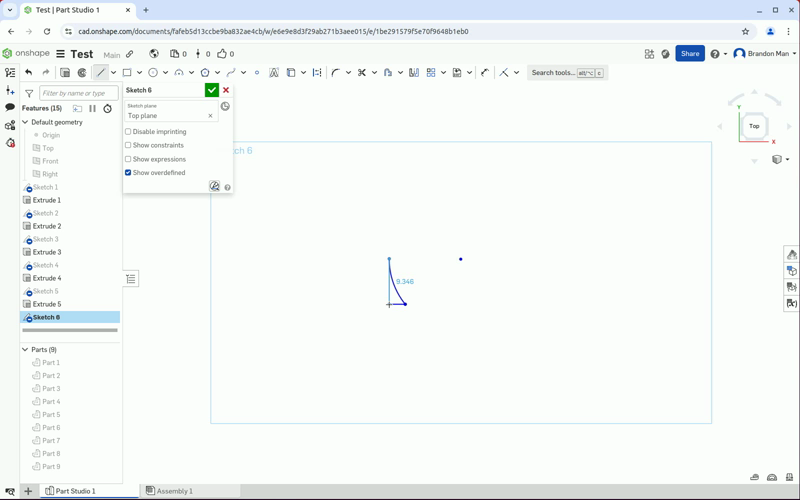
key_up(shift)
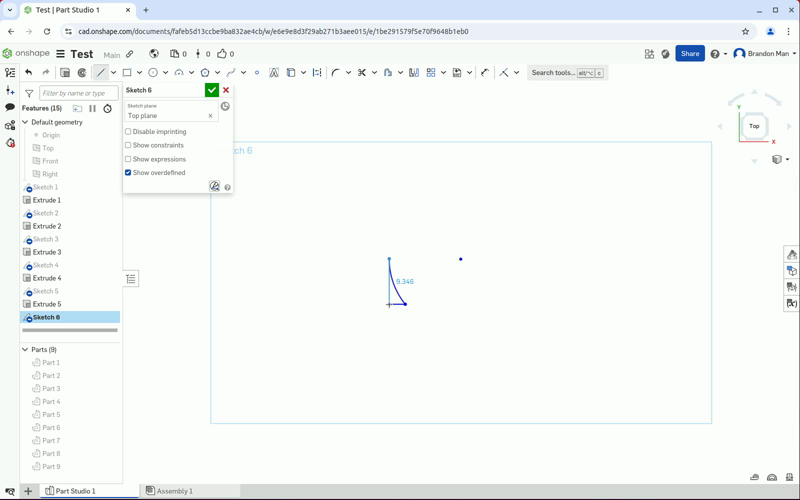
click(389, 304)
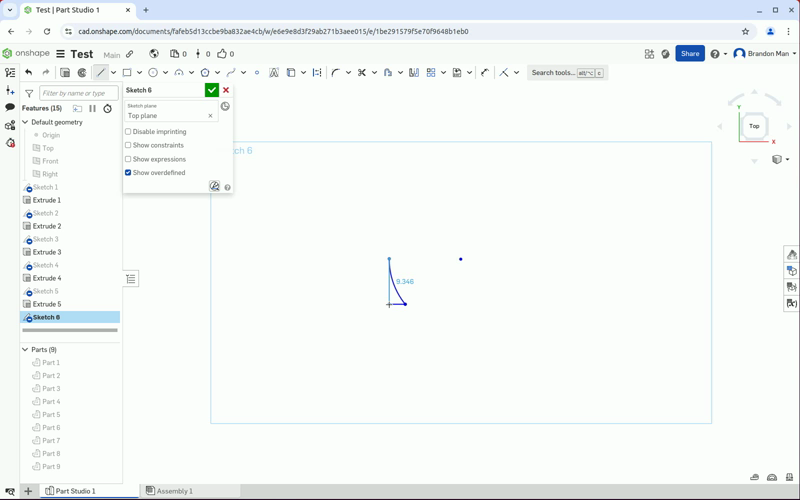
key(esc)
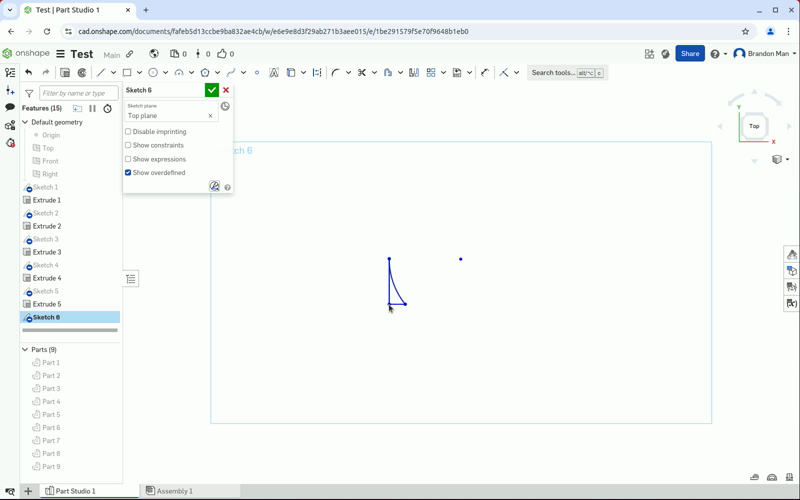
mouse_move(389, 282)
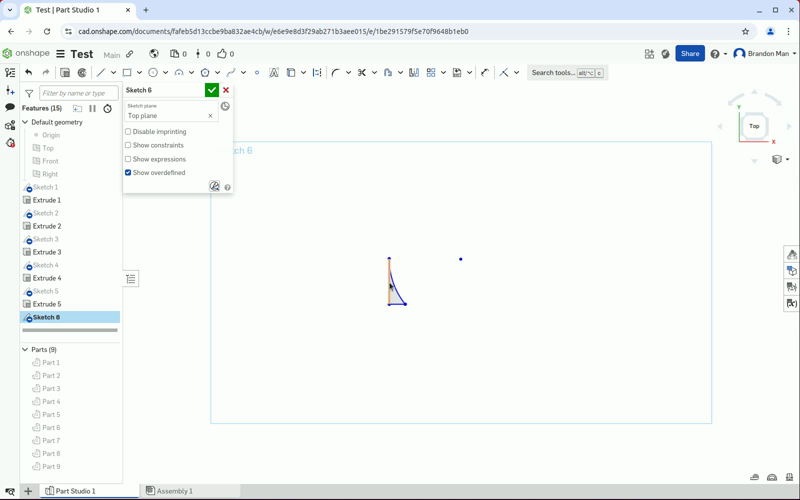
scroll(6)
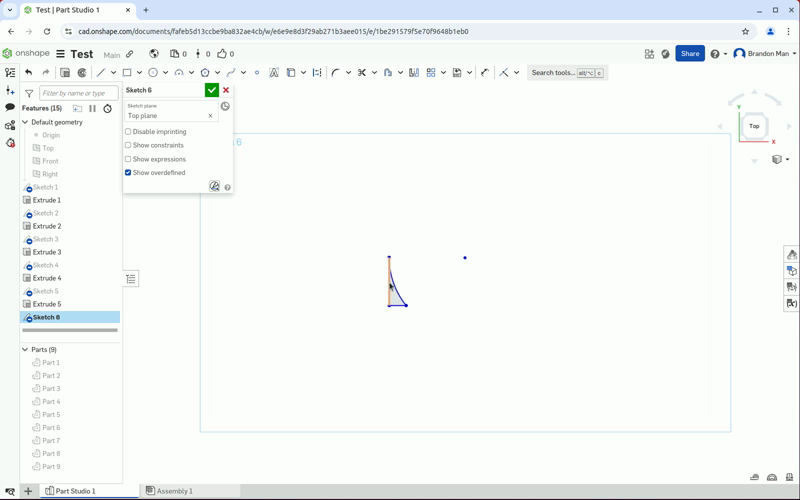
scroll(6)
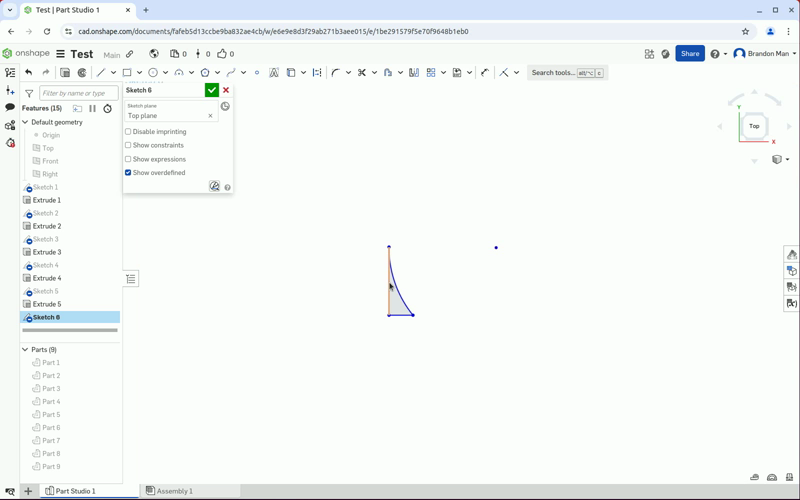
scroll(6)
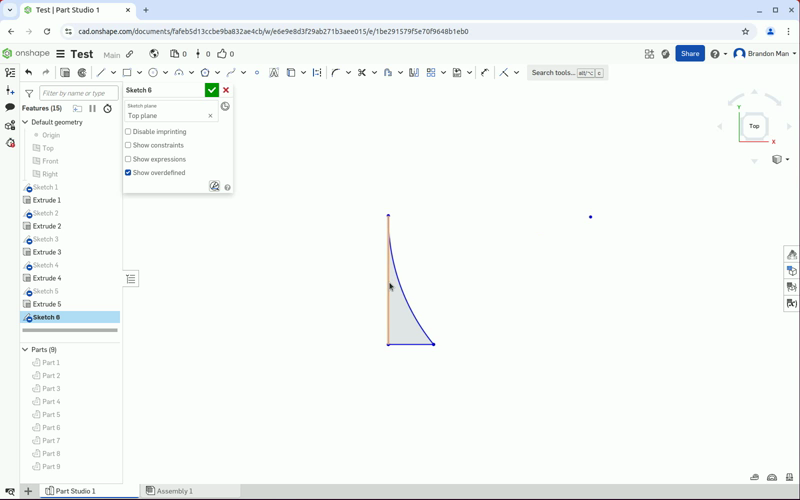
scroll(6)
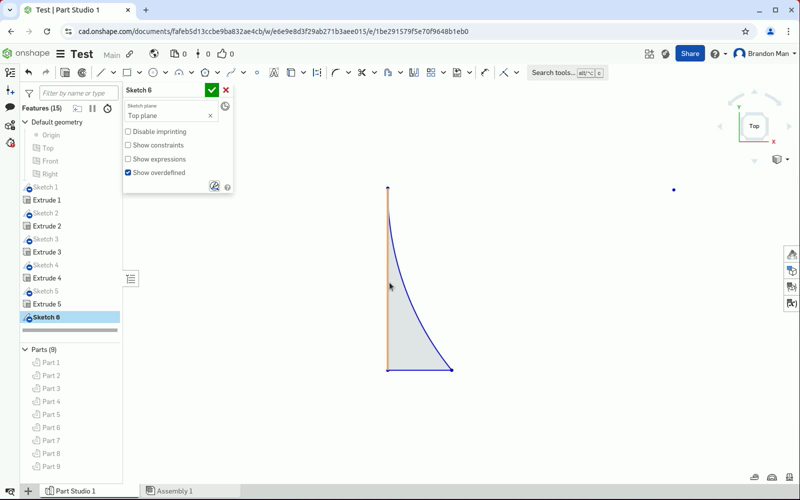
scroll(6)
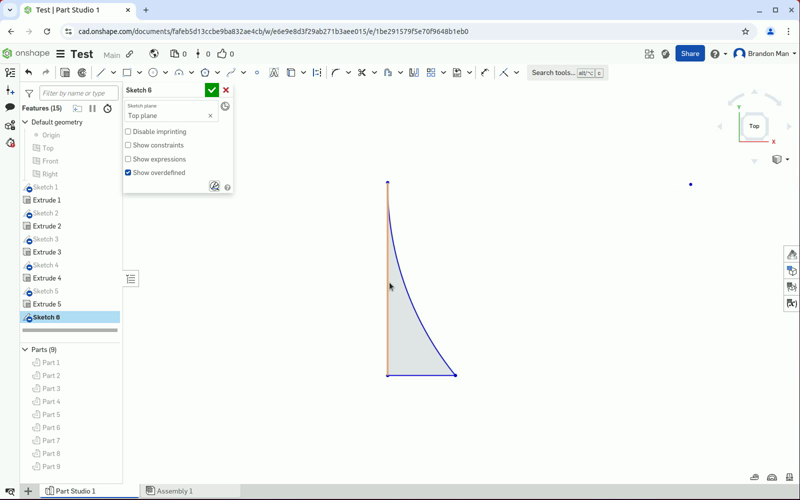
scroll(6)
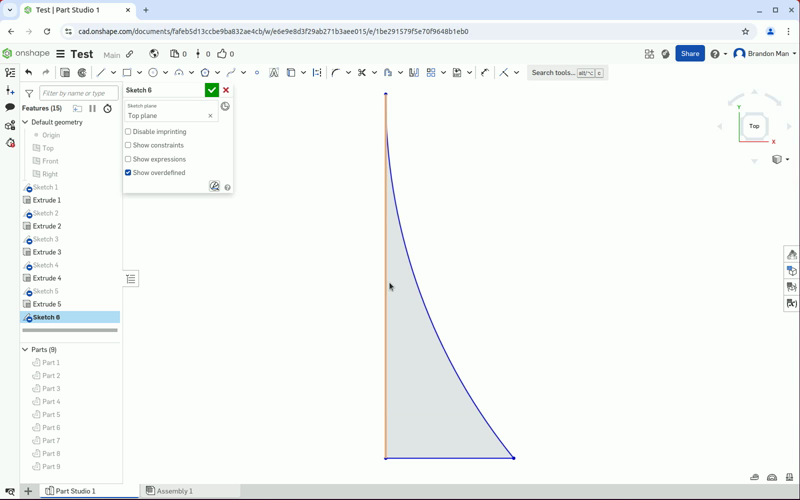
scroll(6)
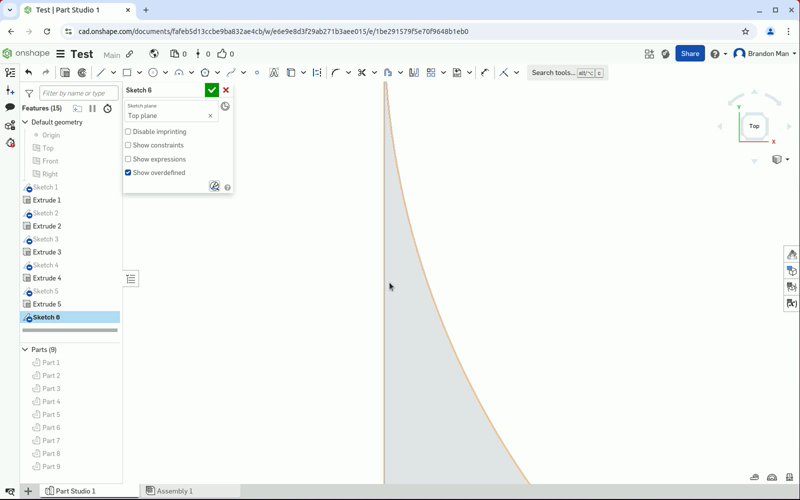
click(389, 282)
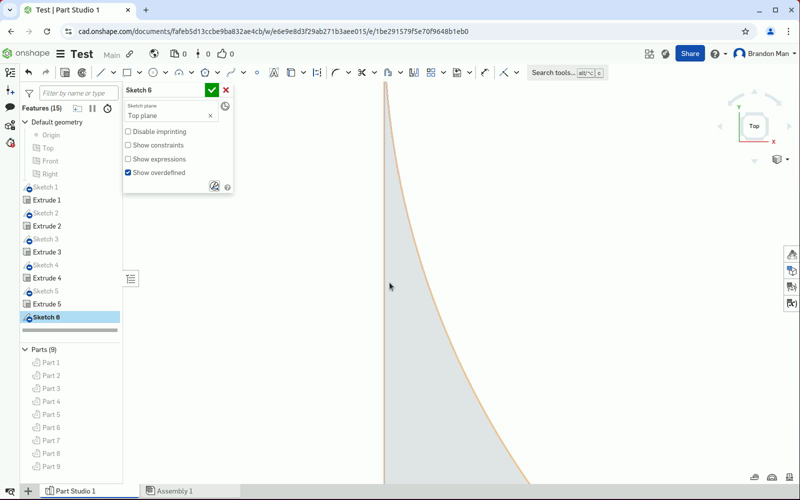
scroll(-6)
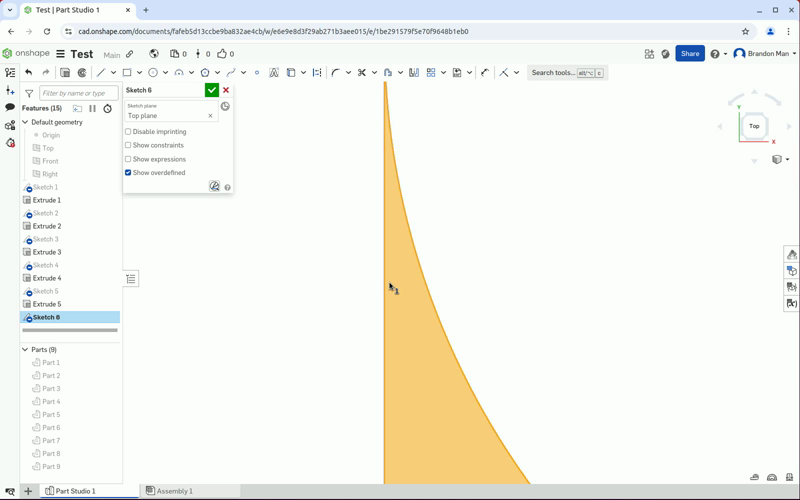
scroll(-6)
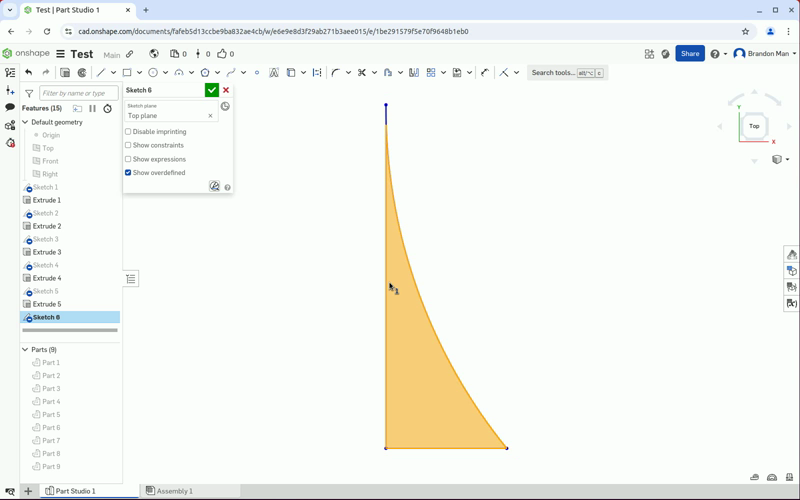
scroll(-6)
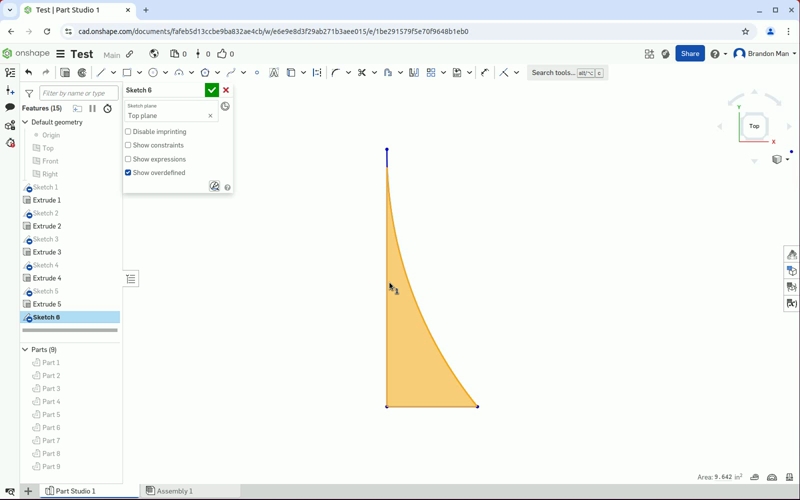
scroll(-6)
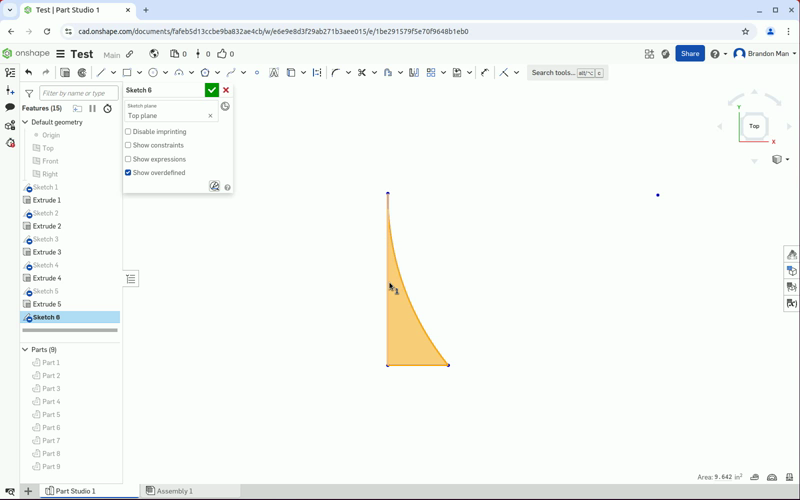
scroll(-6)
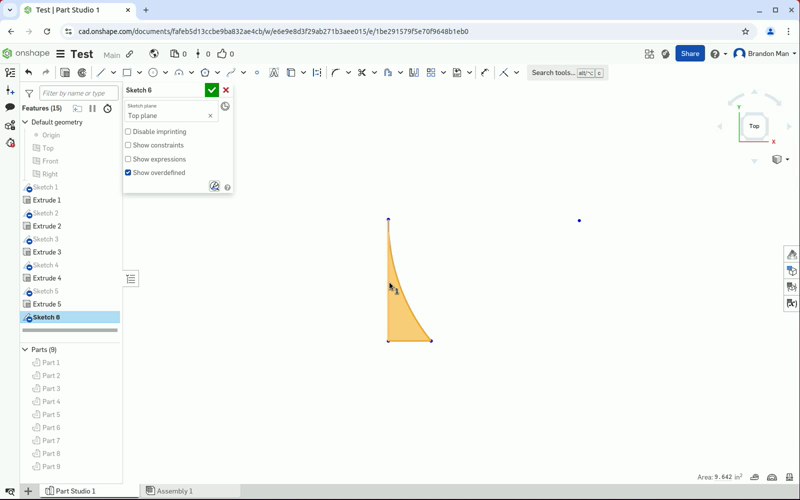
scroll(-6)
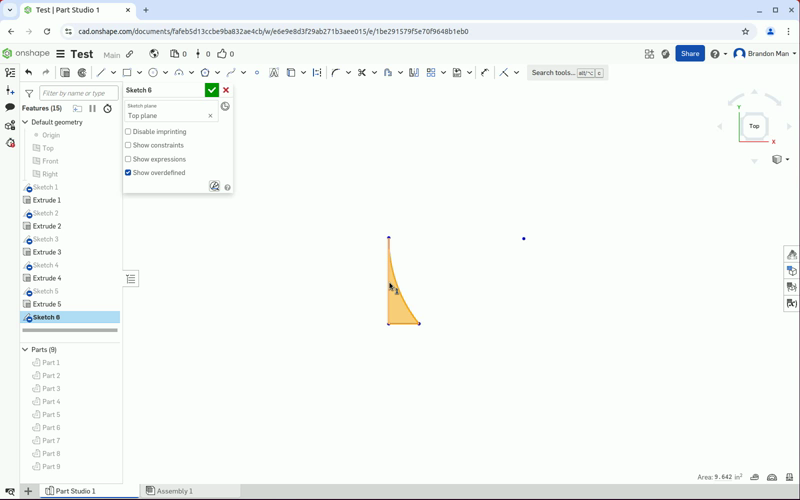
scroll(-6)
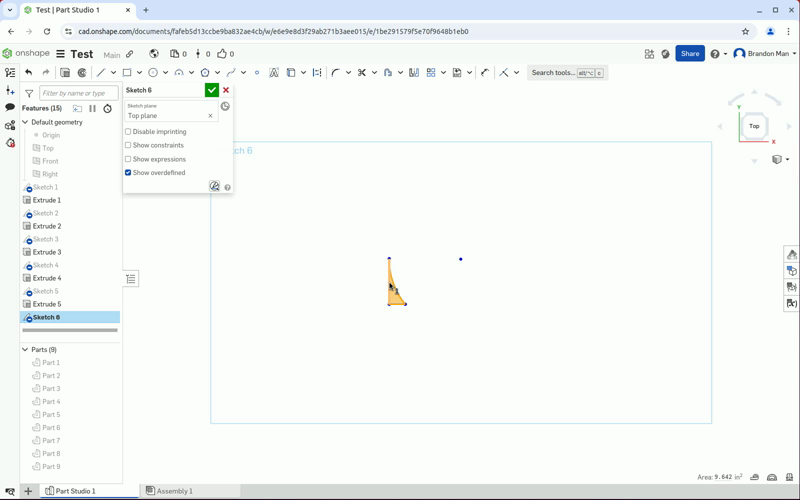
mouse_move(73, 352)
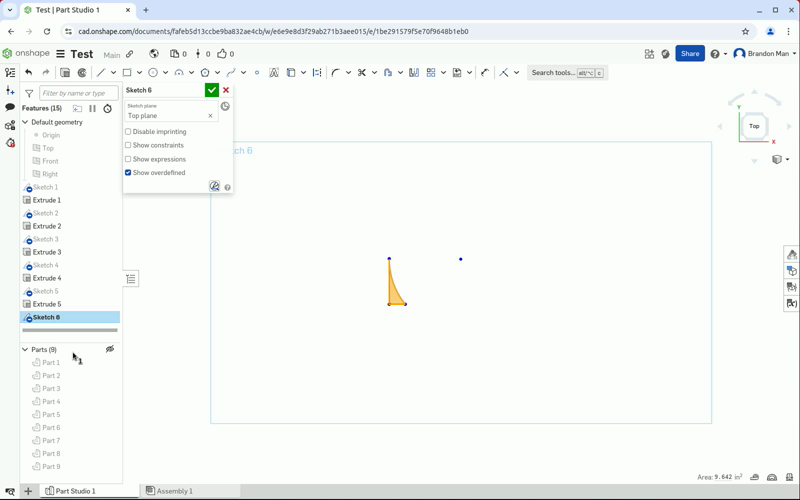
key(shift+y)
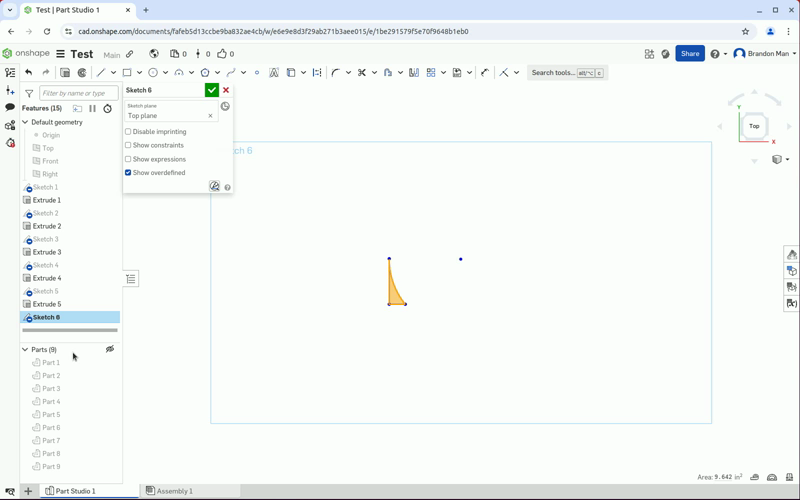
key(shift+e)
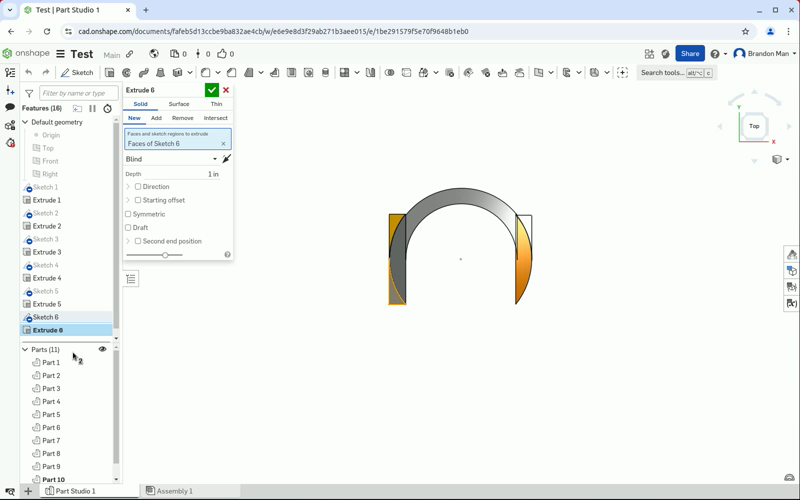
mouse_move(143, 106)
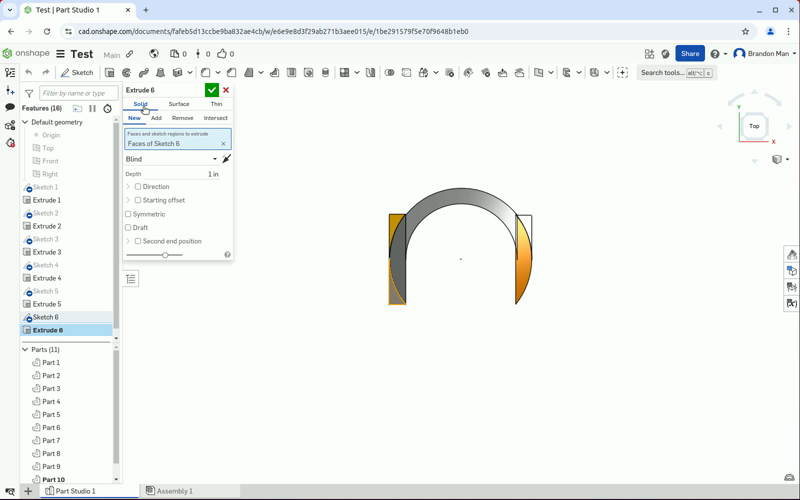
click(143, 106)
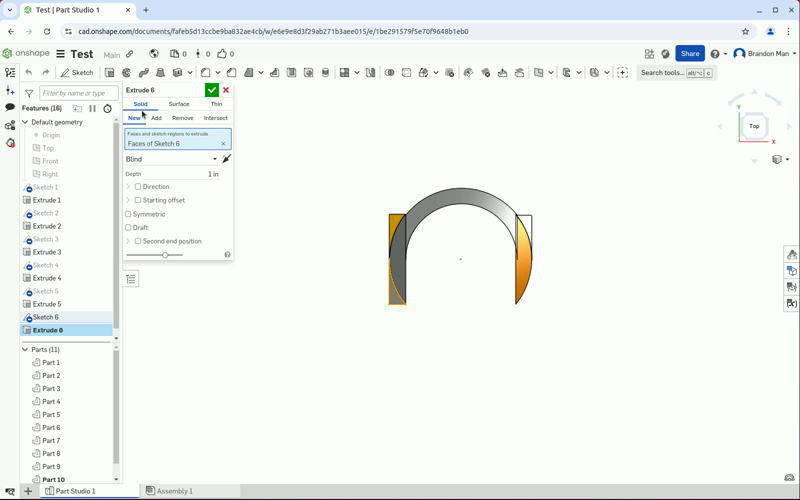
mouse_move(137, 120)
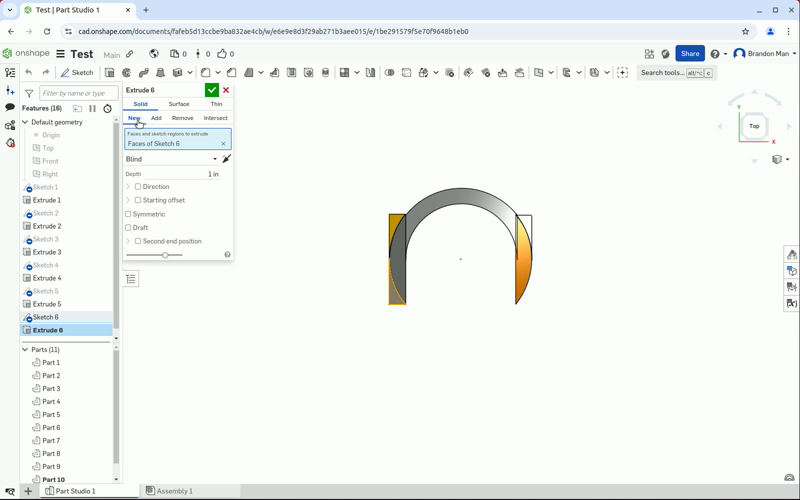
click(137, 120)
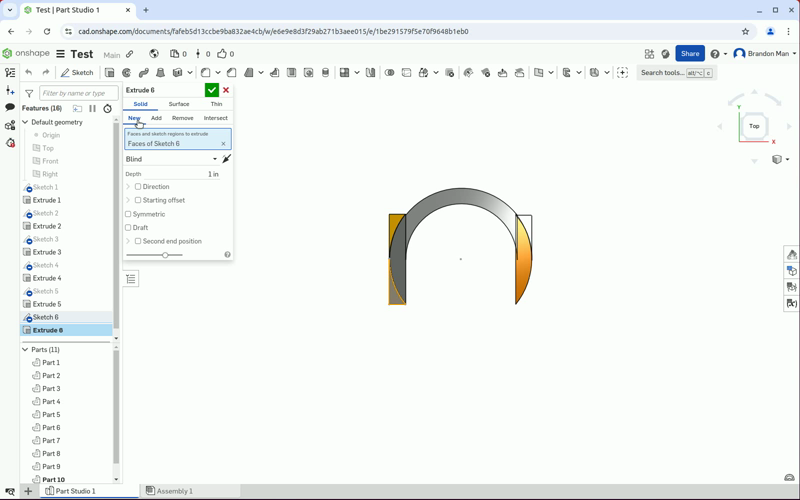
key(tab, 4)
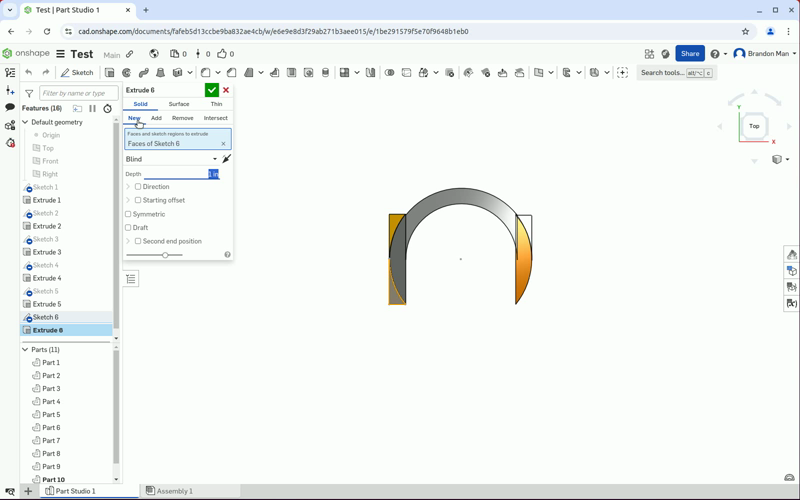
text(11.313)
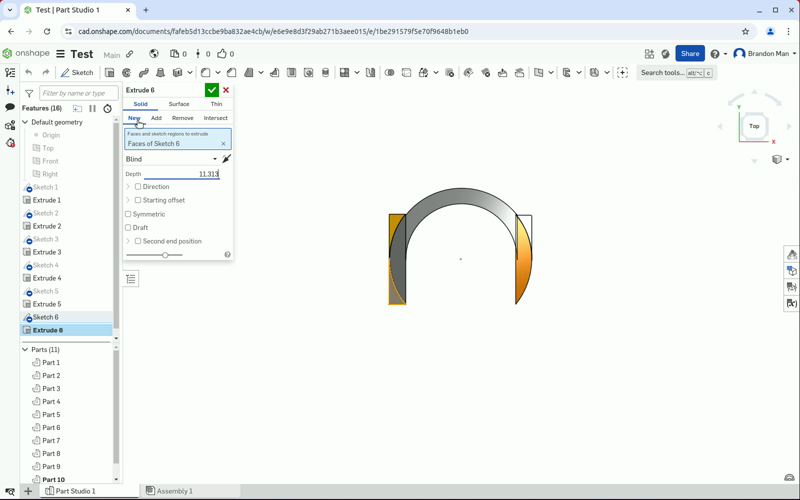
key(enter)
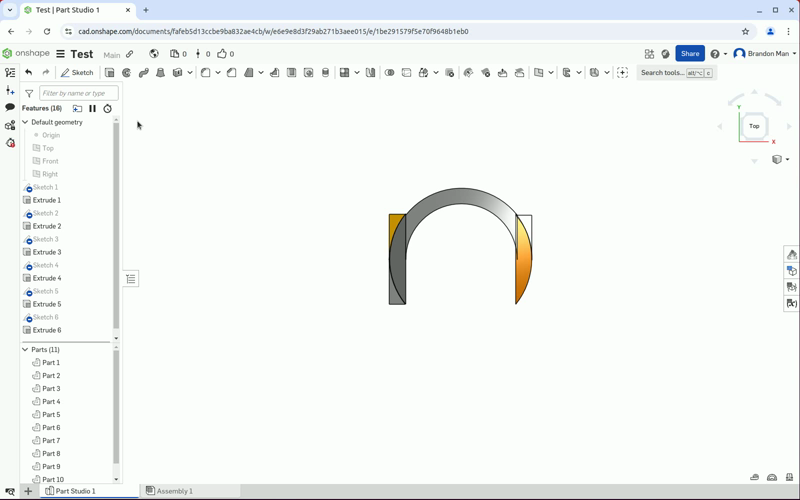
key(shift+h)
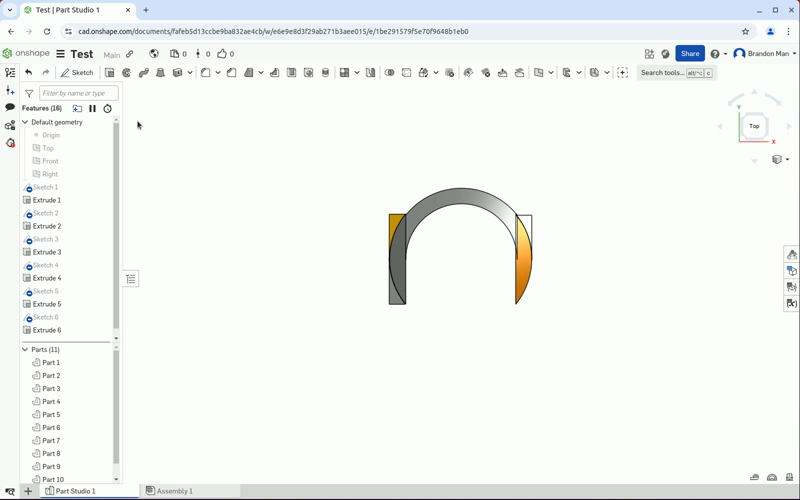
key(shift+h)
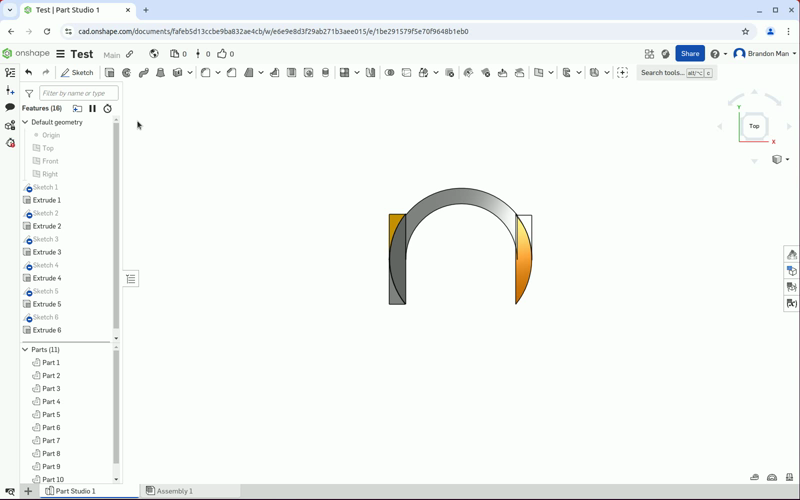
mouse_move(69, 189)
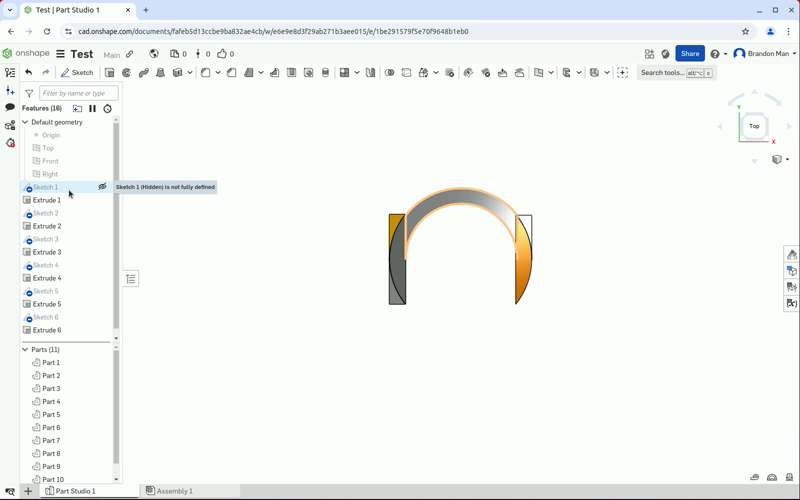
click(69, 189)
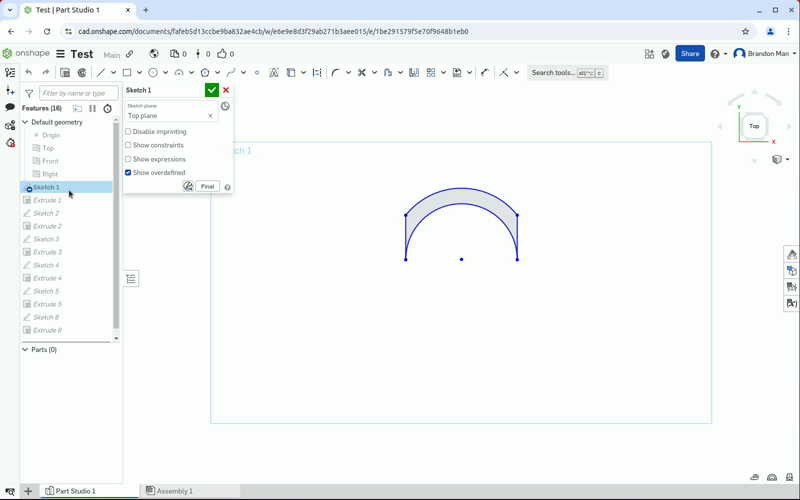
mouse_move(229, 92)
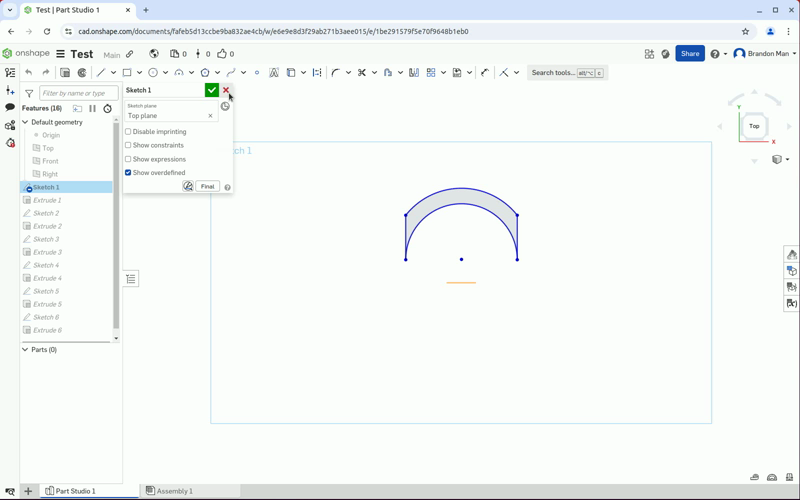
click(229, 92)
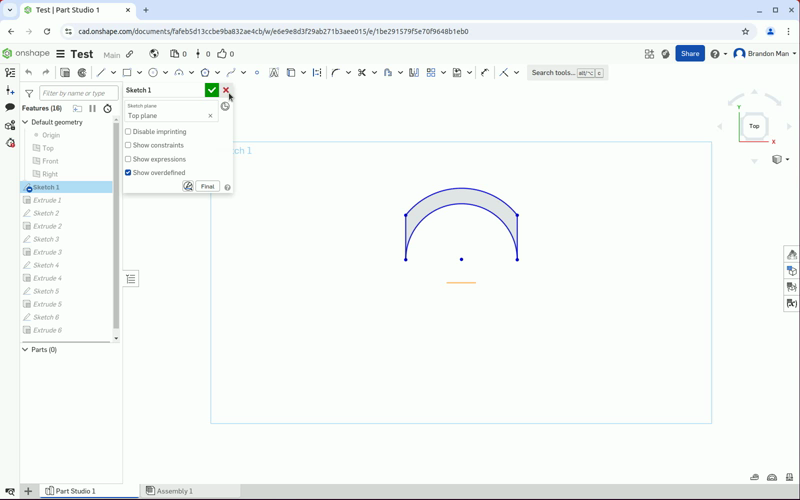
key(shift+s)
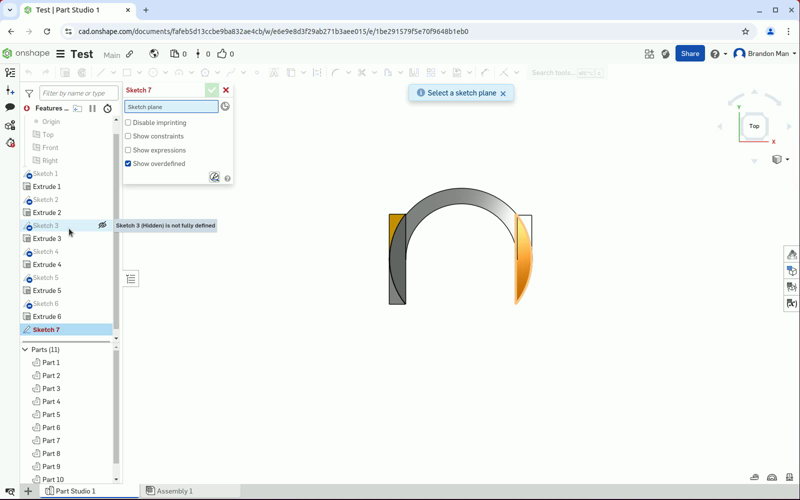
scroll(3)
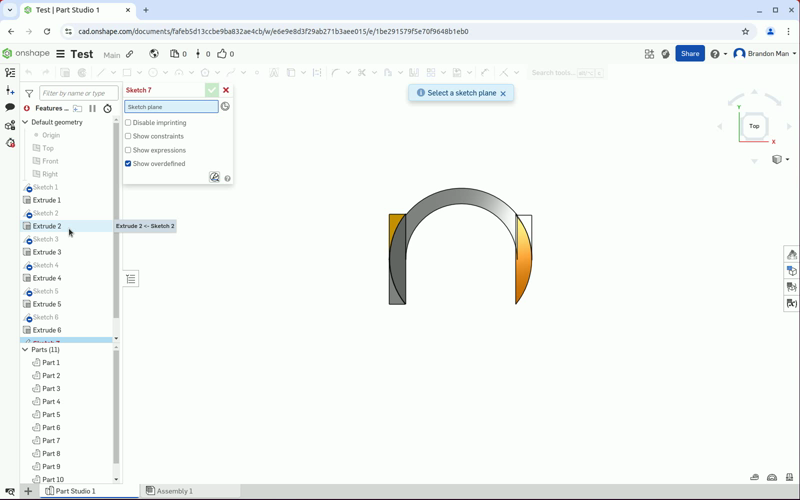
mouse_move(69, 150)
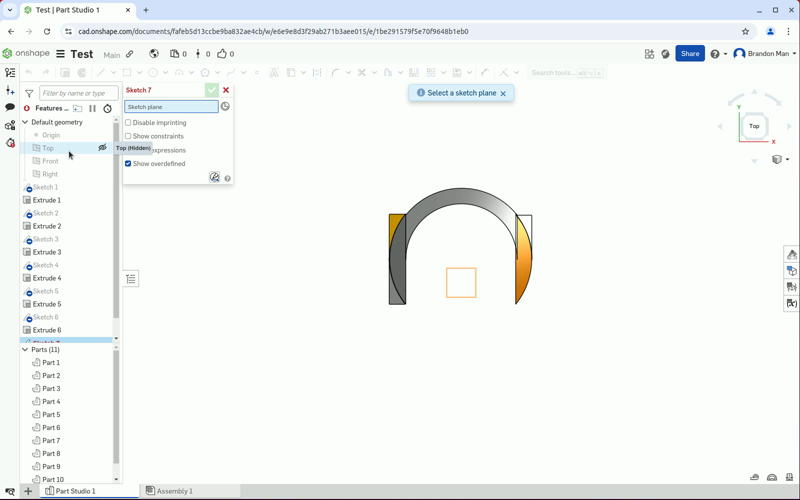
click(69, 150)
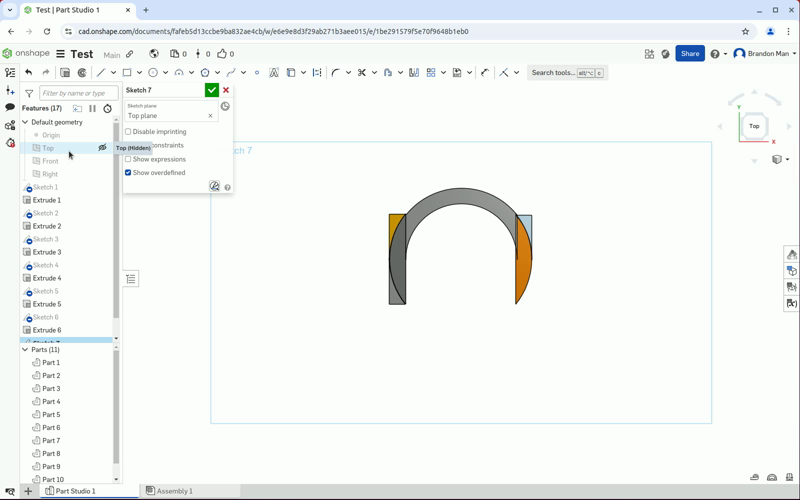
mouse_move(69, 352)
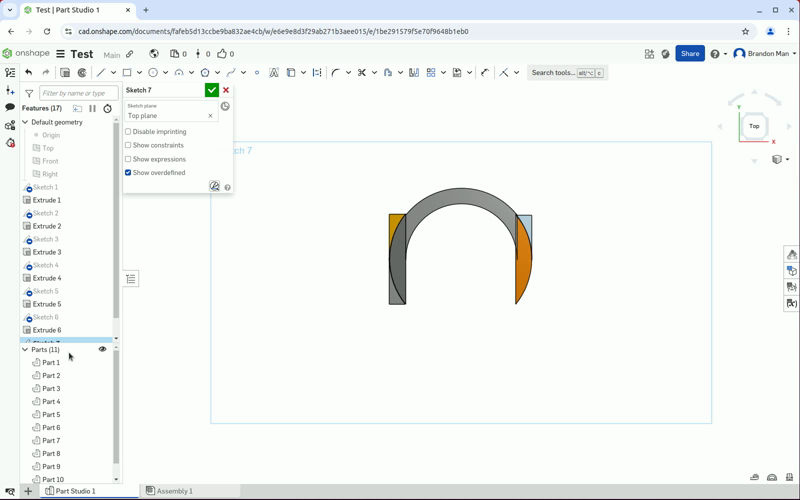
key(y)
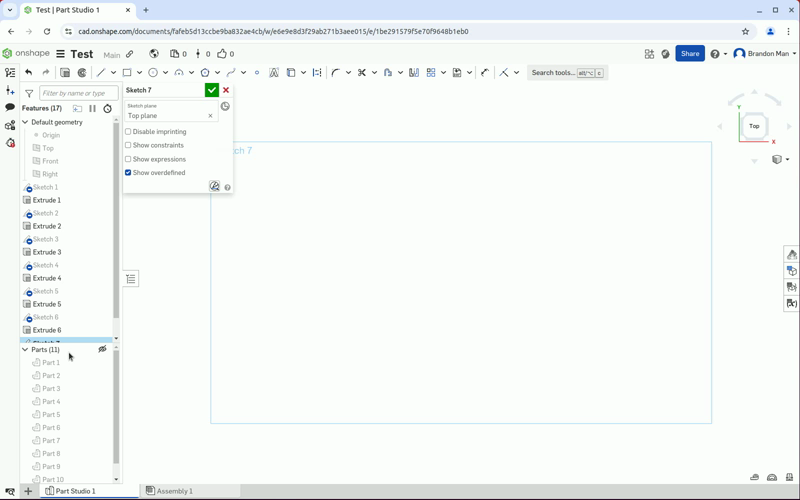
key(a)
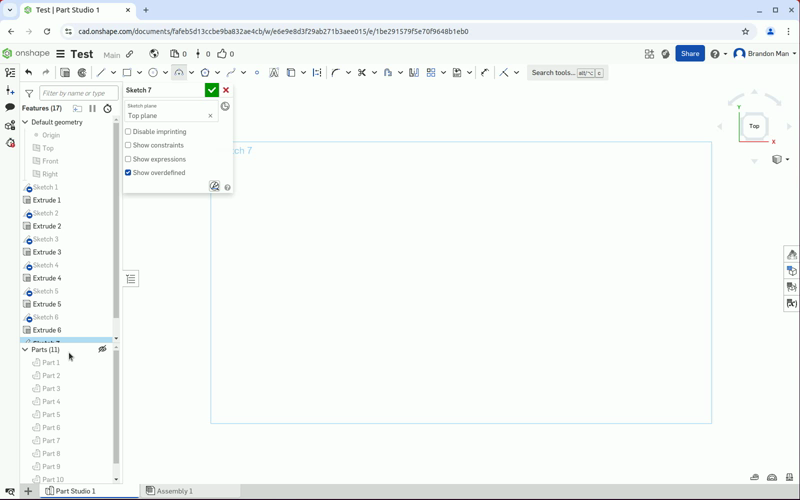
key_down(shift)
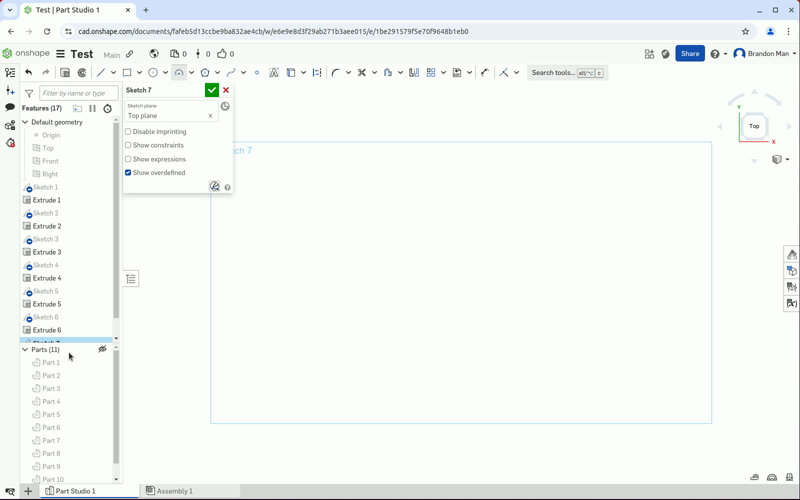
mouse_move(405, 304)
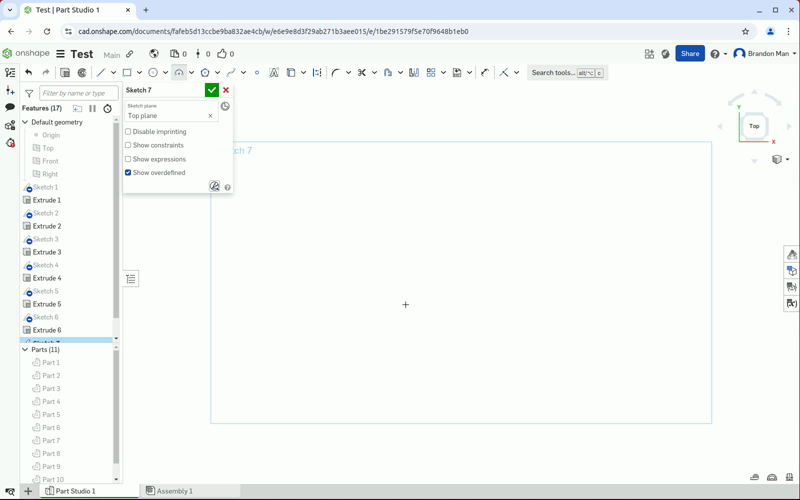
click(405, 304)
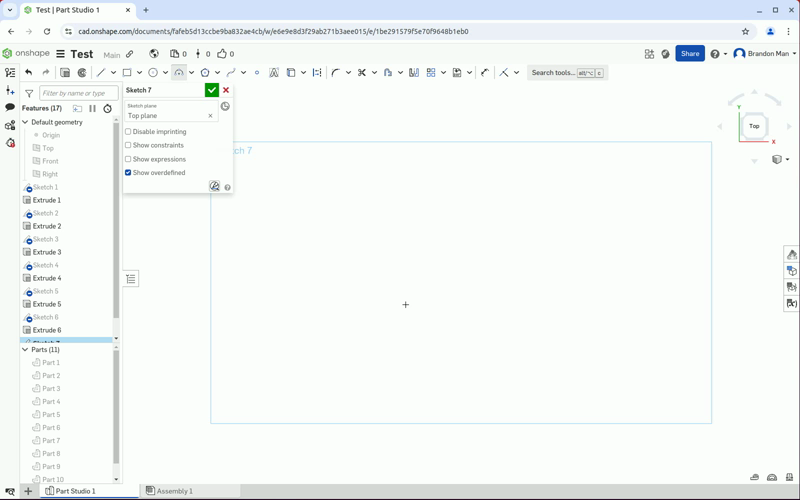
key_up(shift)
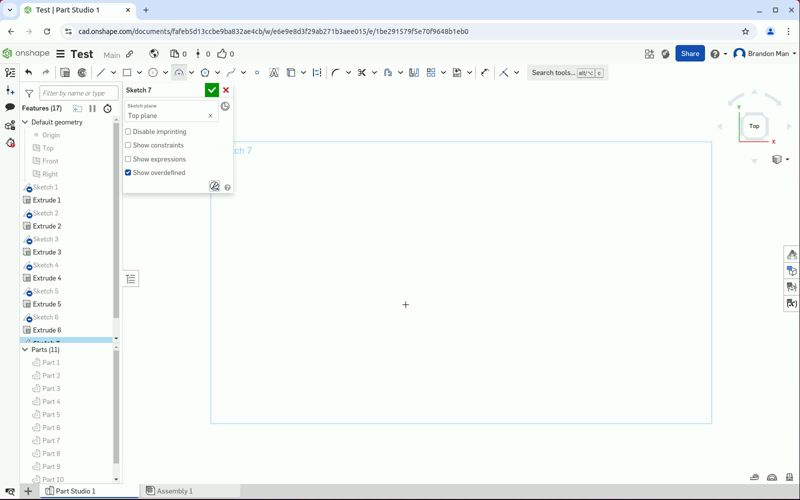
key_down(shift)
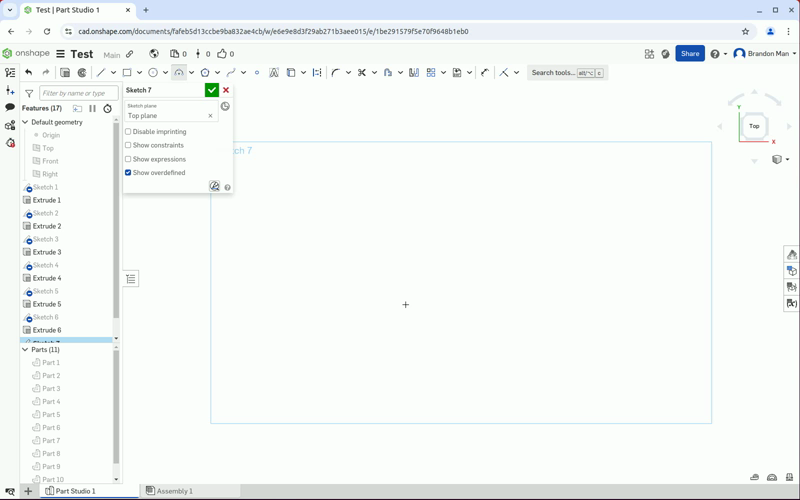
mouse_move(517, 304)
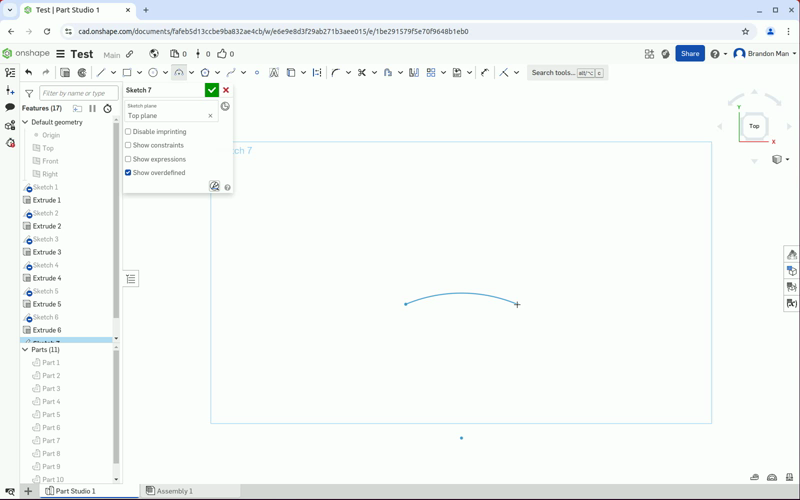
click(517, 304)
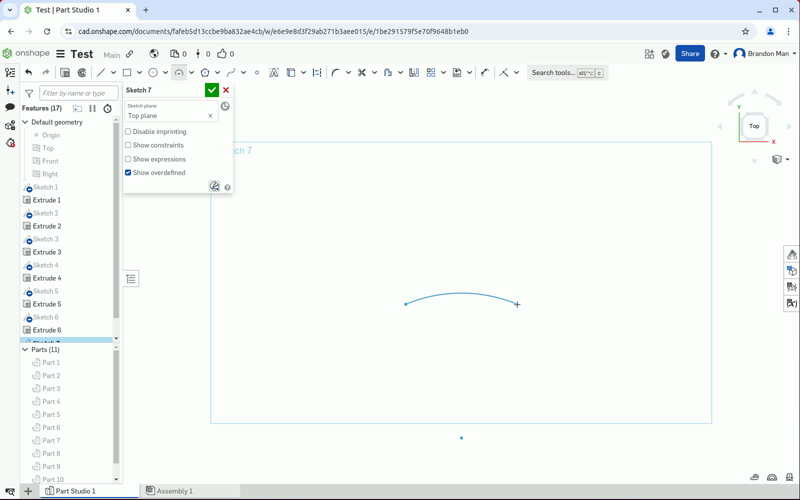
mouse_move(461, 330)
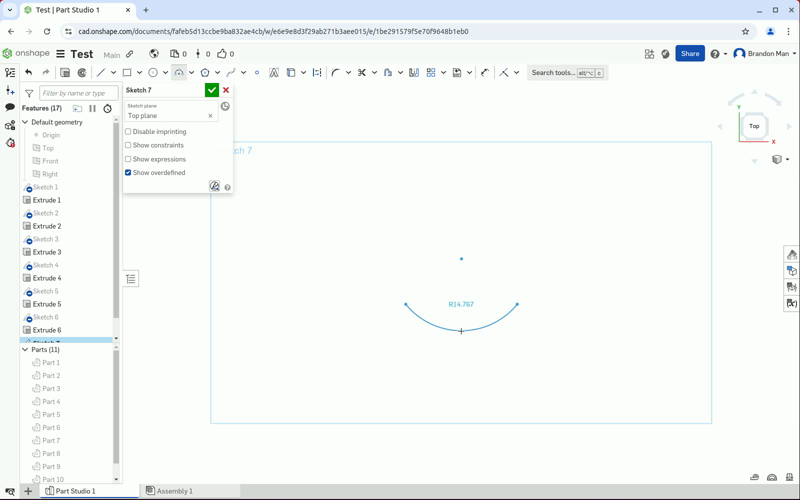
click(461, 330)
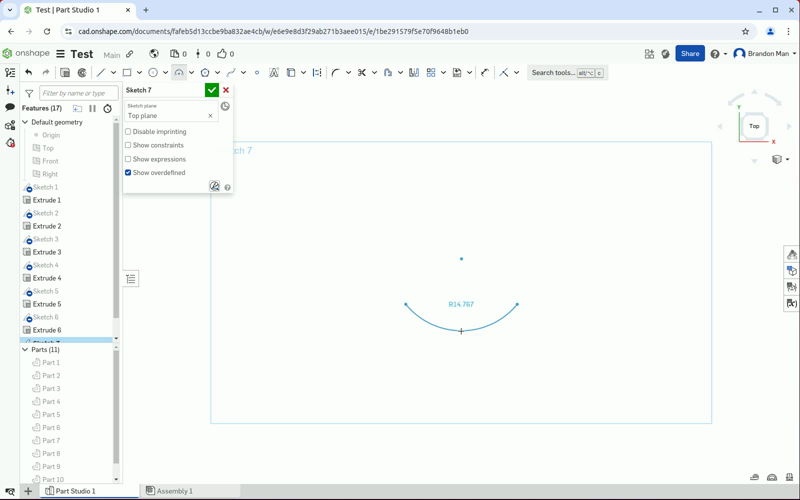
key_up(shift)
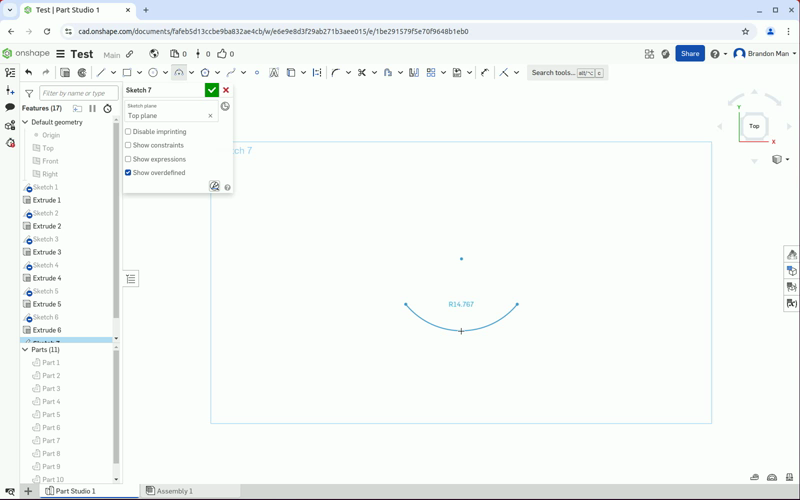
key(esc)
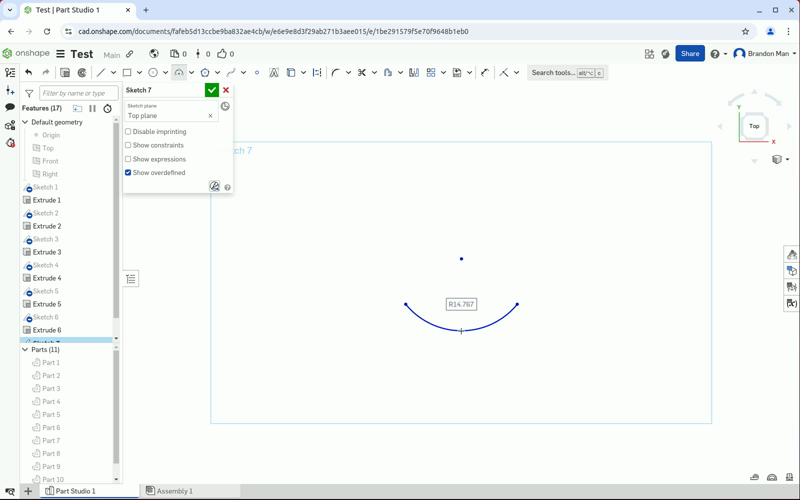
key(l)
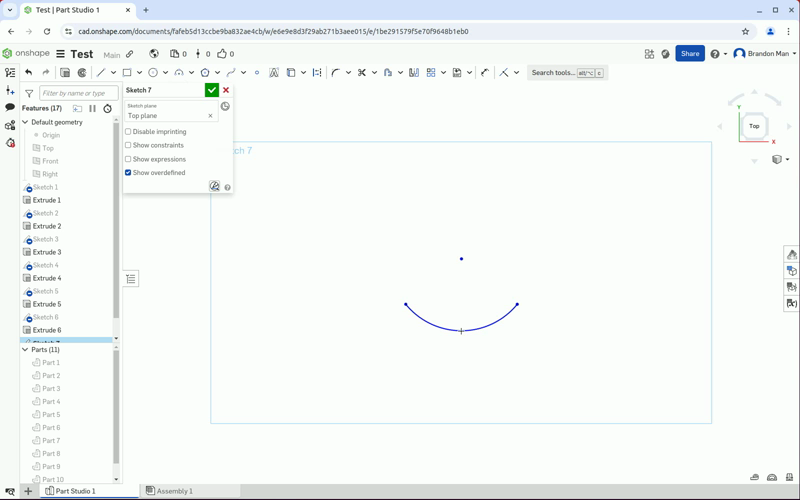
mouse_move(517, 304)
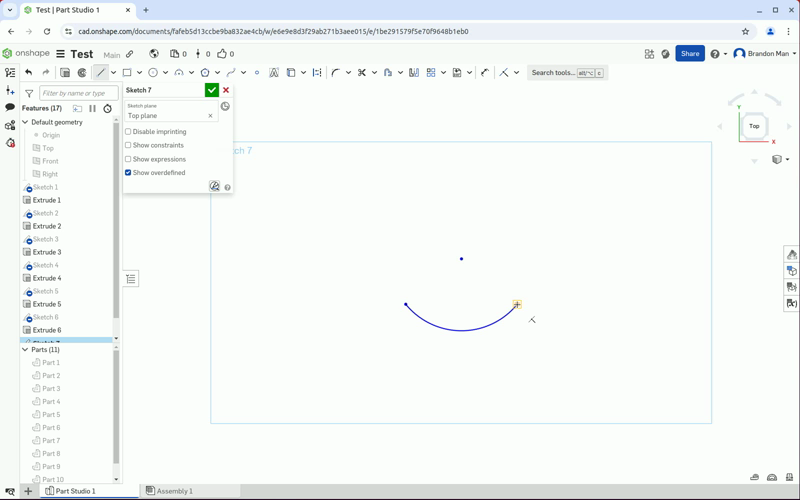
click(517, 304)
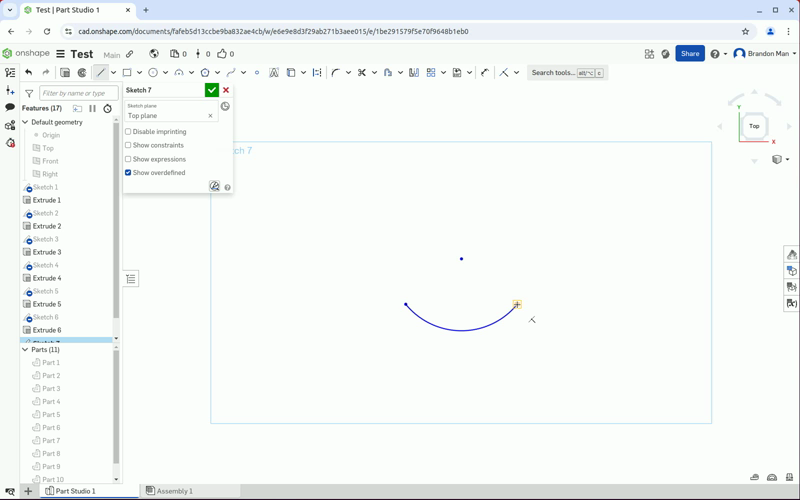
key_down(shift)
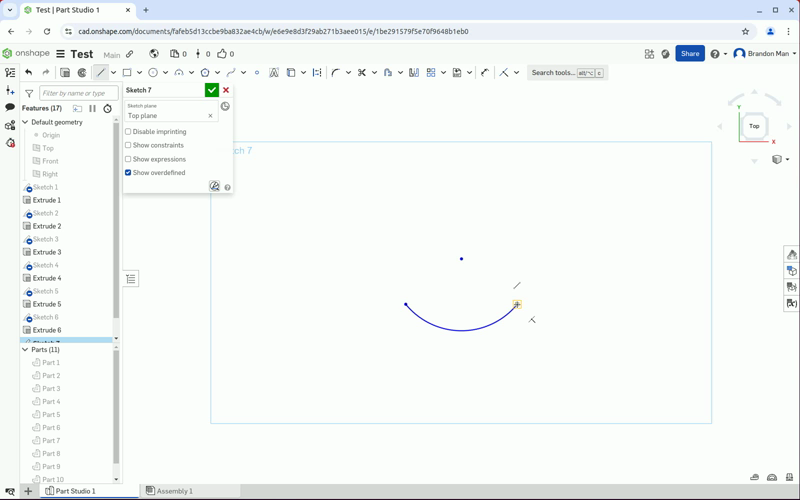
mouse_move(547, 304)
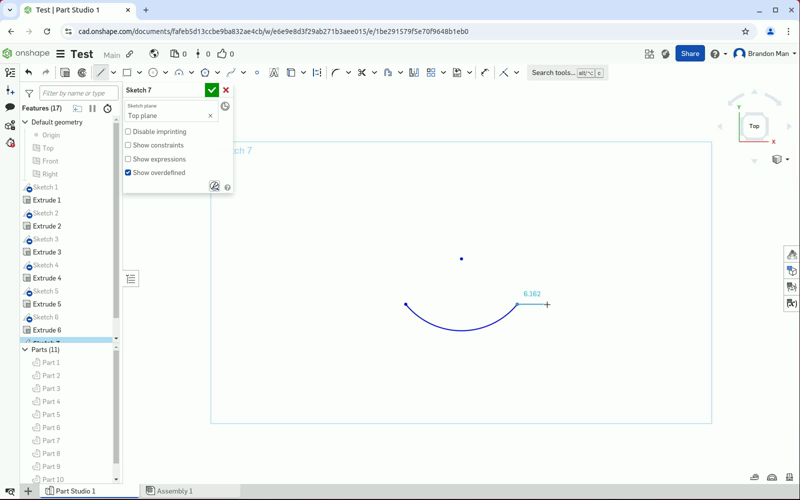
mouse_move(517, 259)
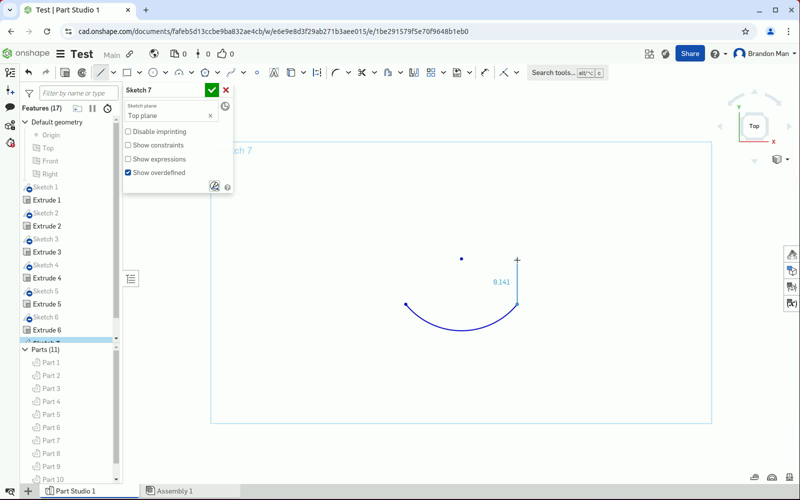
click(517, 259)
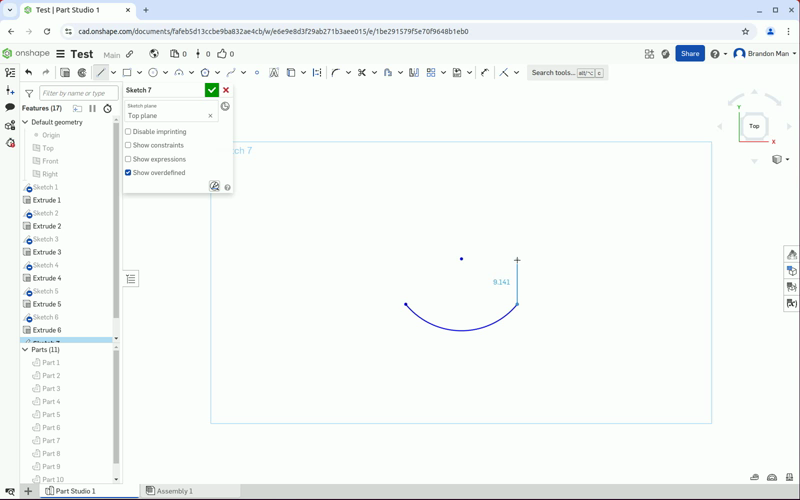
key_up(shift)
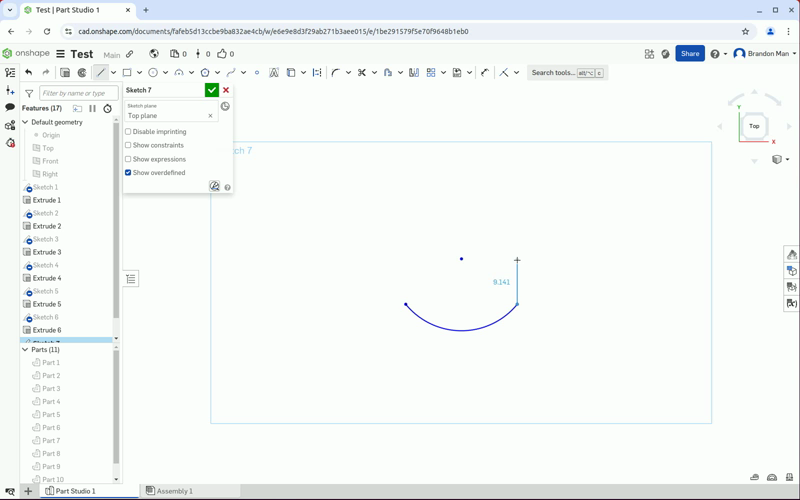
key(esc)
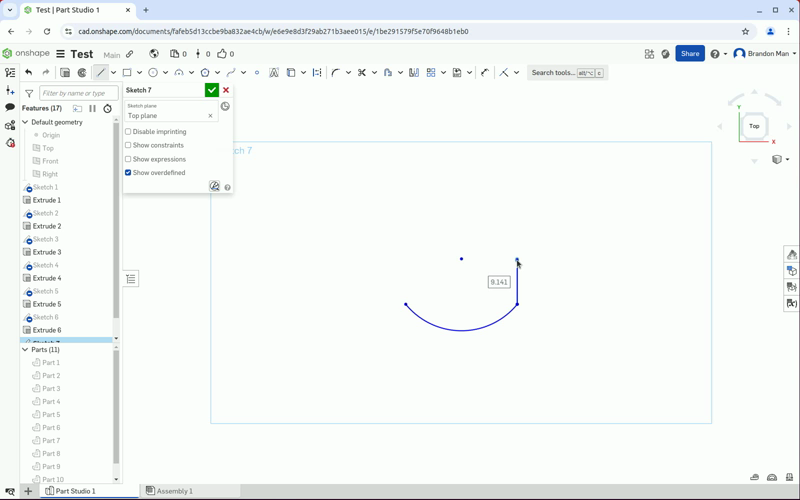
key(a)
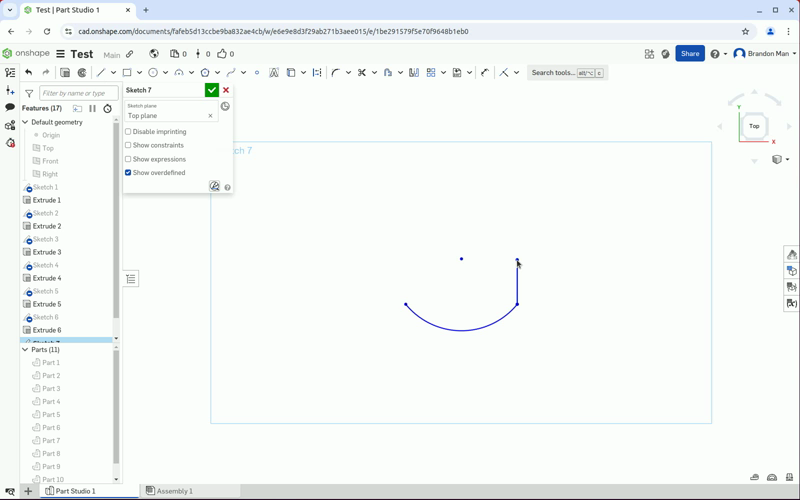
mouse_move(517, 259)
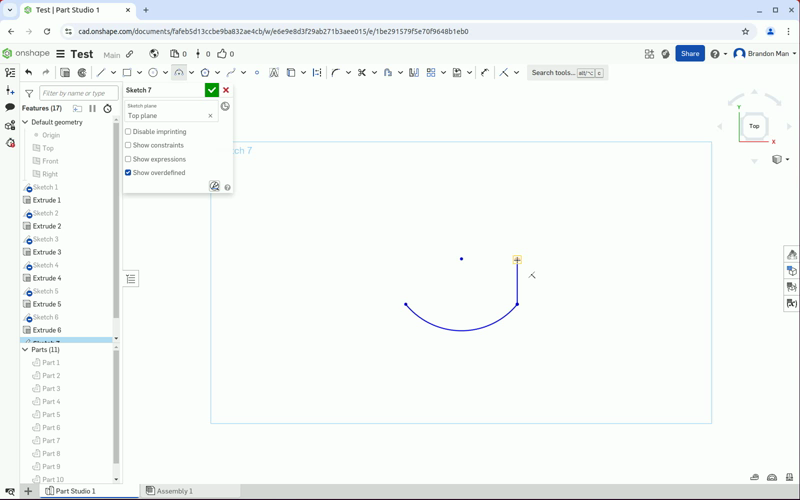
click(517, 259)
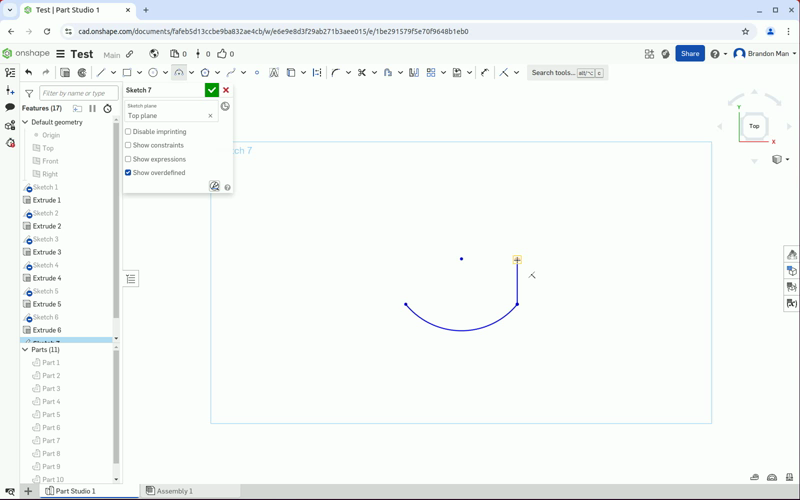
key_down(shift)
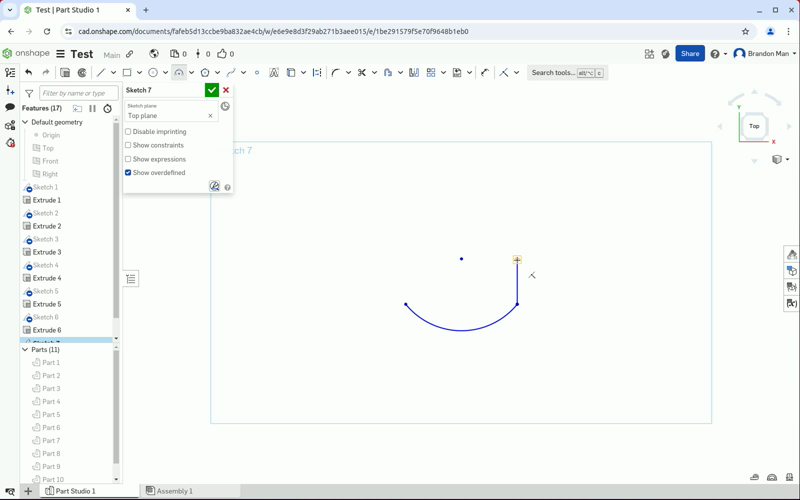
mouse_move(405, 259)
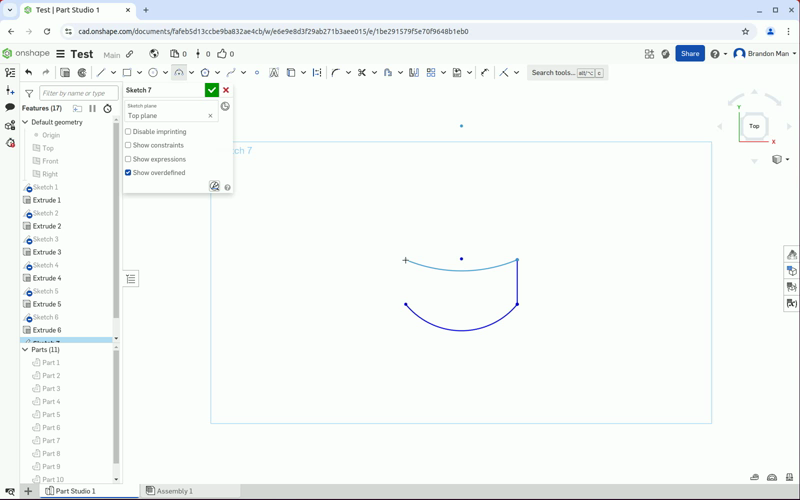
click(405, 259)
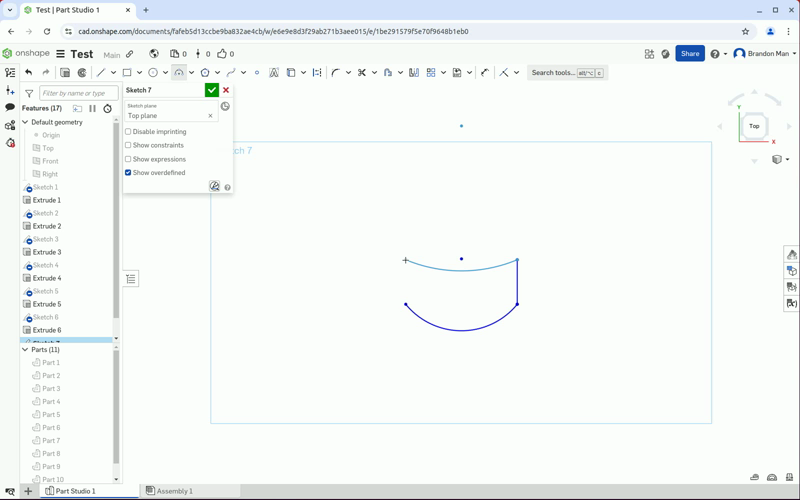
mouse_move(461, 315)
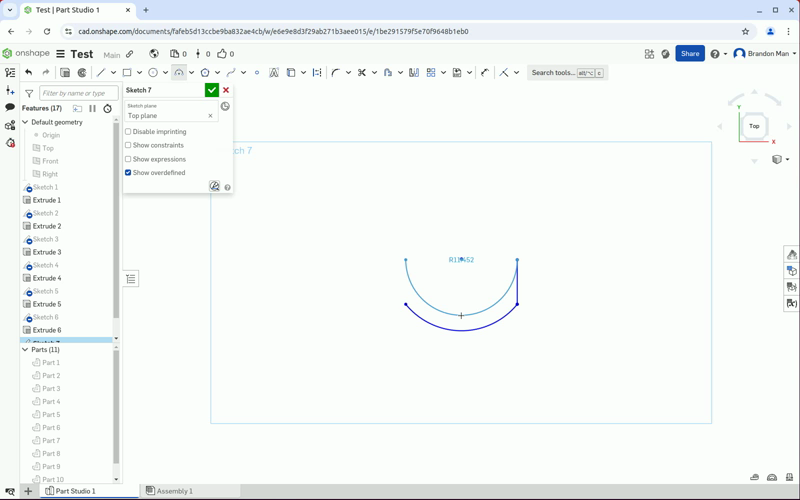
click(461, 315)
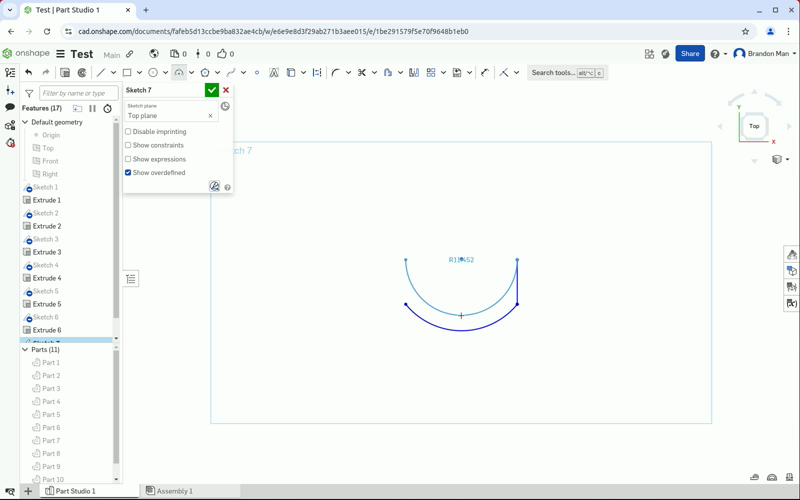
key_up(shift)
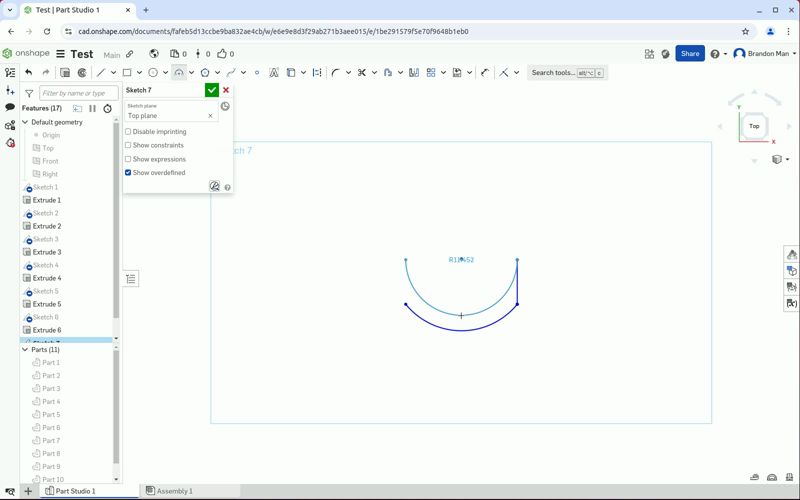
key(esc)
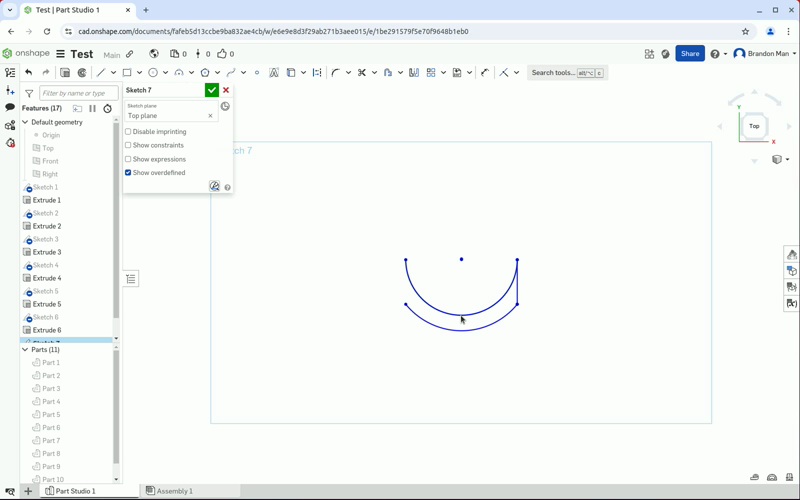
key(l)
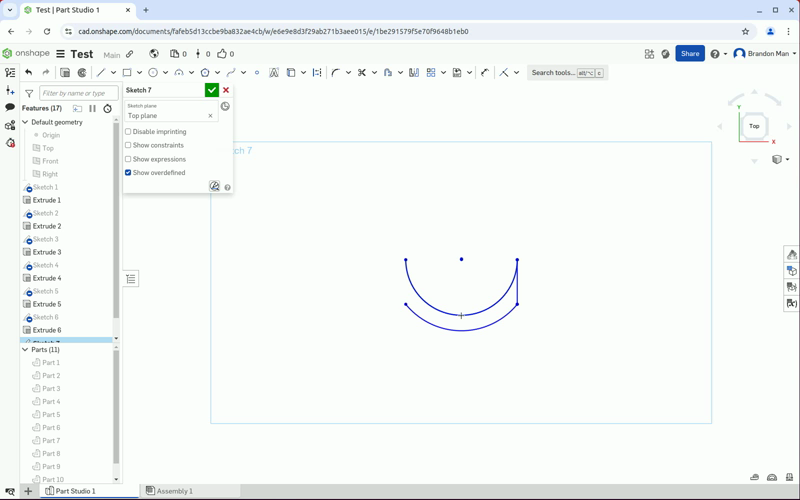
mouse_move(405, 259)
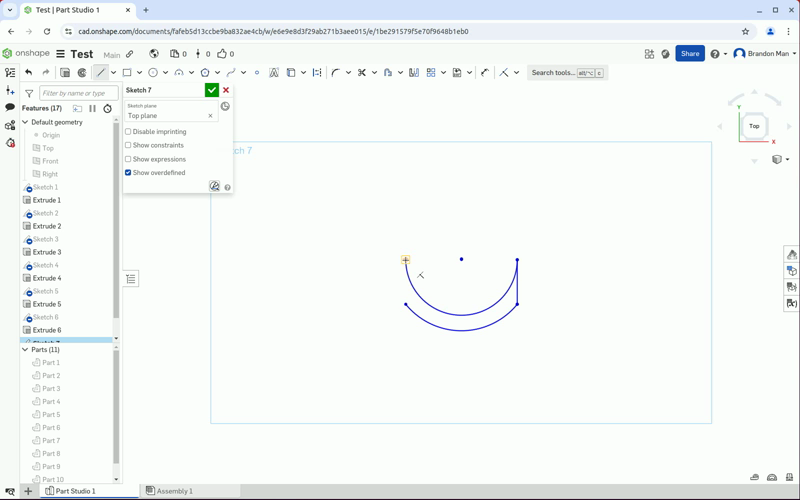
click(405, 259)
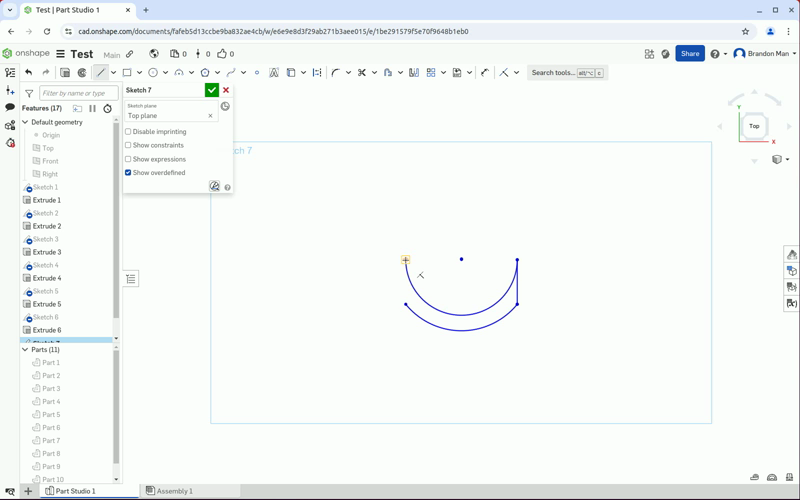
mouse_move(435, 259)
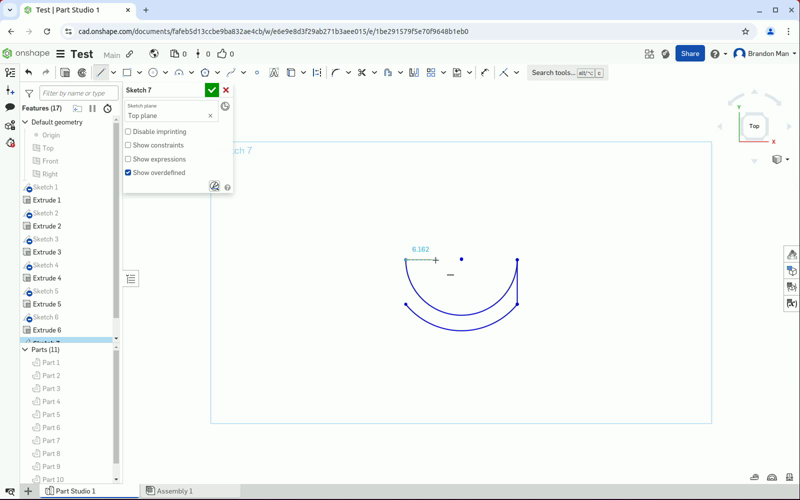
key_down(shift)
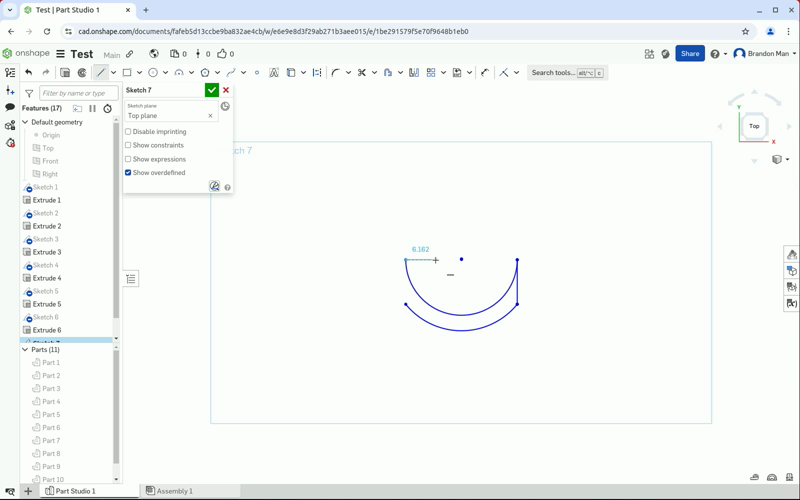
mouse_move(405, 304)
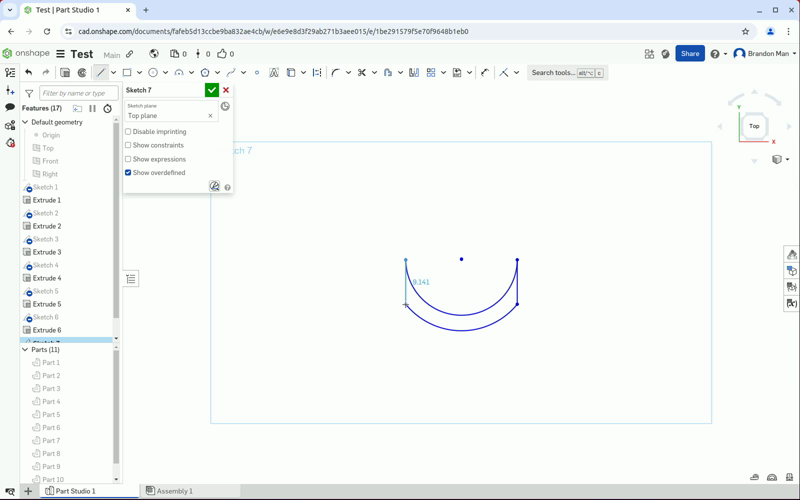
key_up(shift)
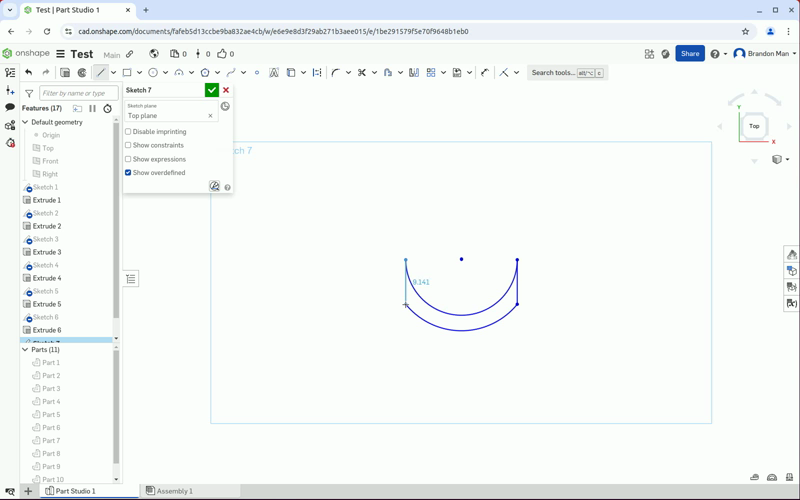
click(405, 304)
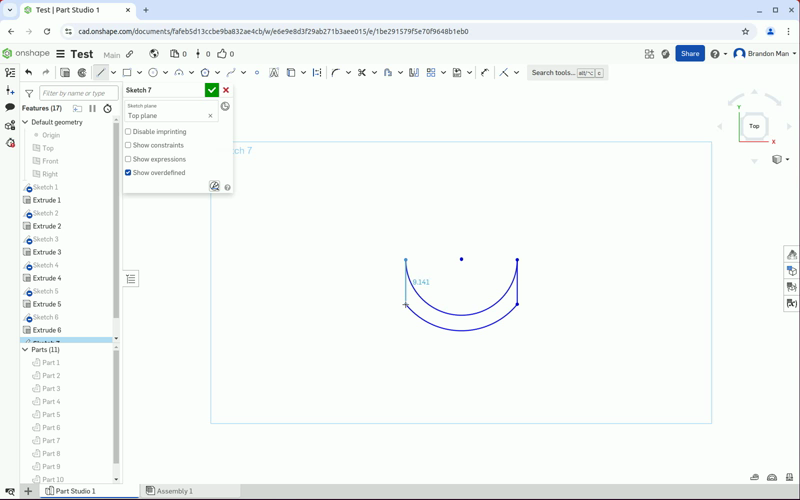
key(esc)
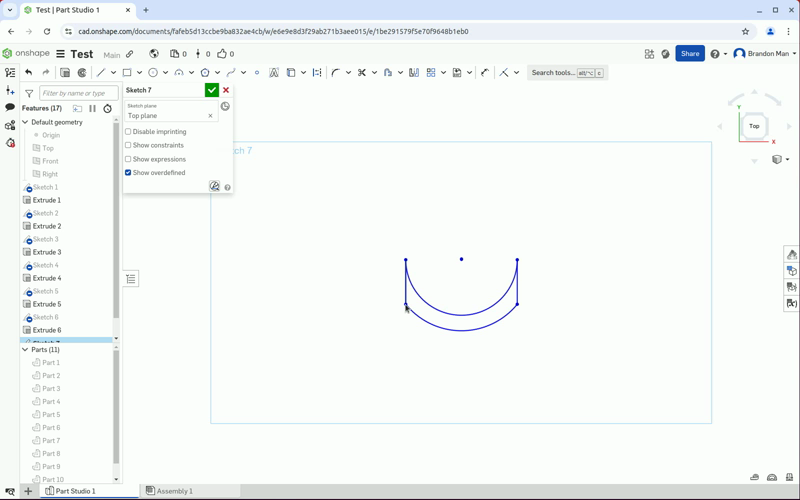
mouse_move(438, 279)
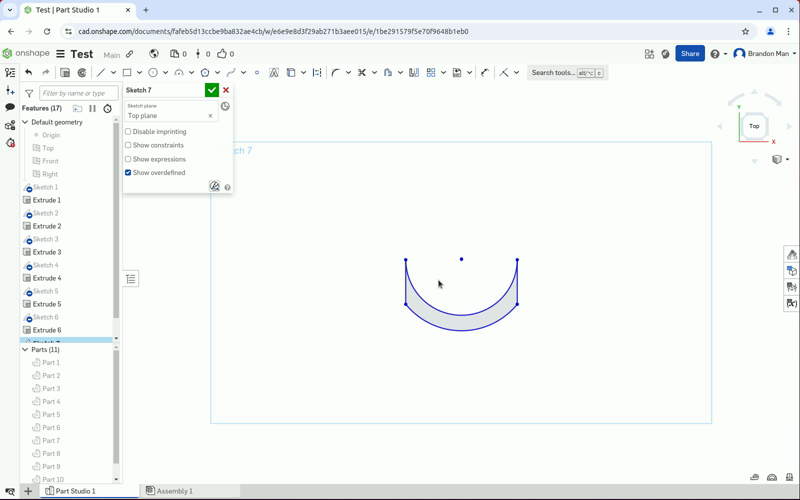
scroll(6)
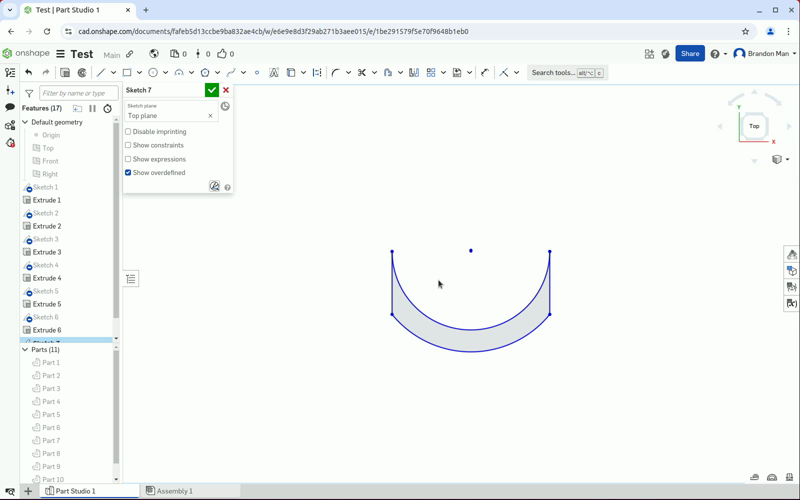
scroll(6)
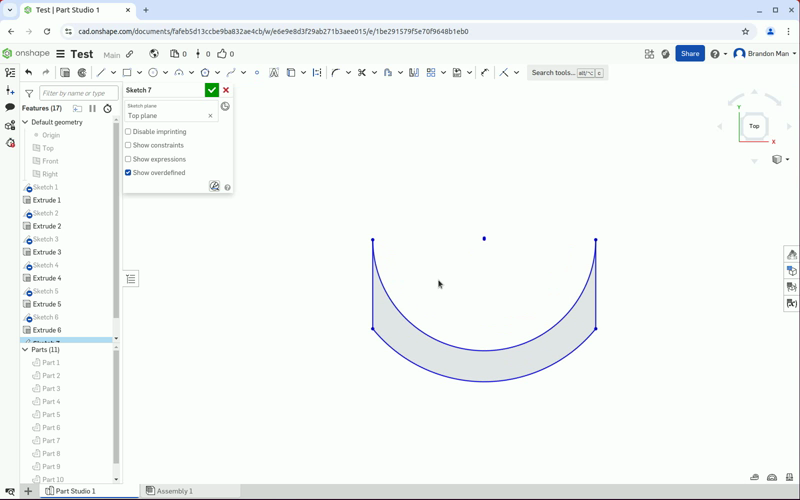
scroll(6)
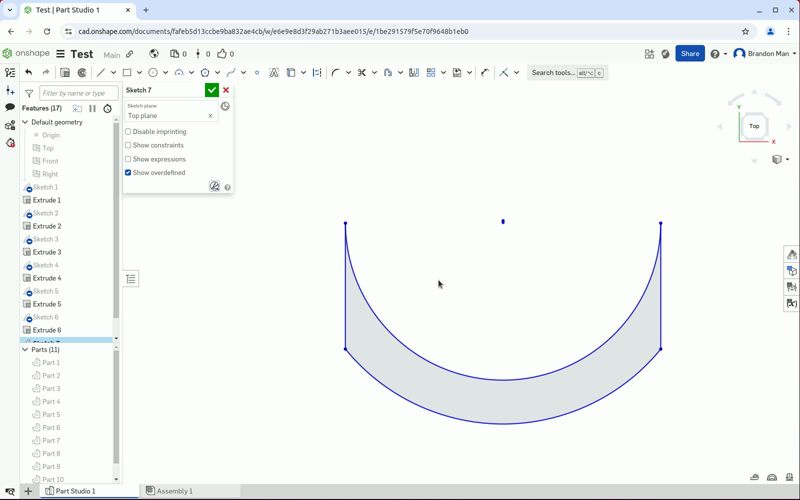
scroll(6)
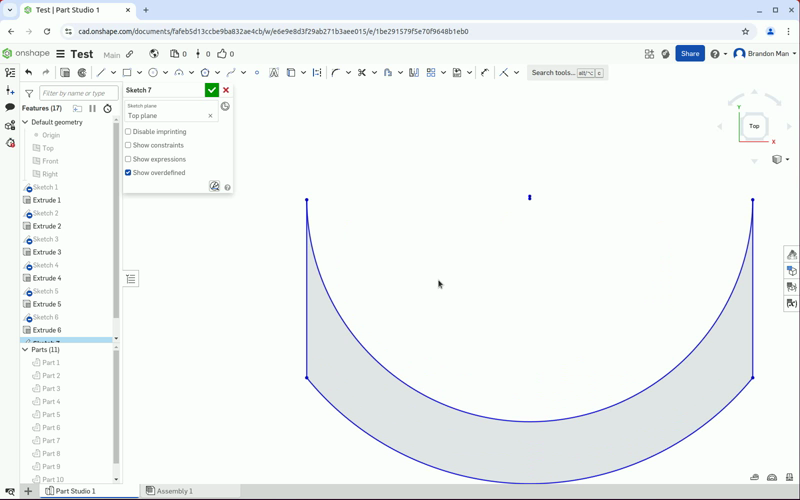
scroll(6)
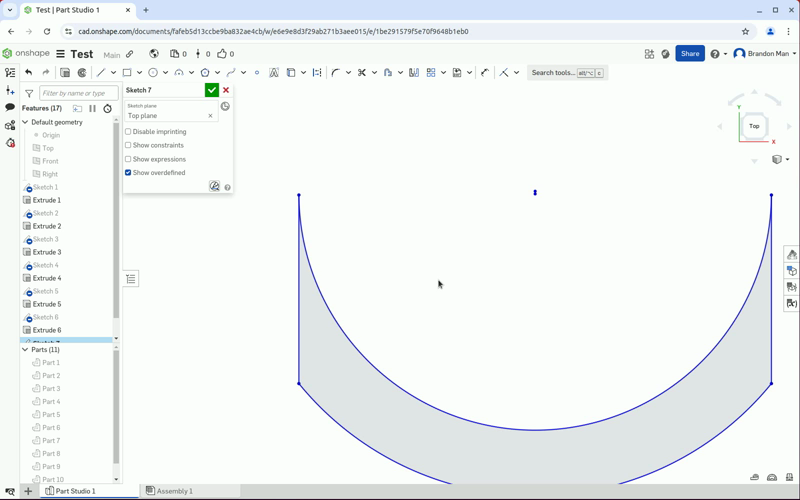
scroll(6)
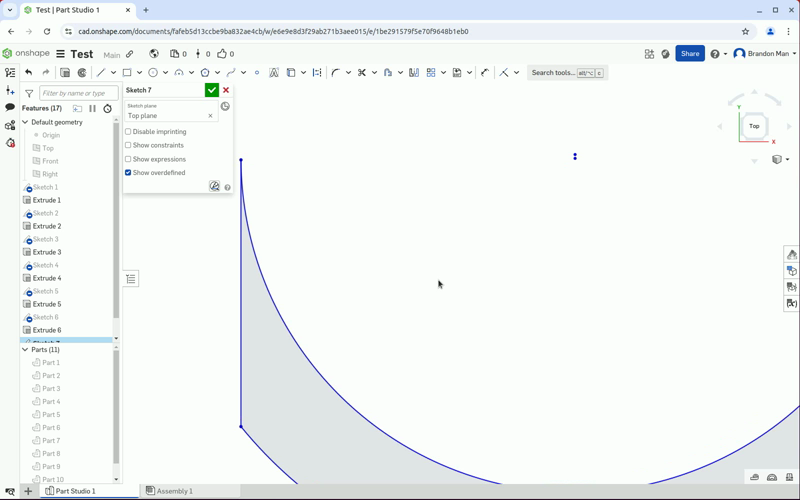
scroll(6)
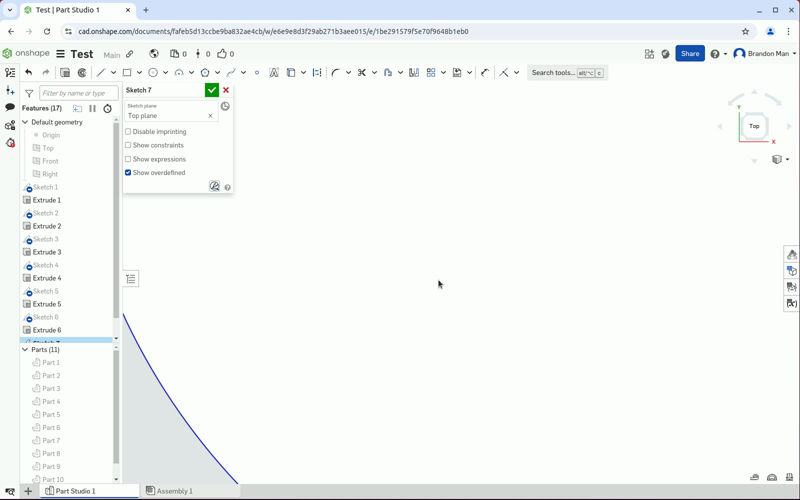
click(438, 279)
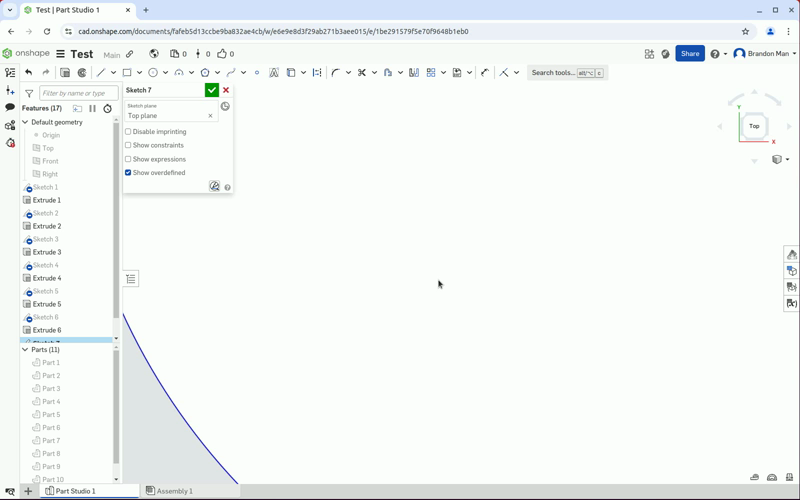
scroll(-6)
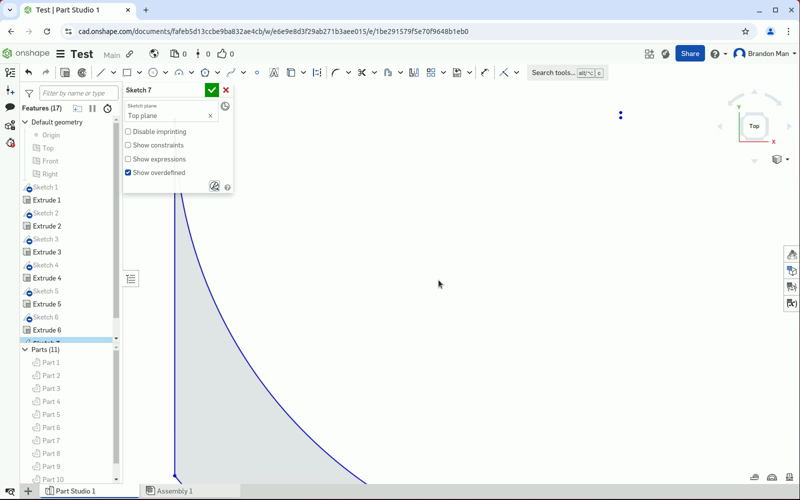
scroll(-6)
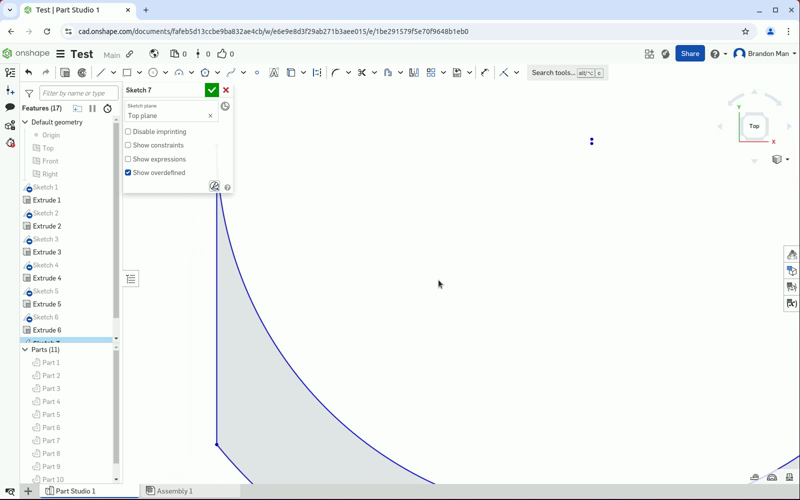
scroll(-6)
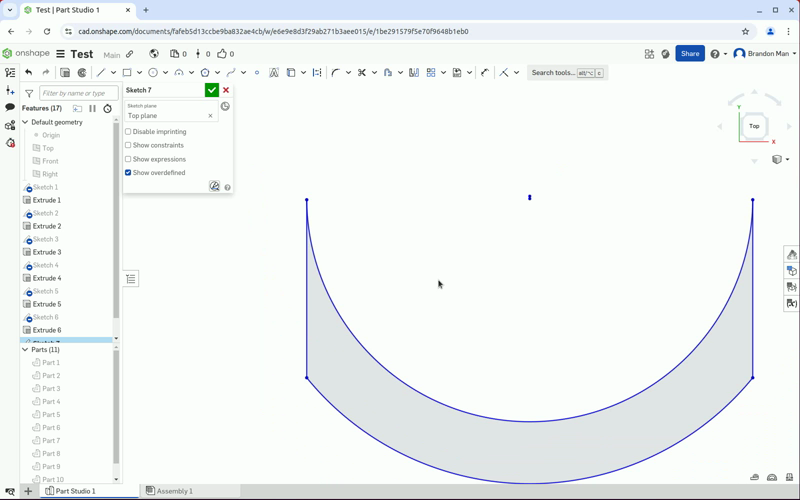
scroll(-6)
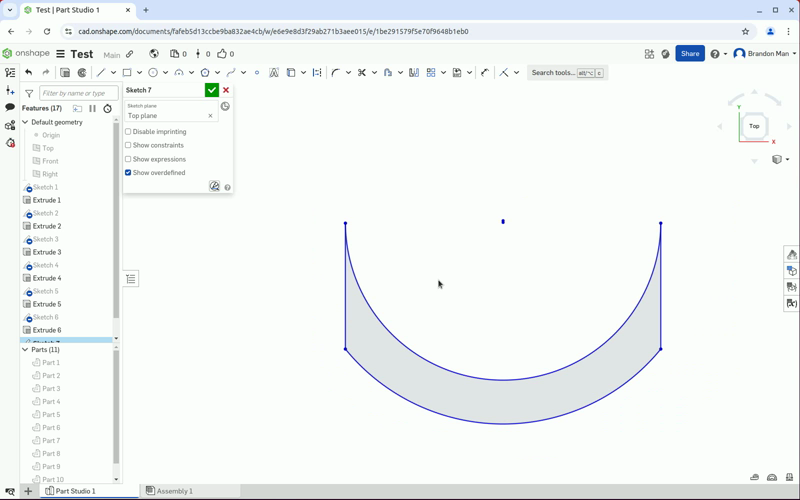
scroll(-6)
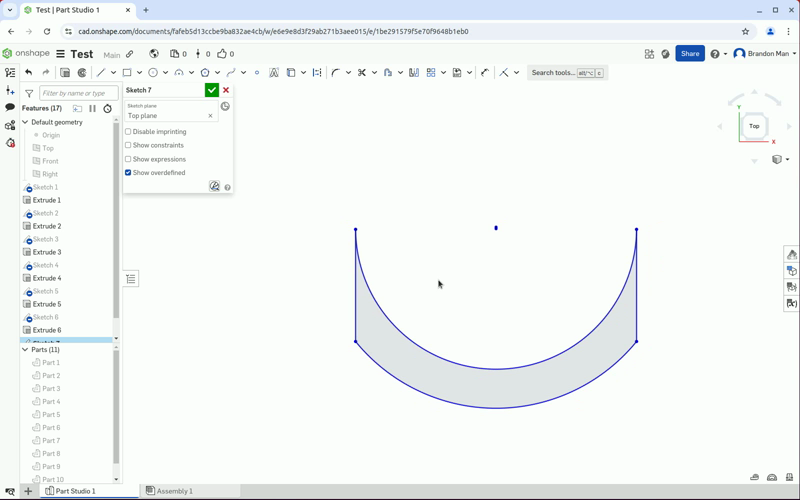
scroll(-6)
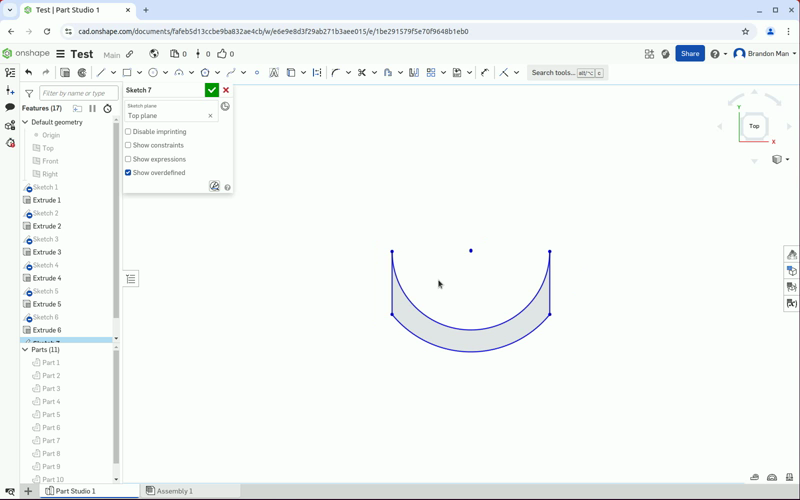
scroll(-6)
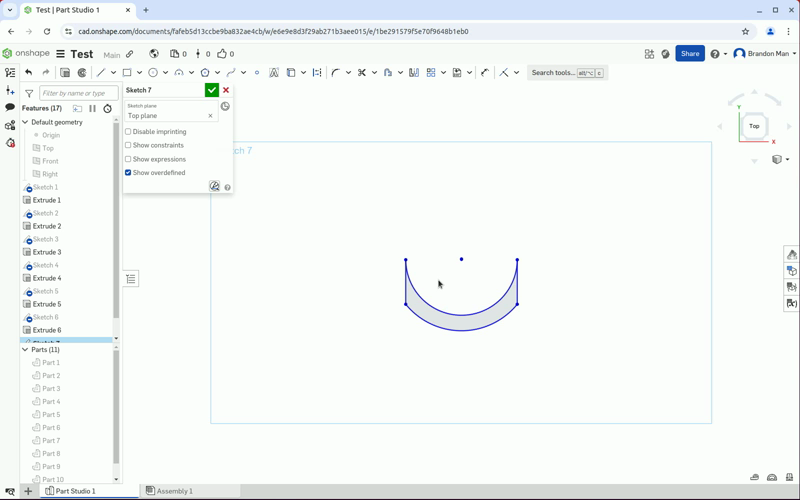
mouse_move(69, 352)
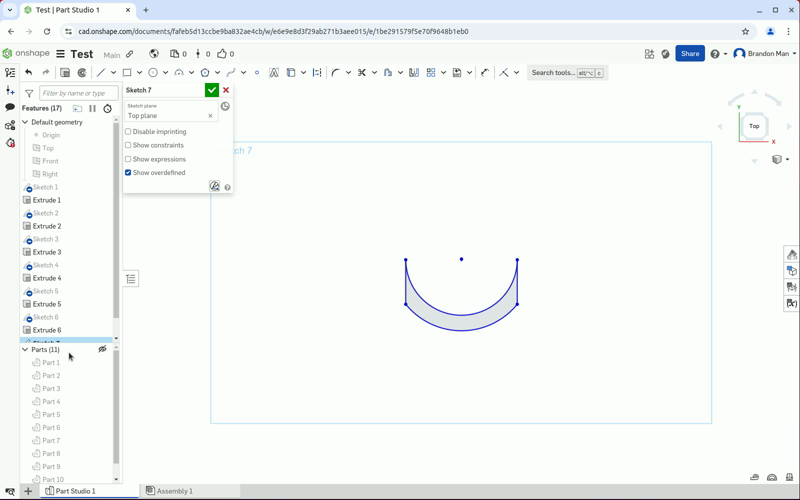
key(shift+y)
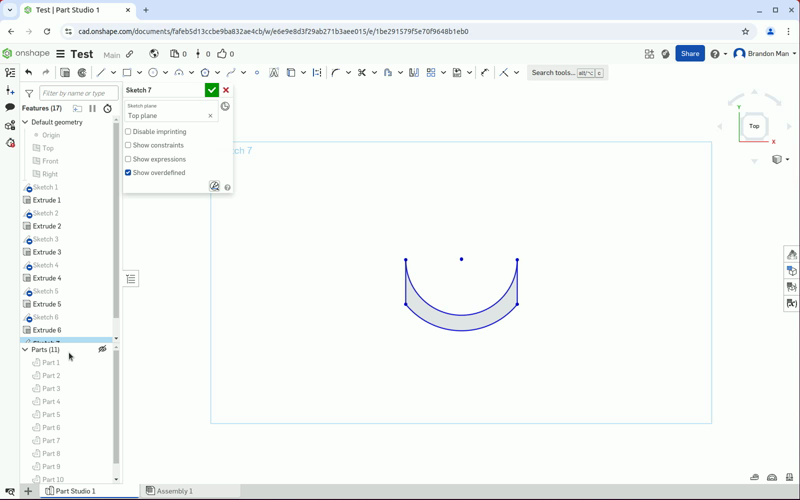
key(shift+e)
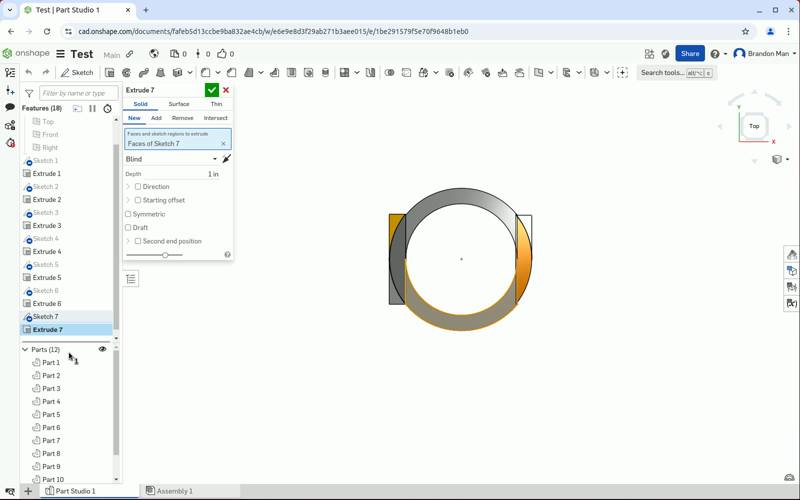
mouse_move(143, 106)
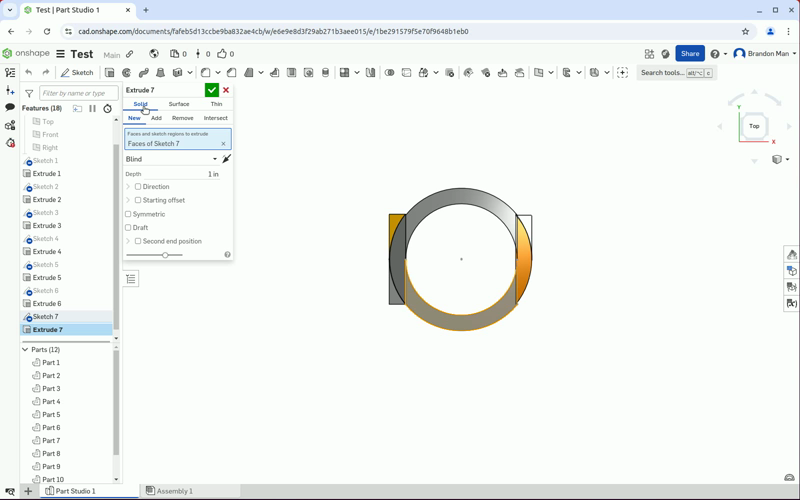
click(143, 106)
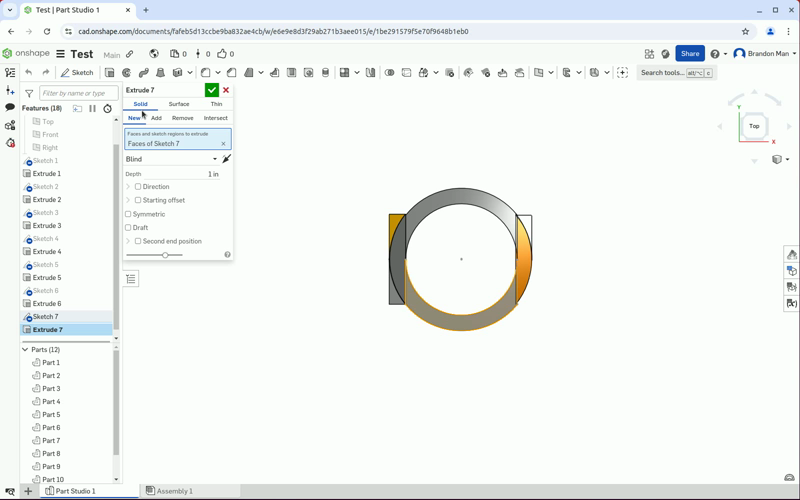
mouse_move(137, 120)
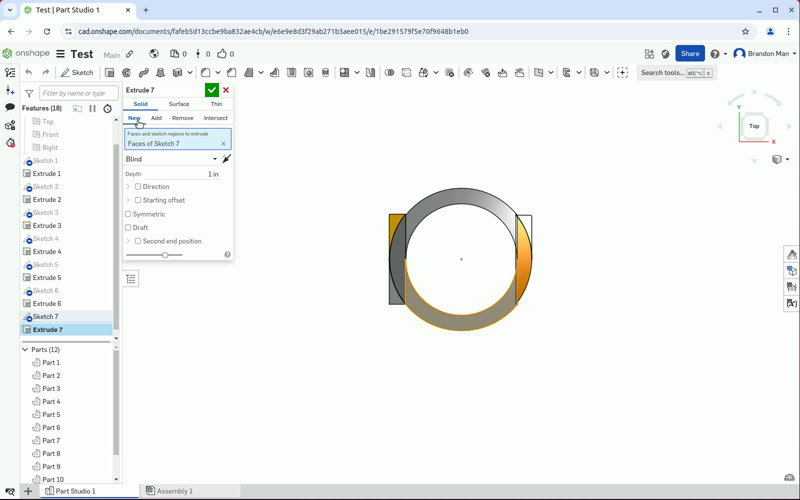
click(137, 120)
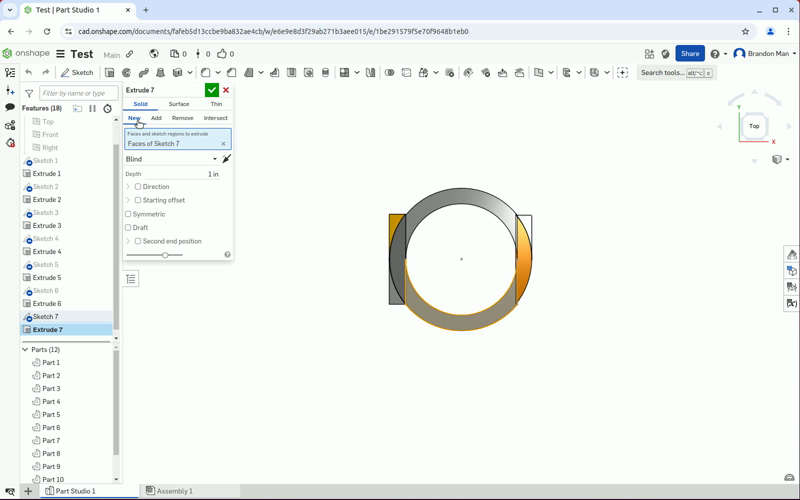
key(tab, 4)
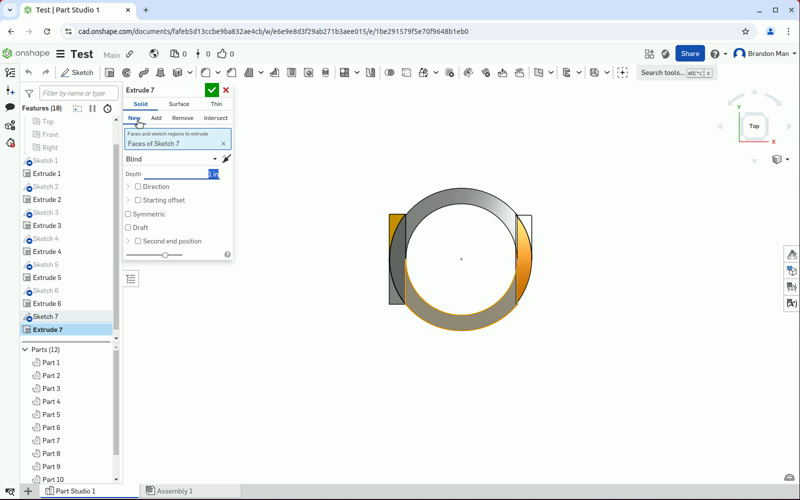
text(11.313)
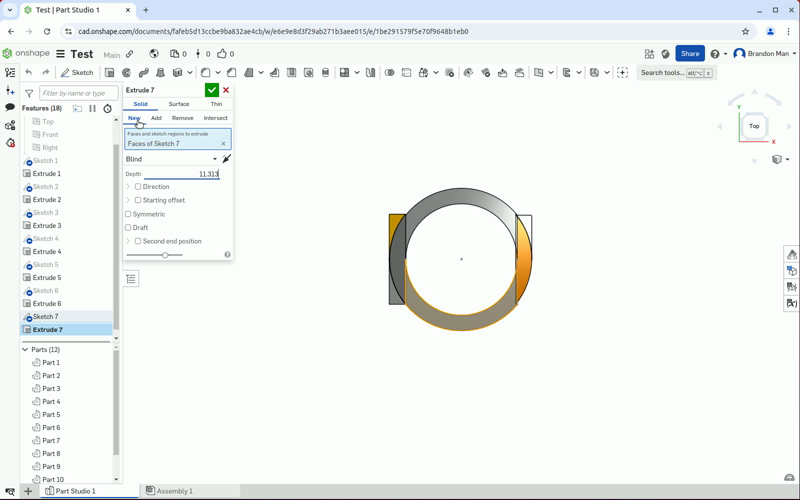
key(enter)
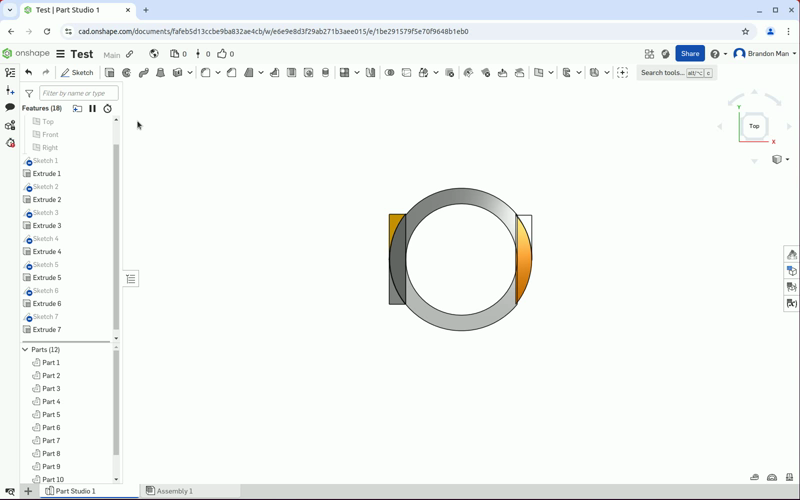
key(shift+h)
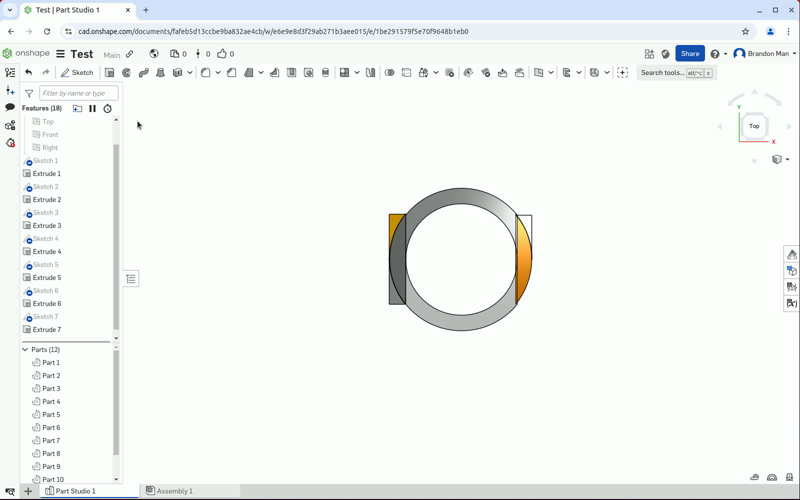
key(shift+h)
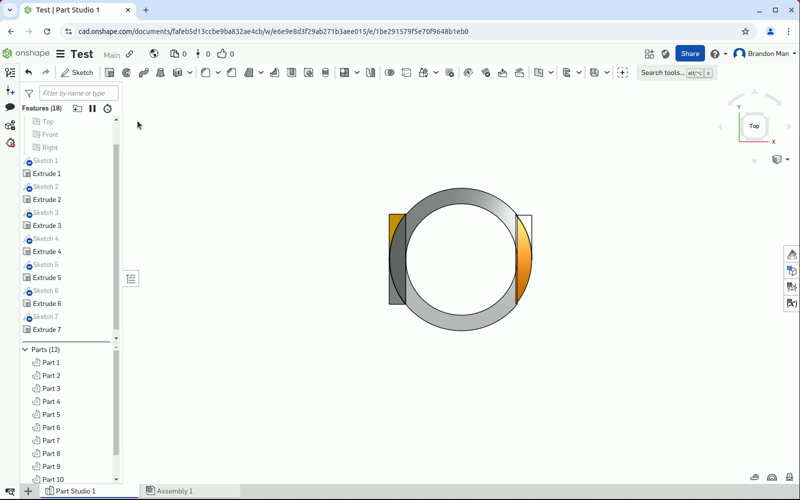
mouse_move(69, 163)
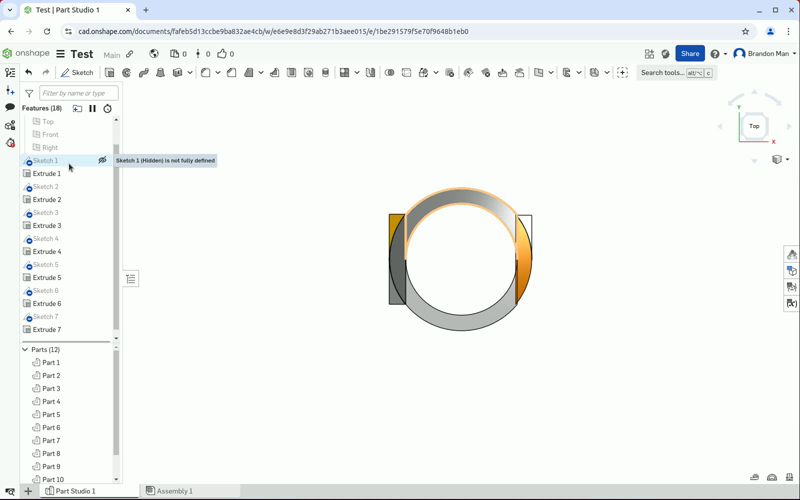
click(69, 163)
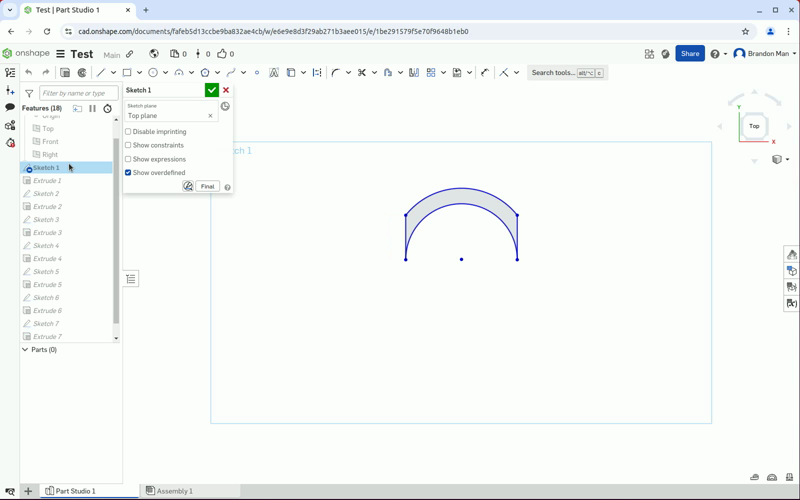
mouse_move(229, 92)
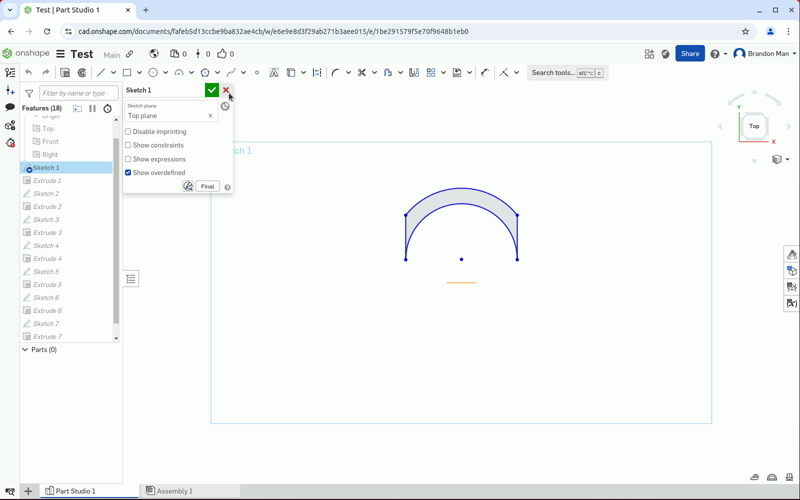
click(229, 92)
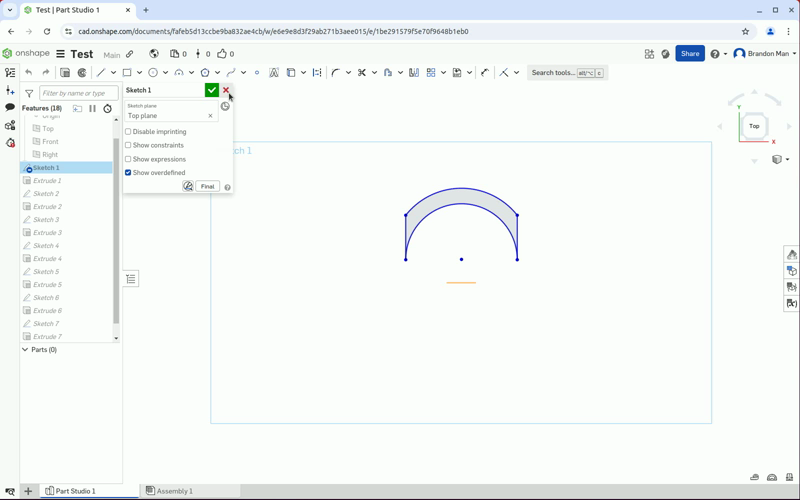
key(shift+s)
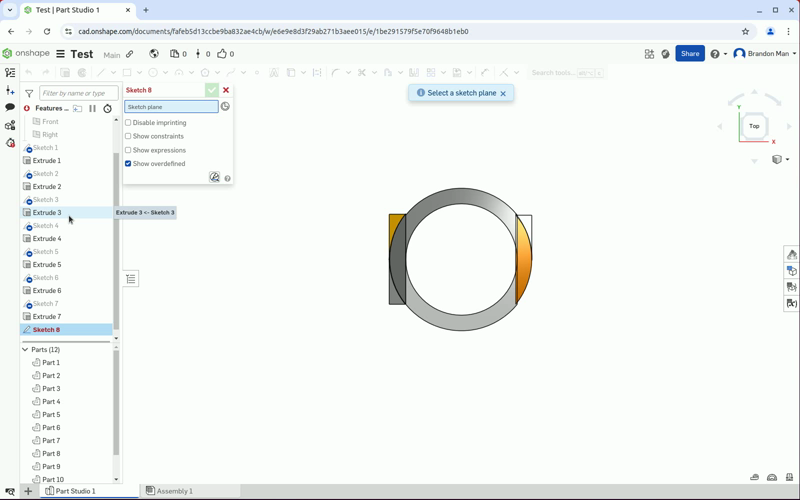
scroll(3)
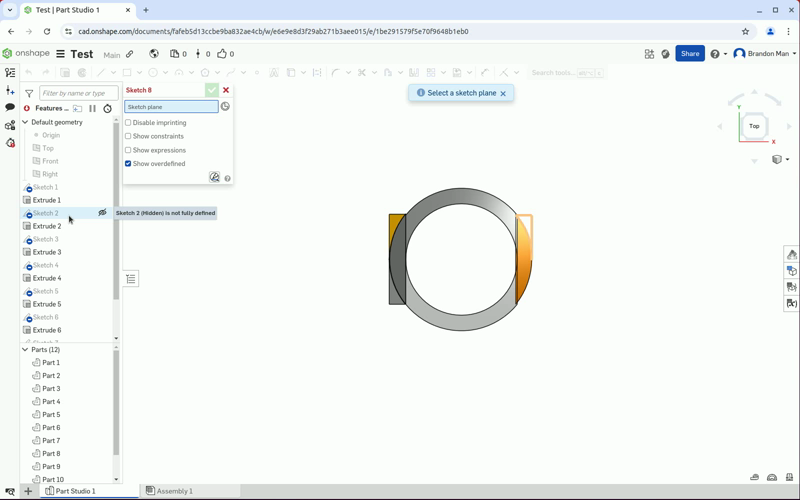
mouse_move(69, 150)
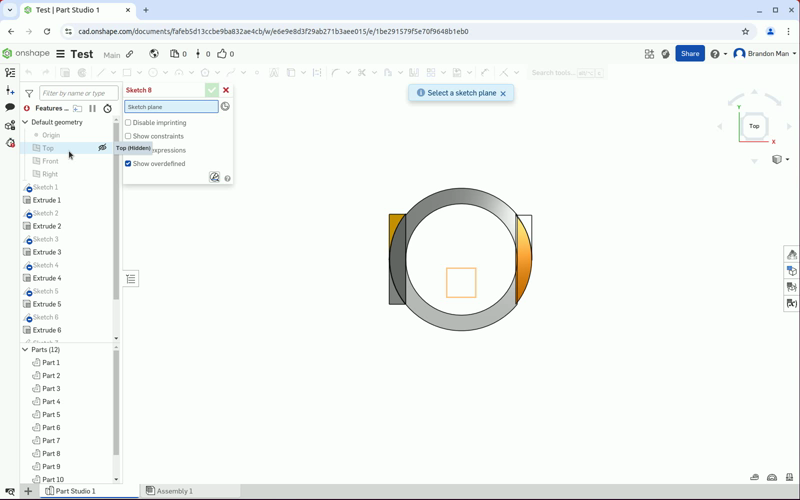
click(69, 150)
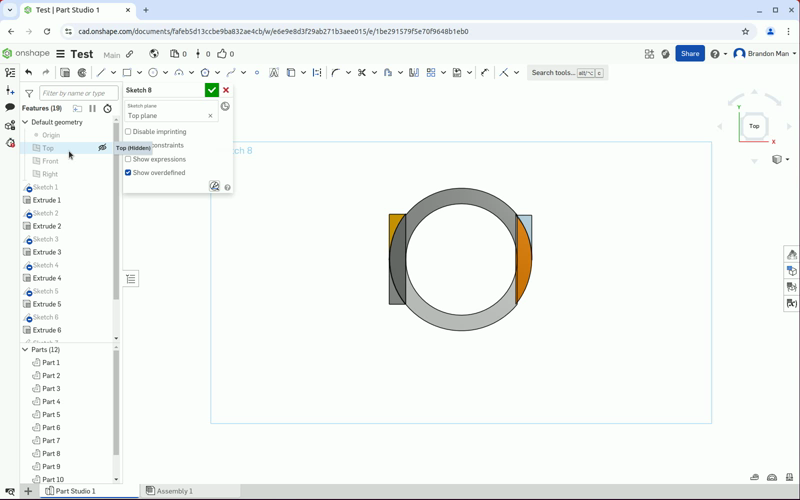
mouse_move(69, 352)
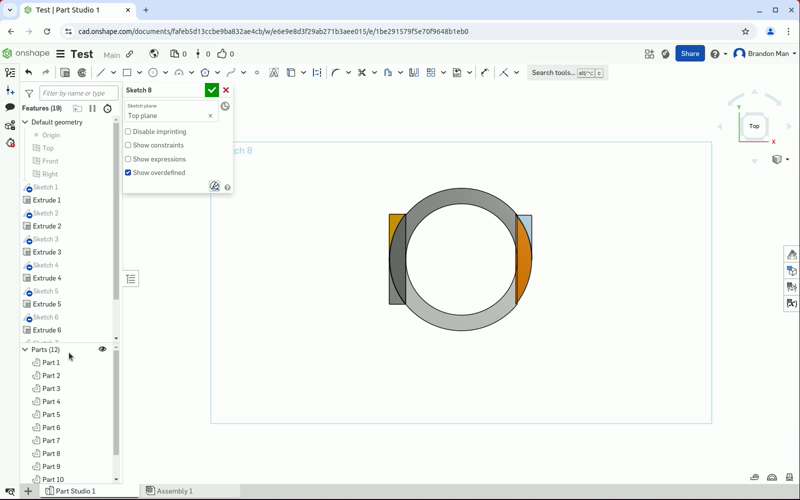
key(y)
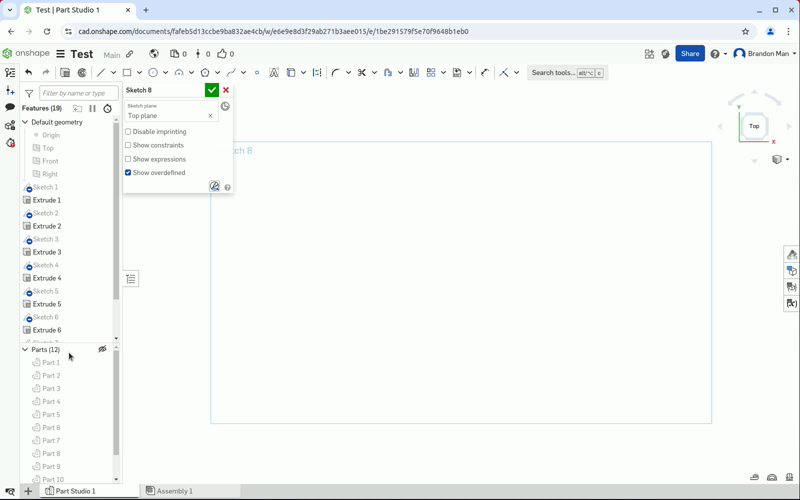
key(l)
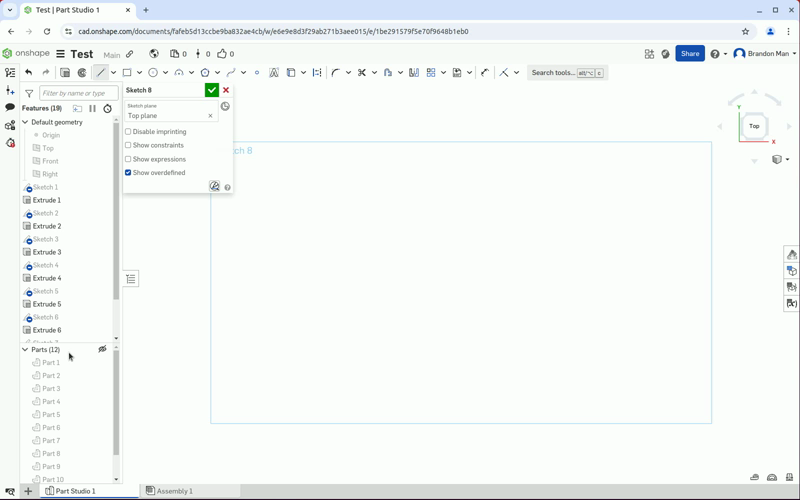
key_down(shift)
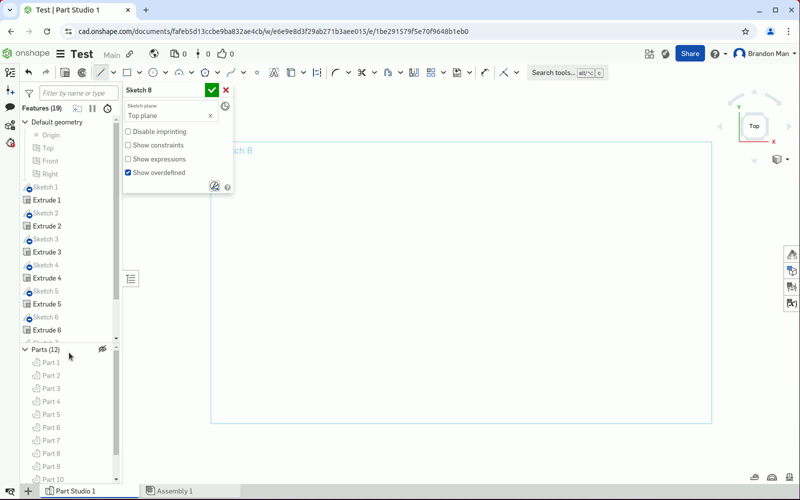
mouse_move(515, 304)
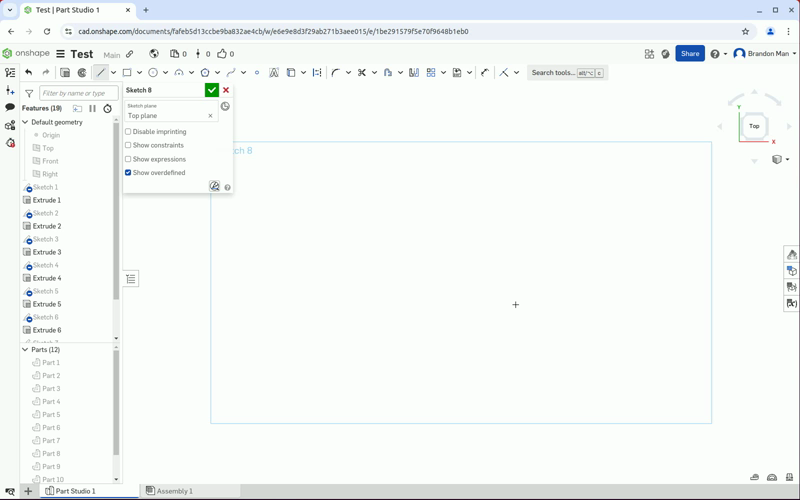
click(515, 304)
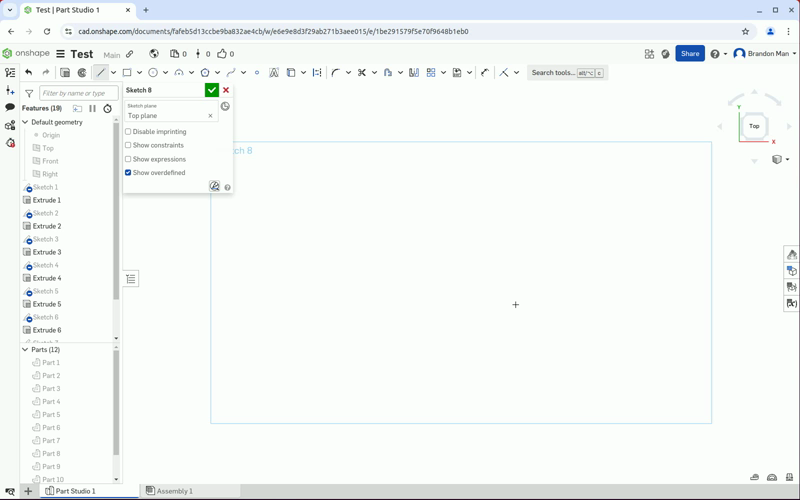
key_up(shift)
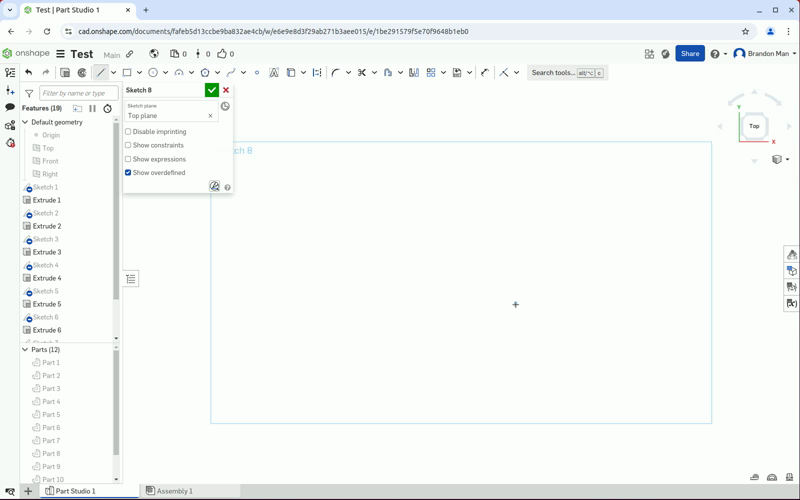
key_down(shift)
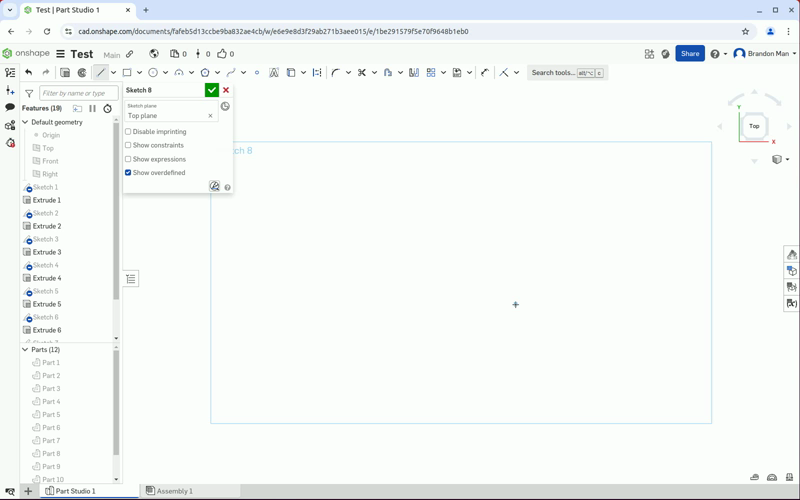
mouse_move(545, 304)
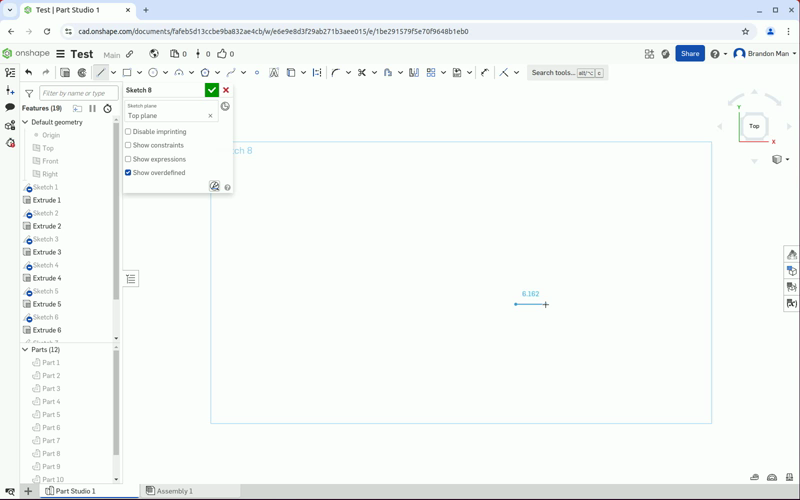
mouse_move(531, 304)
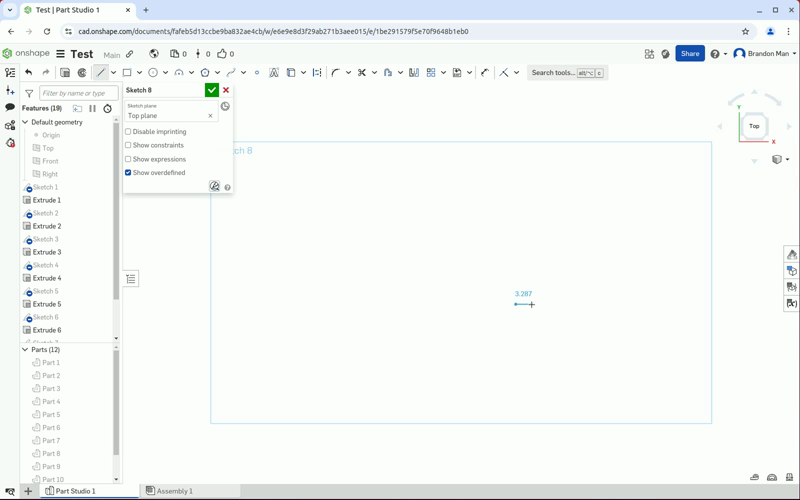
click(531, 304)
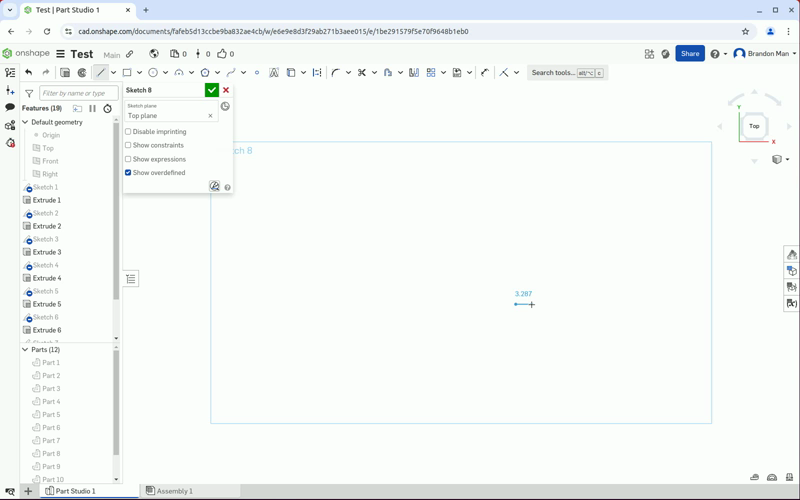
key_up(shift)
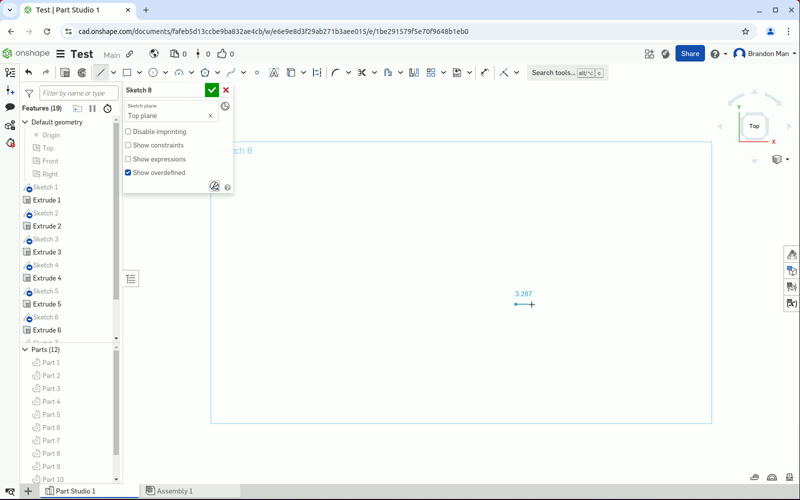
key_down(shift)
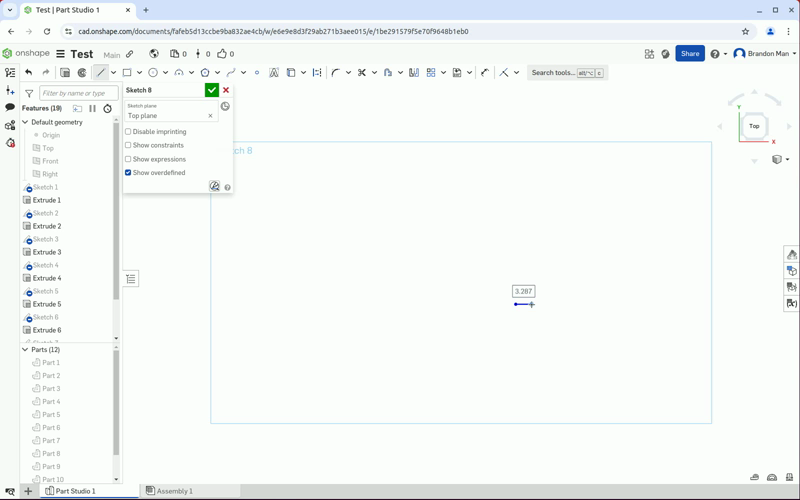
mouse_move(561, 304)
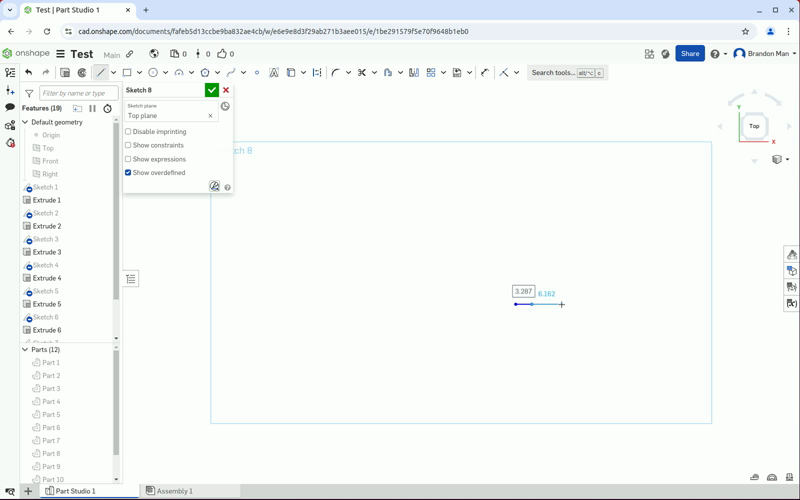
mouse_move(531, 258)
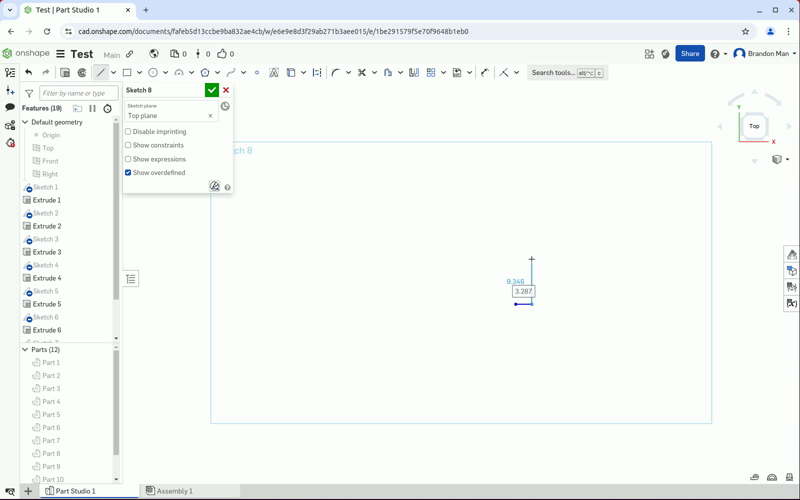
click(531, 258)
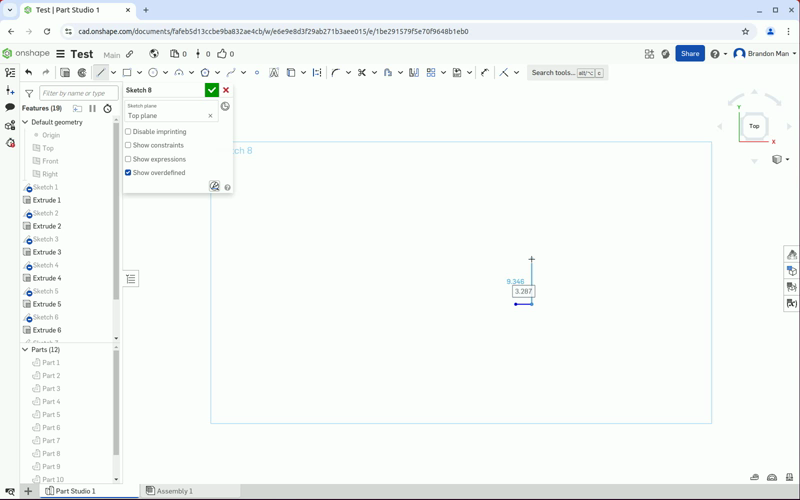
key_up(shift)
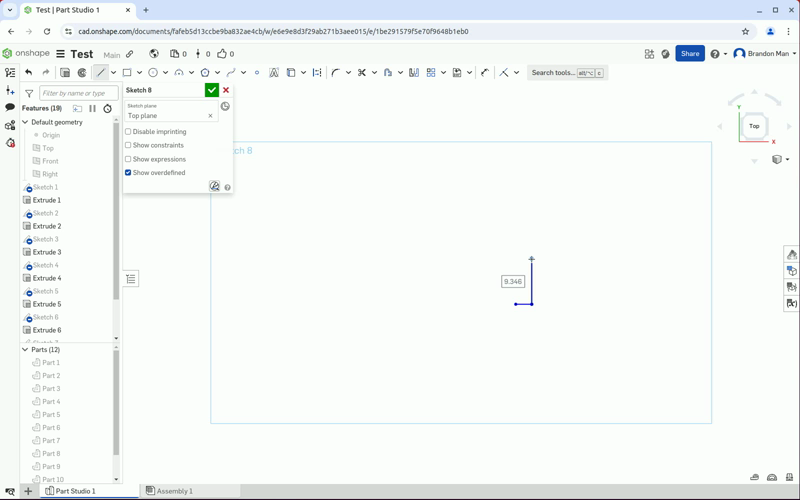
key(esc)
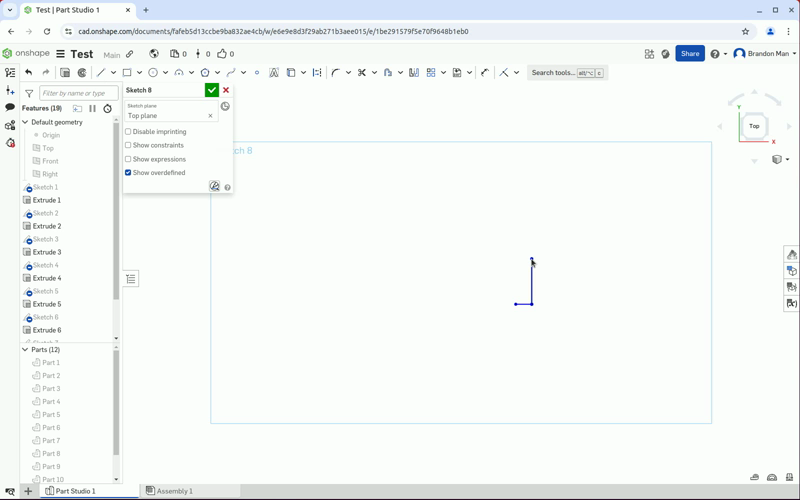
key(a)
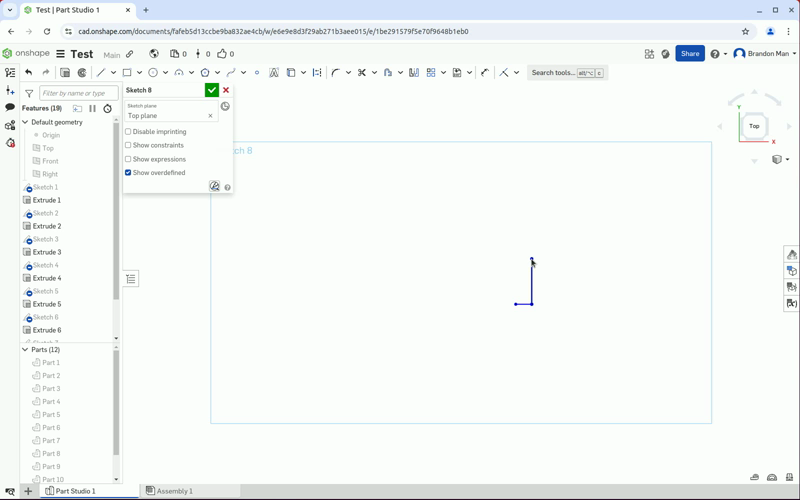
mouse_move(531, 258)
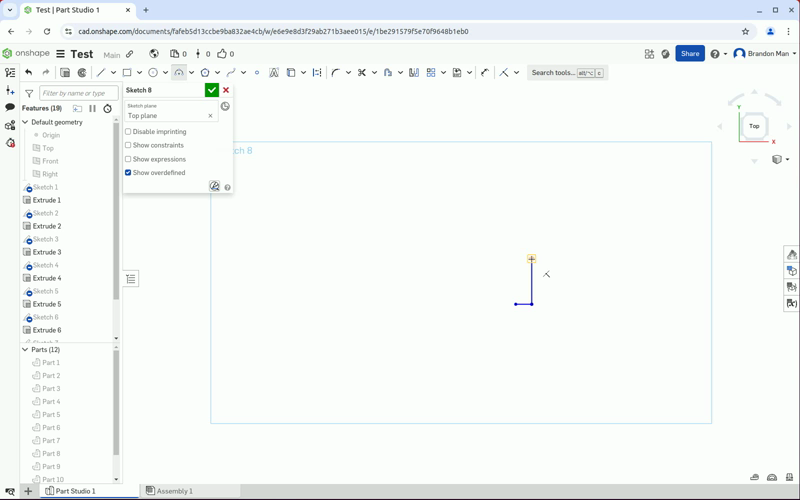
click(531, 258)
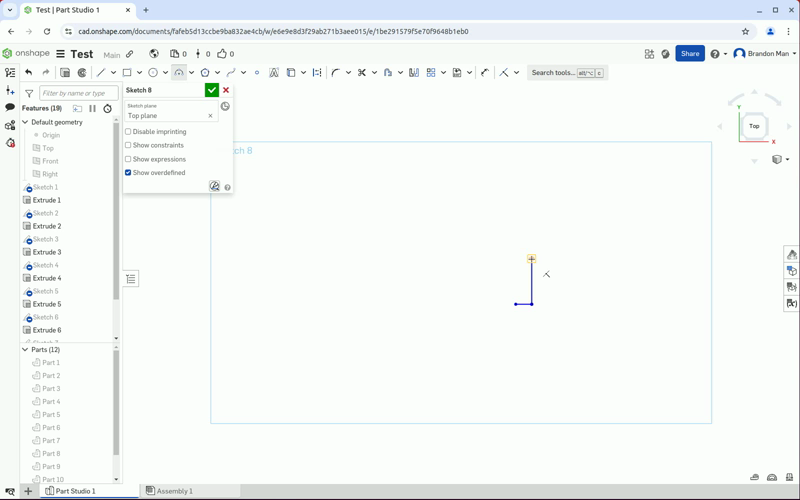
mouse_move(515, 304)
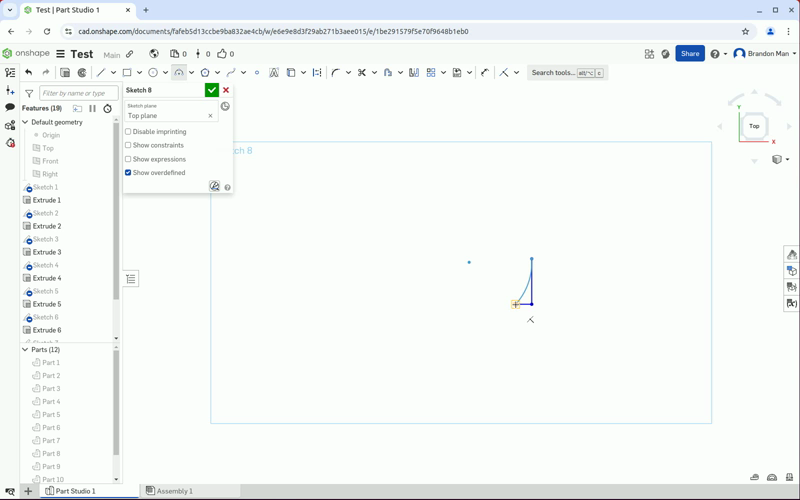
click(515, 304)
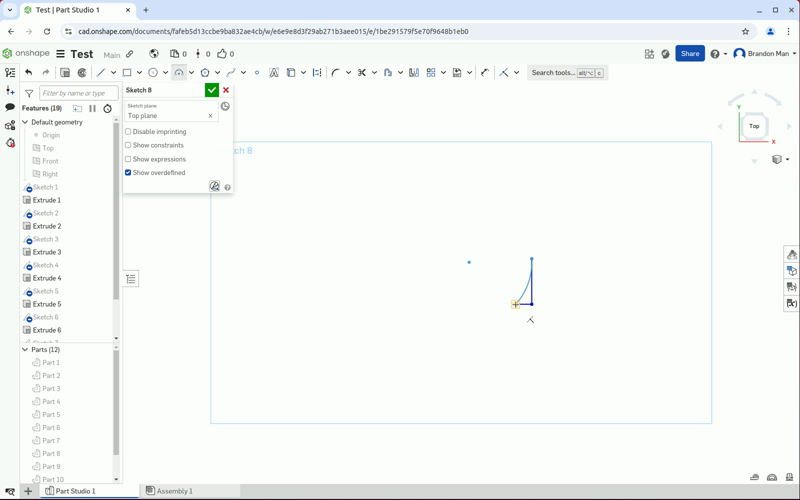
key_down(shift)
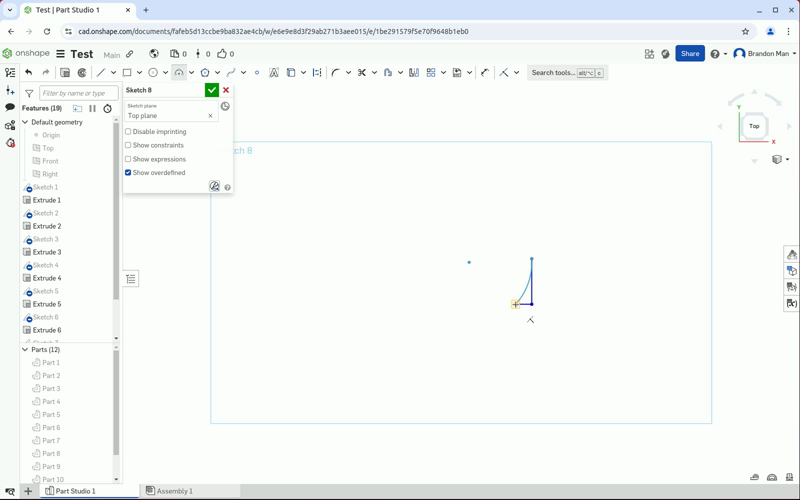
mouse_move(528, 282)
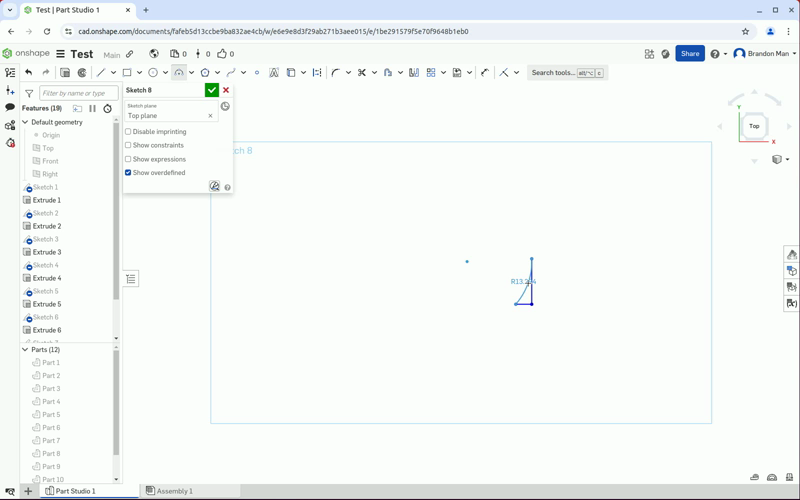
click(528, 282)
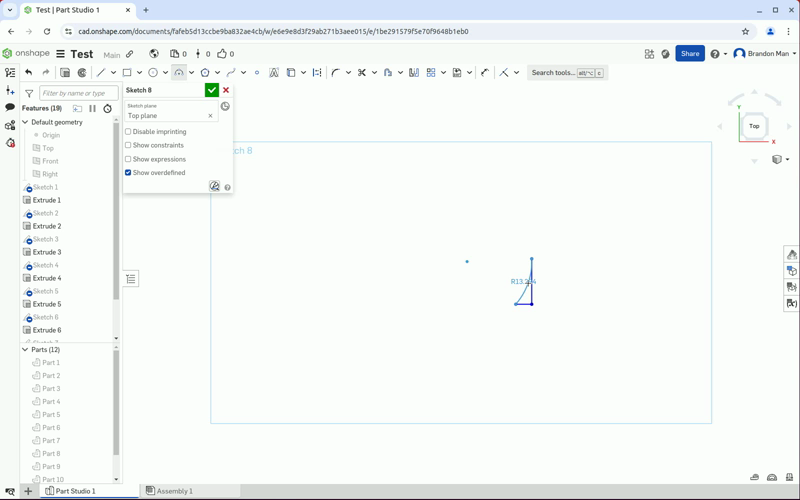
key_up(shift)
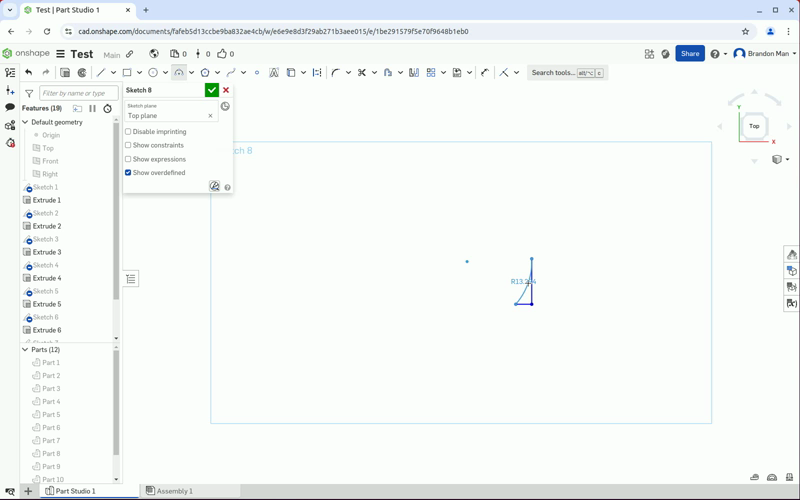
key(esc)
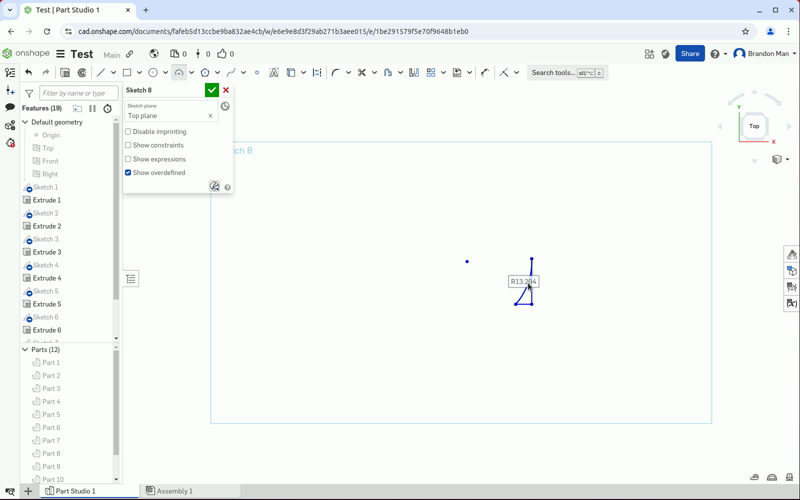
mouse_move(530, 290)
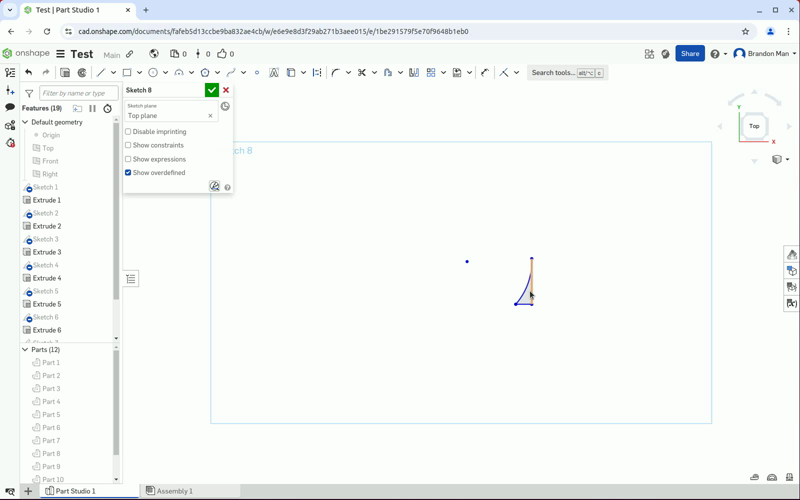
scroll(6)
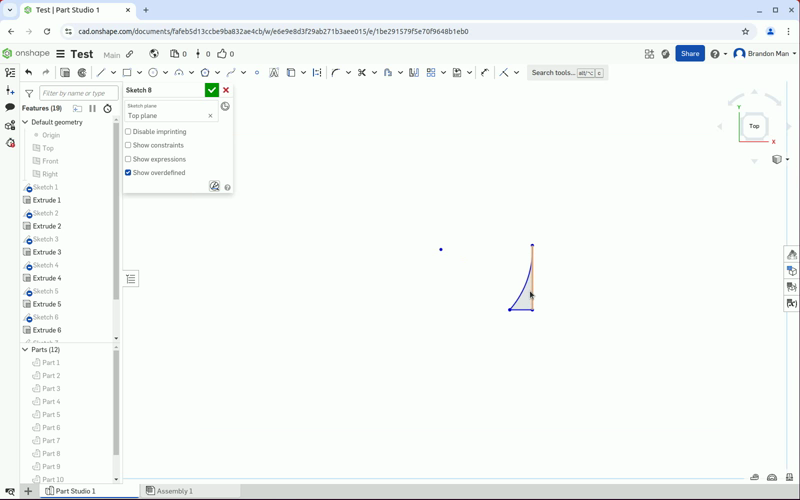
scroll(6)
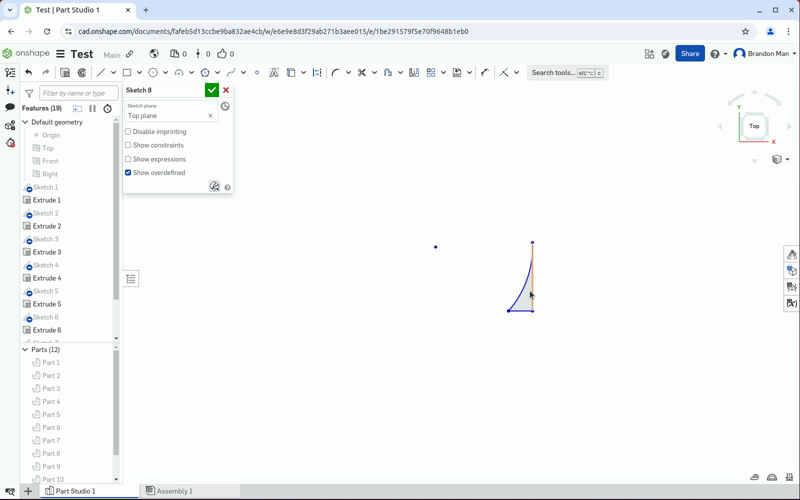
scroll(6)
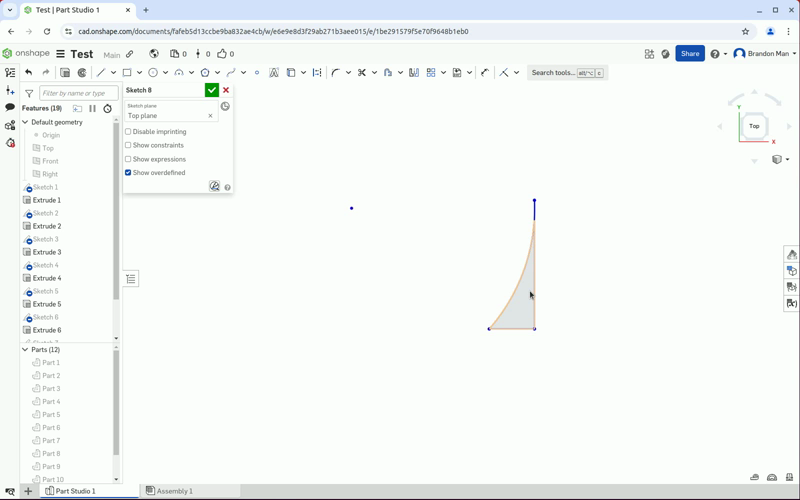
scroll(6)
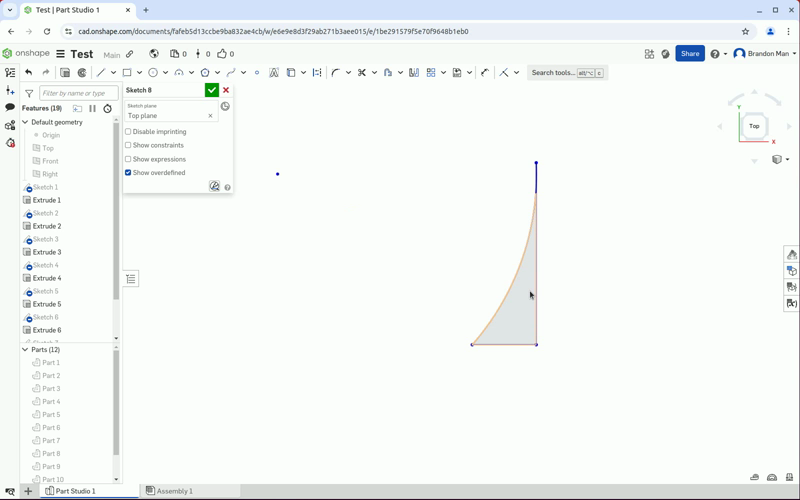
scroll(6)
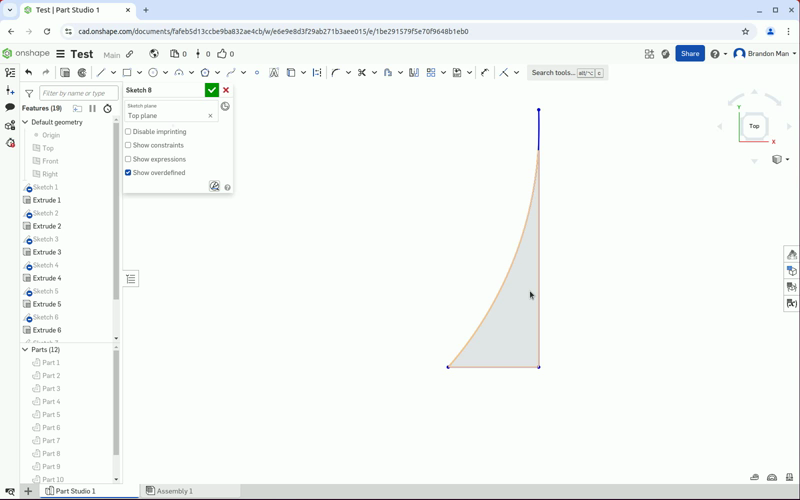
scroll(6)
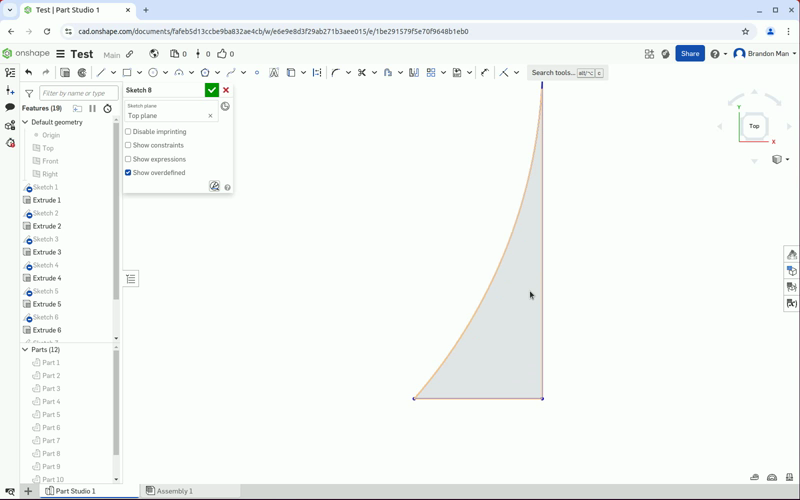
scroll(6)
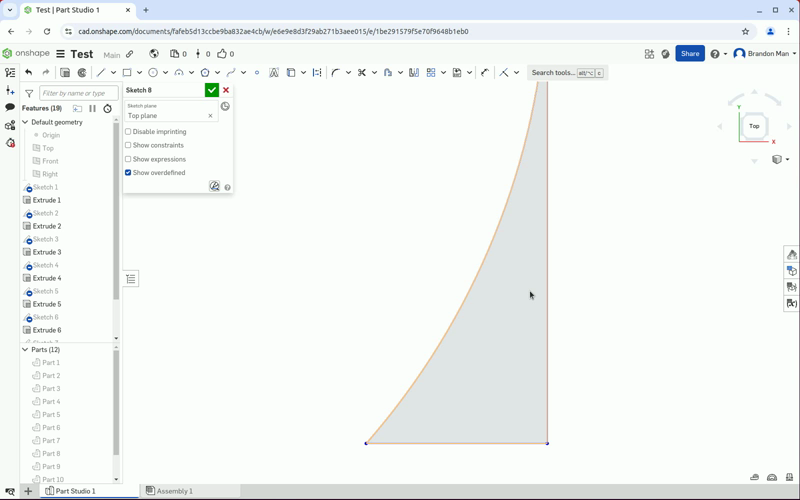
click(530, 290)
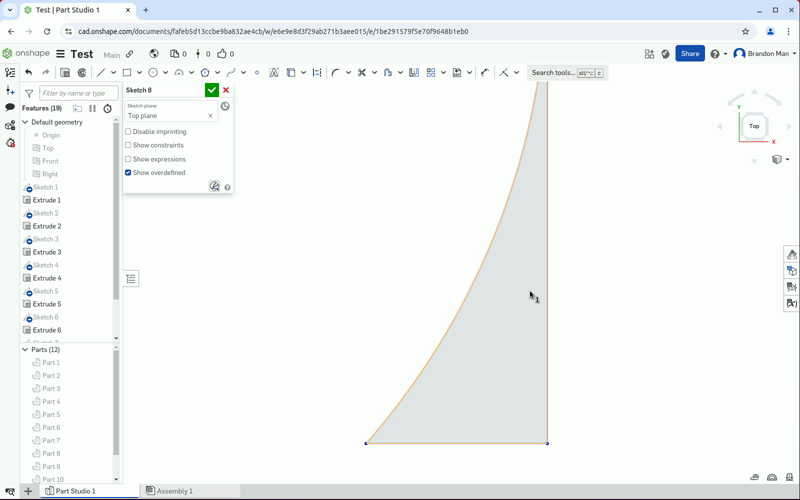
scroll(-6)
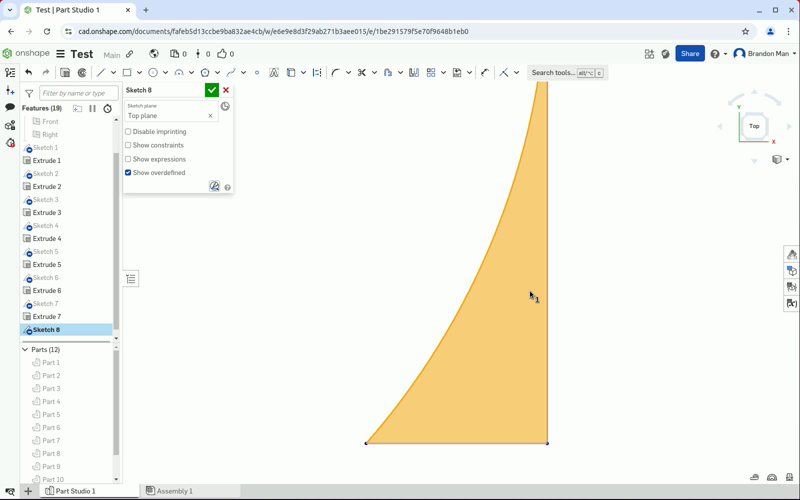
scroll(-6)
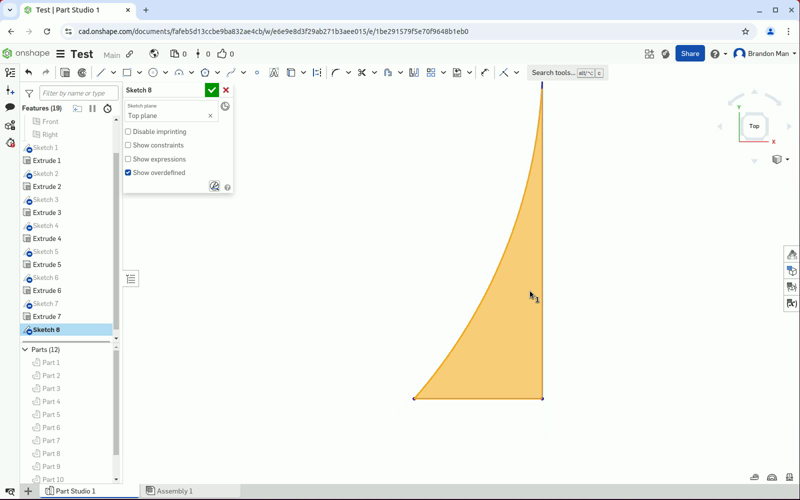
scroll(-6)
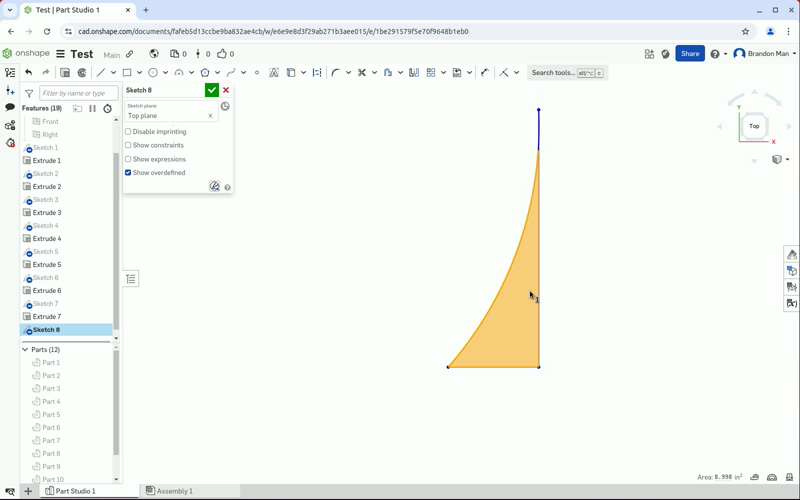
scroll(-6)
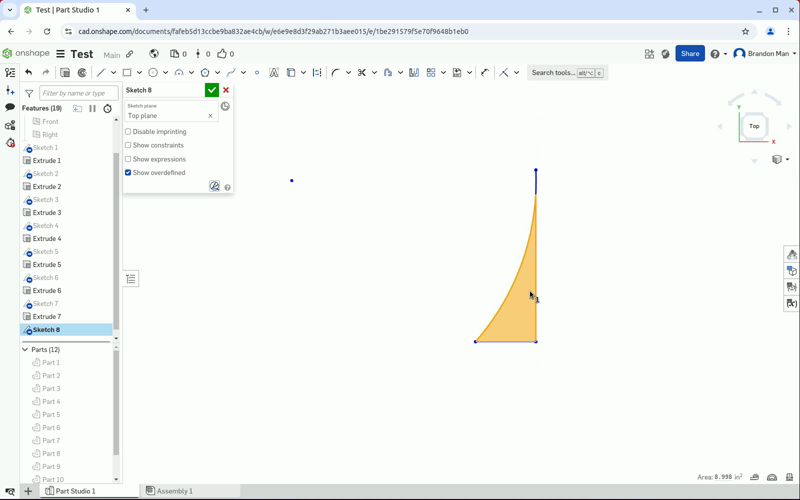
scroll(-6)
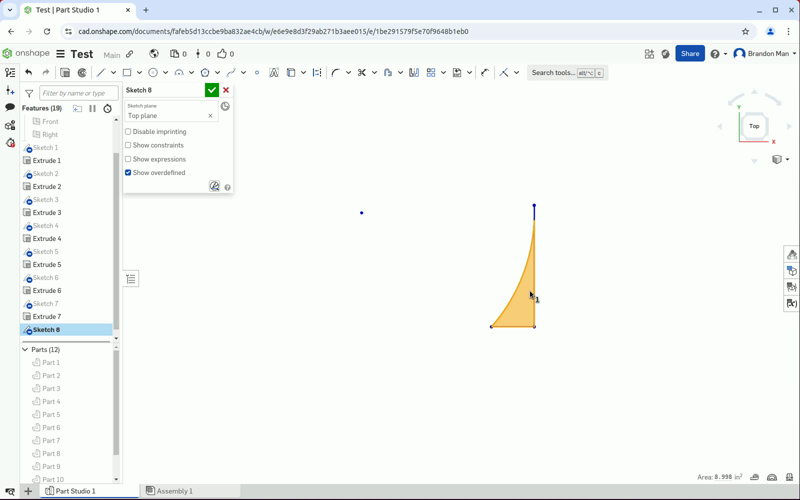
scroll(-6)
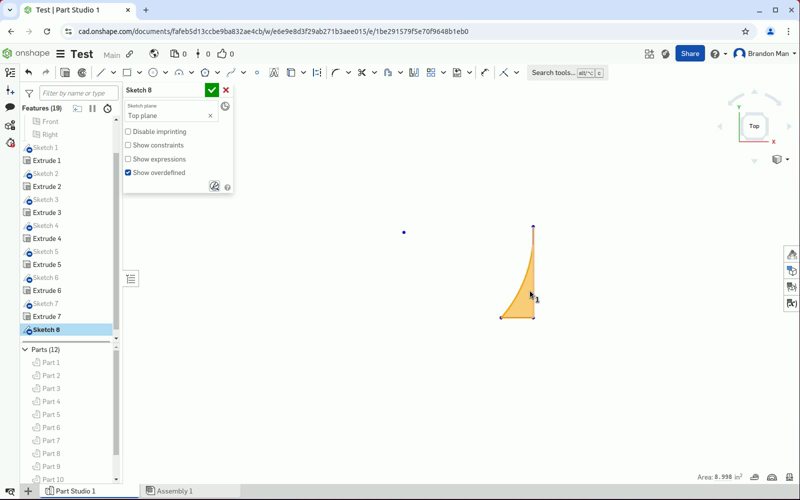
scroll(-6)
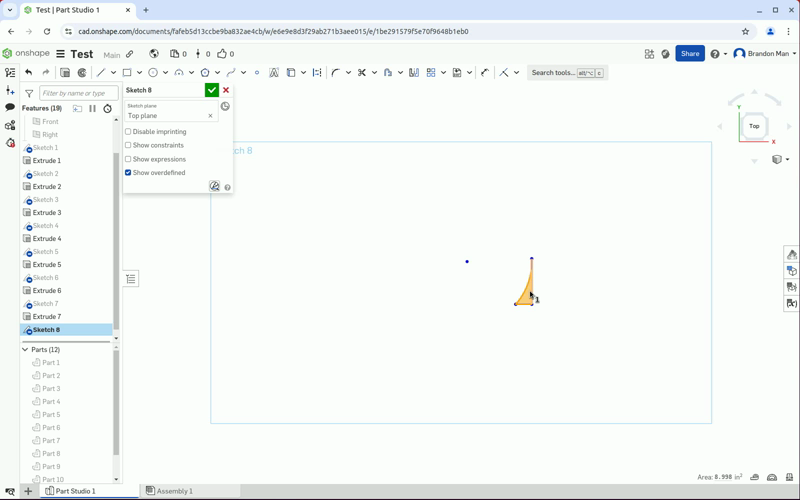
mouse_move(69, 352)
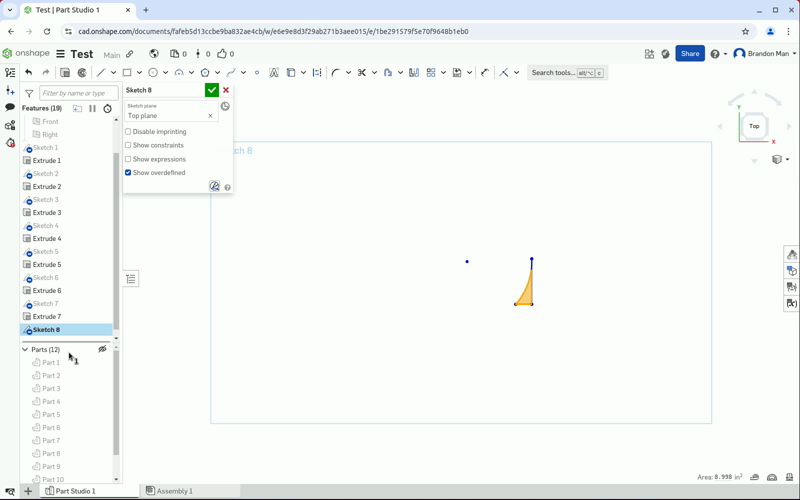
key(shift+y)
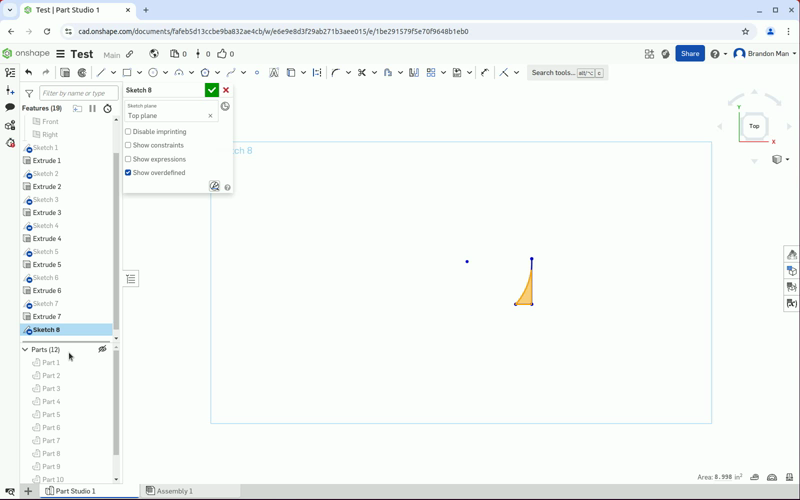
key(shift+e)
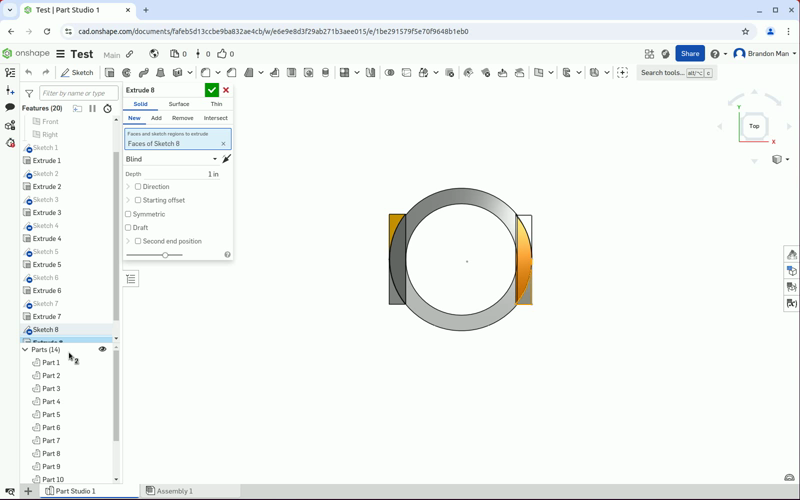
mouse_move(143, 106)
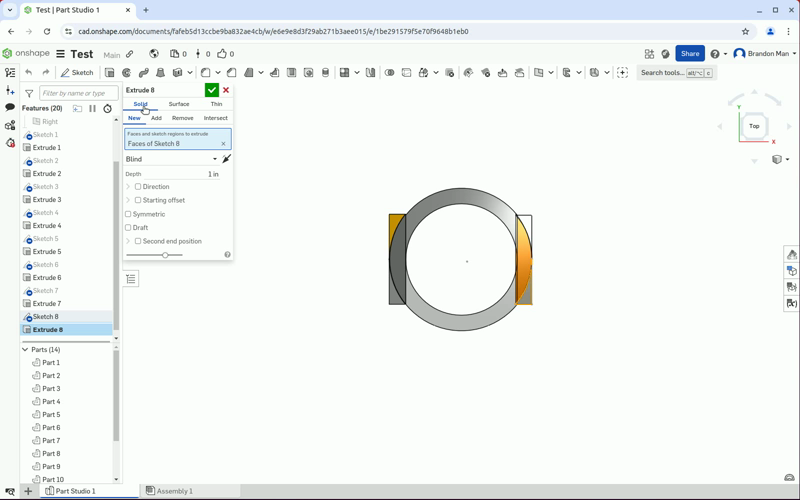
click(143, 106)
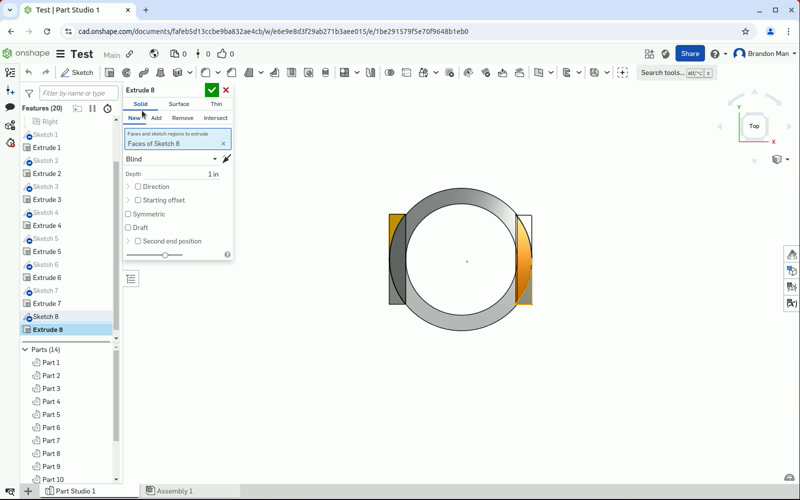
mouse_move(137, 120)
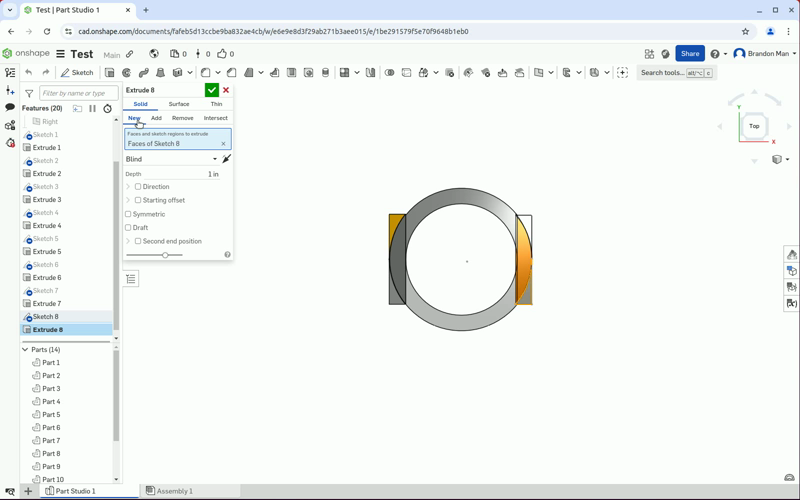
click(137, 120)
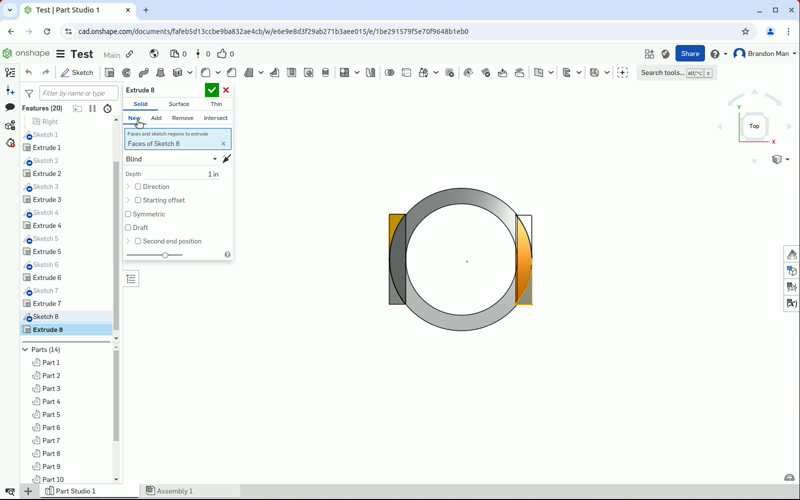
key(tab, 4)
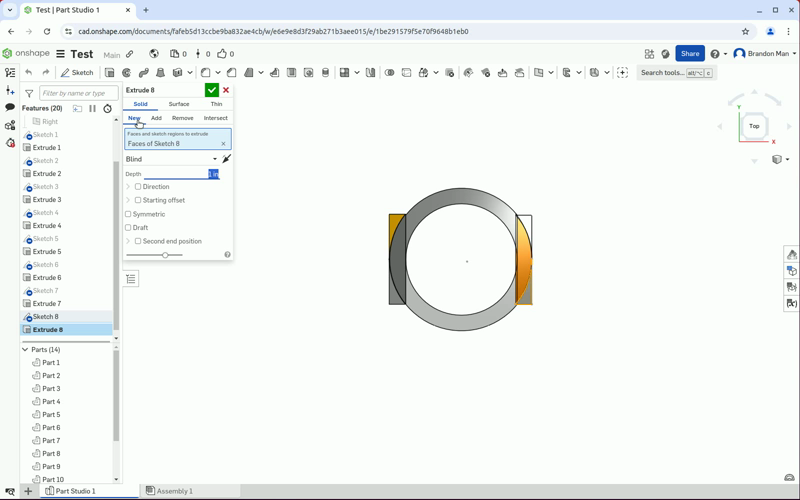
text(11.313)
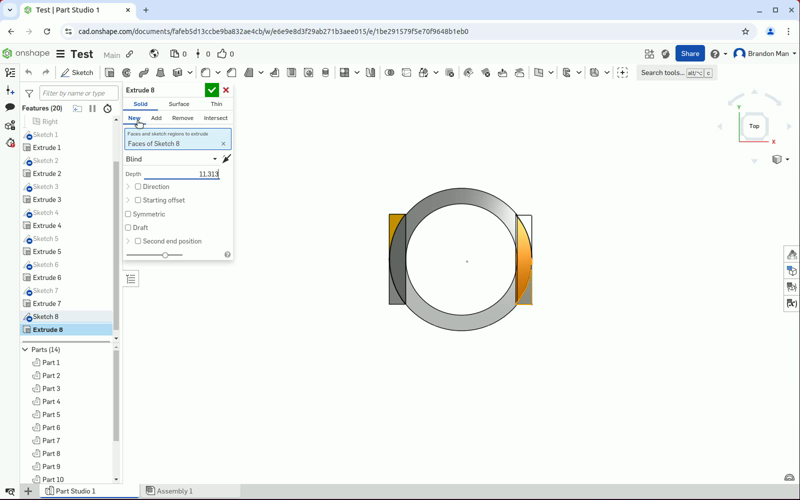
key(enter)
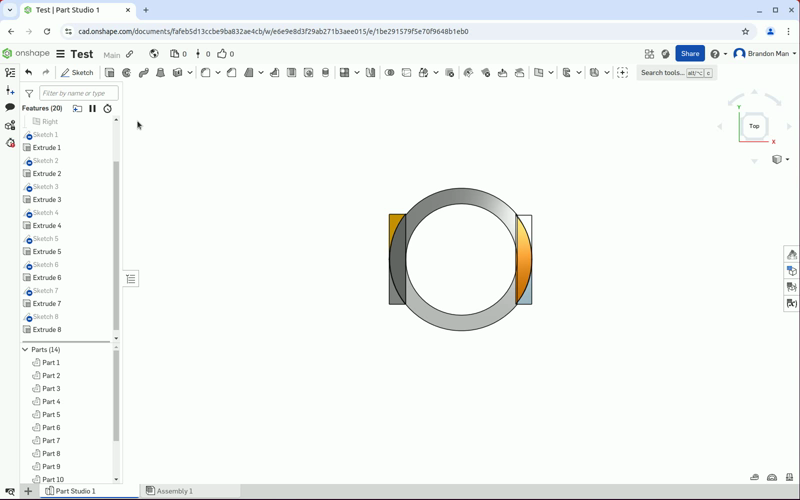
key(shift+h)
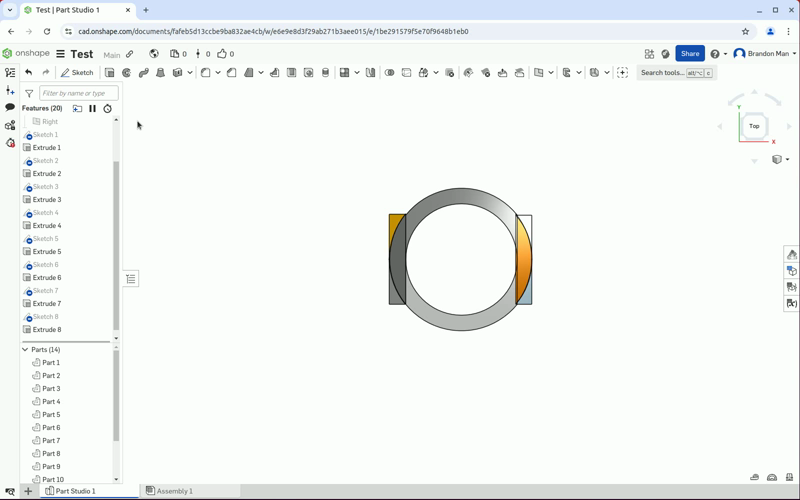
key(shift+h)
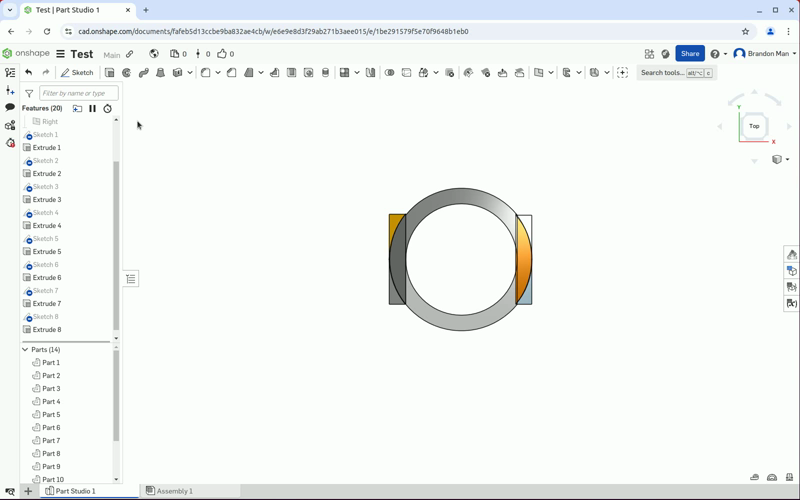
mouse_move(69, 137)
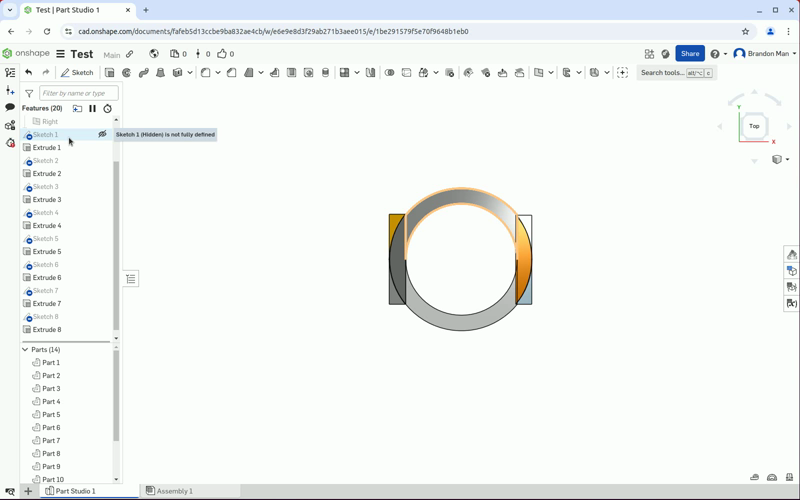
click(69, 137)
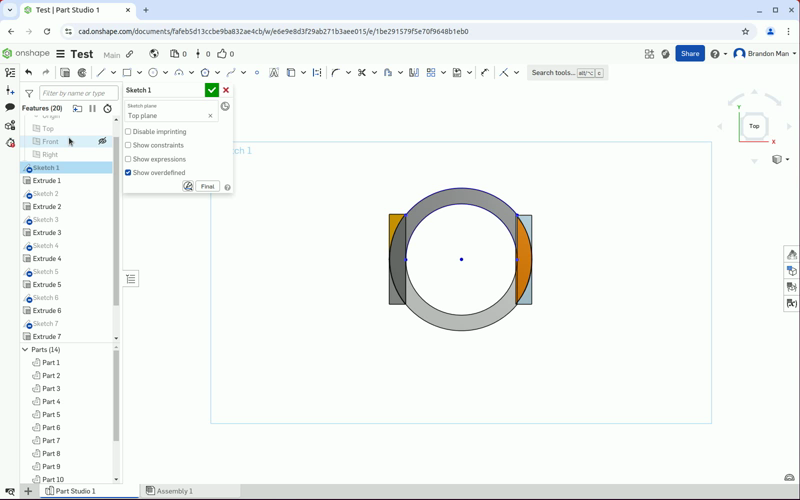
mouse_move(229, 92)
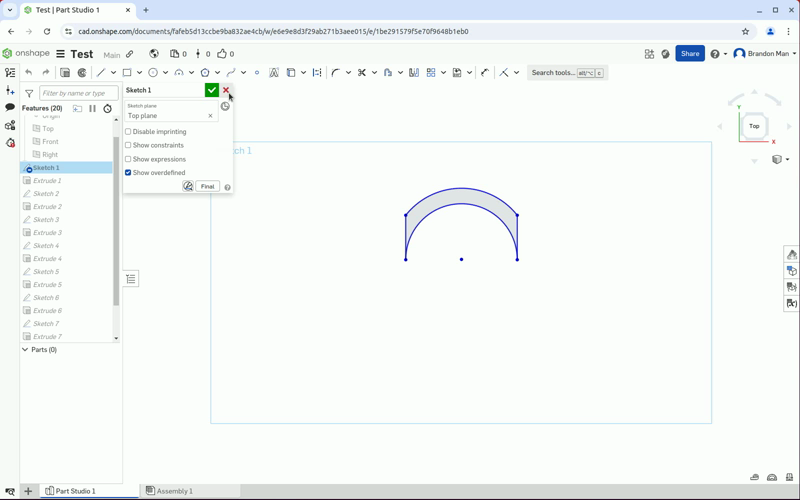
click(229, 92)
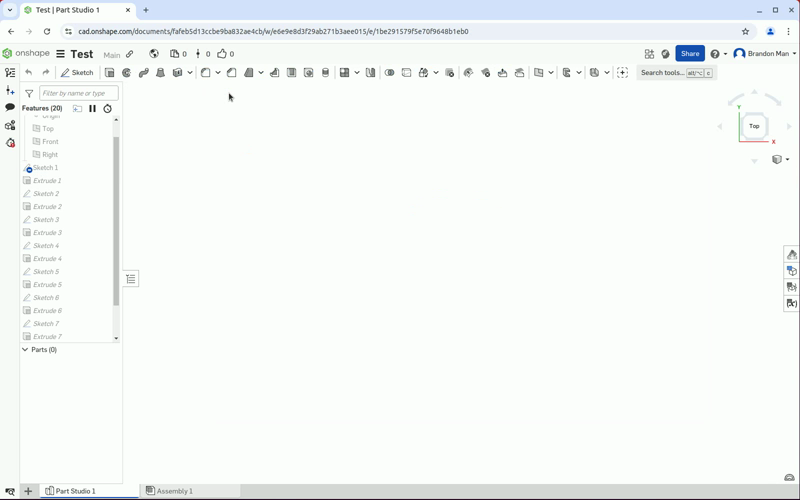
mouse_move(73, 352)
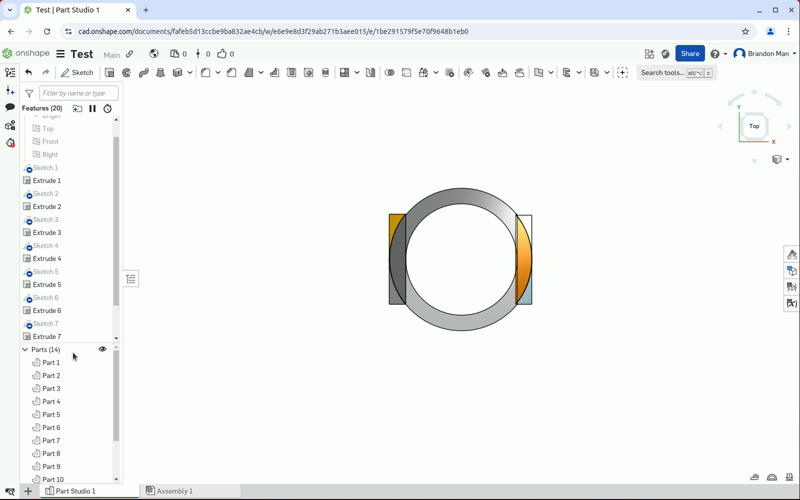
key(y)
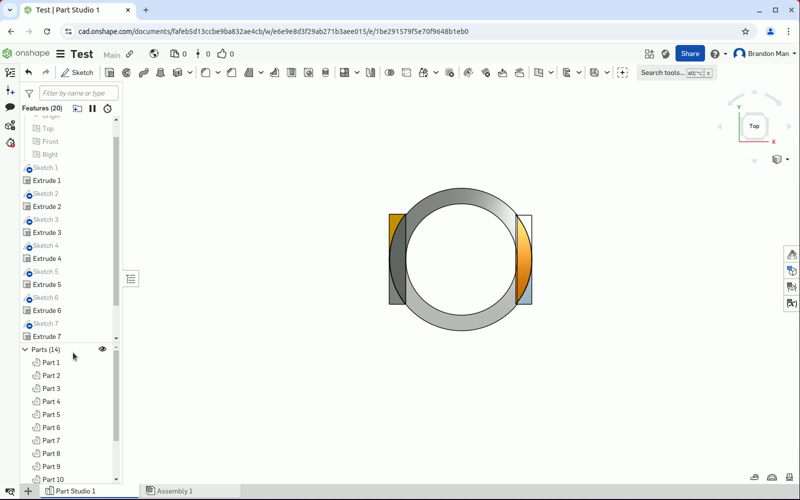
key(shift+p)
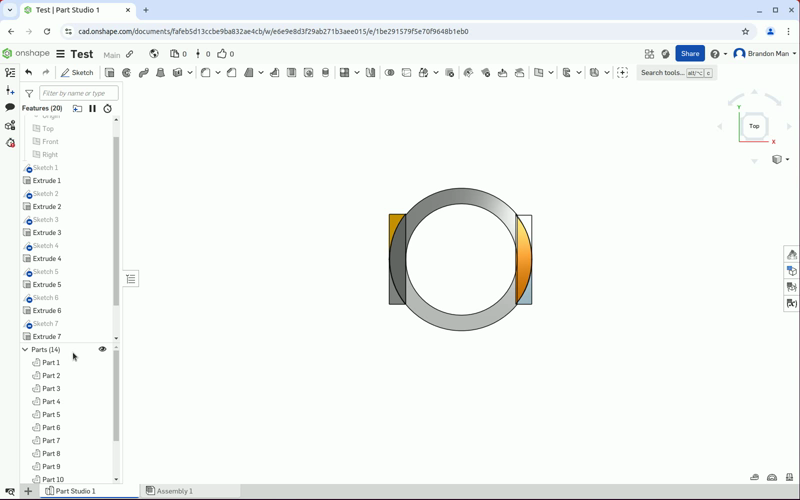
key(space)
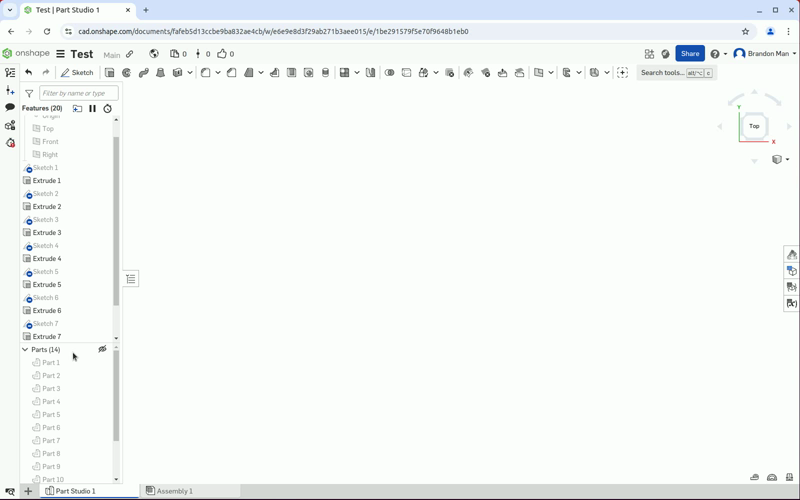
key_down(shift)
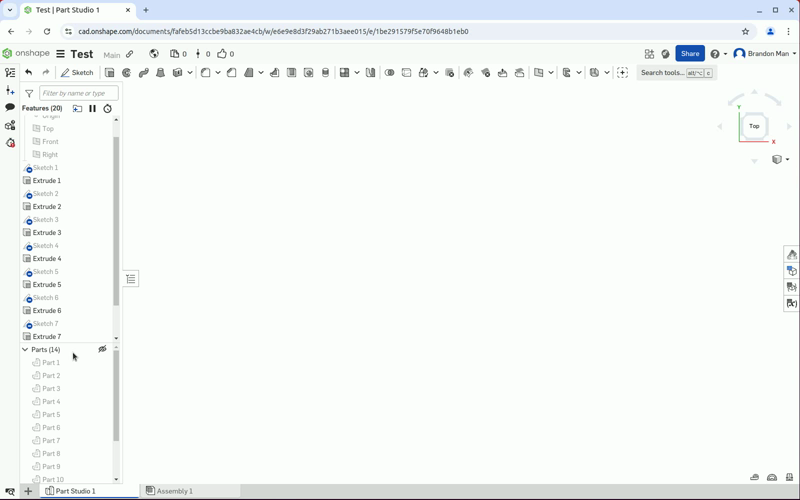
key(up)
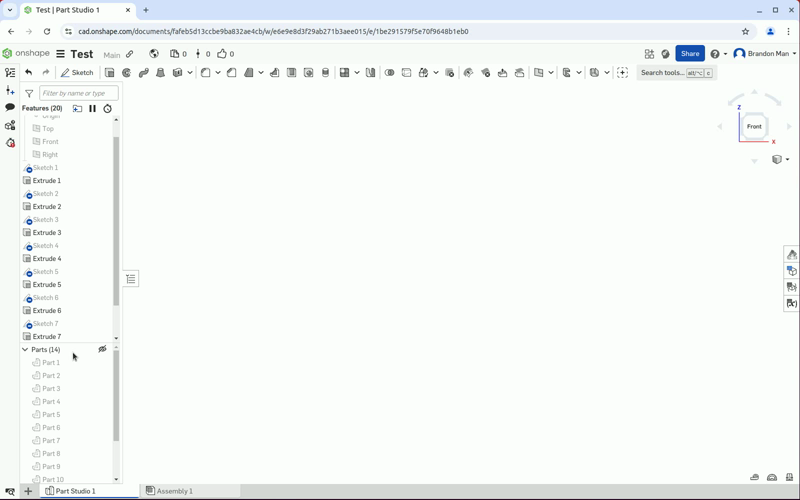
key_up(shift)
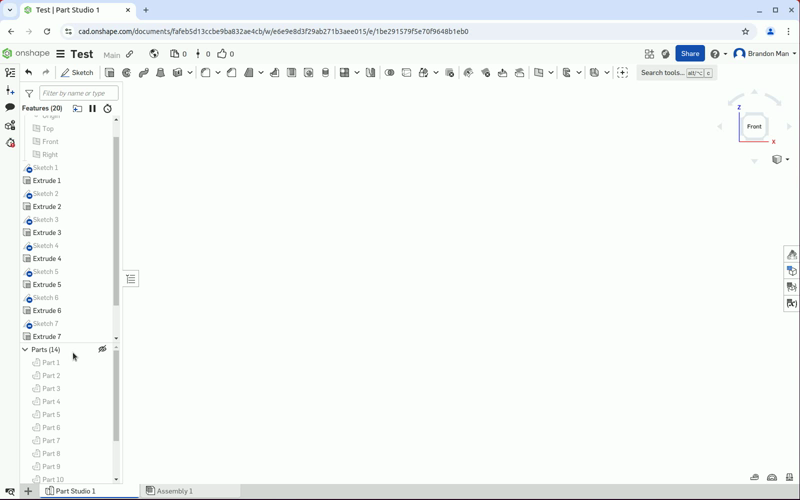
key(space)
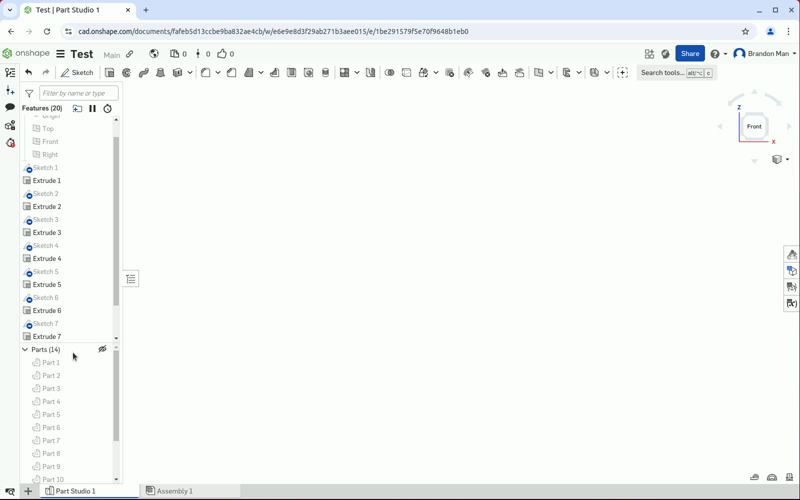
key_down(shift)
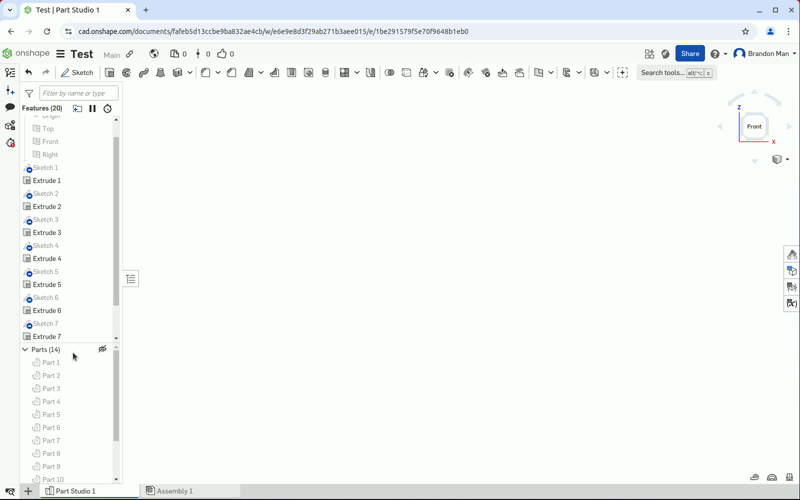
key(left)
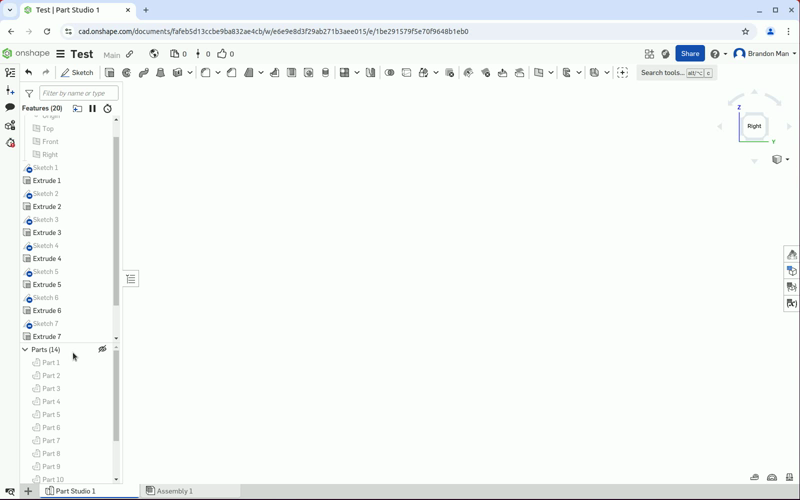
key_up(shift)
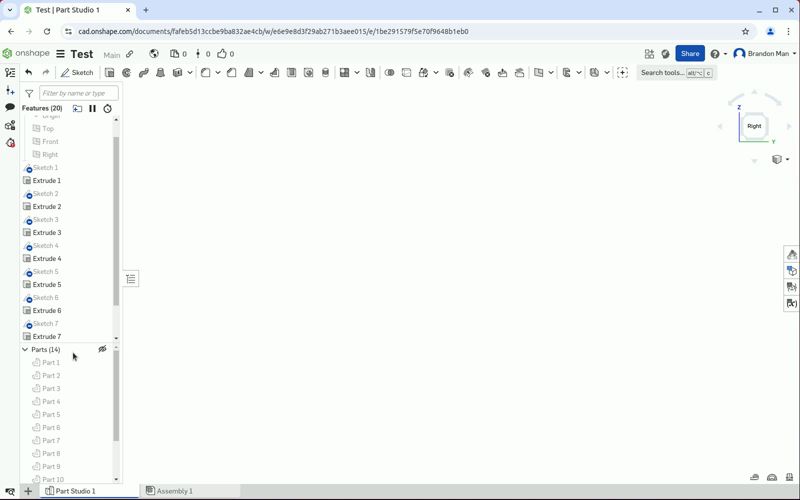
mouse_move(69, 352)
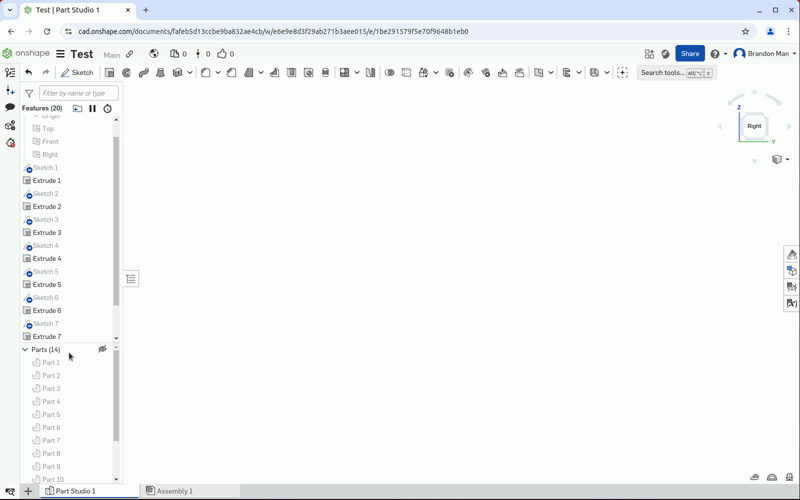
key(shift+y)
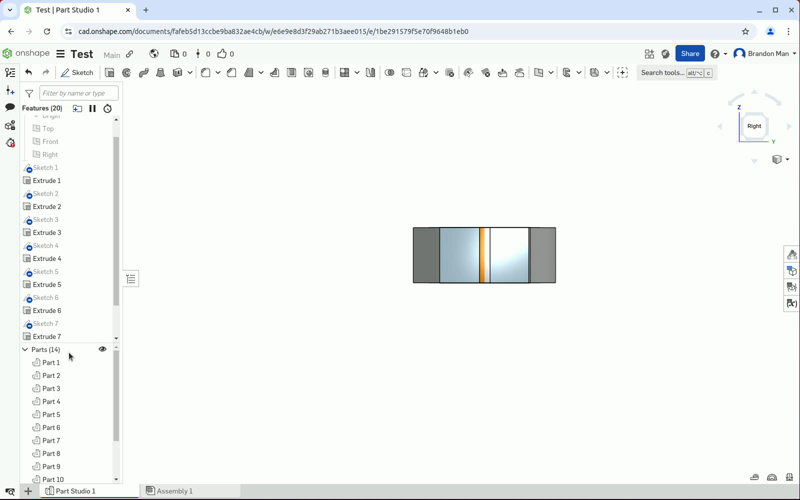
mouse_move(541, 75)
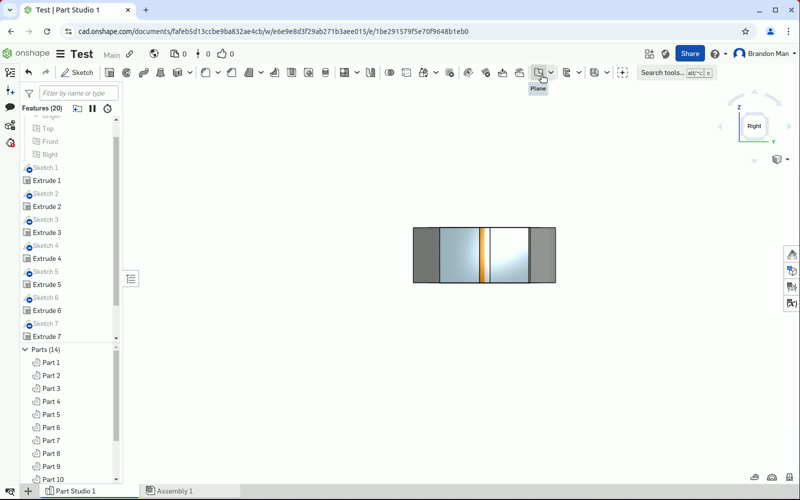
click(541, 75)
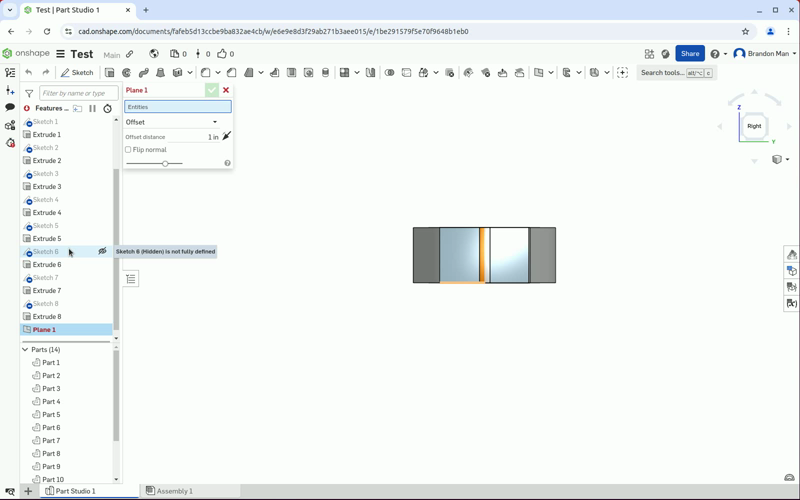
scroll(3)
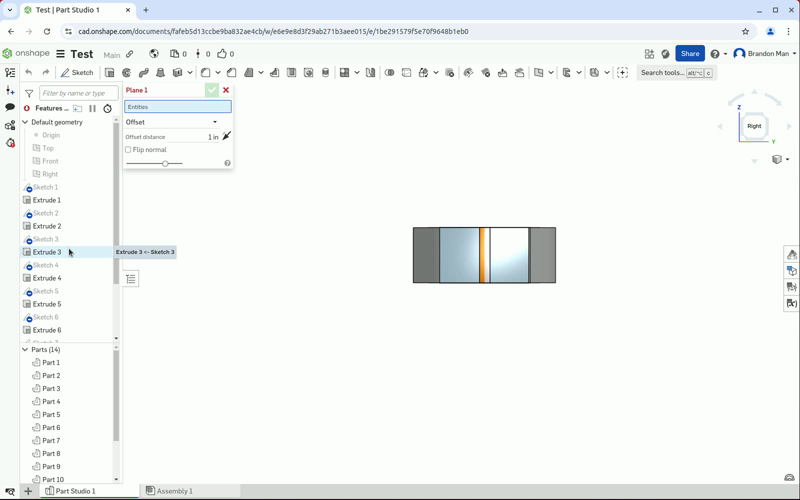
mouse_move(69, 176)
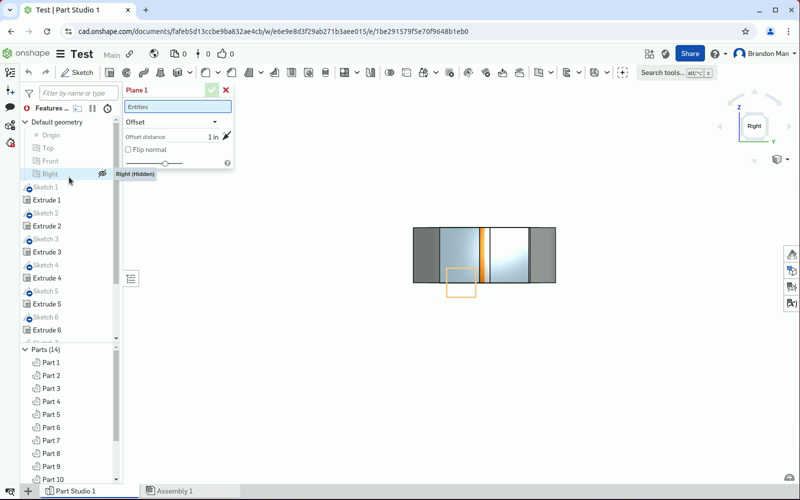
click(69, 176)
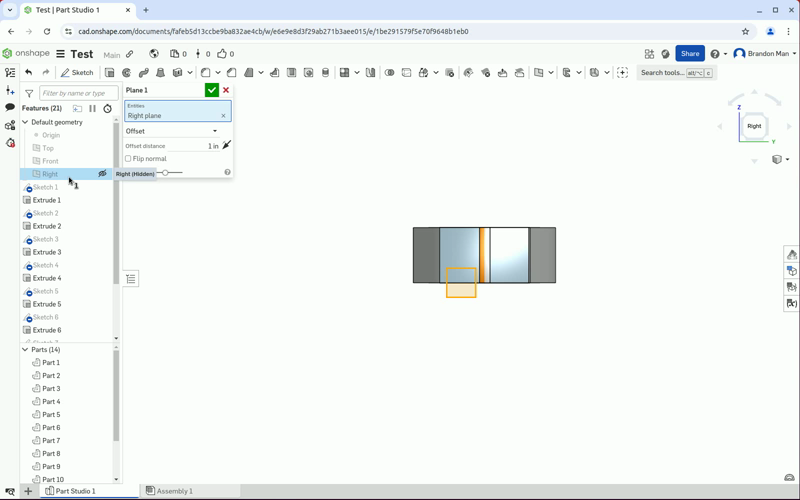
key(tab, 2)
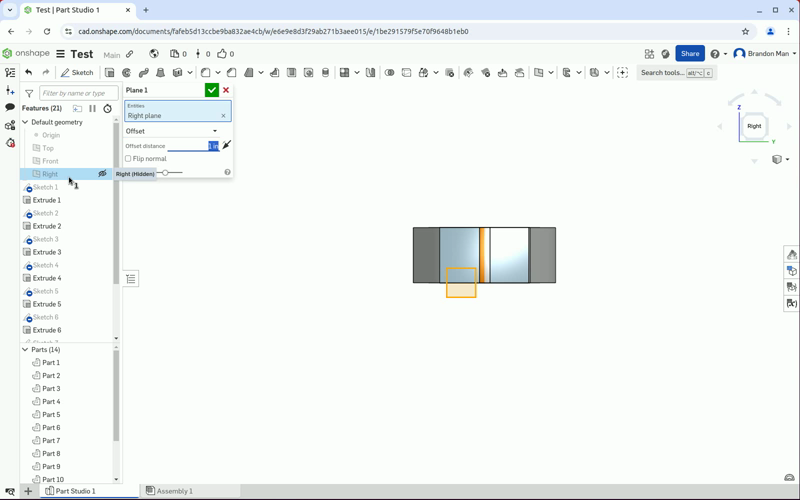
text(14.697)
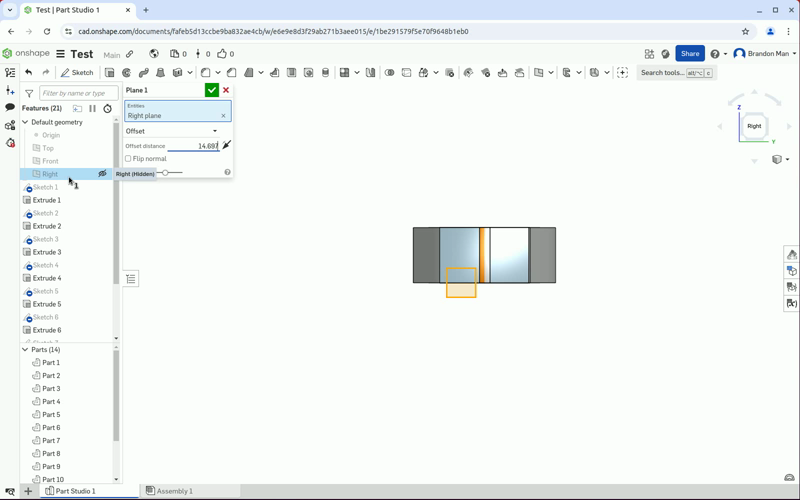
key(enter, 2)
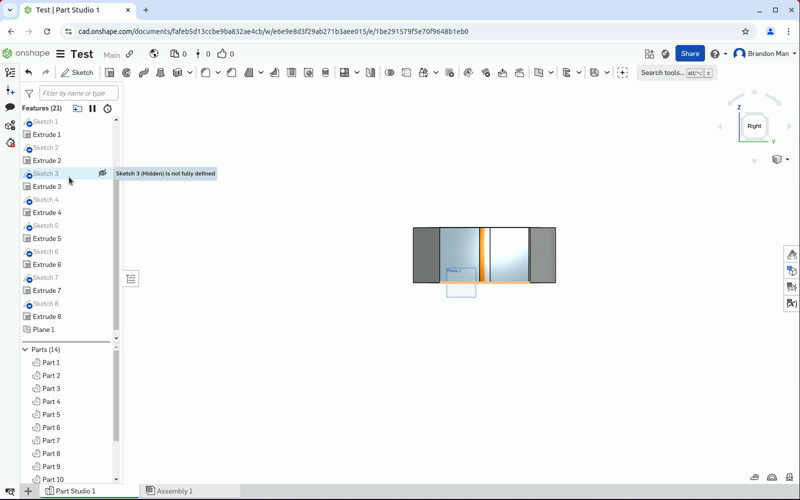
key(shift+s)
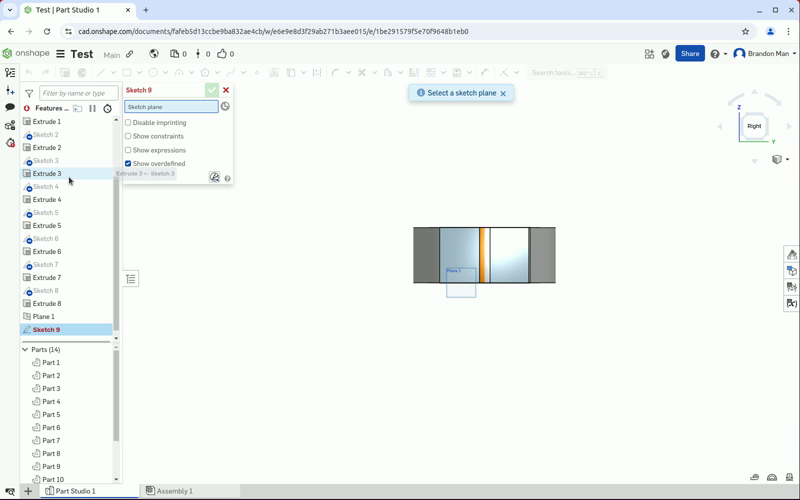
mouse_move(69, 319)
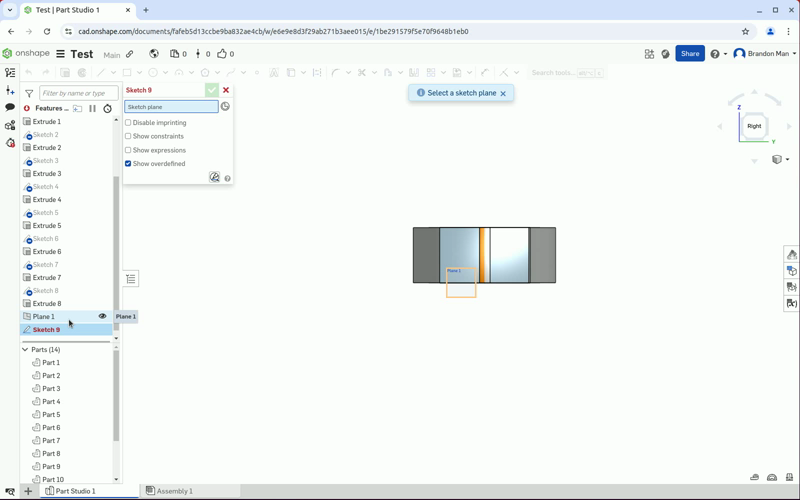
click(69, 319)
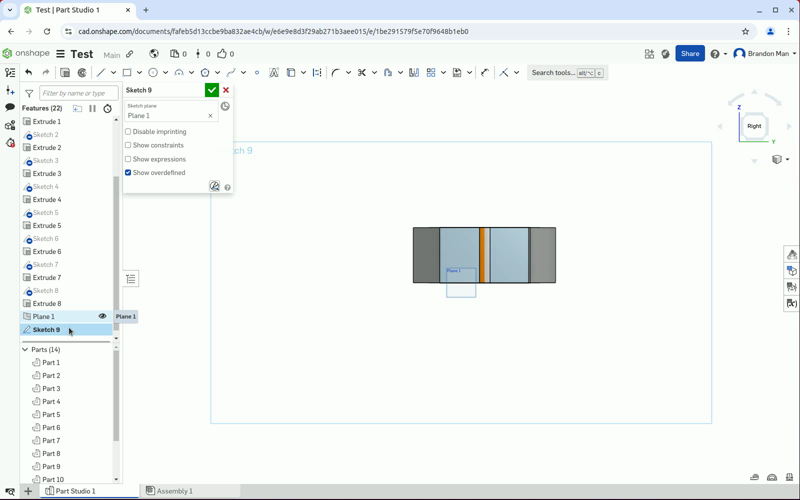
mouse_move(69, 352)
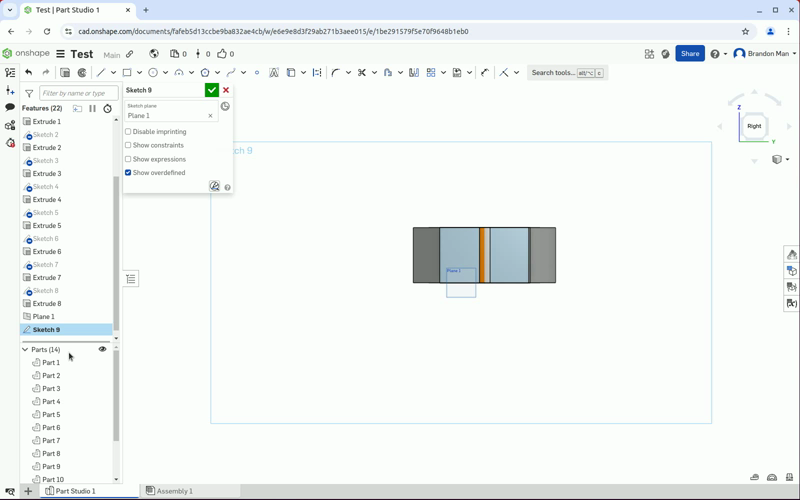
key(y)
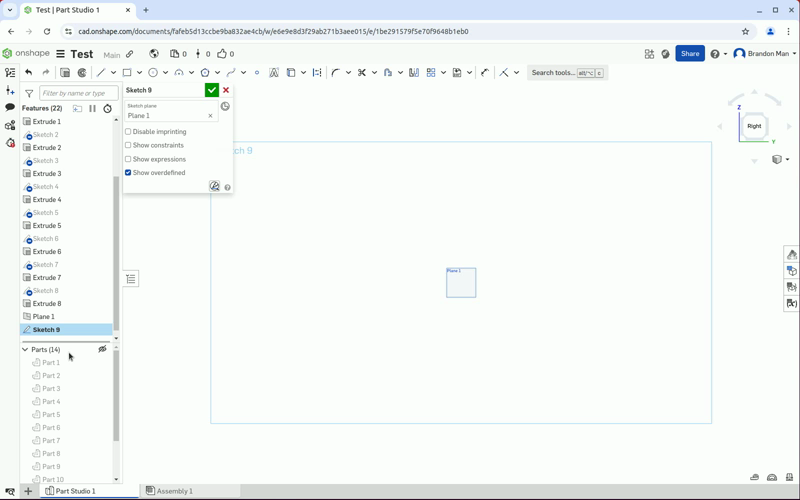
key(c)
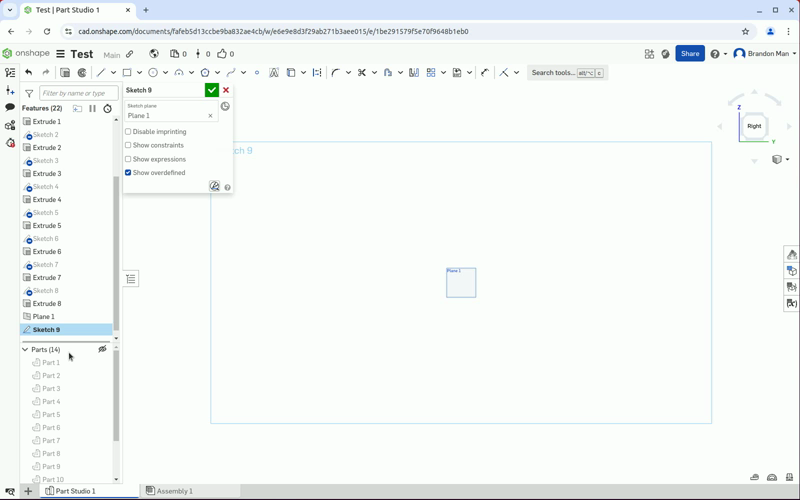
key_down(shift)
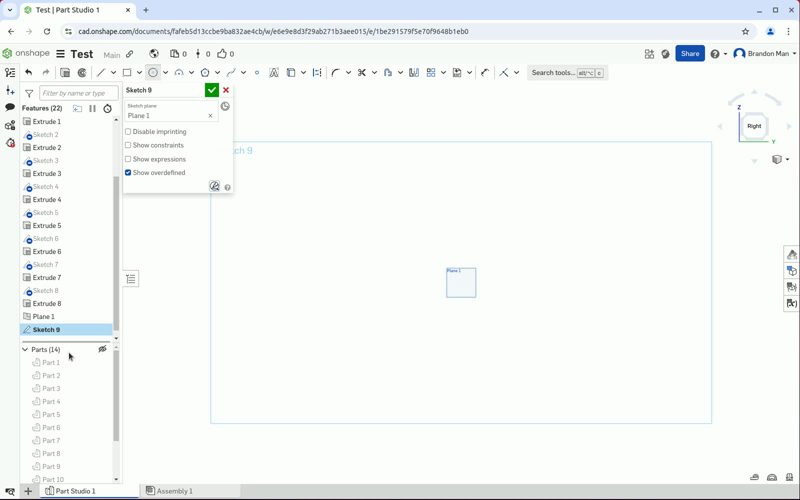
mouse_move(484, 254)
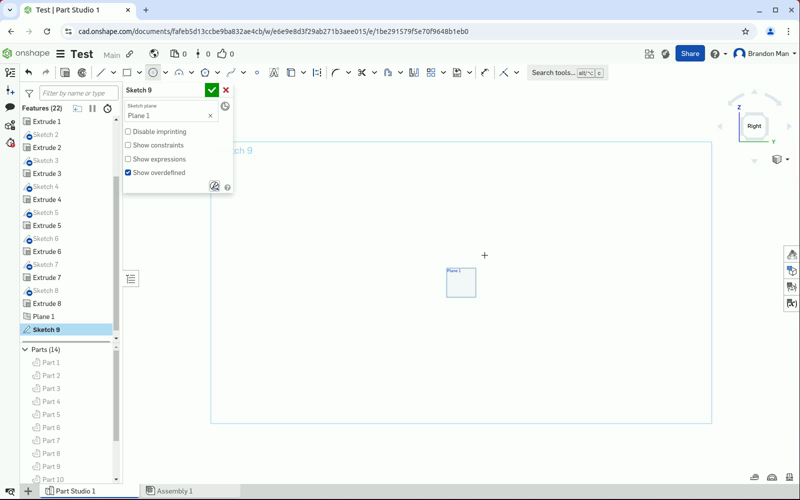
click(484, 254)
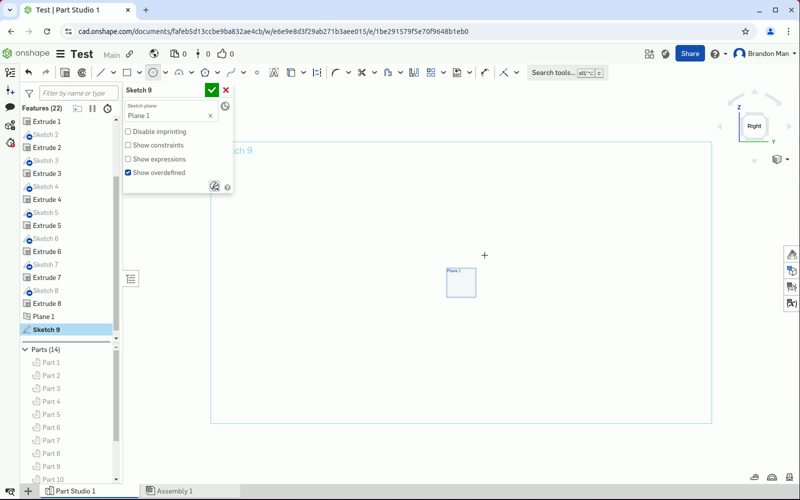
key_up(shift)
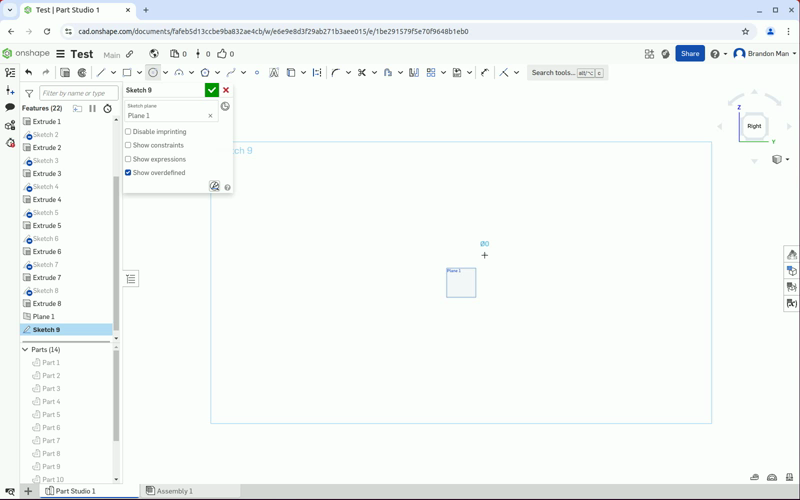
mouse_move(501, 254)
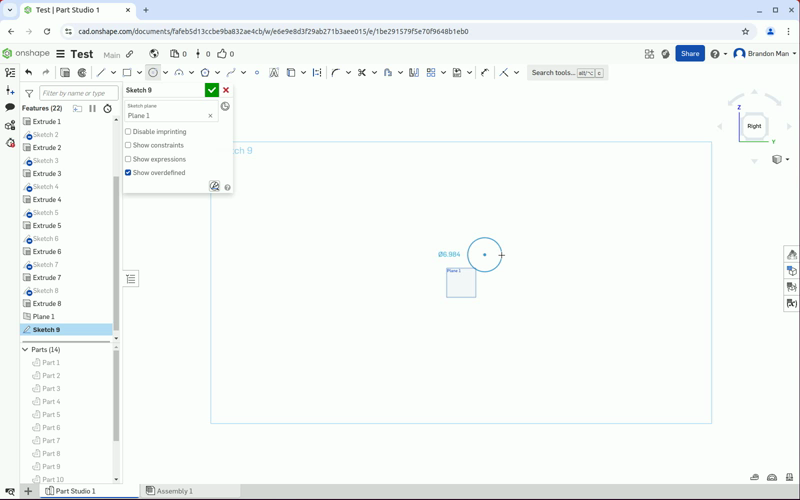
click(501, 254)
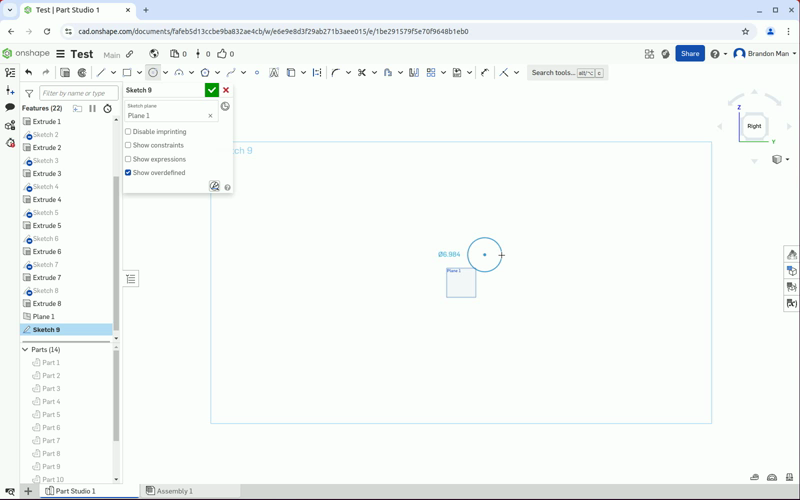
key(esc)
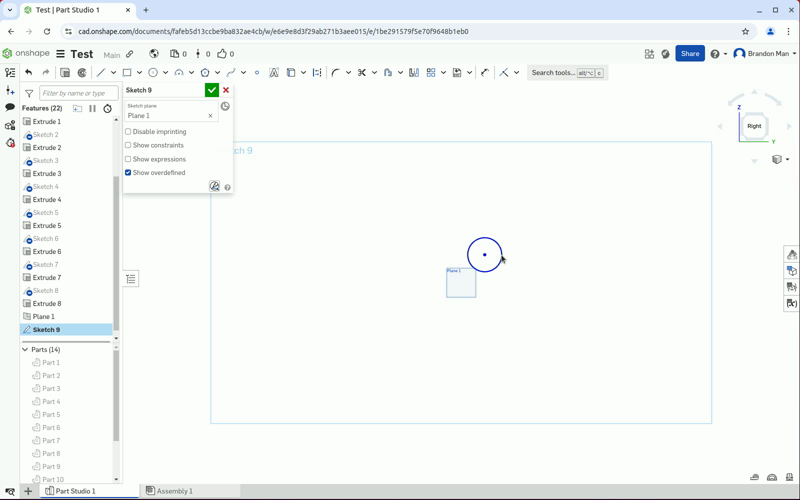
mouse_move(478, 258)
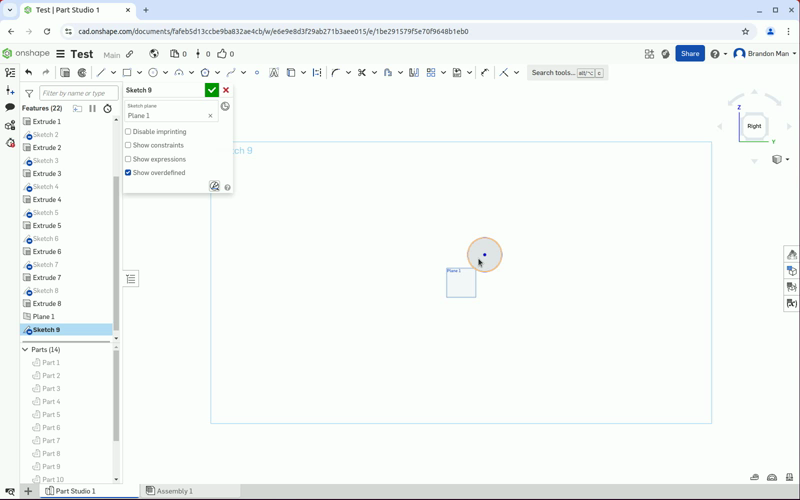
scroll(6)
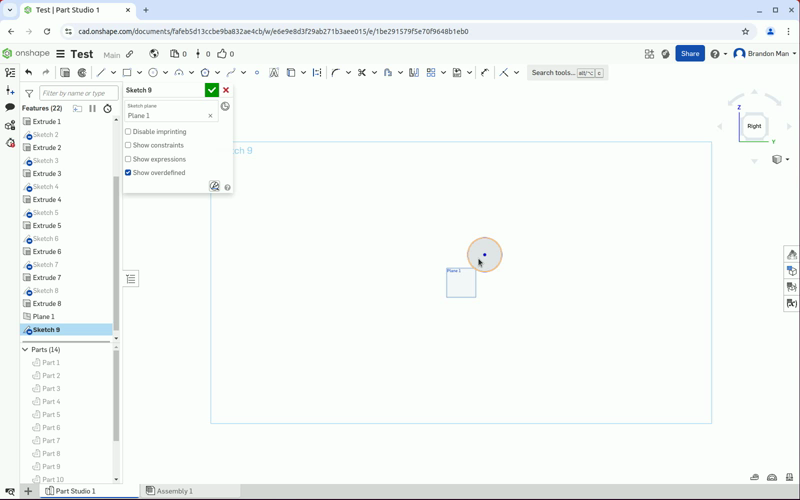
scroll(6)
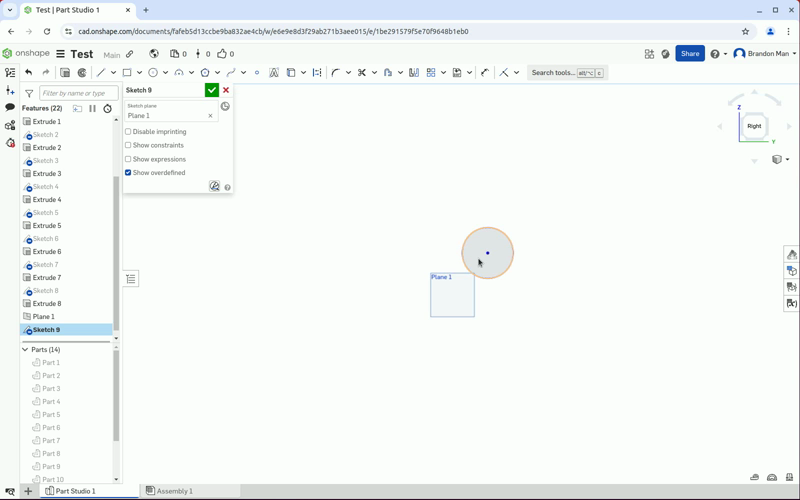
scroll(6)
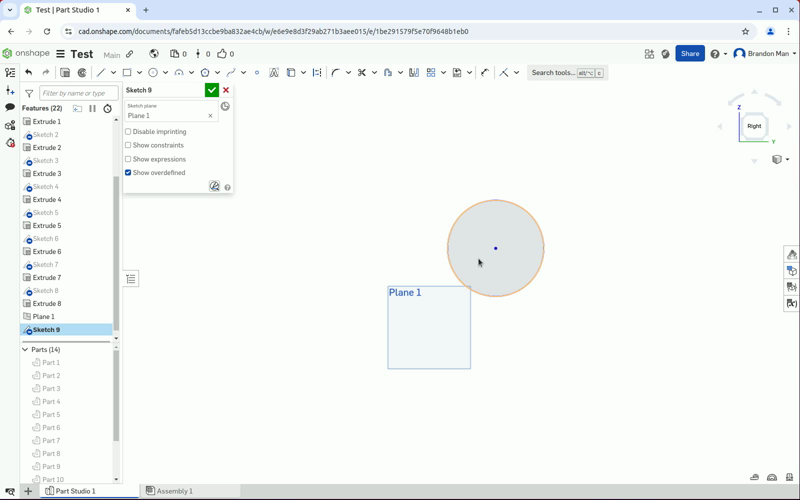
scroll(6)
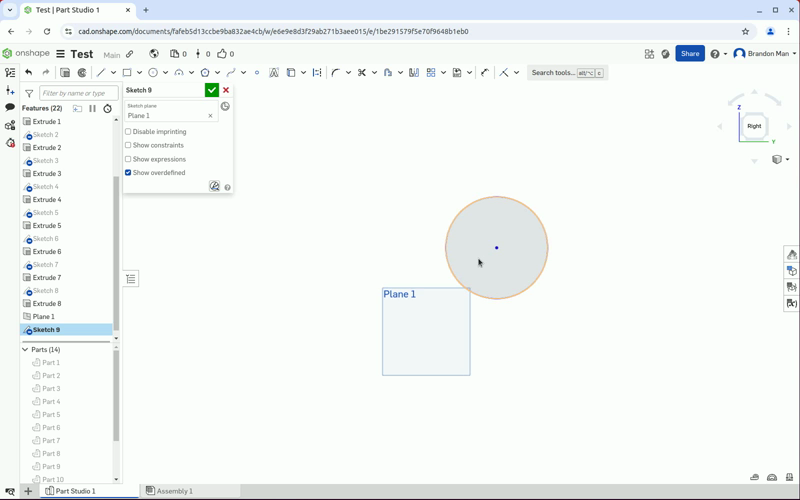
scroll(6)
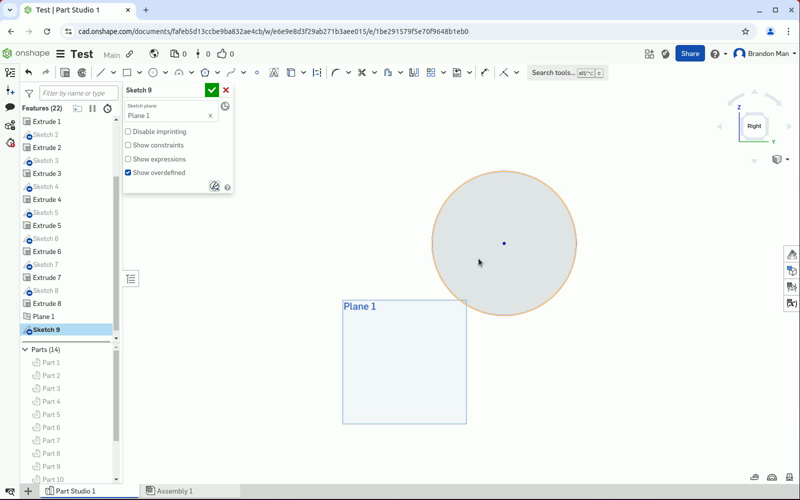
scroll(6)
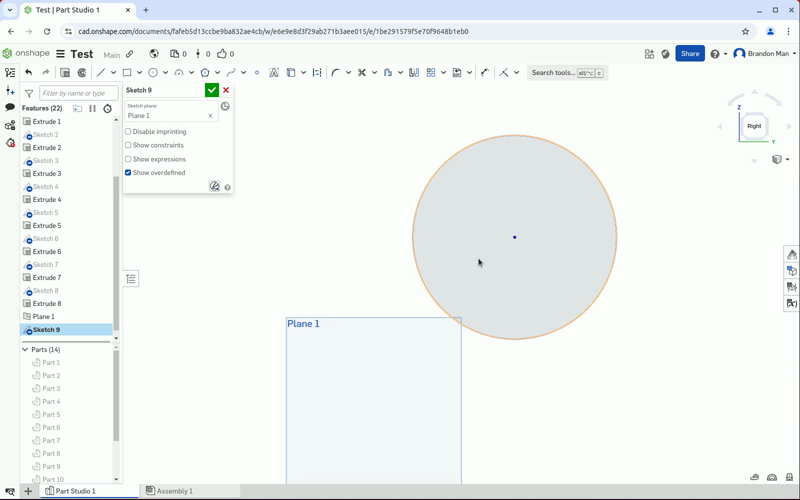
scroll(6)
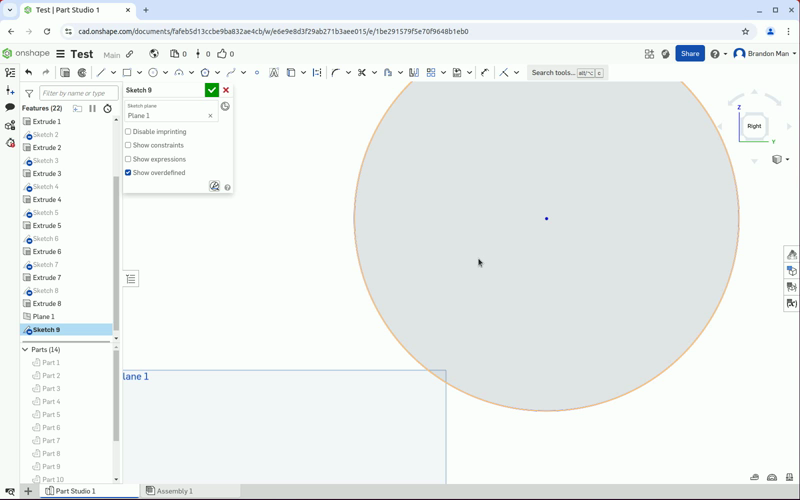
click(478, 258)
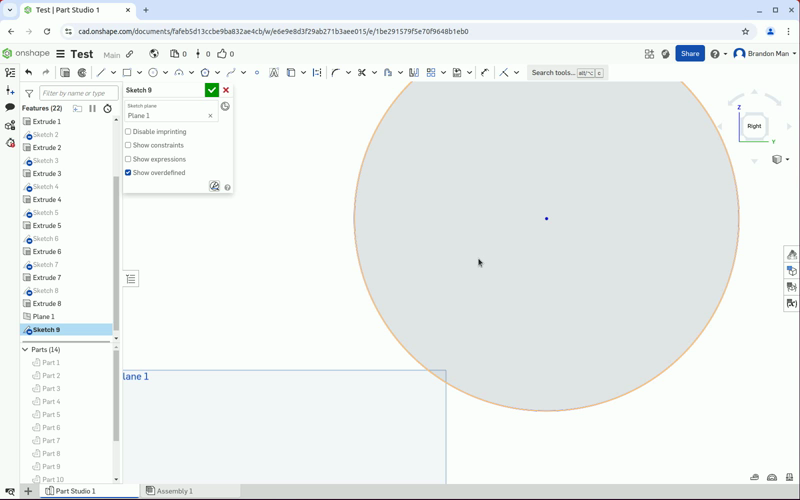
scroll(-6)
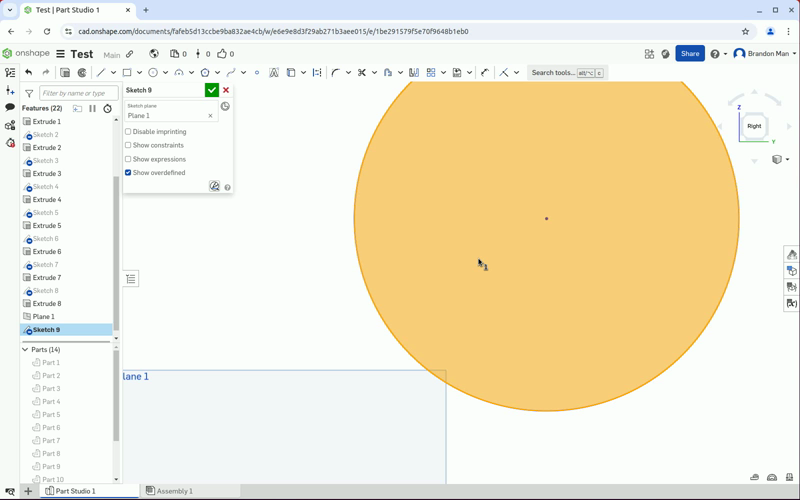
scroll(-6)
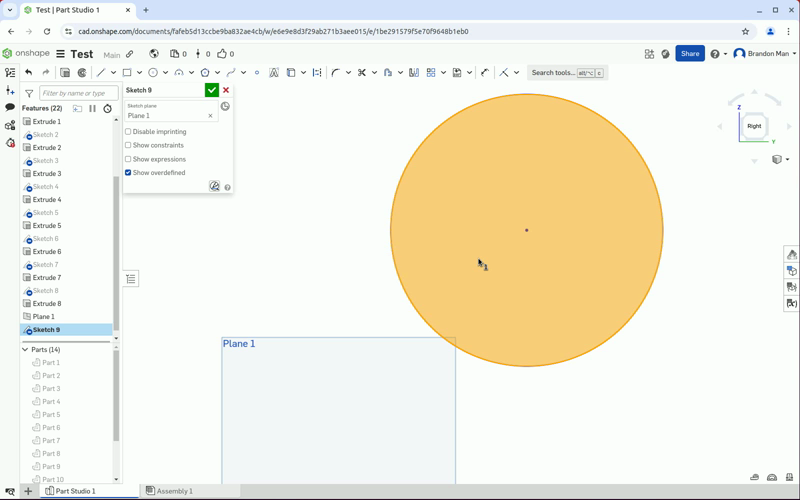
scroll(-6)
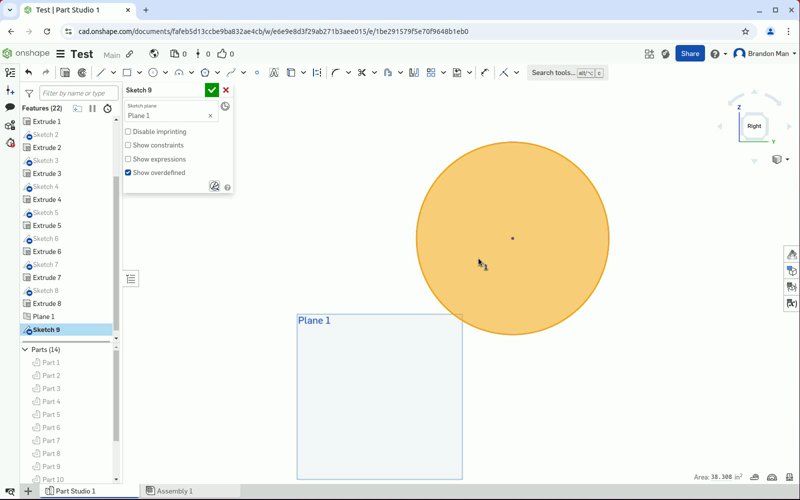
scroll(-6)
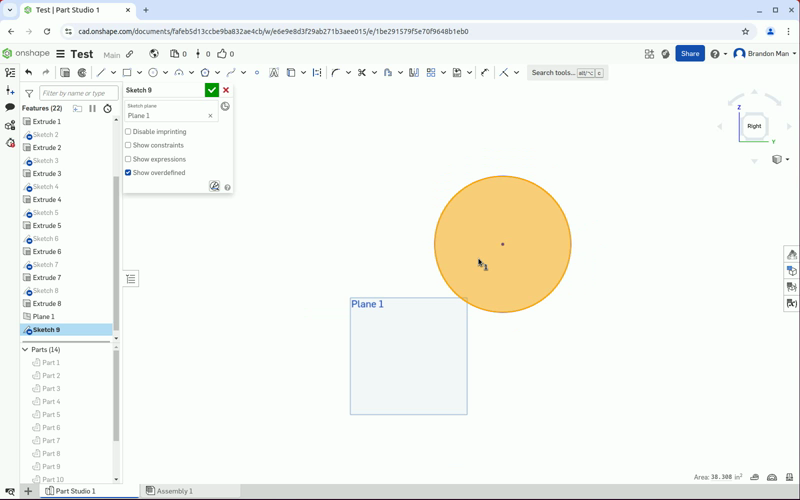
scroll(-6)
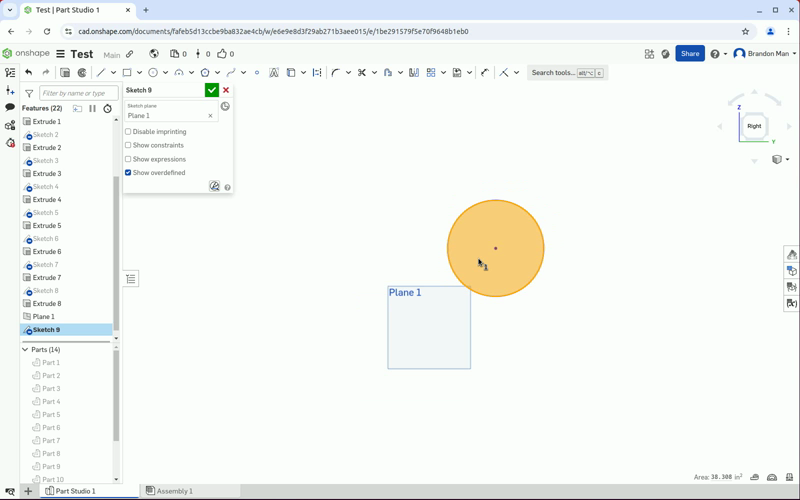
scroll(-6)
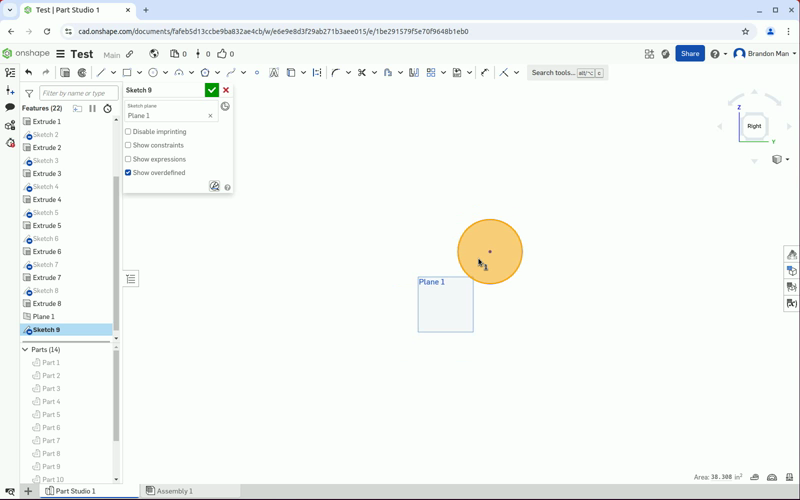
scroll(-6)
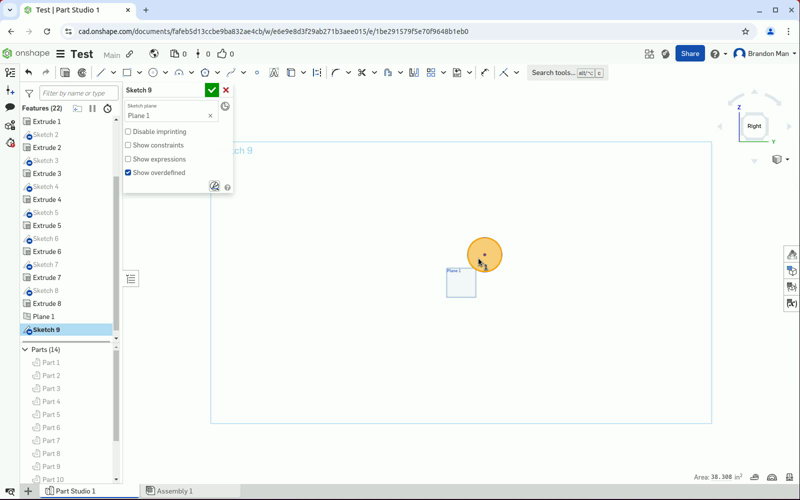
mouse_move(69, 352)
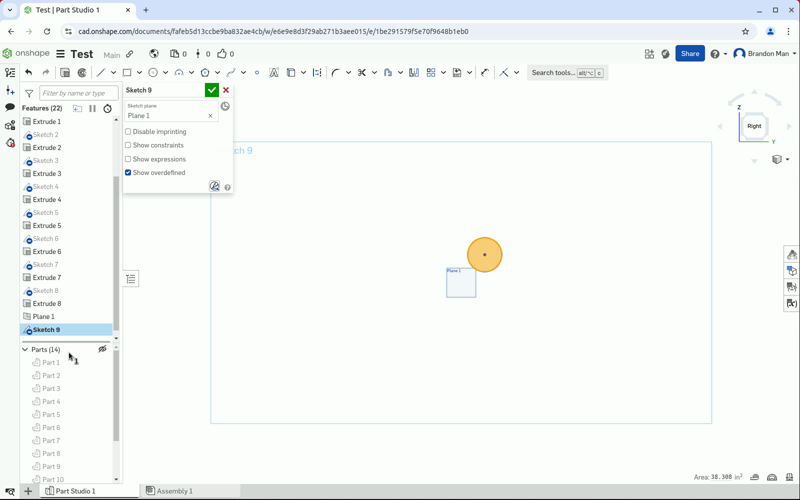
key(shift+y)
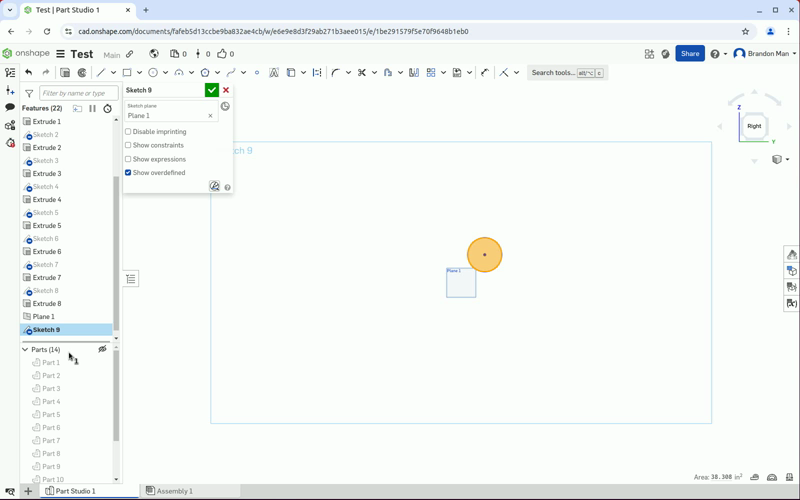
key(shift+e)
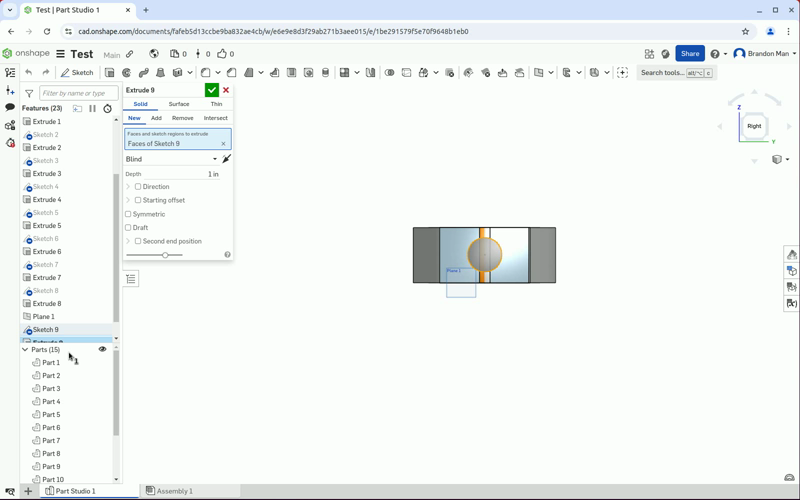
mouse_move(143, 106)
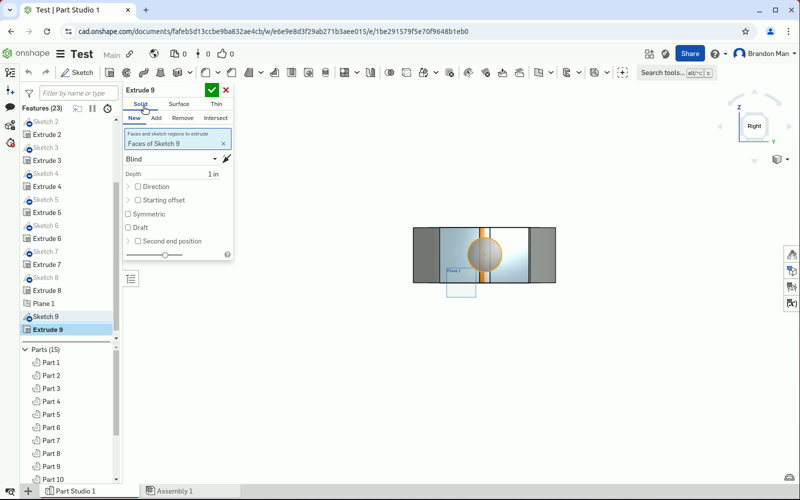
click(143, 106)
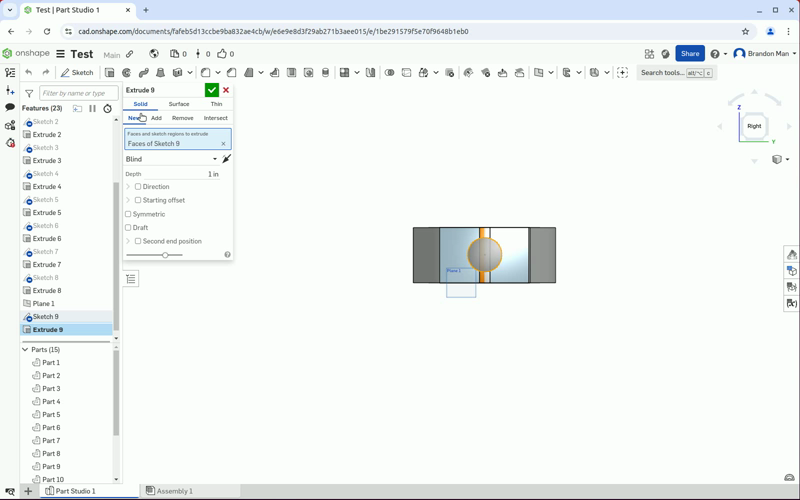
mouse_move(137, 120)
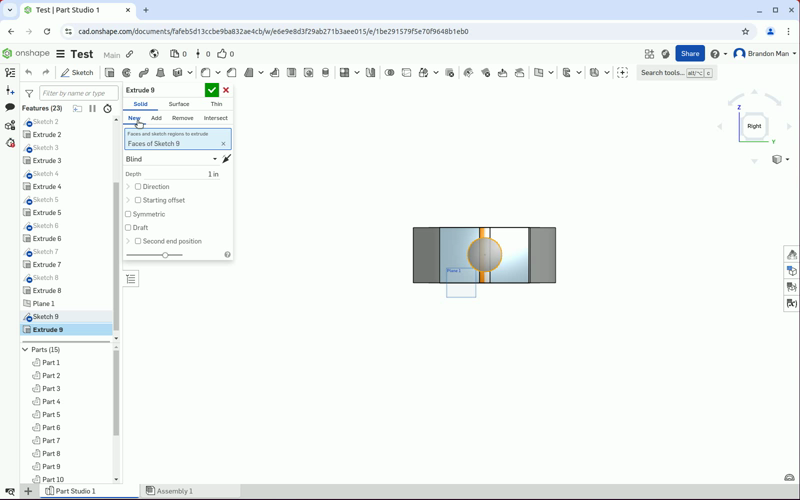
click(137, 120)
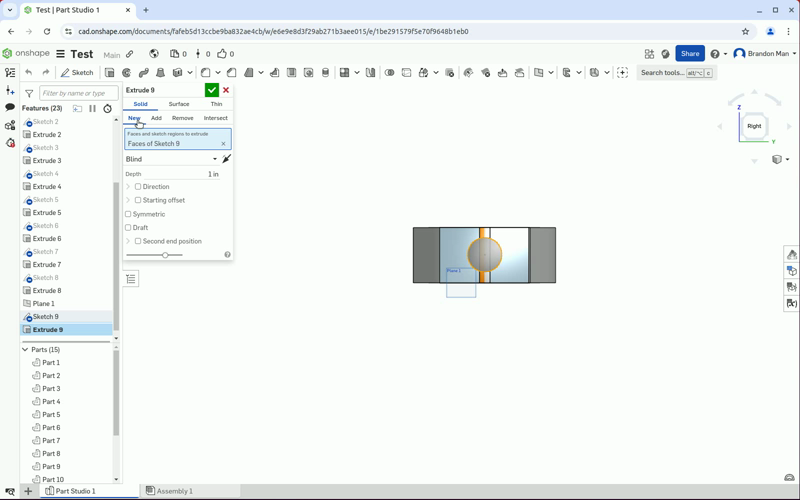
key(tab, 4)
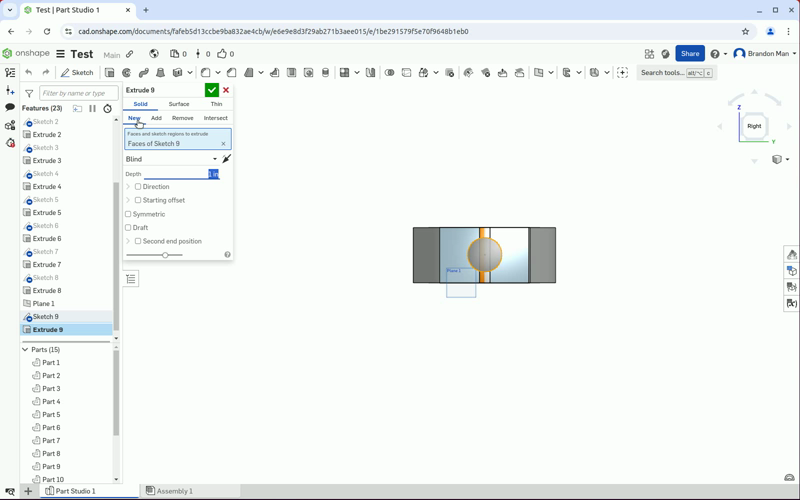
text(4.333)
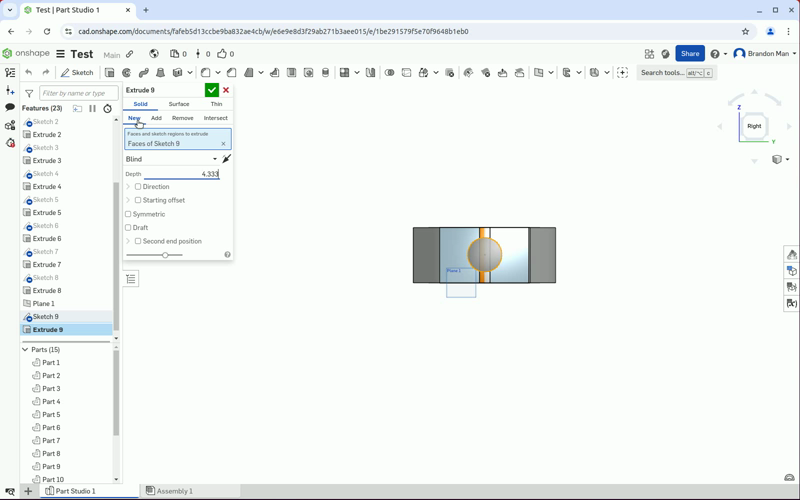
key(enter)
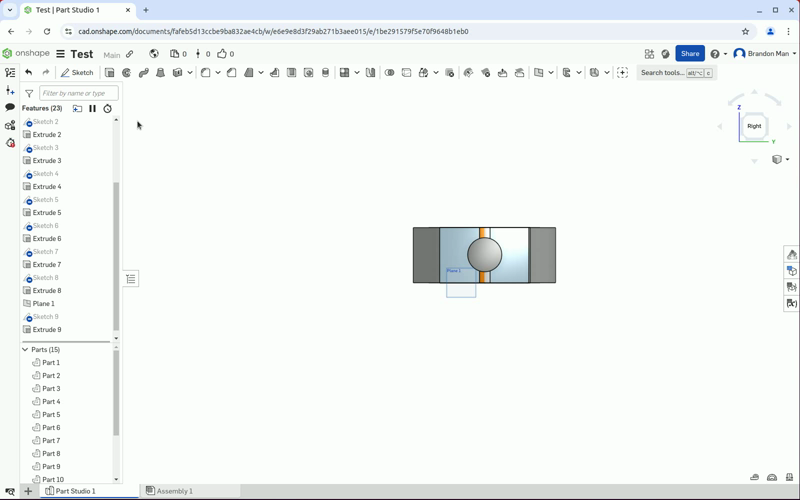
key(shift+h)
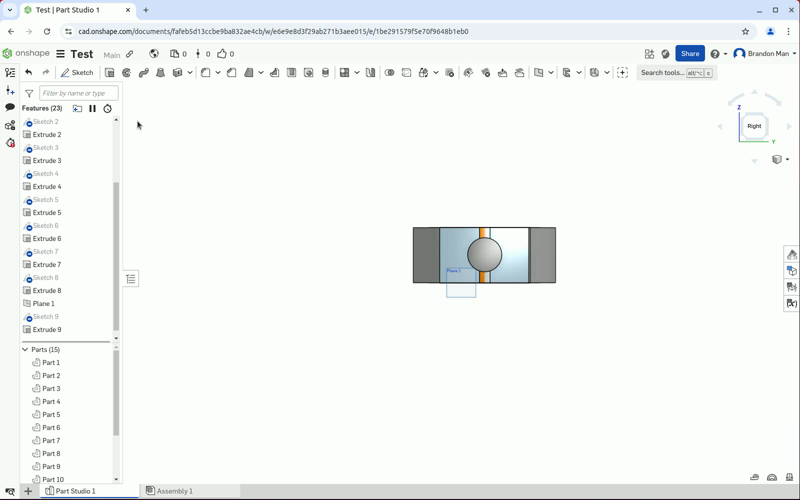
key(shift+h)
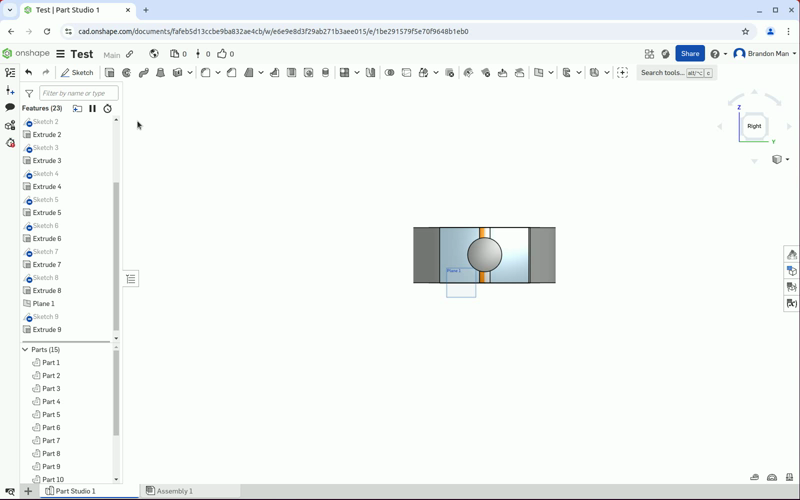
mouse_move(69, 98)
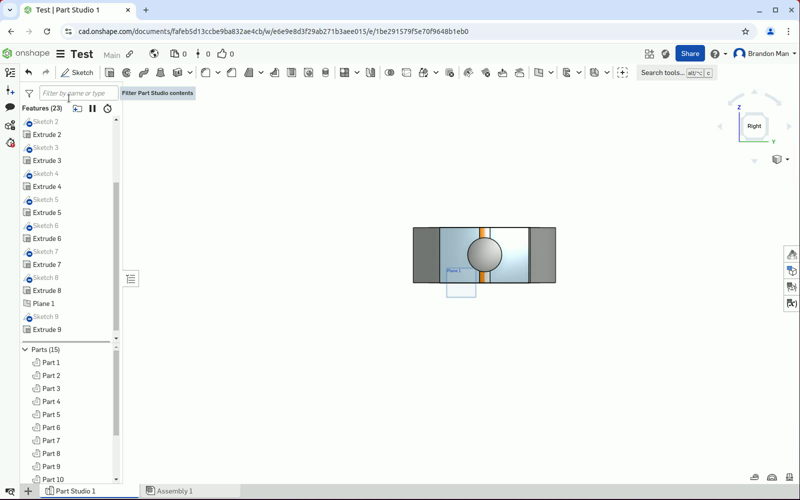
click(69, 98)
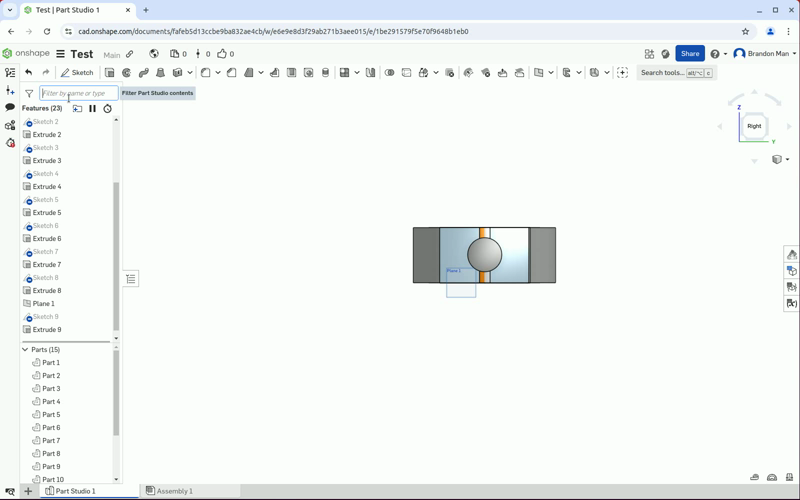
mouse_move(541, 75)
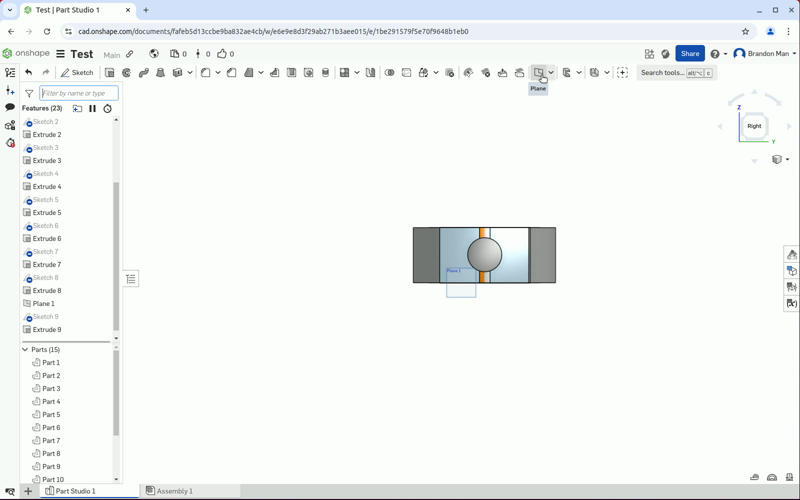
click(541, 75)
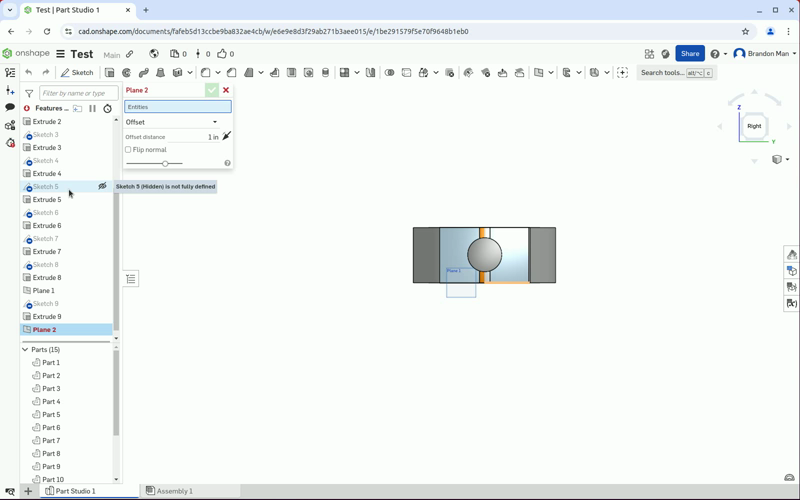
scroll(3)
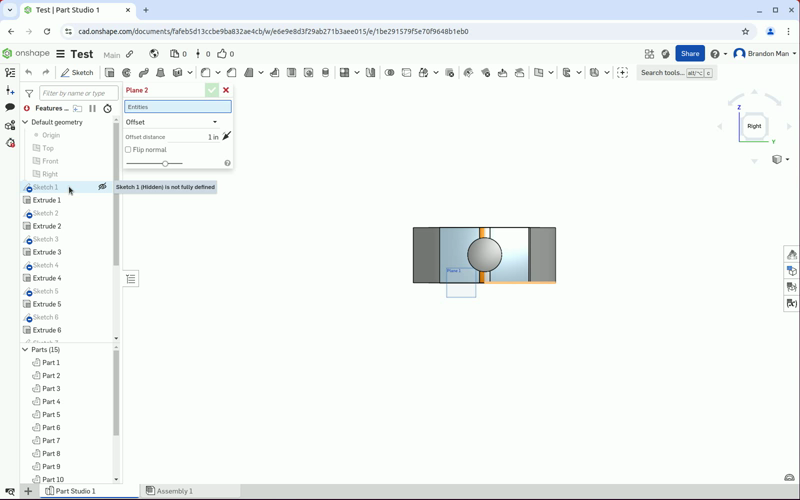
mouse_move(69, 176)
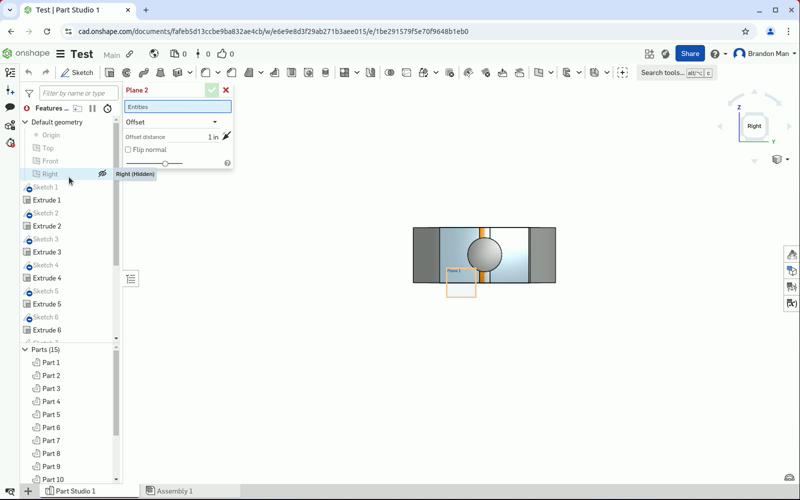
click(69, 176)
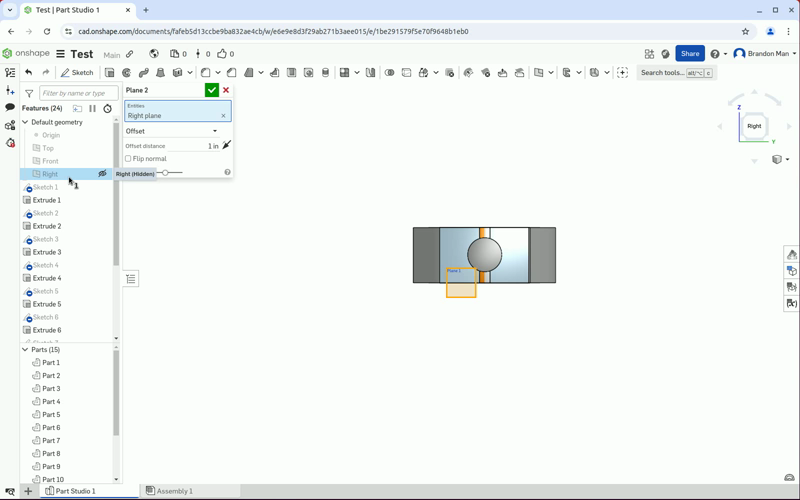
key(tab, 2)
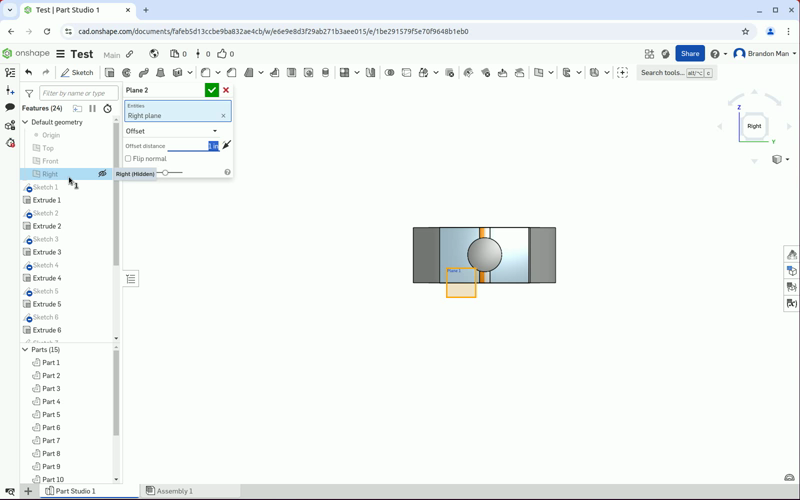
text(14.697)
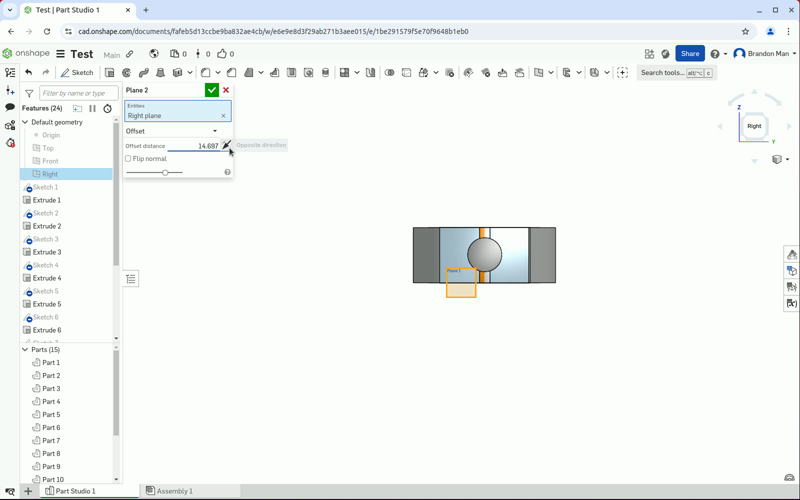
mouse_move(229, 147)
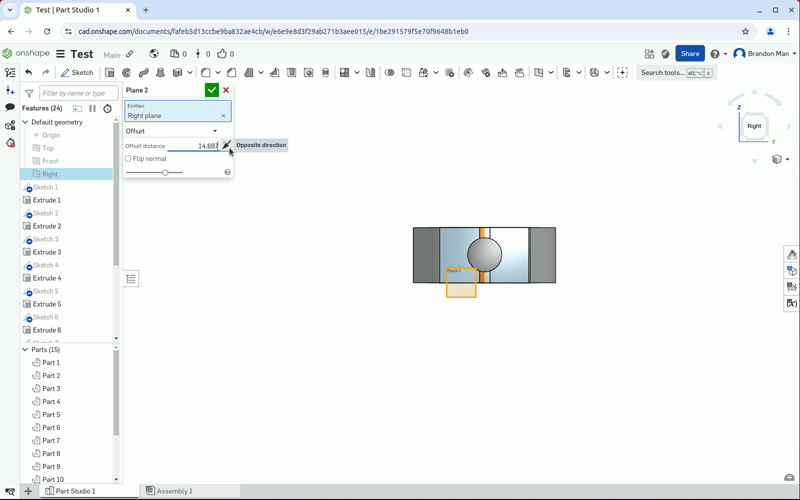
click(229, 147)
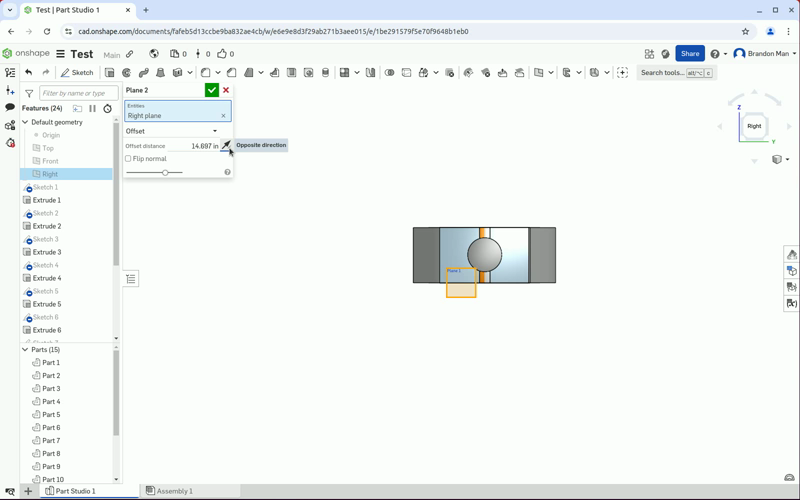
key(enter, 2)
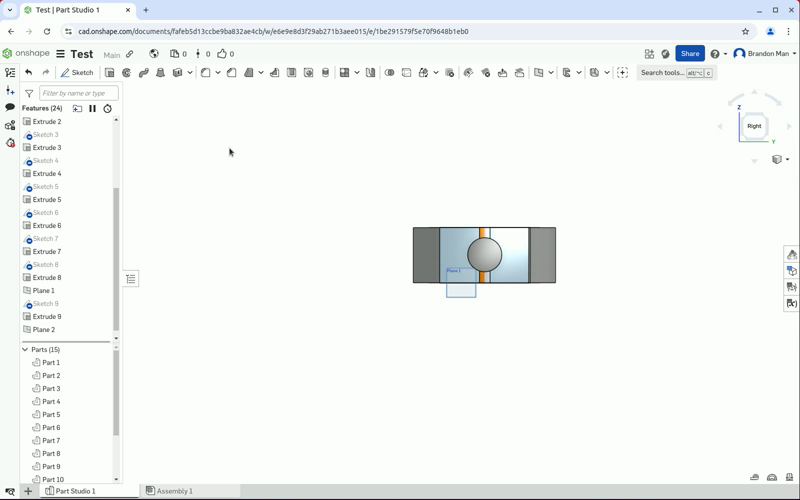
key(shift+s)
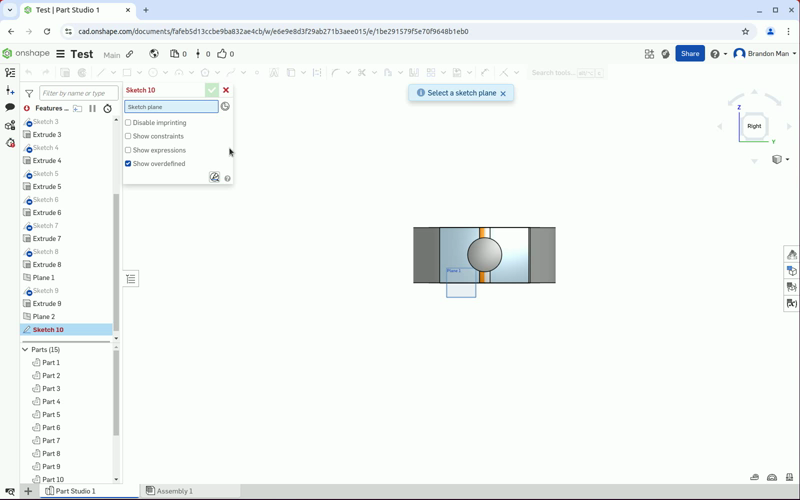
mouse_move(69, 319)
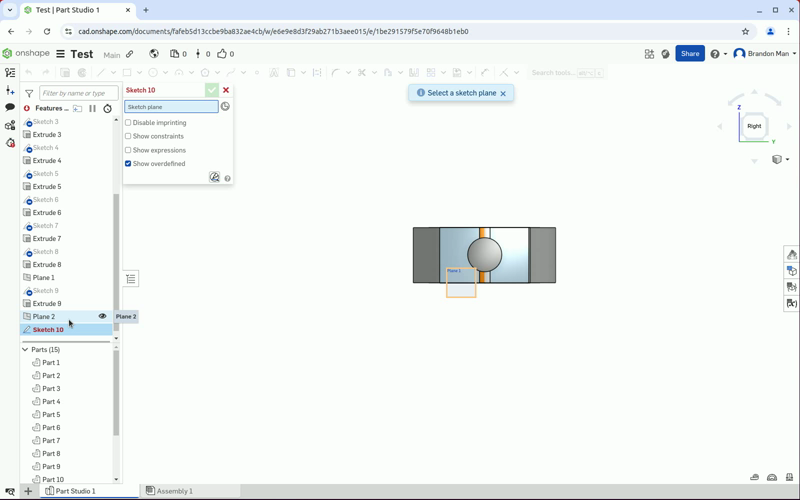
click(69, 319)
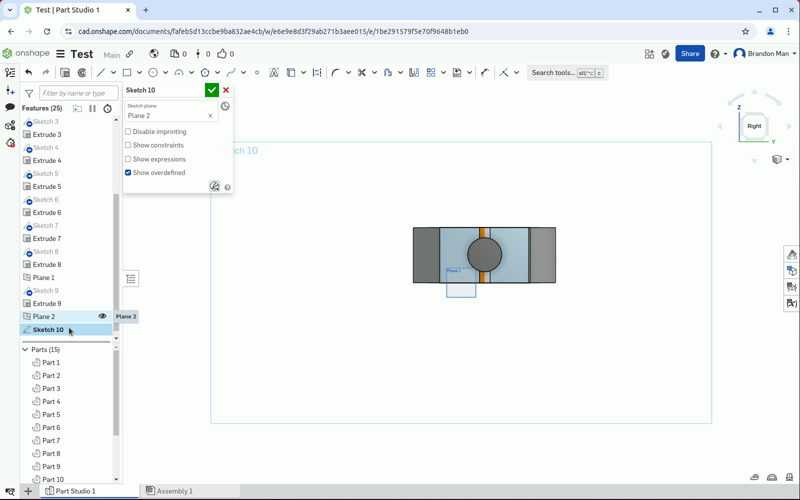
mouse_move(69, 352)
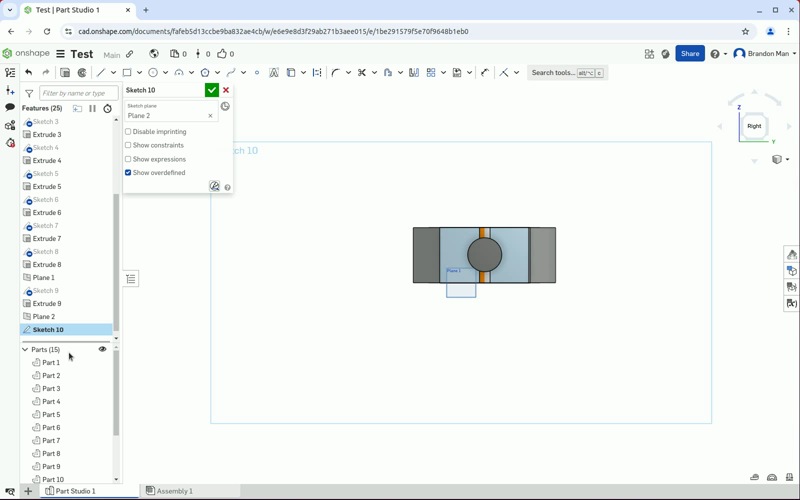
key(y)
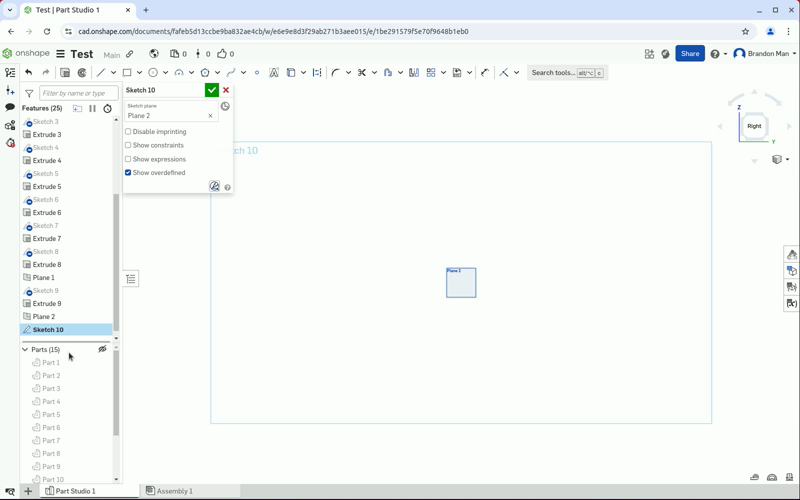
key(c)
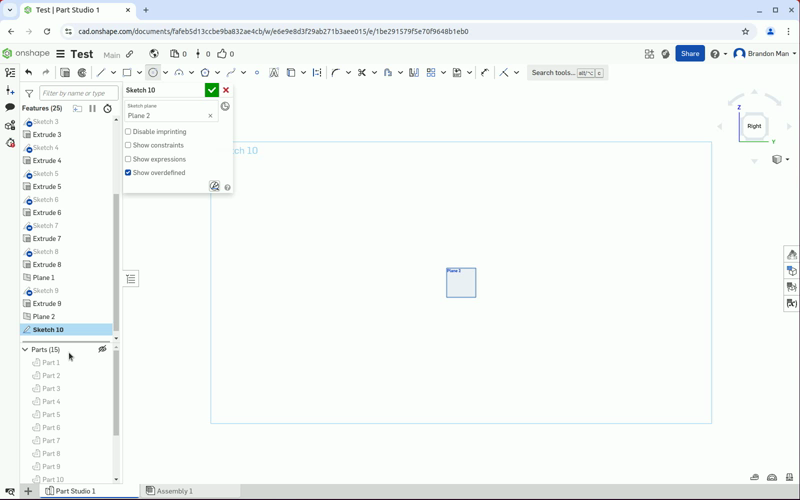
key_down(shift)
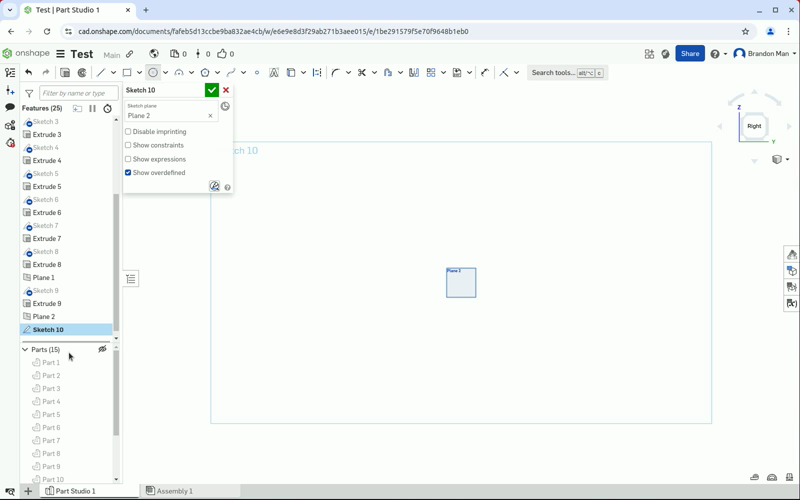
mouse_move(484, 254)
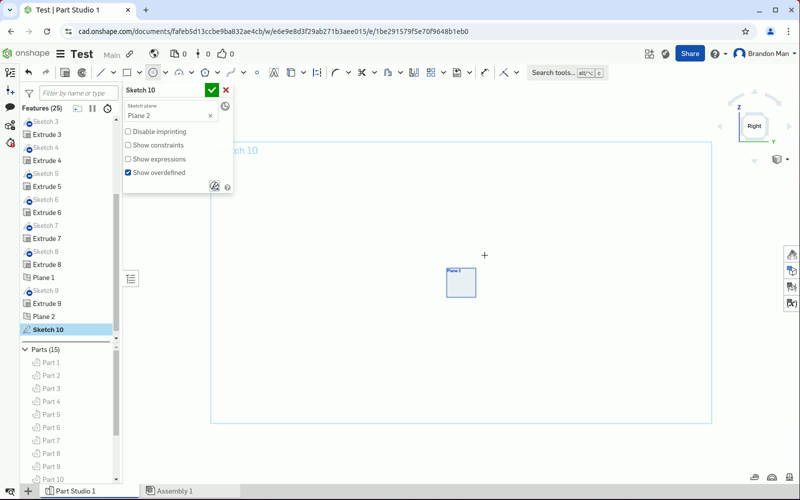
click(484, 254)
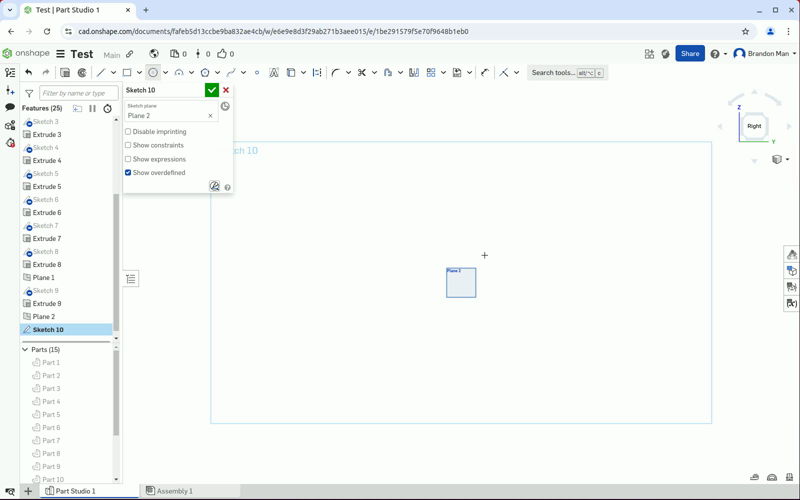
key_up(shift)
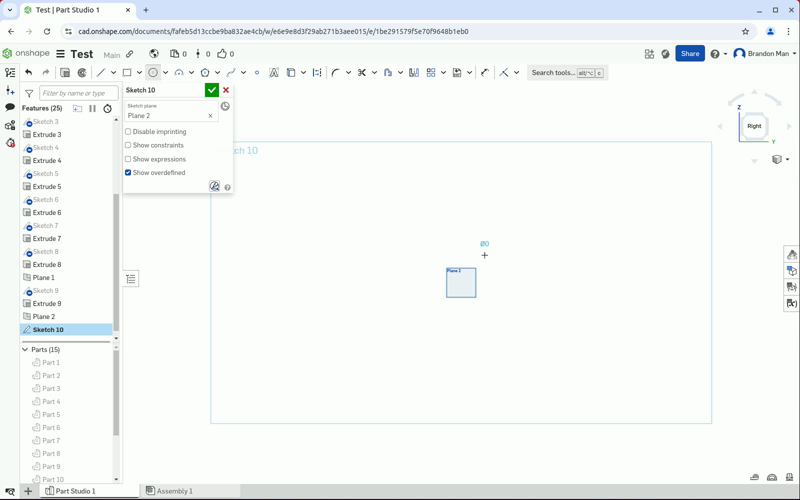
mouse_move(501, 254)
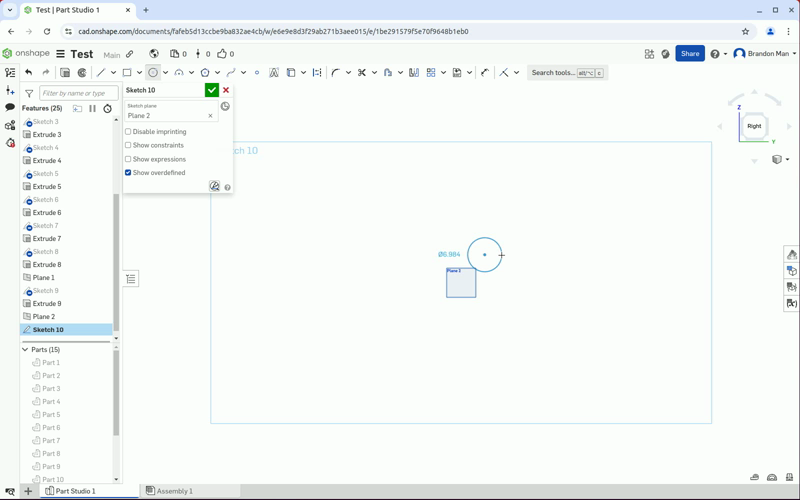
click(501, 254)
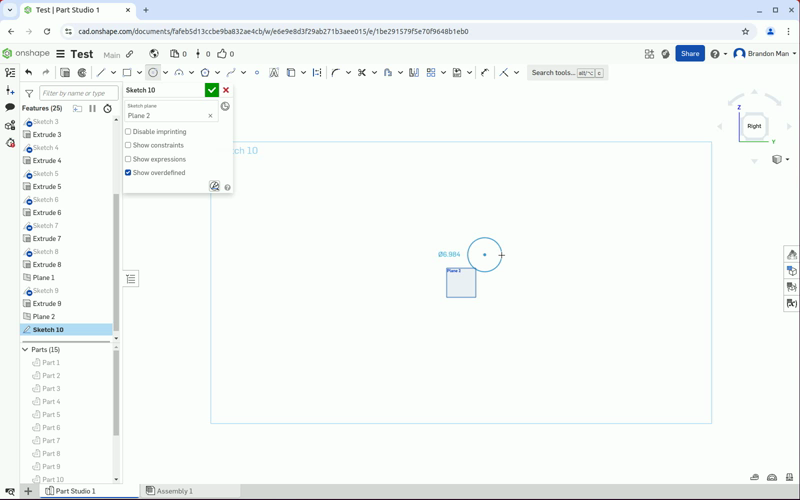
key(esc)
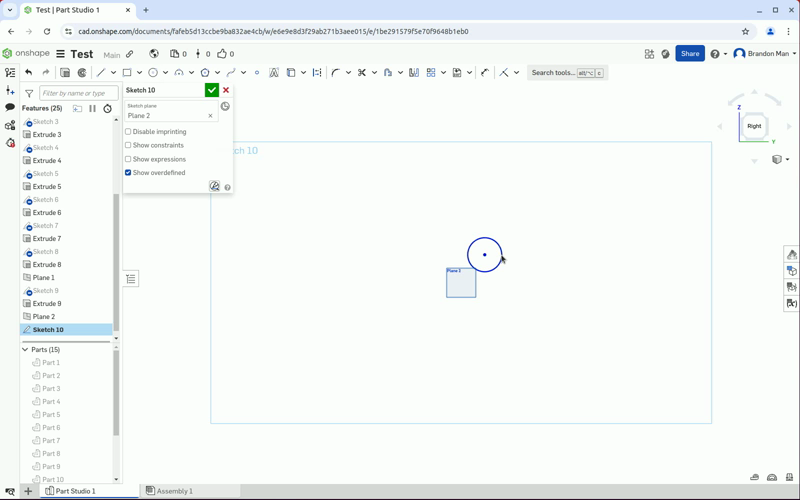
mouse_move(488, 259)
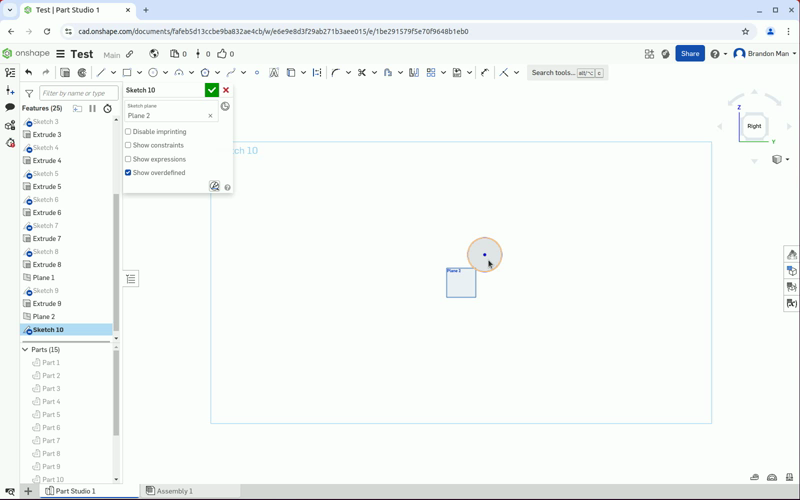
scroll(6)
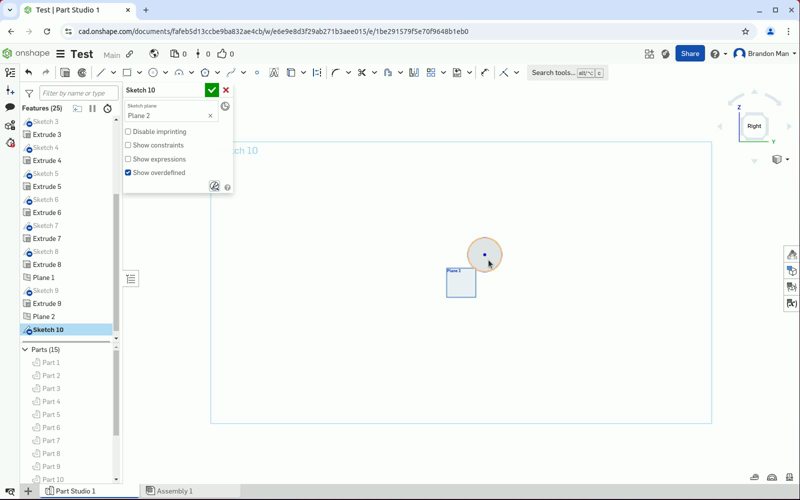
scroll(6)
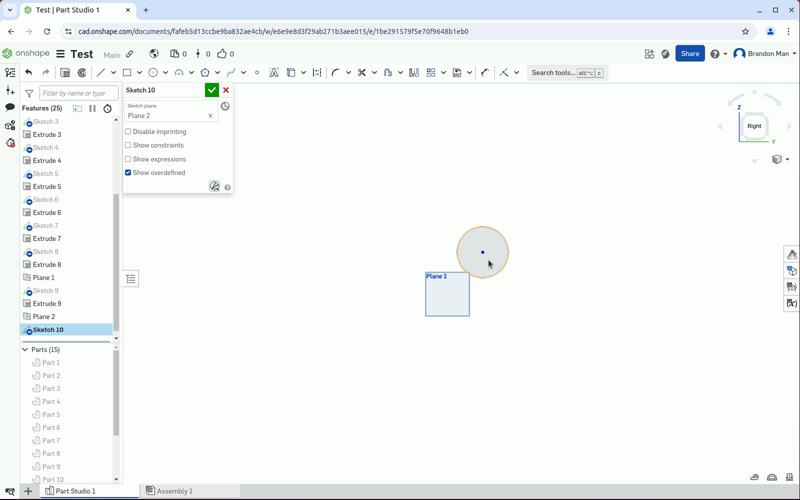
scroll(6)
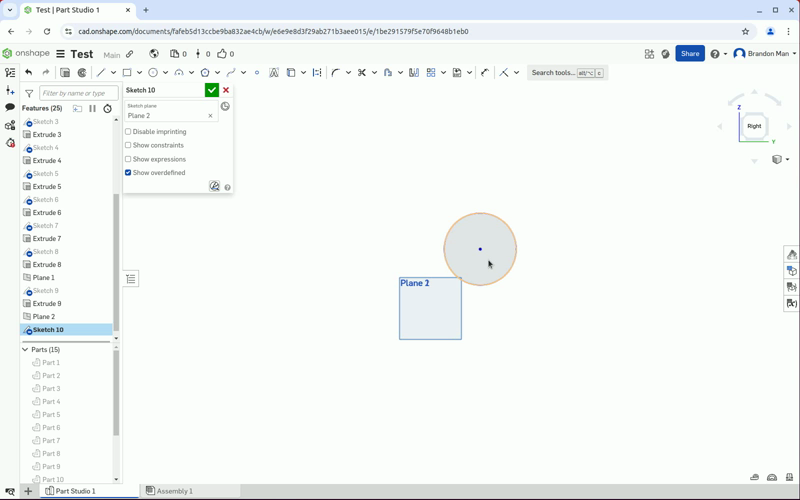
scroll(6)
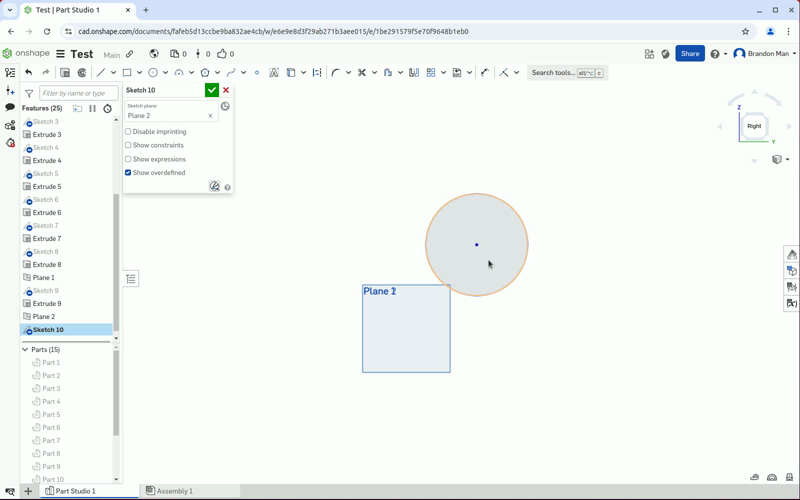
scroll(6)
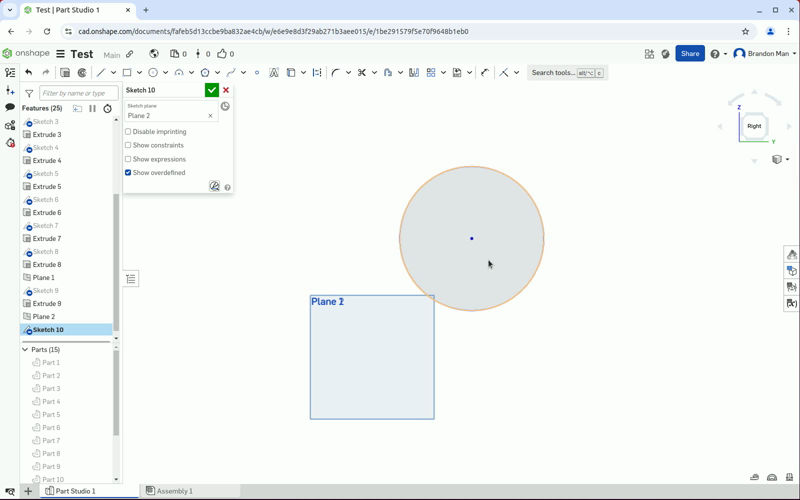
scroll(6)
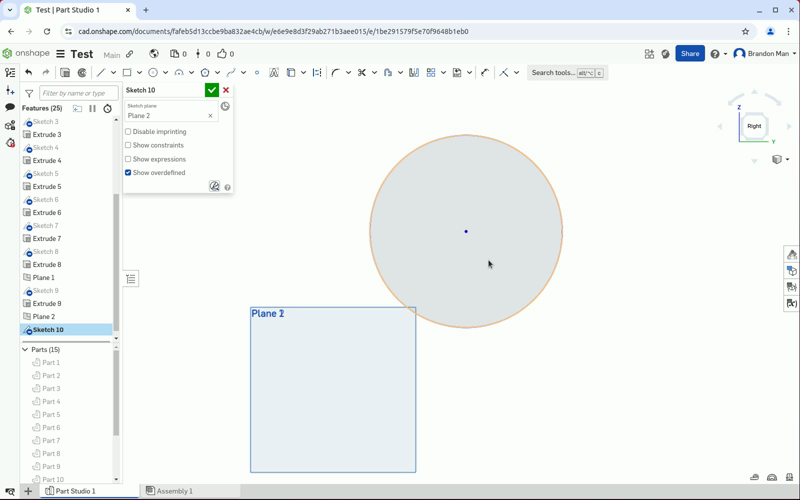
scroll(6)
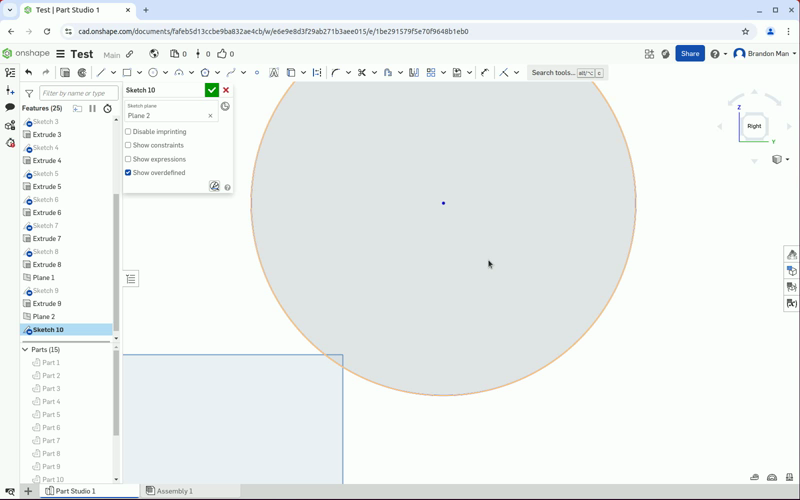
click(488, 259)
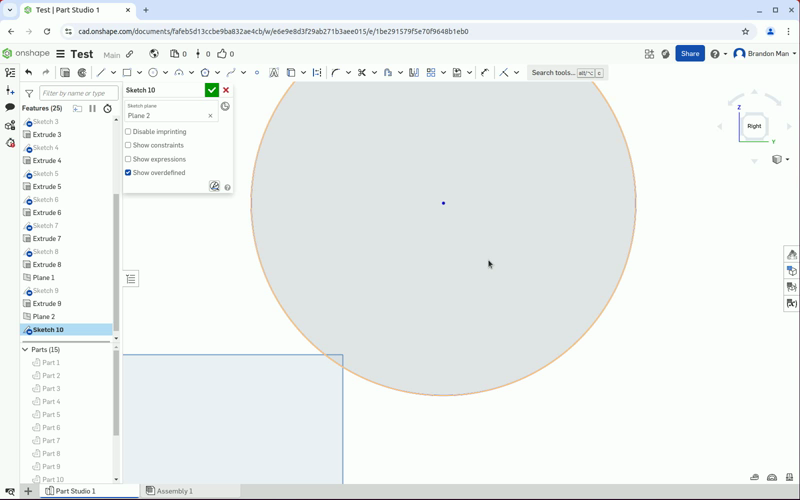
scroll(-6)
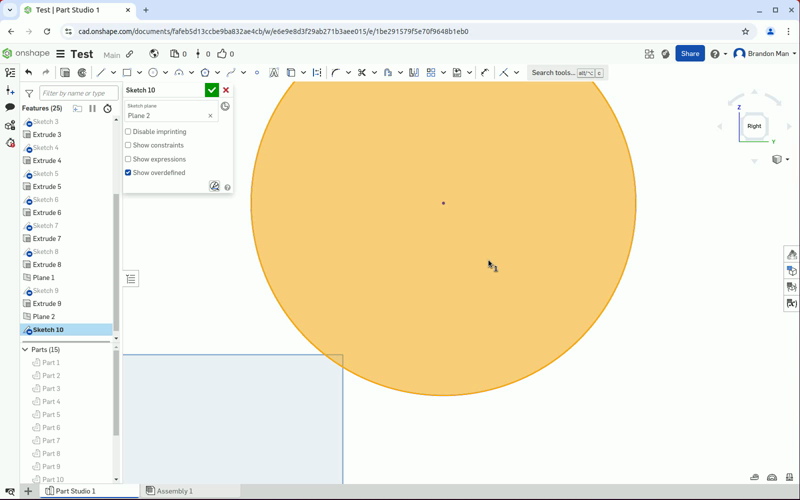
scroll(-6)
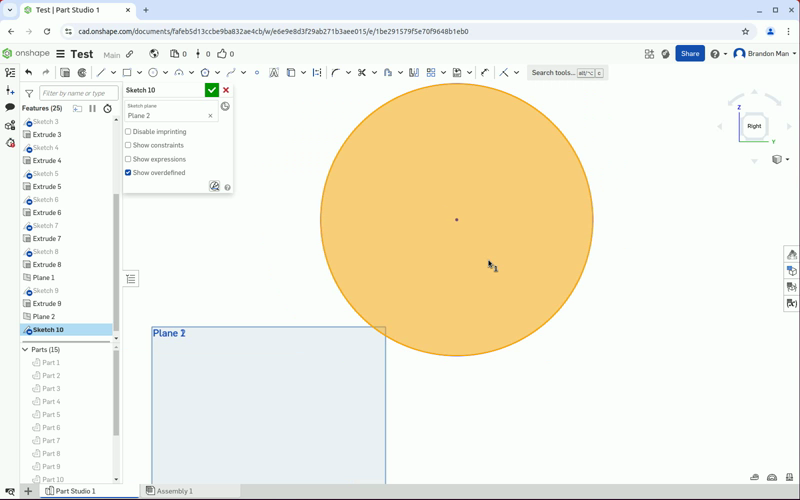
scroll(-6)
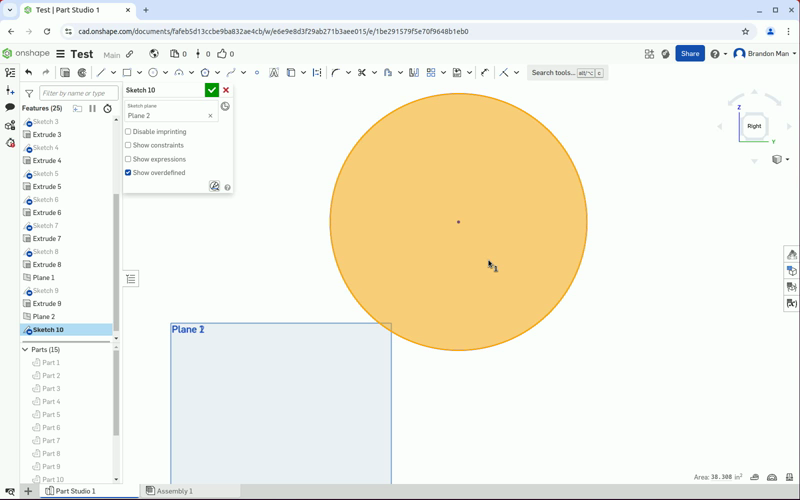
scroll(-6)
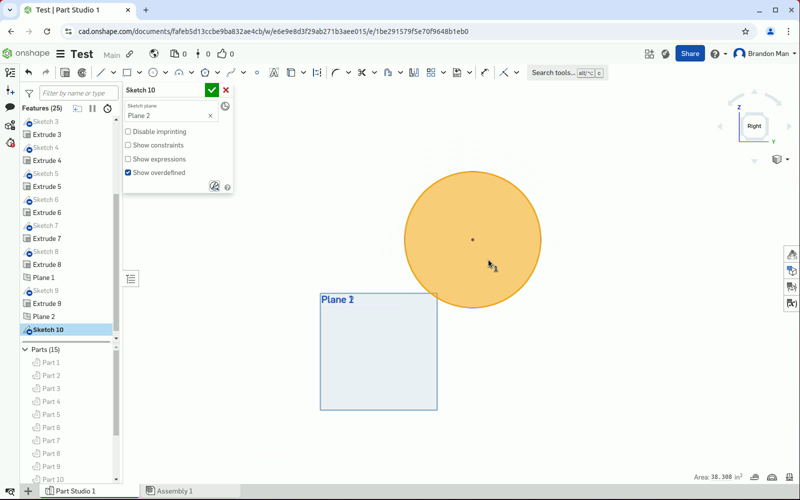
scroll(-6)
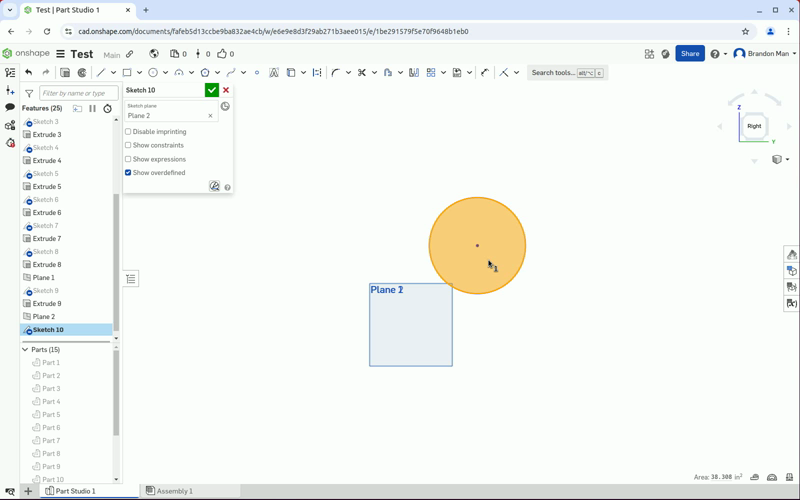
scroll(-6)
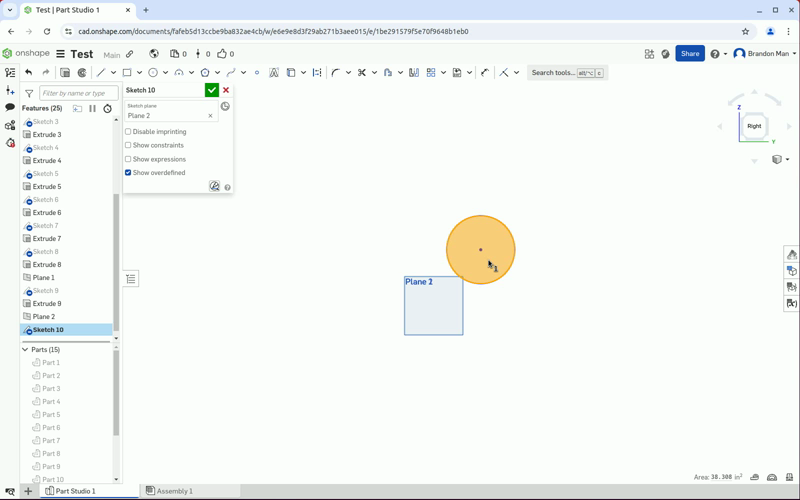
scroll(-6)
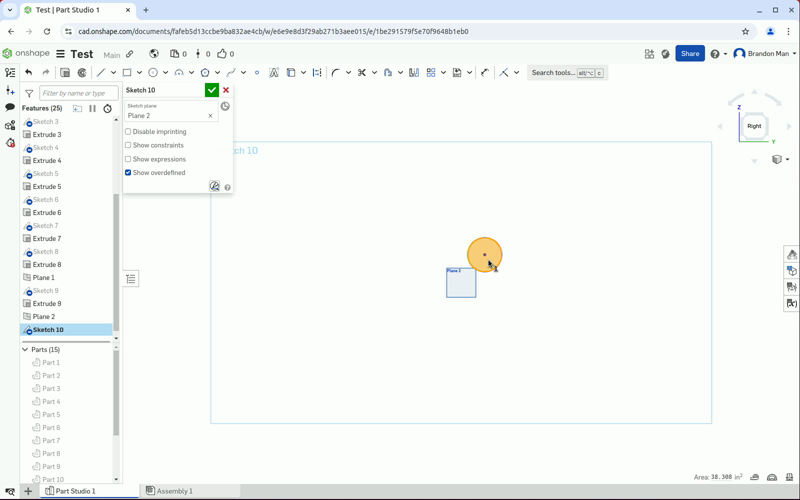
mouse_move(69, 352)
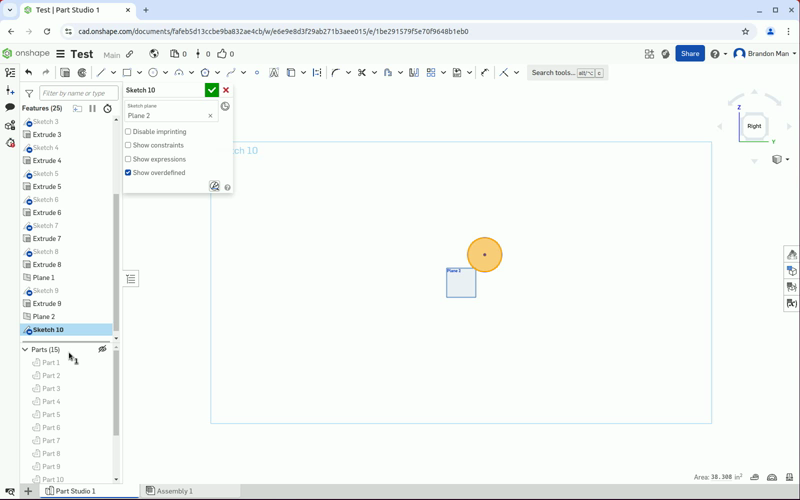
key(shift+y)
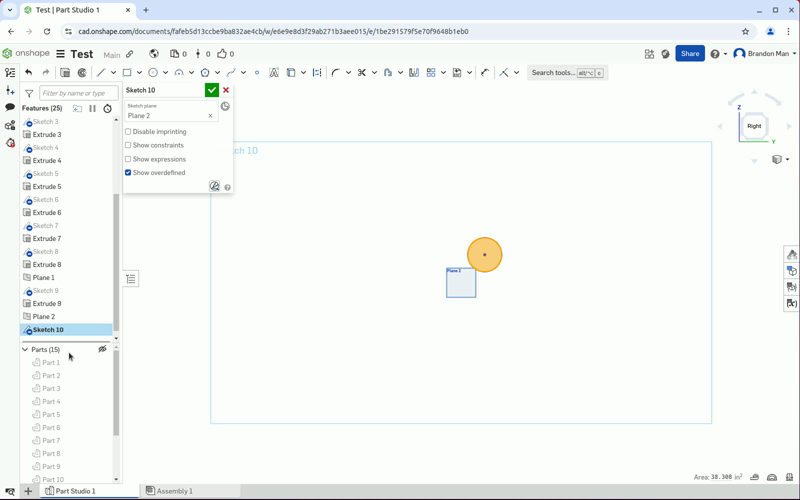
key(shift+e)
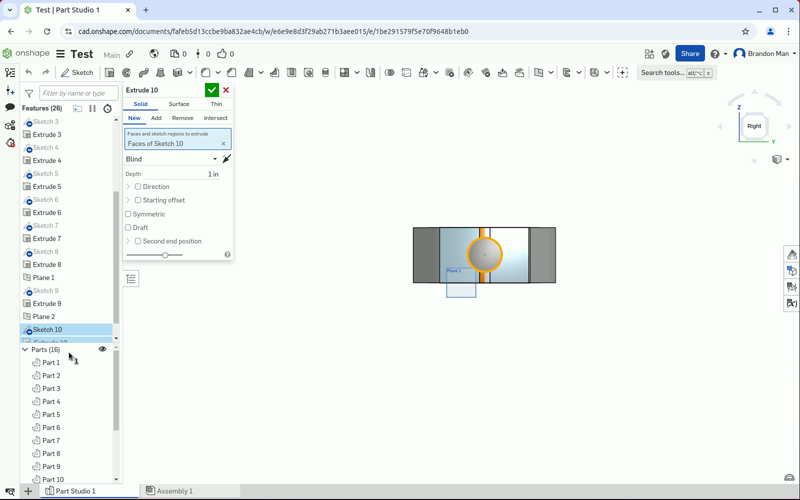
mouse_move(143, 106)
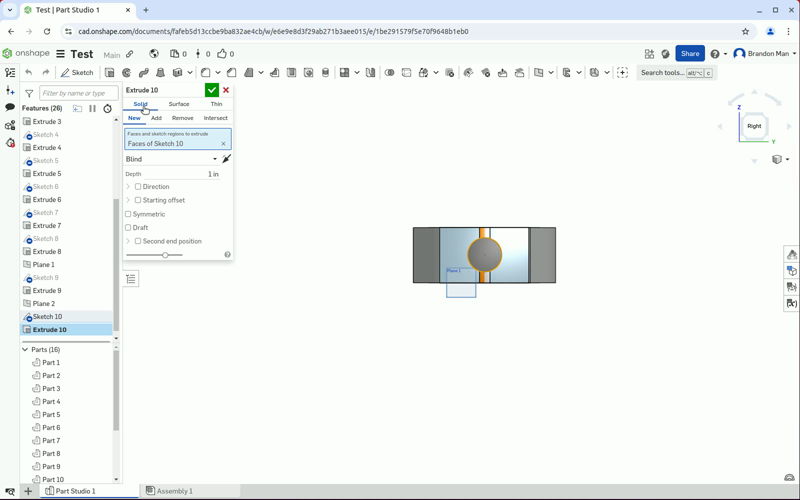
click(143, 106)
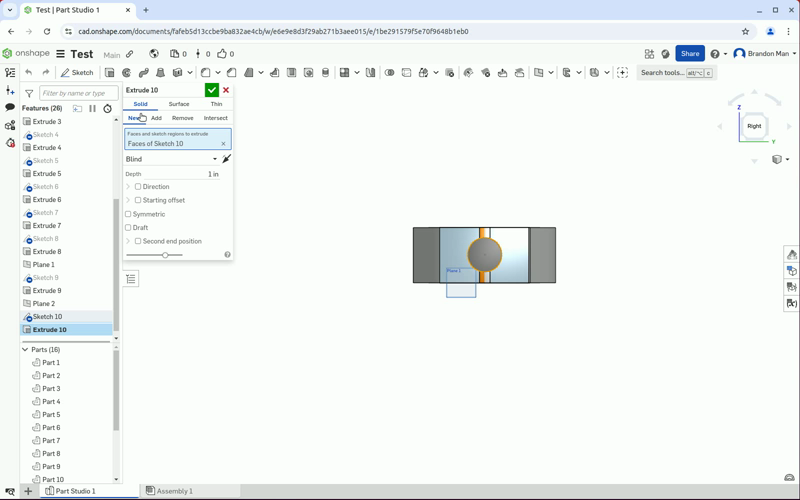
mouse_move(137, 120)
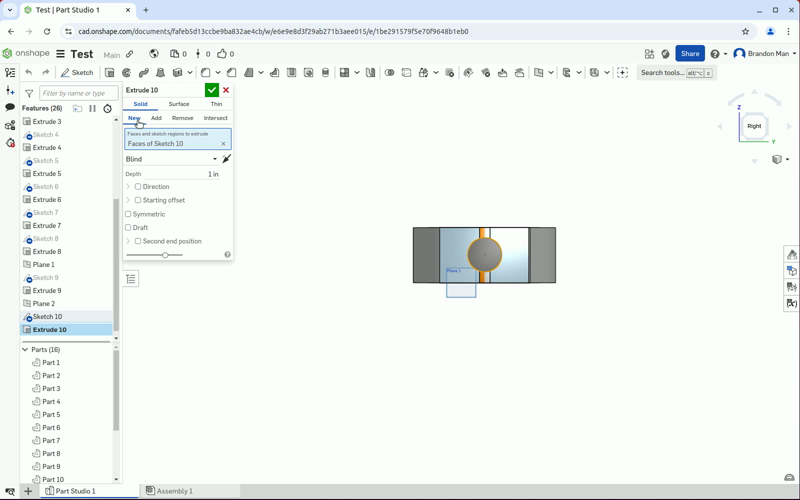
click(137, 120)
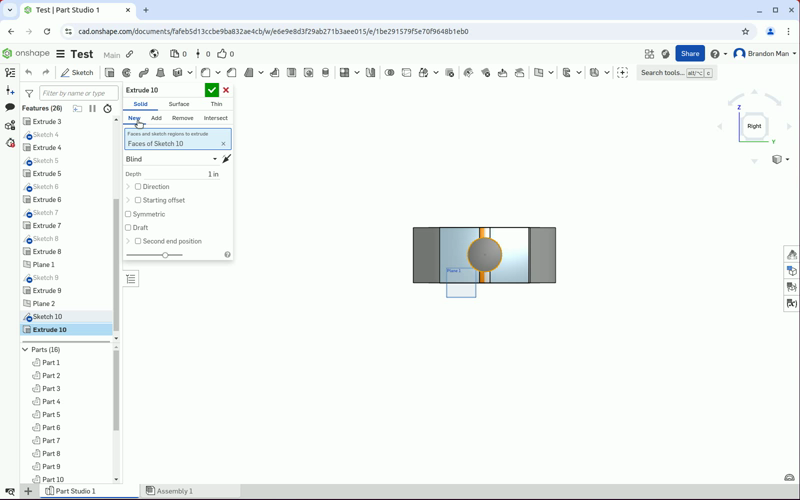
key(tab, 4)
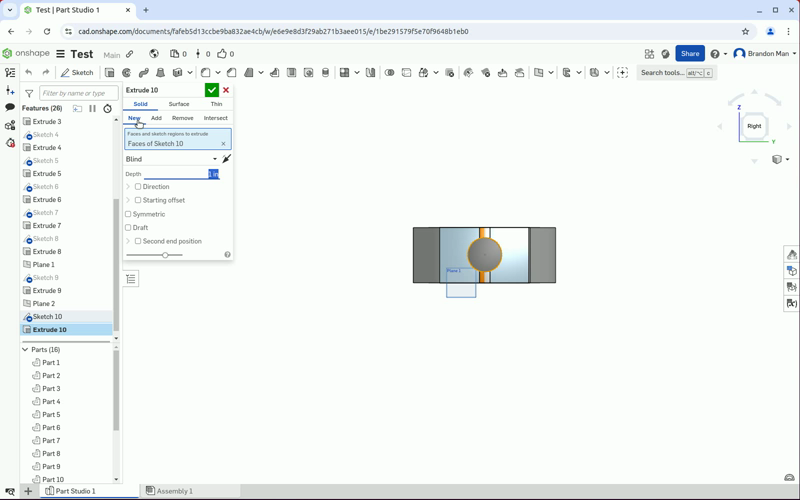
text(4.333)
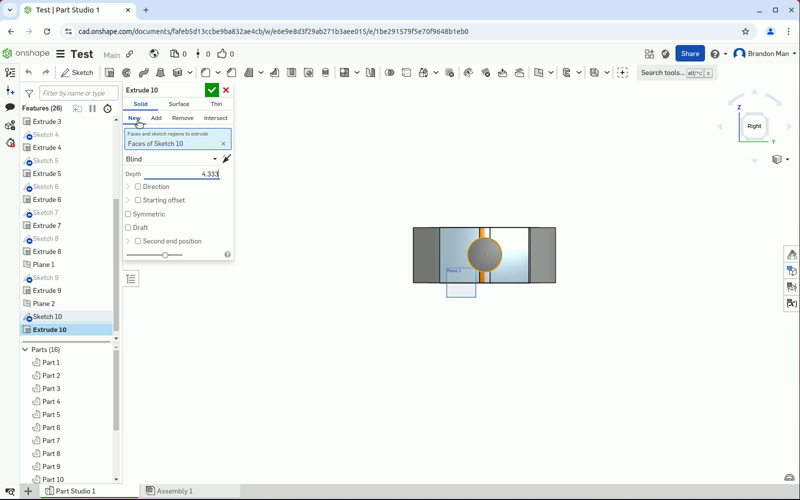
key(enter)
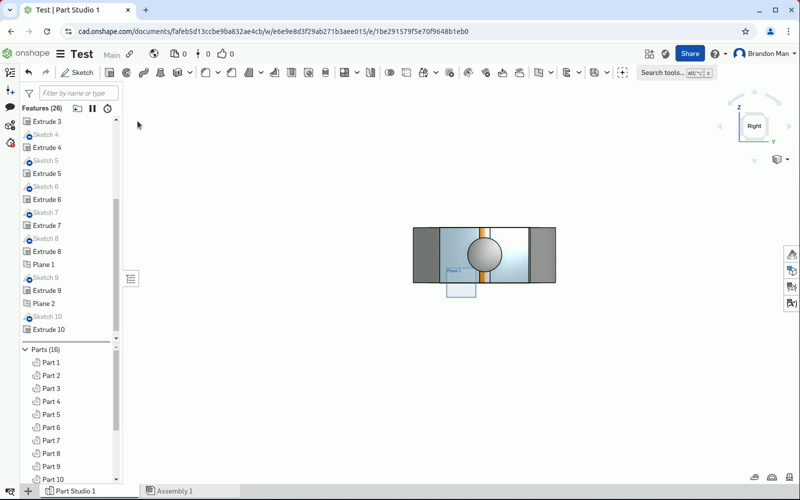
key(shift+h)
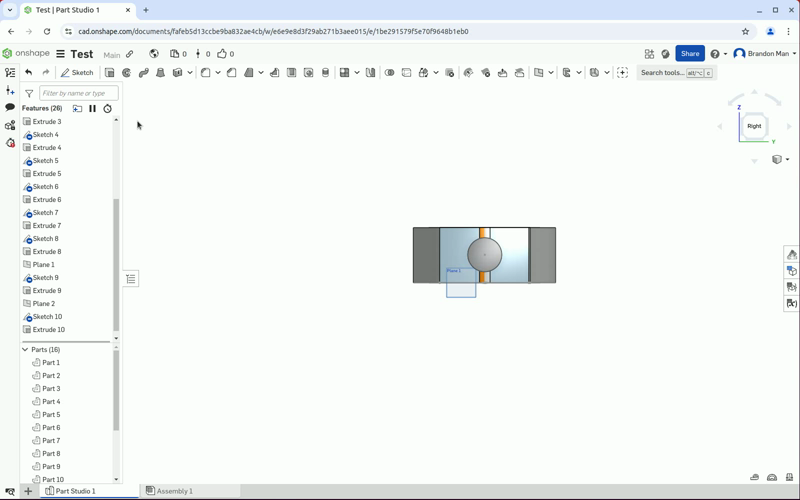
key(shift+h)
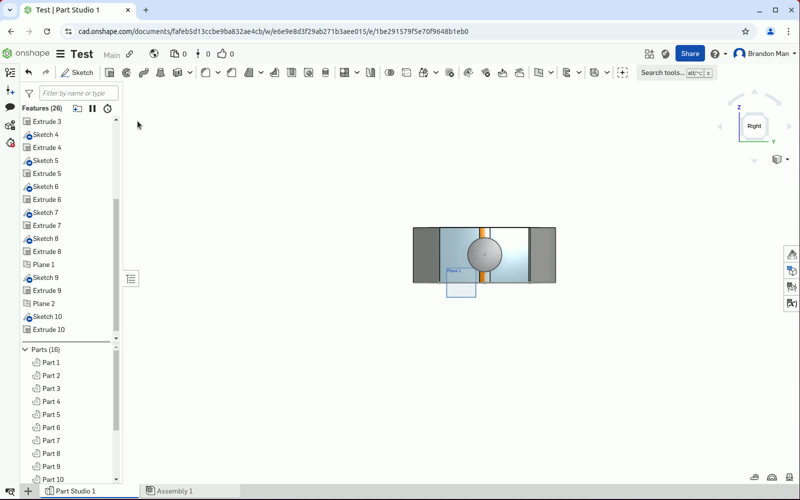
key(shift+7)
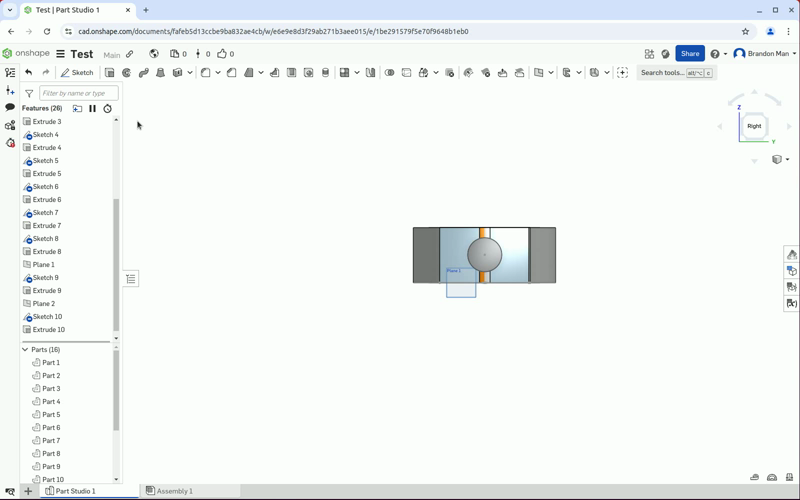
key(right, 2)
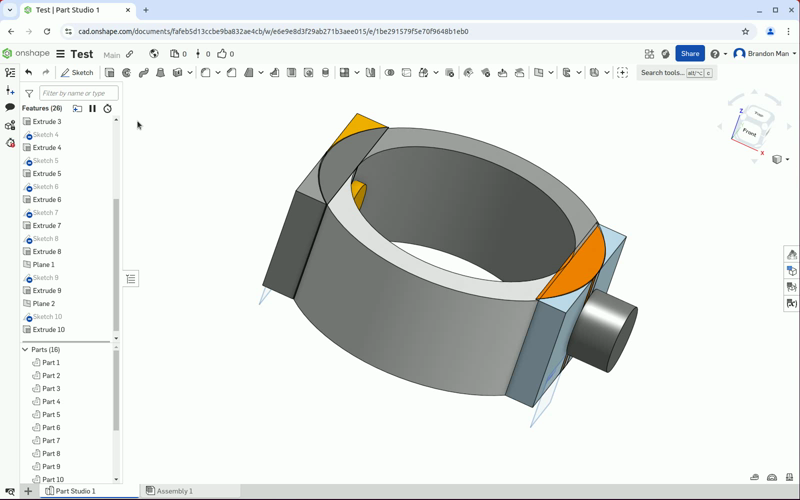
key(down, 2)
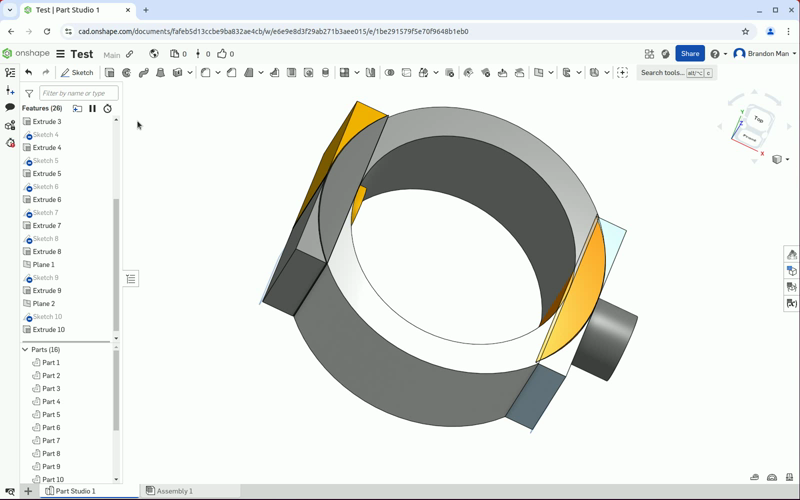
key(up, 2)
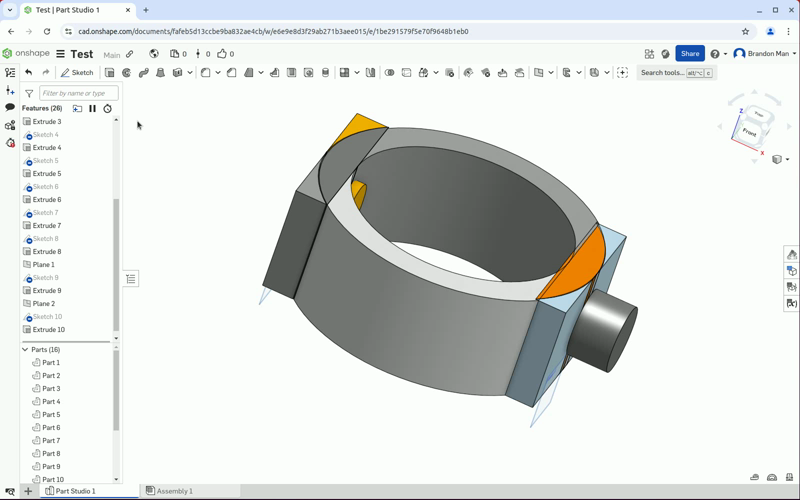
key(left, 2)
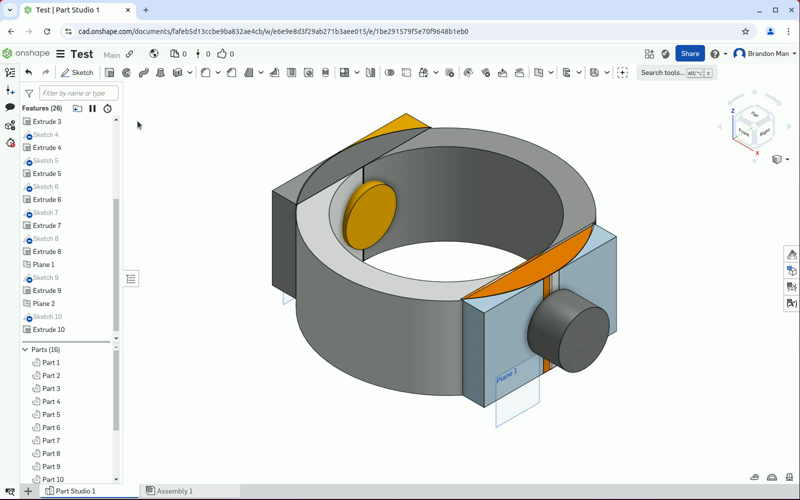
mouse_move(69, 59)
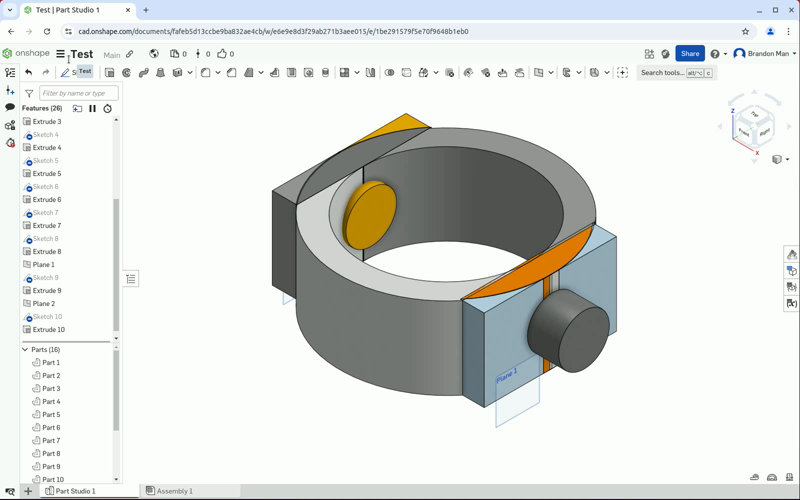
click(69, 59)